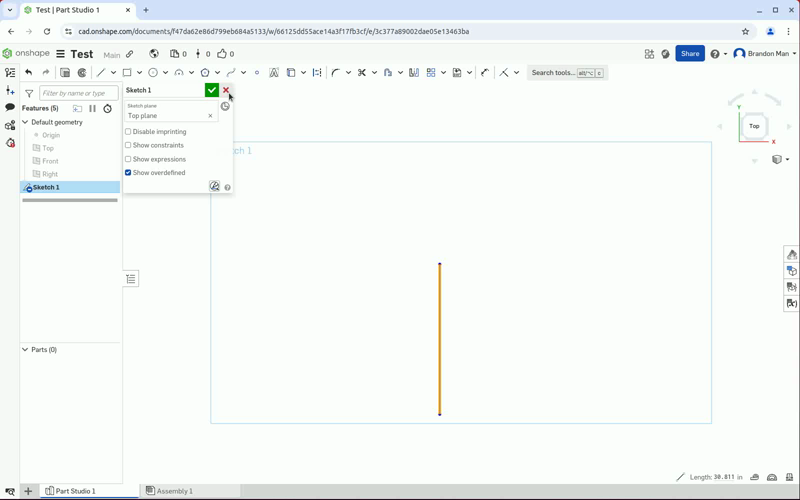
key(shift+h)
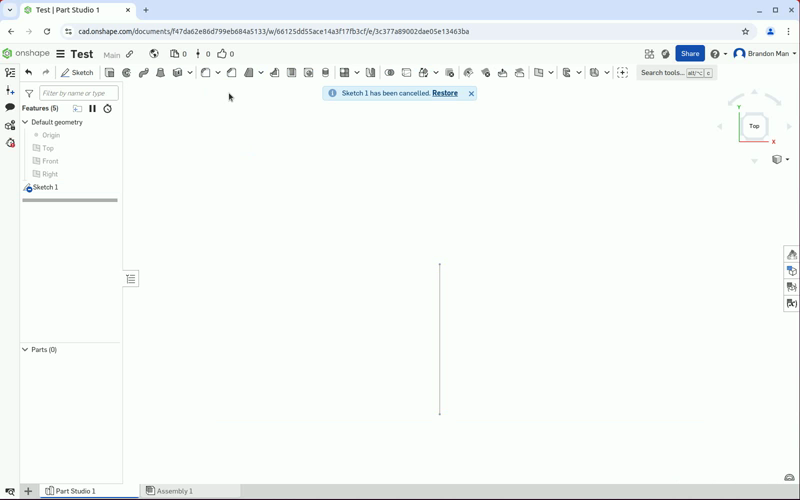
key(shift+s)
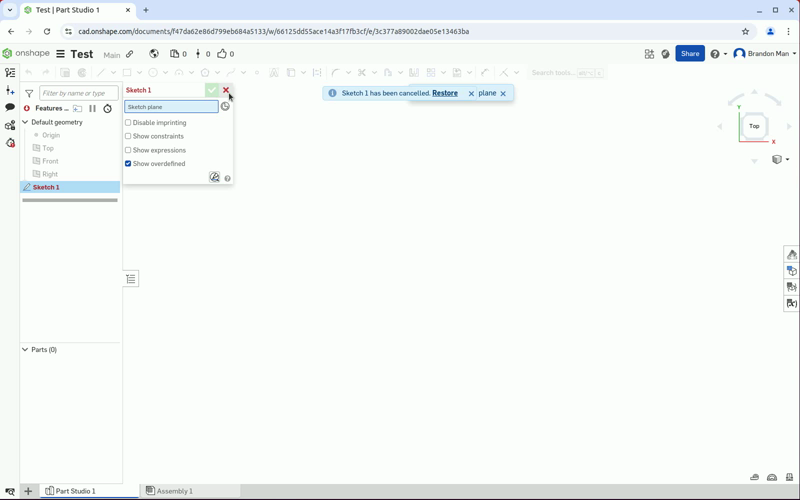
mouse_move(73, 150)
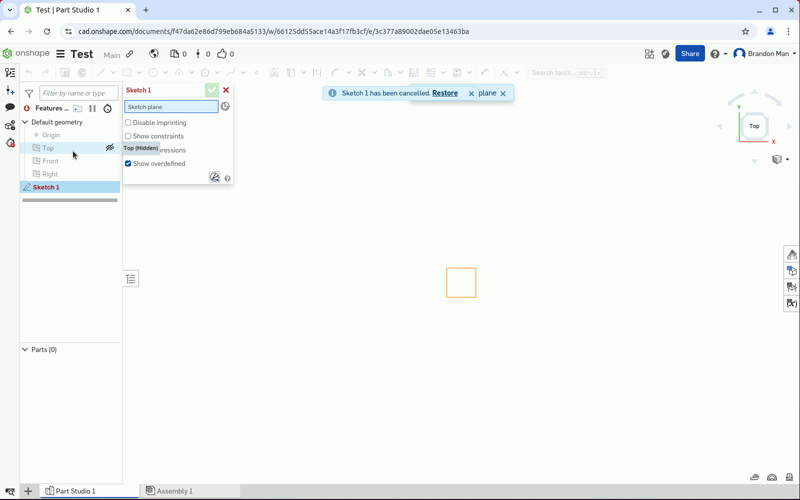
click(73, 150)
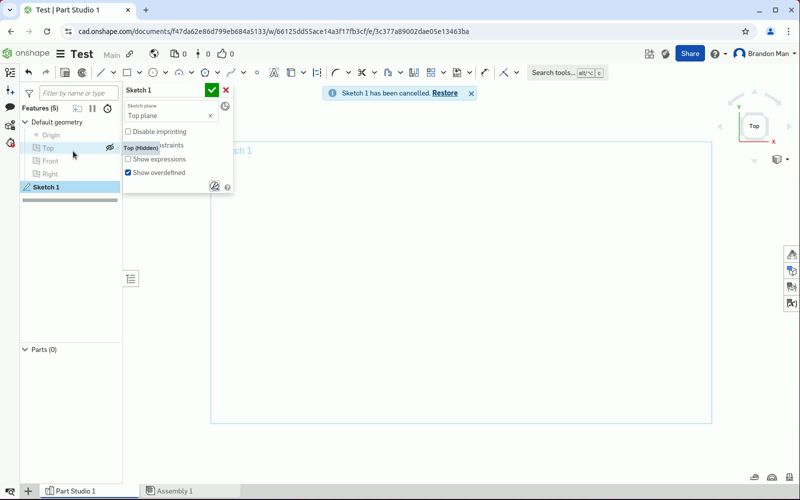
mouse_move(73, 352)
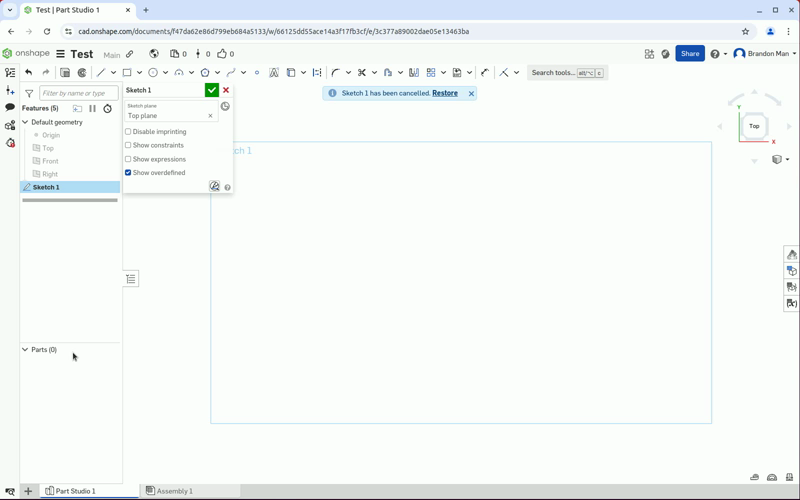
key(y)
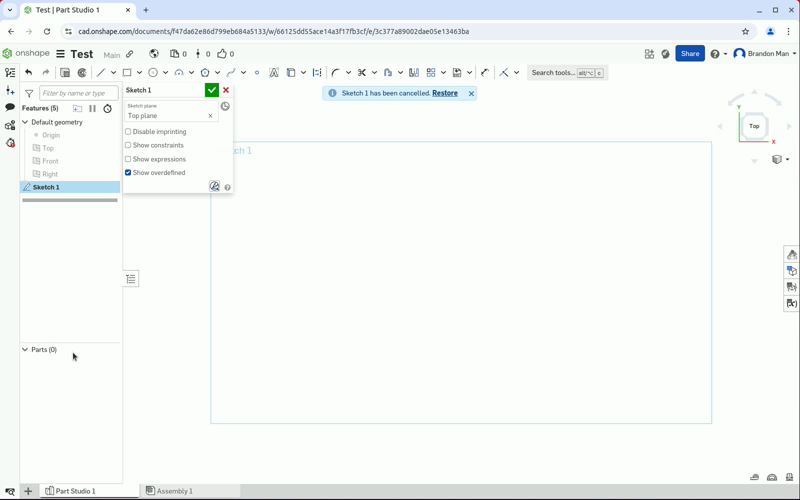
key(l)
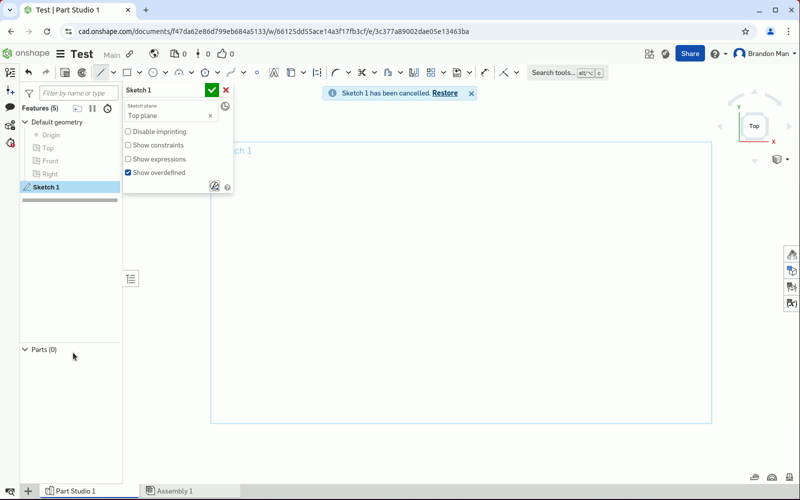
key_down(shift)
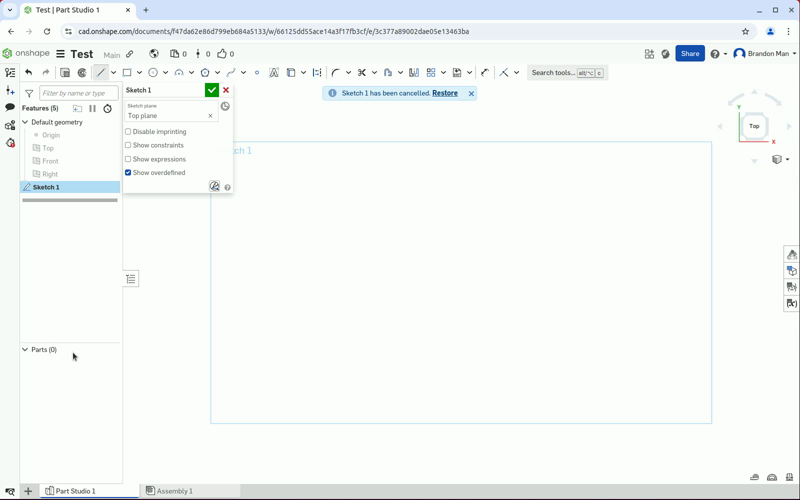
mouse_move(348, 339)
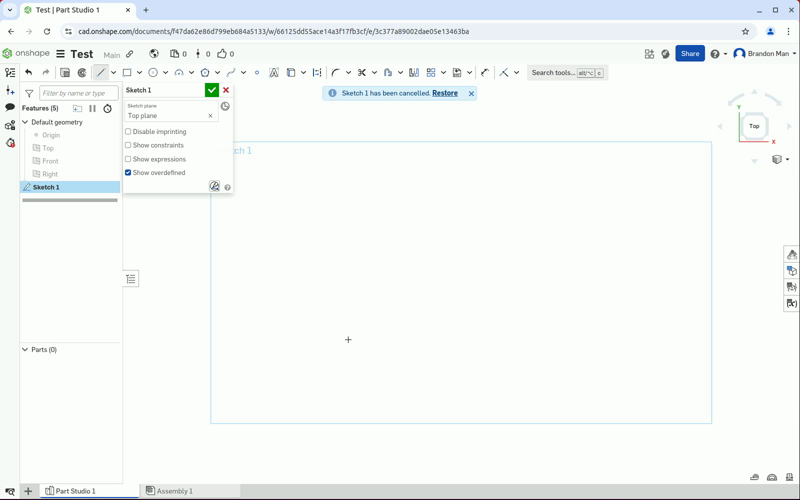
click(348, 339)
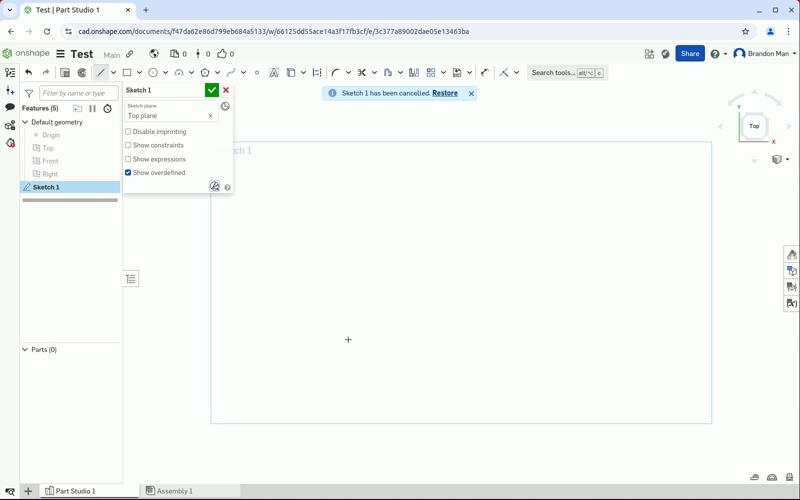
key_up(shift)
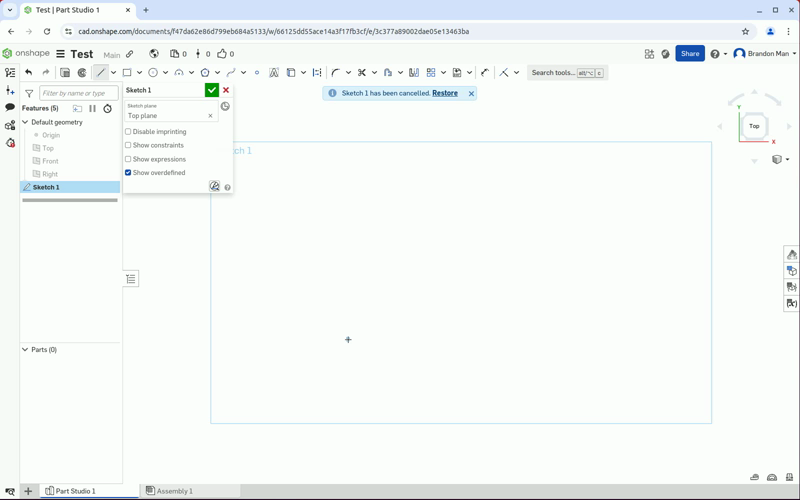
key_down(shift)
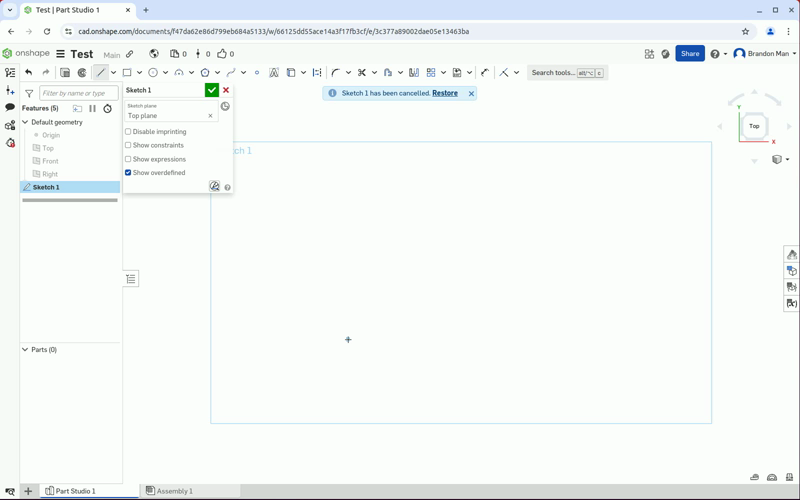
mouse_move(572, 339)
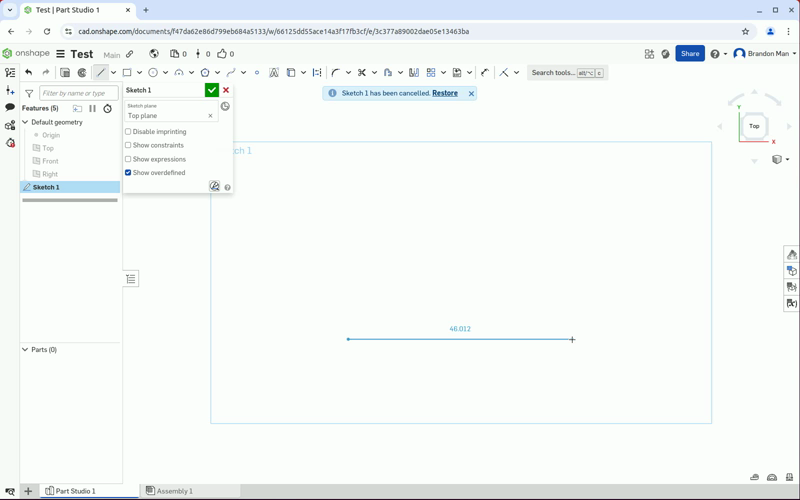
click(572, 339)
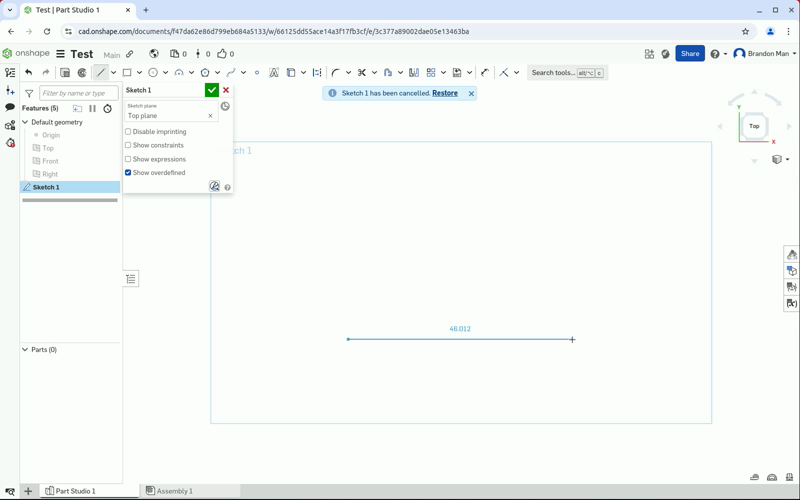
key_up(shift)
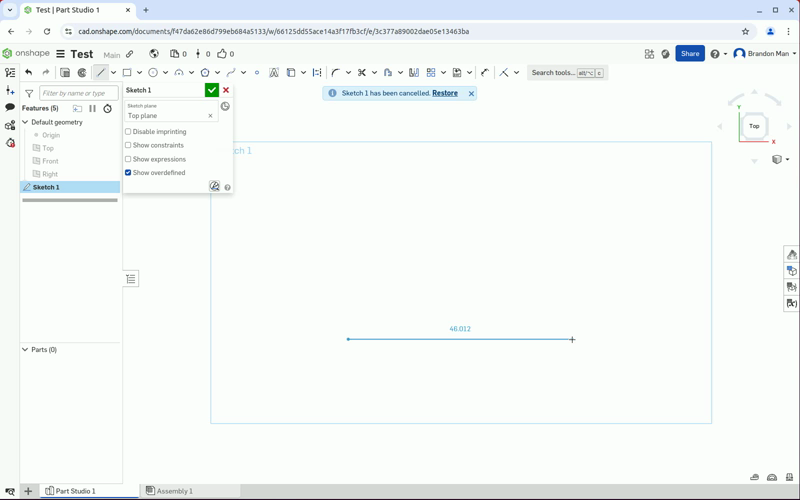
key_down(shift)
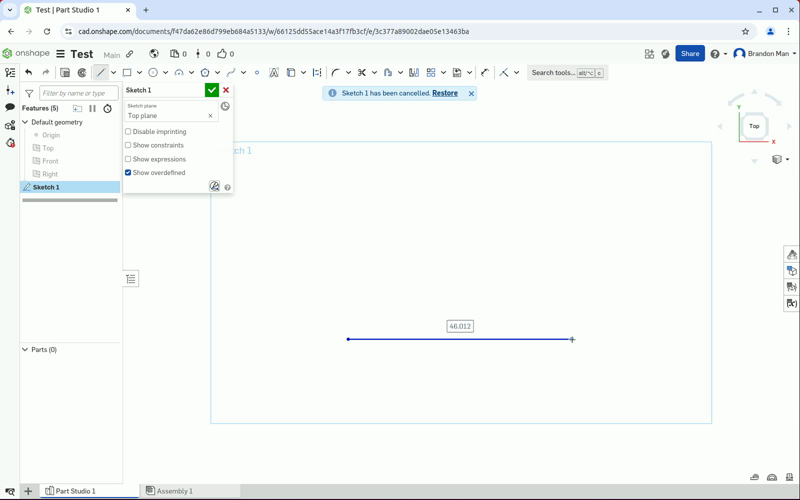
mouse_move(572, 226)
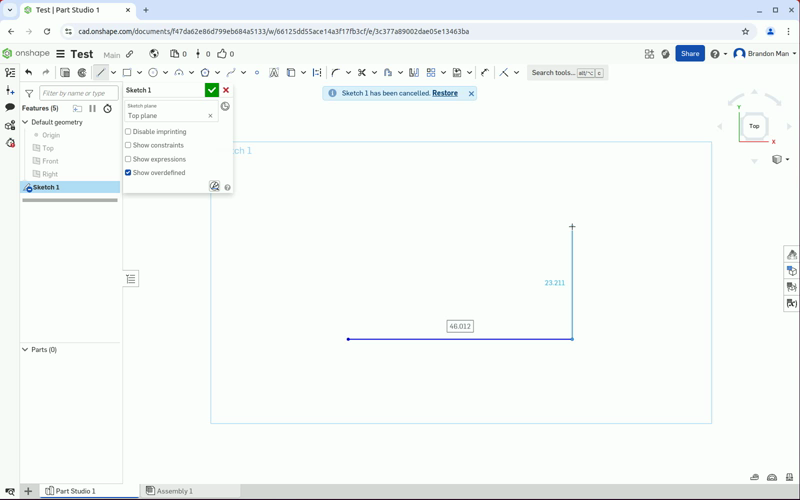
click(572, 226)
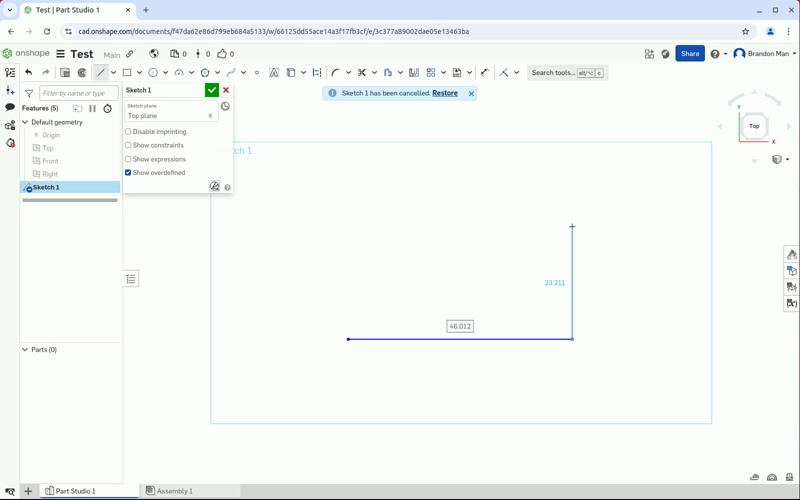
key_up(shift)
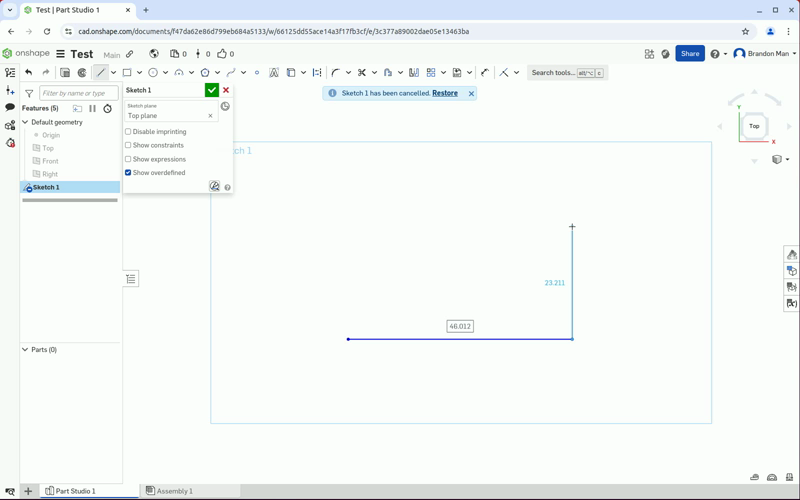
key_down(shift)
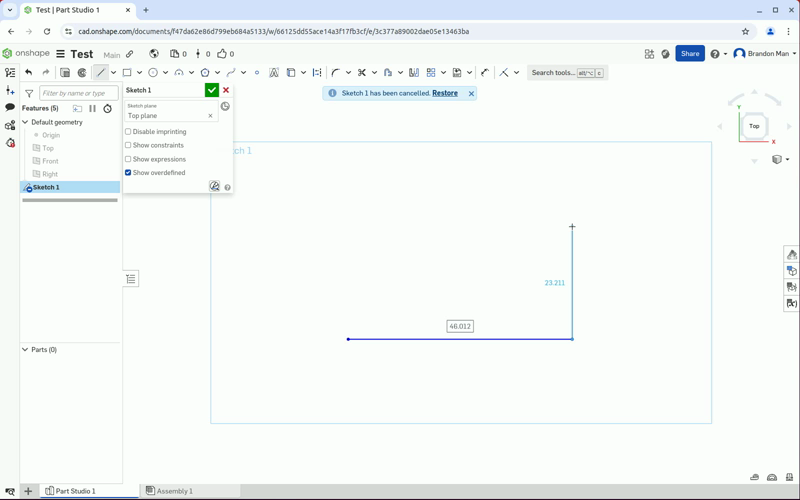
mouse_move(348, 226)
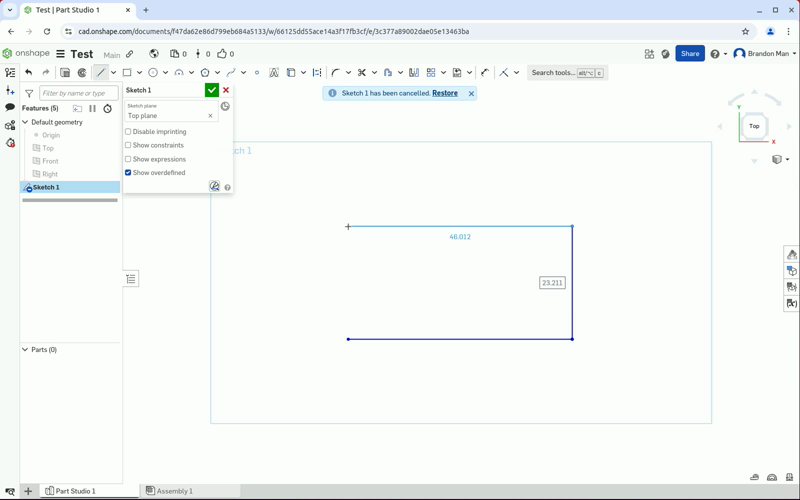
click(348, 226)
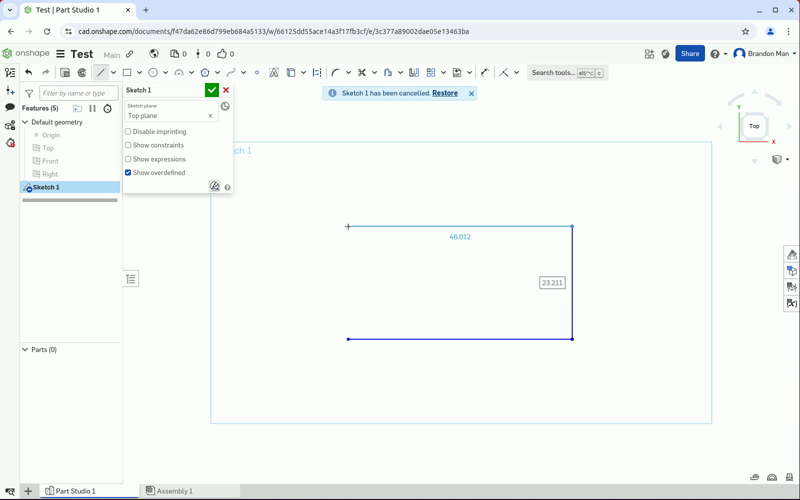
key_up(shift)
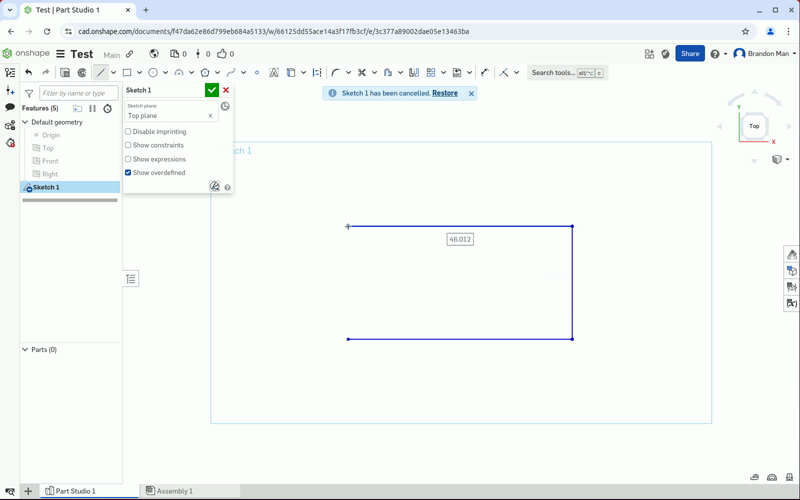
key_down(shift)
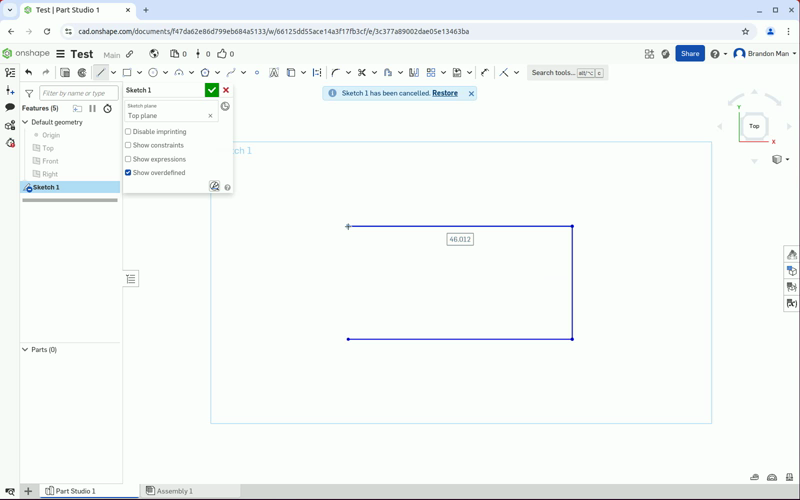
mouse_move(348, 339)
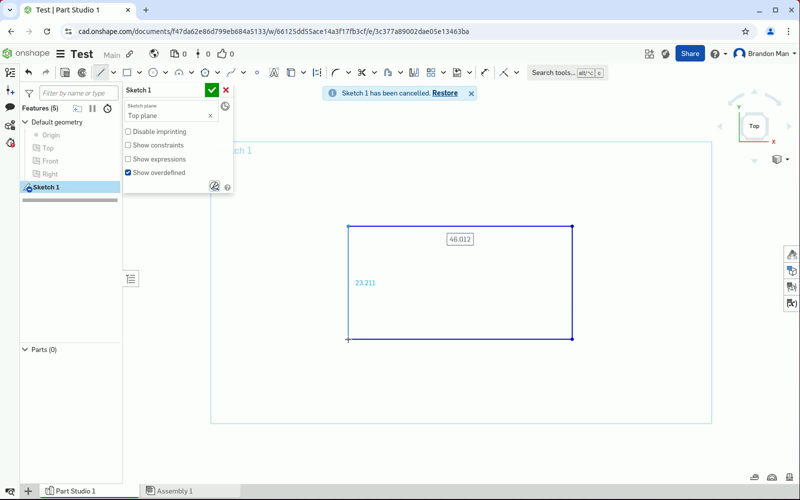
key_up(shift)
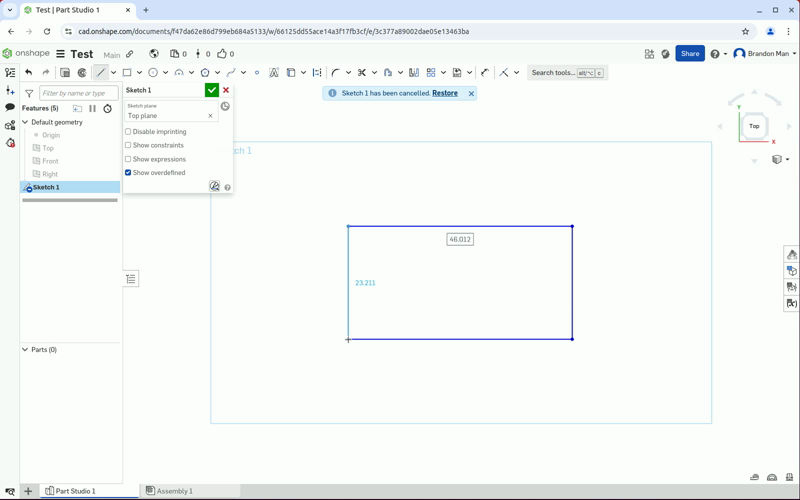
click(348, 339)
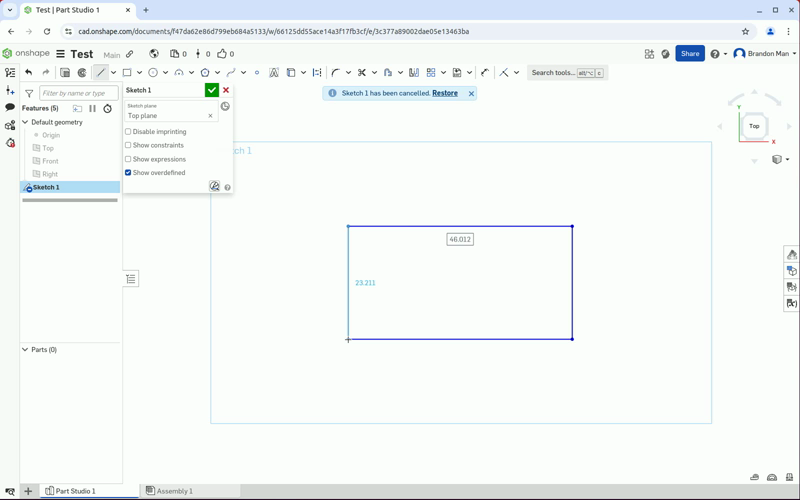
key(esc)
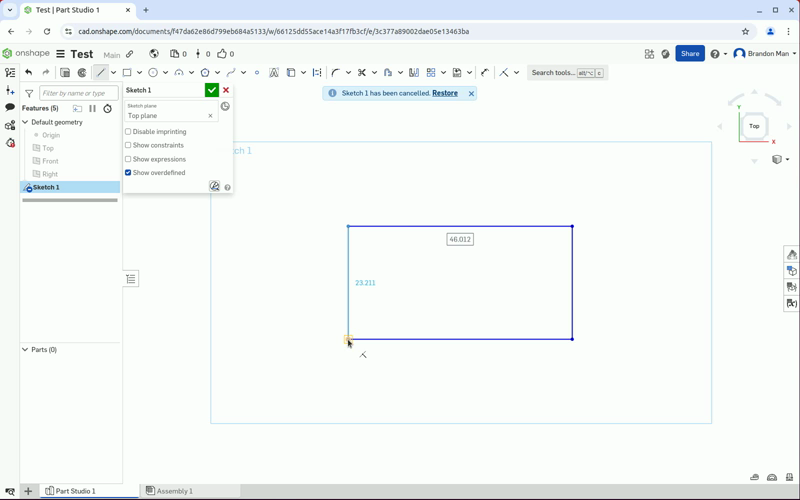
key(c)
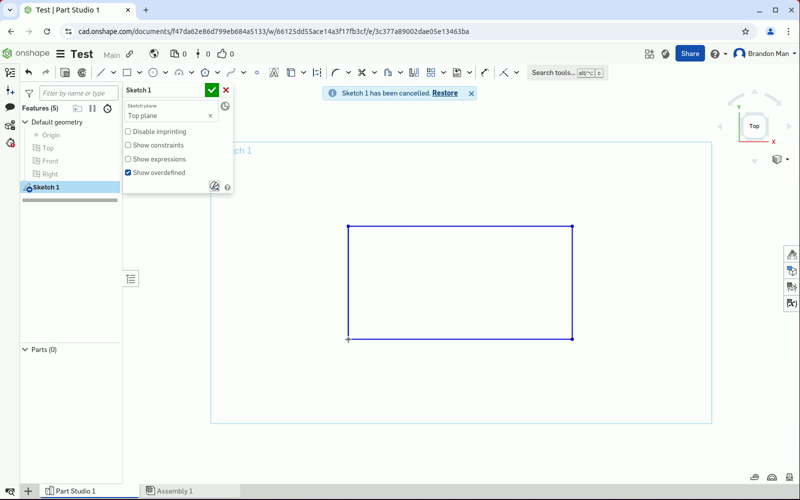
key_down(shift)
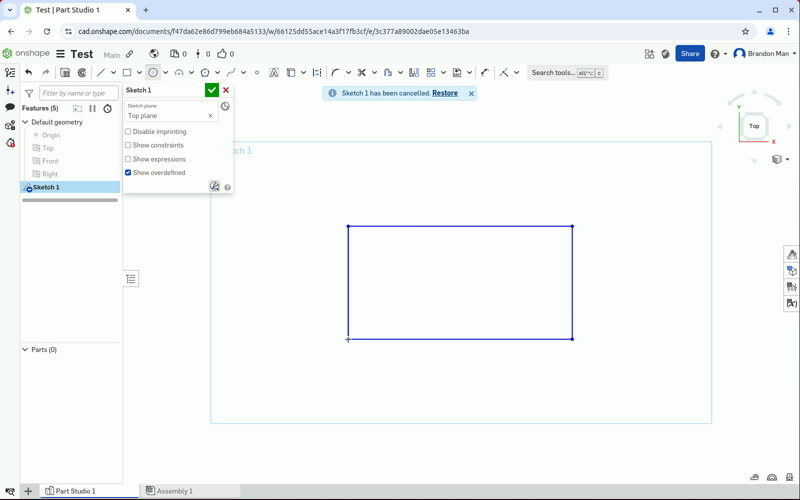
mouse_move(407, 282)
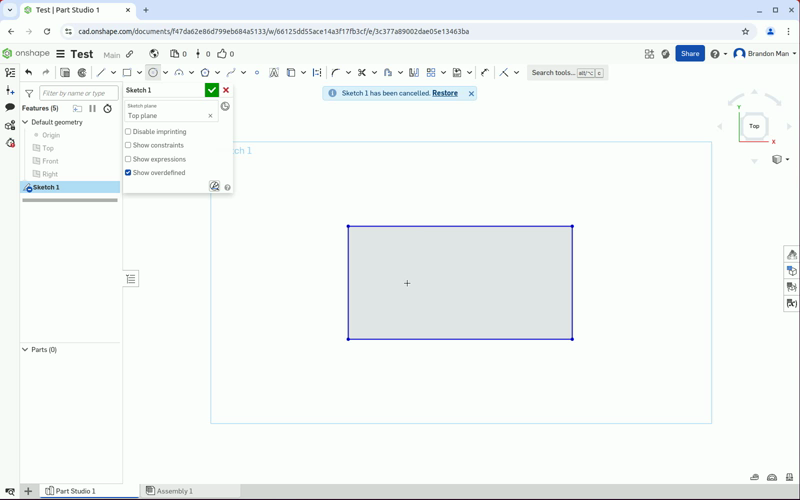
click(407, 282)
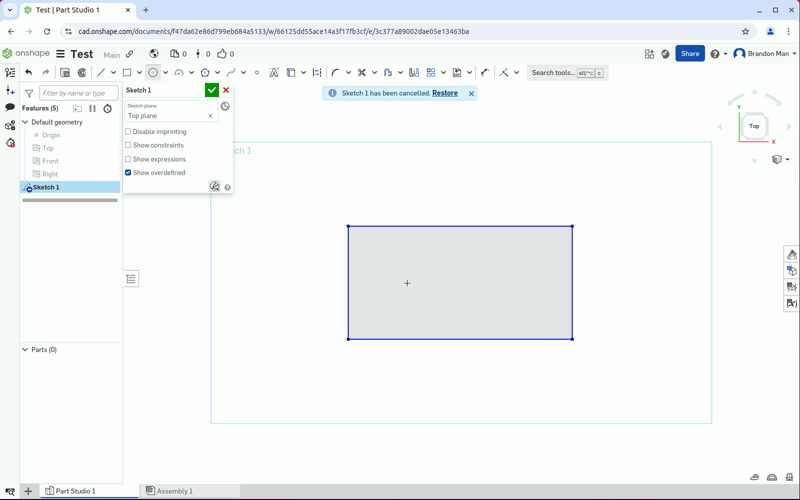
key_up(shift)
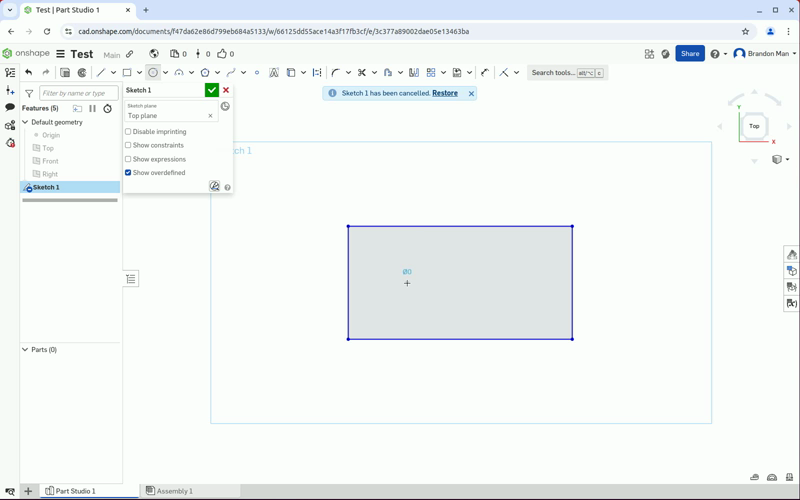
mouse_move(451, 282)
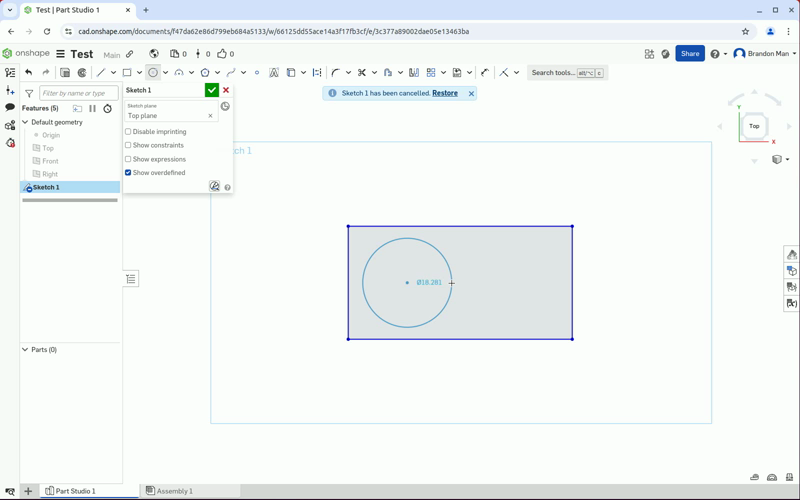
click(451, 282)
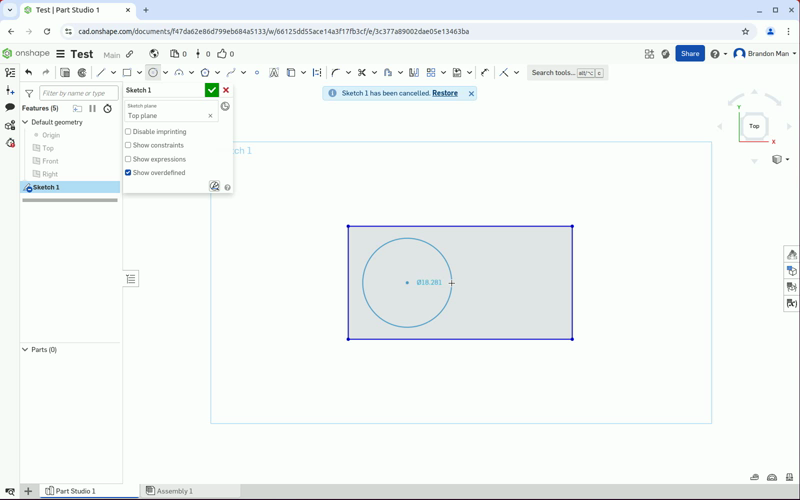
key(esc)
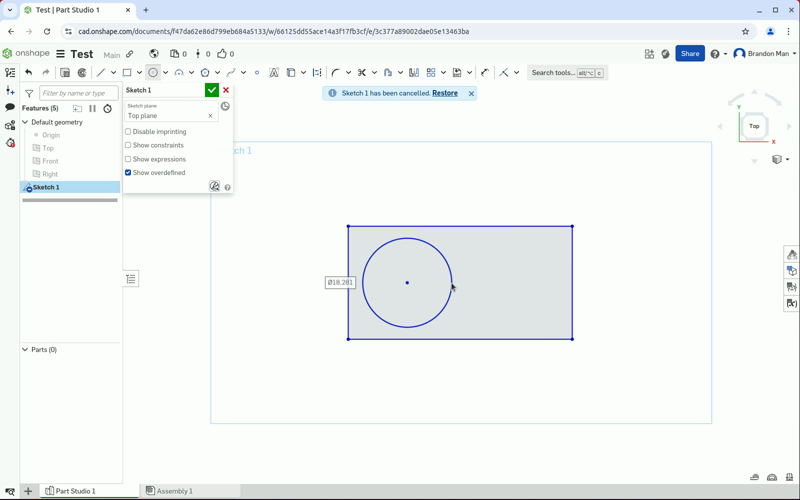
key(c)
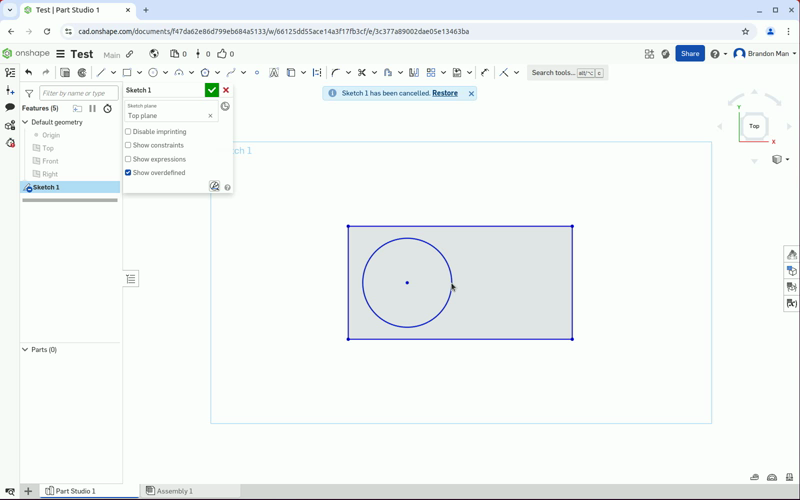
key_down(shift)
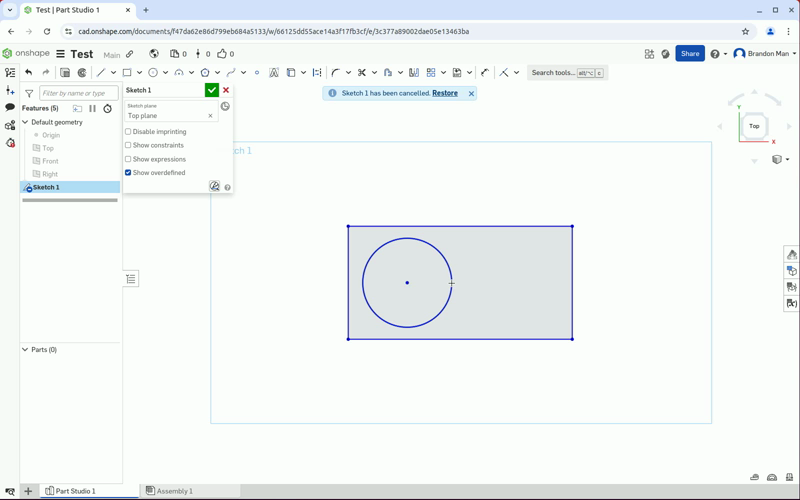
mouse_move(513, 282)
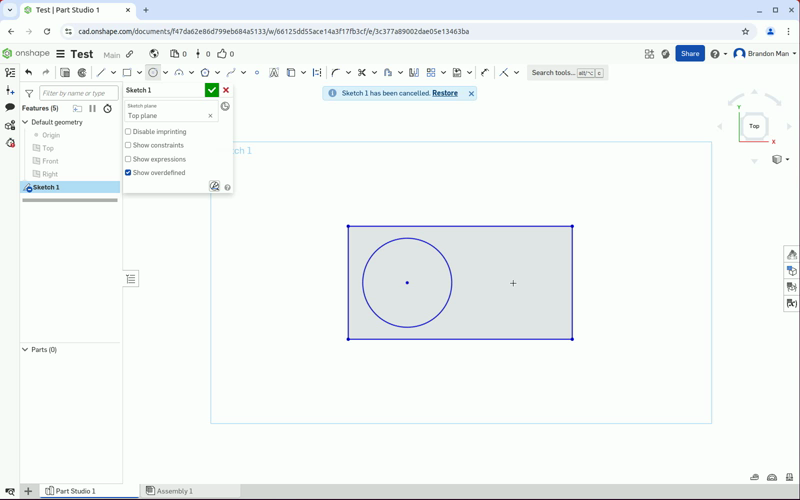
click(513, 282)
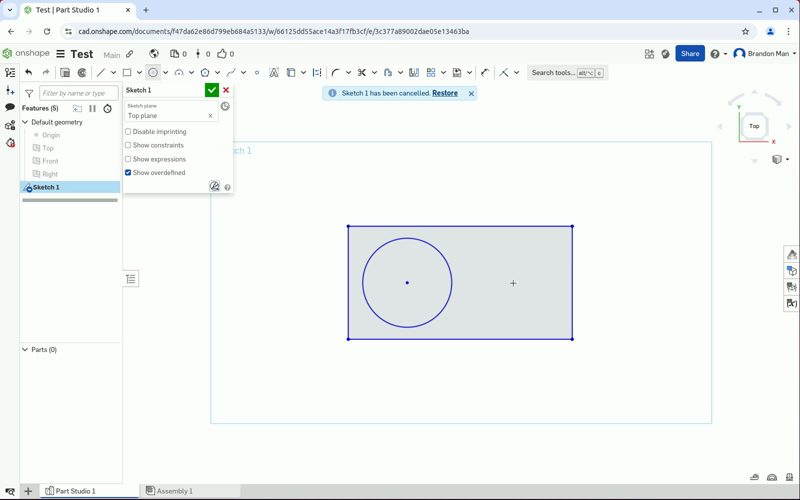
key_up(shift)
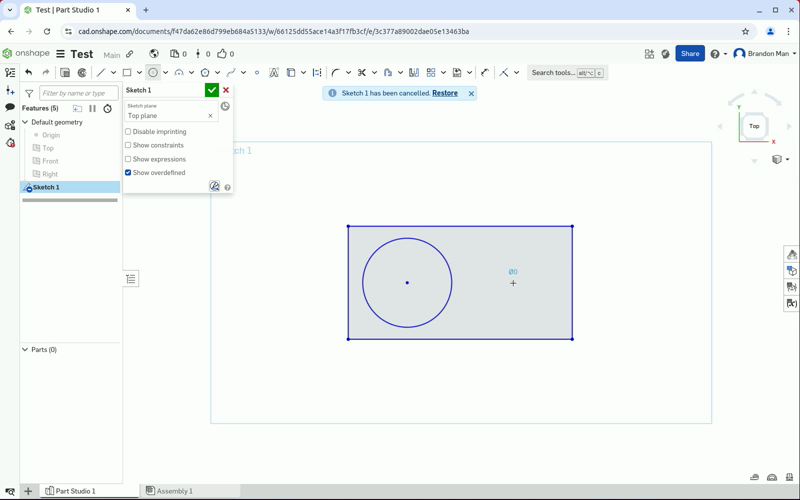
mouse_move(558, 282)
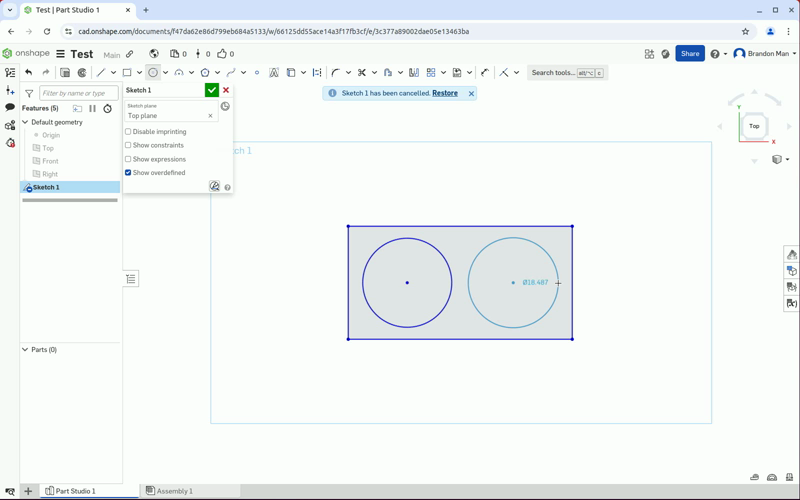
click(558, 282)
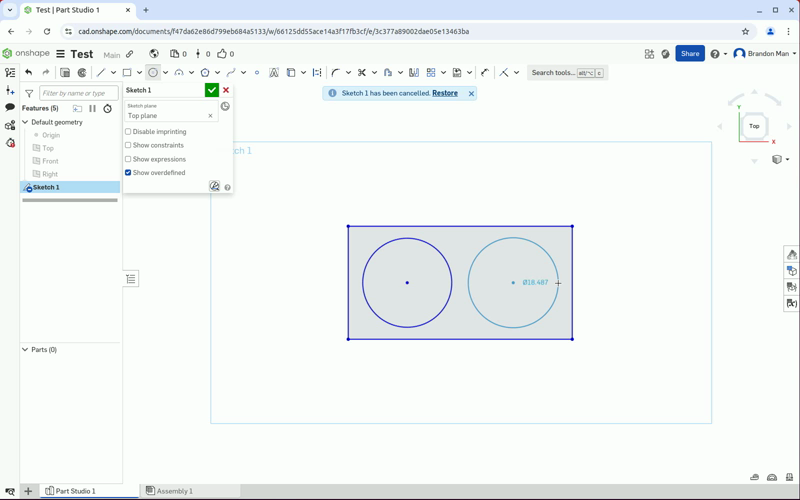
key(esc)
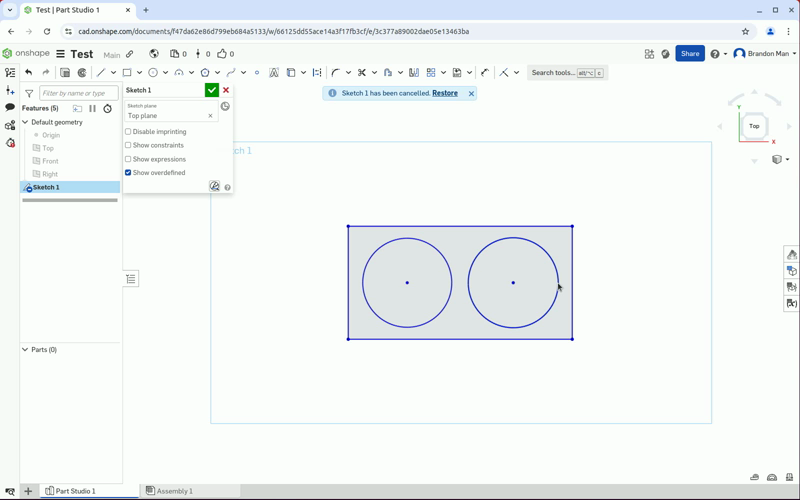
mouse_move(479, 239)
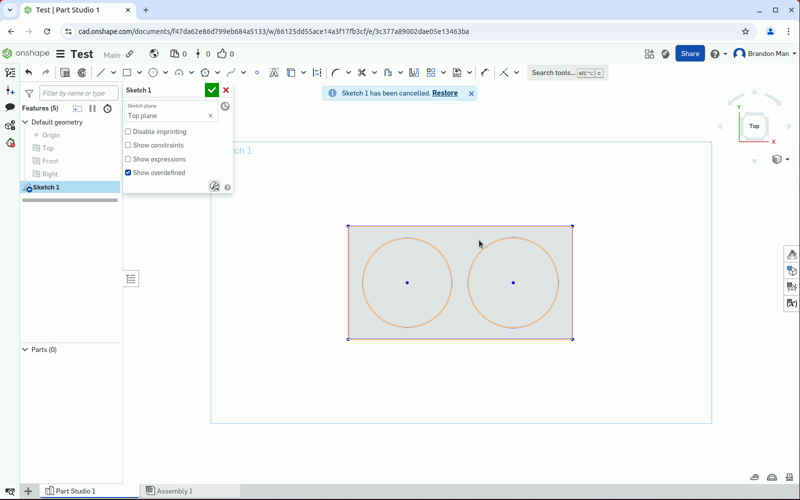
click(479, 239)
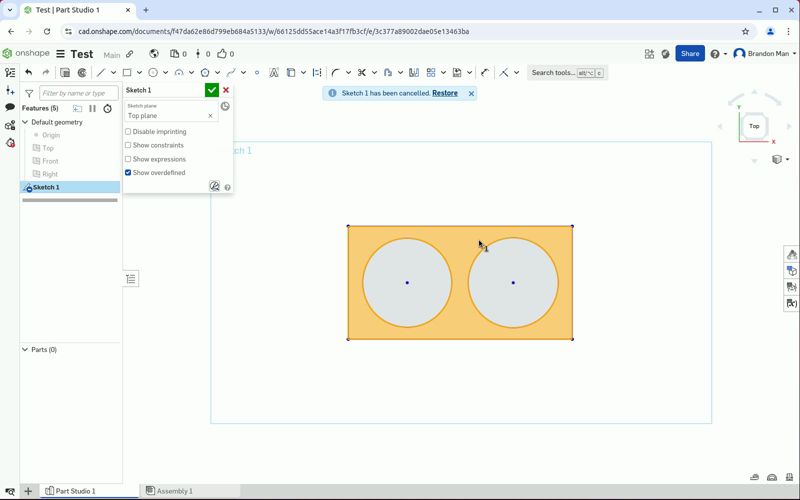
mouse_move(73, 352)
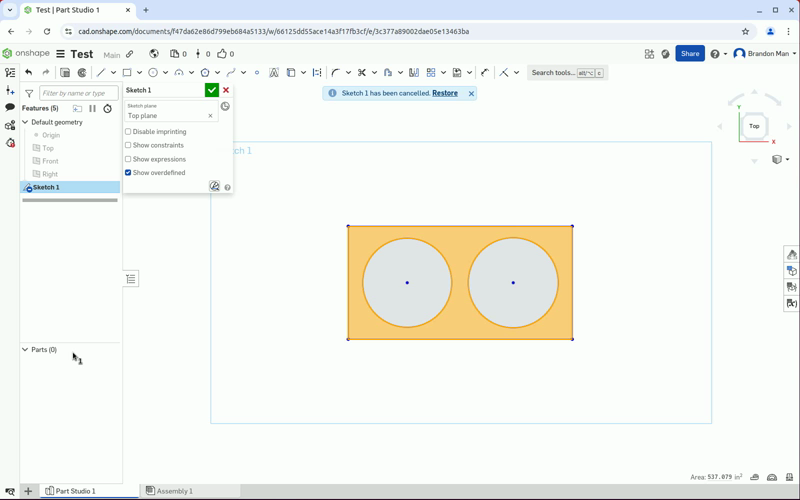
key(shift+y)
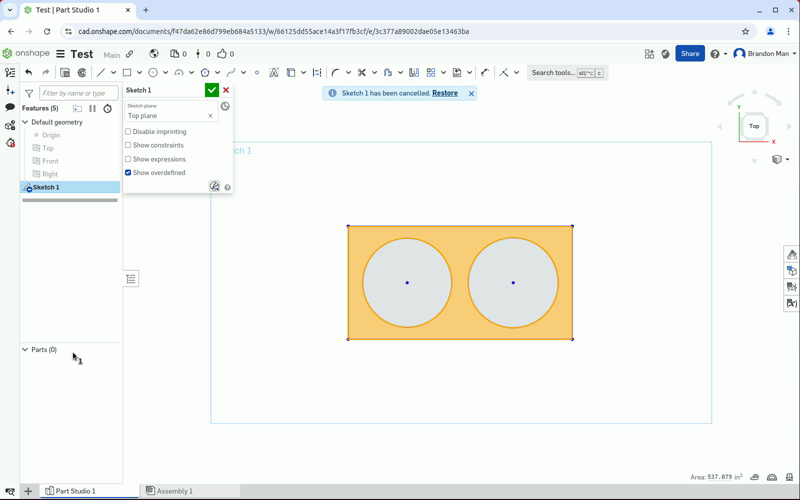
key(shift+e)
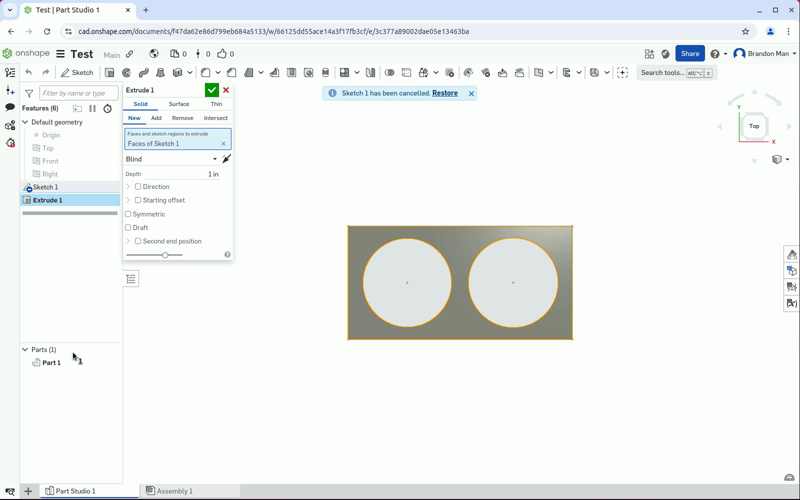
mouse_move(143, 106)
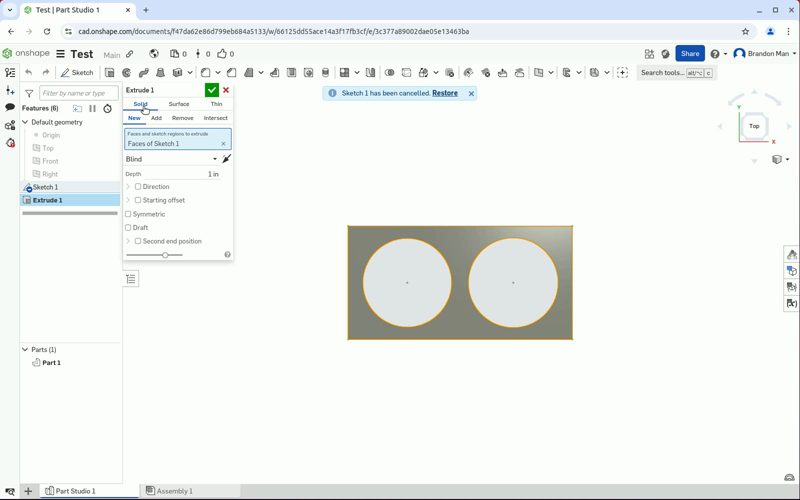
click(143, 106)
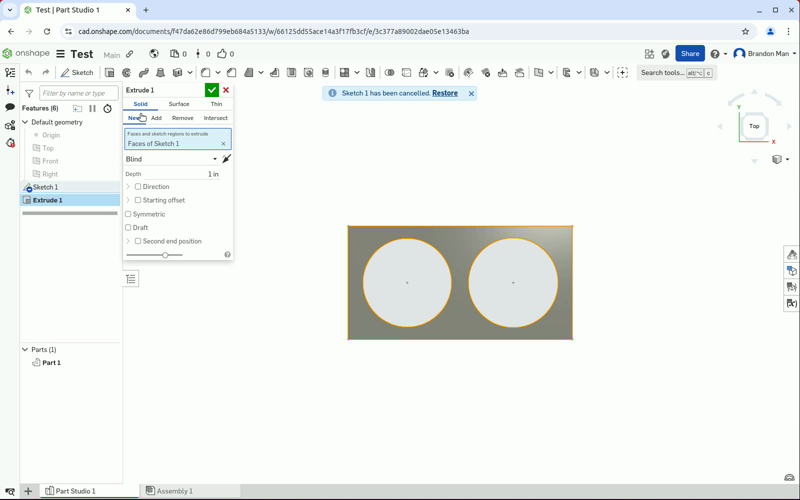
mouse_move(137, 120)
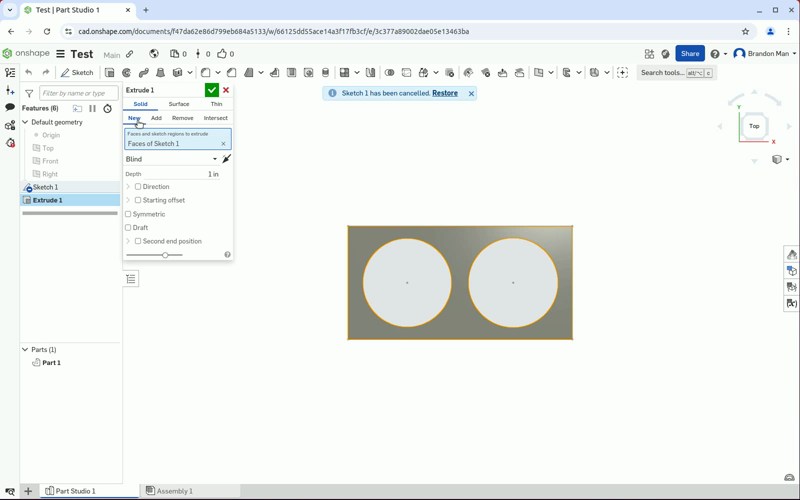
click(137, 120)
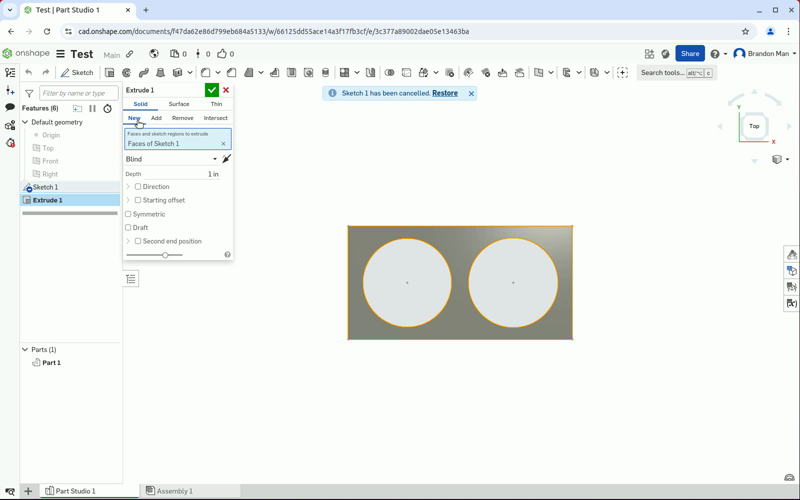
key(tab, 4)
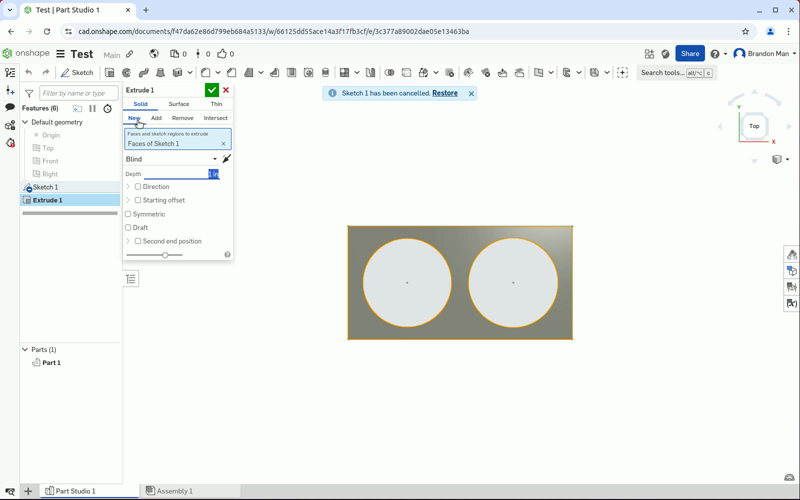
text(0.722)
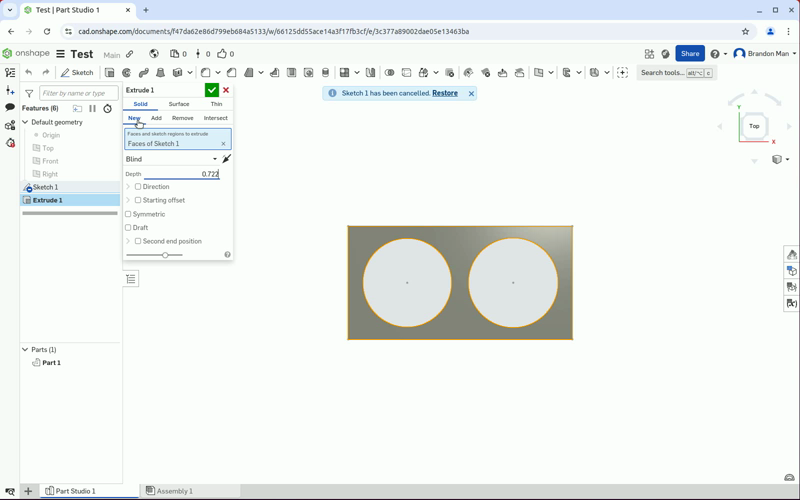
key(enter)
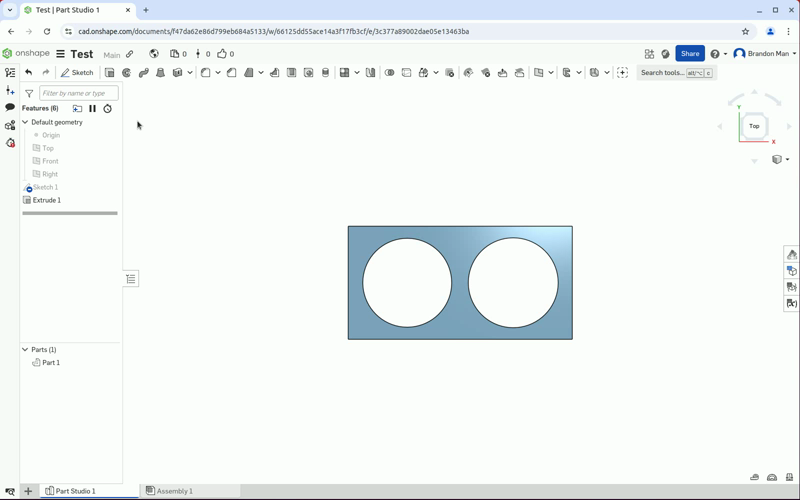
key(shift+h)
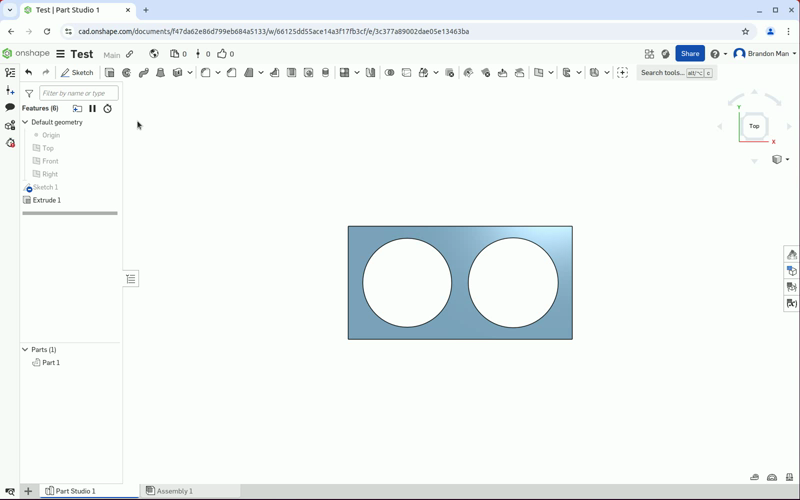
key(shift+h)
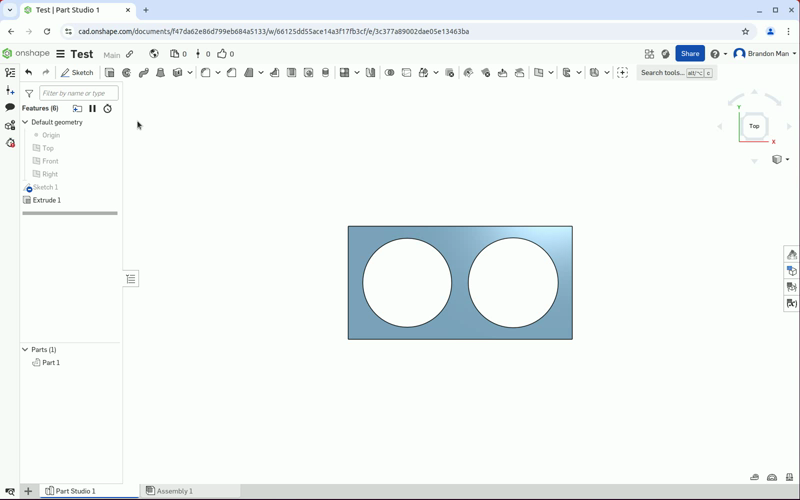
mouse_move(73, 189)
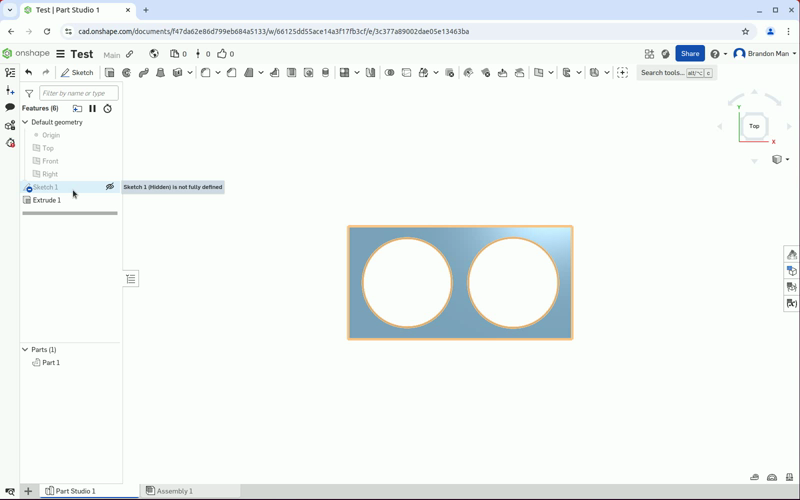
click(73, 189)
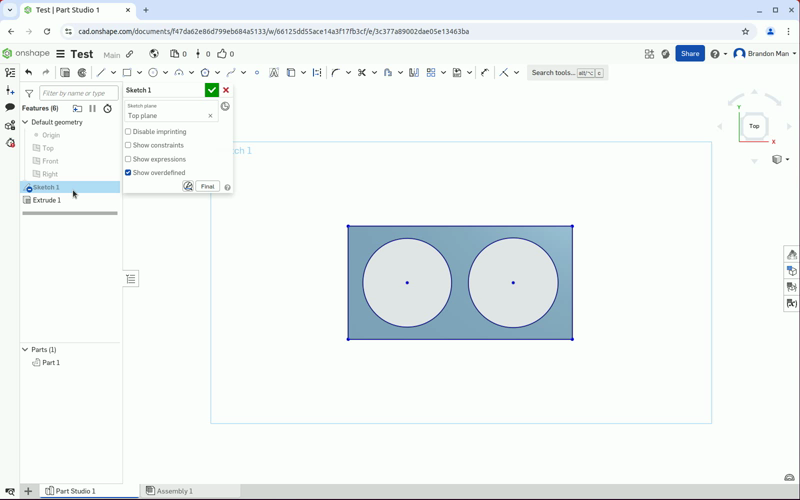
mouse_move(229, 92)
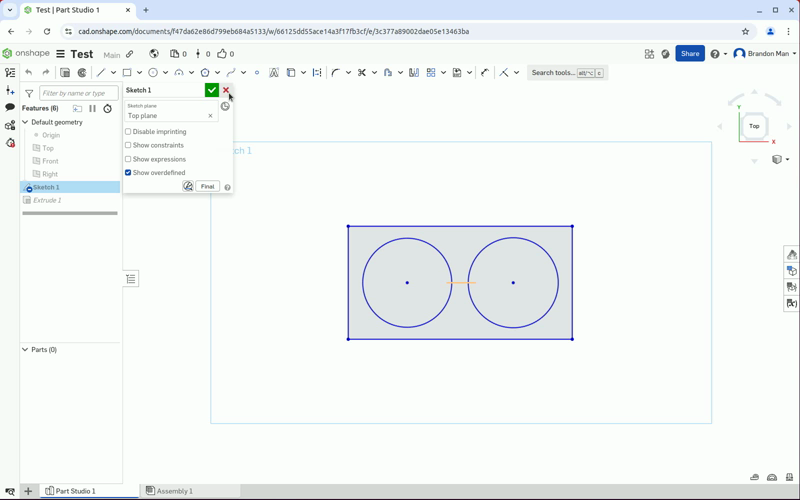
click(229, 92)
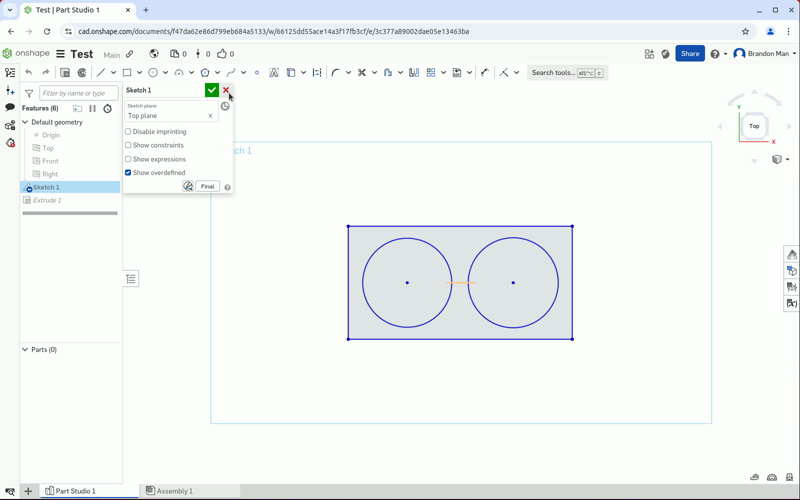
key(shift+s)
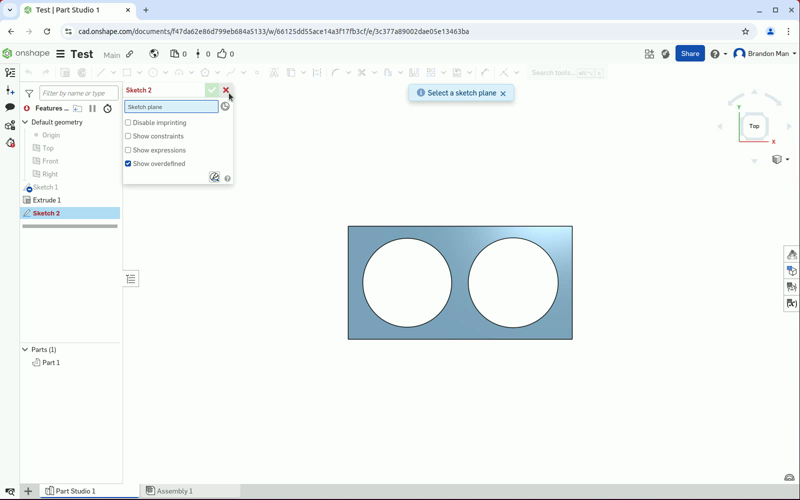
mouse_move(73, 150)
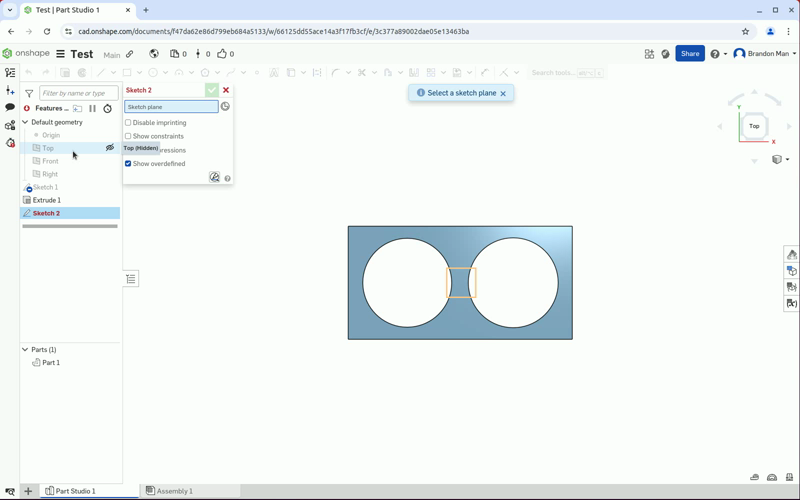
click(73, 150)
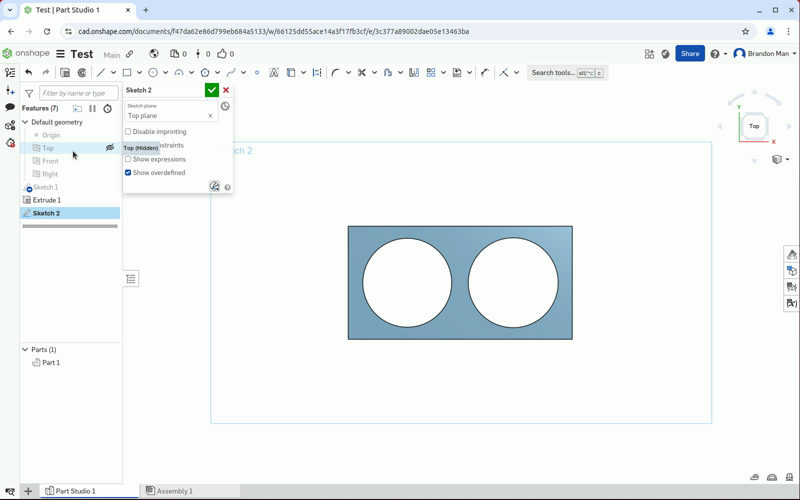
mouse_move(73, 352)
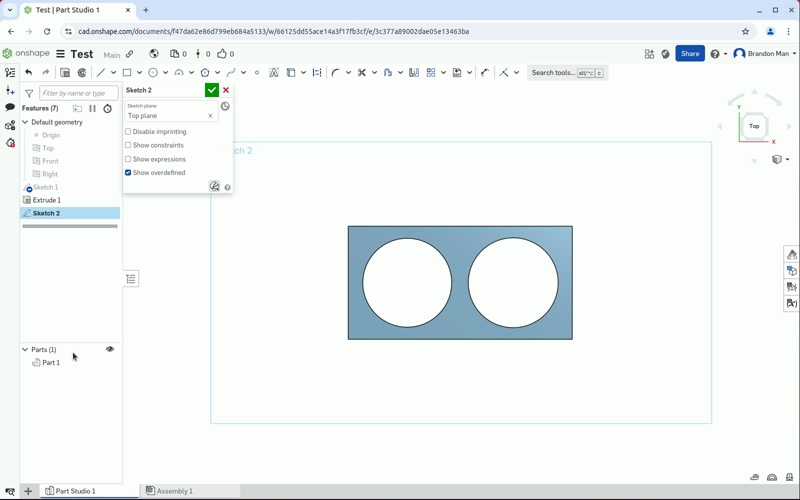
key(y)
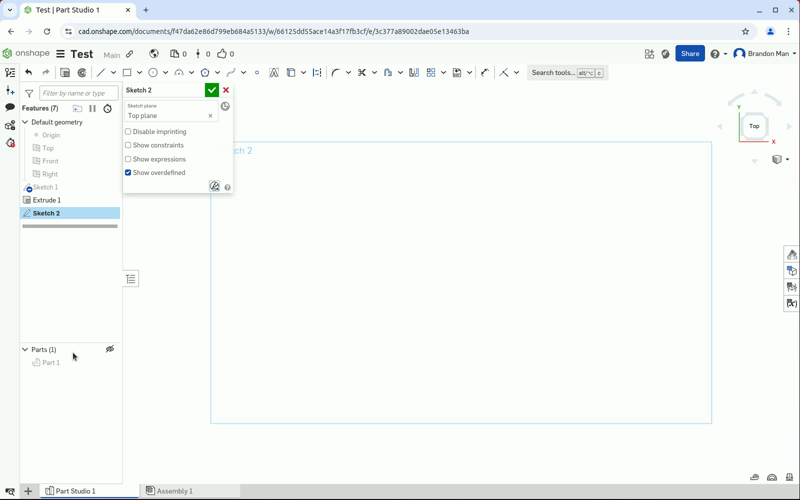
key(c)
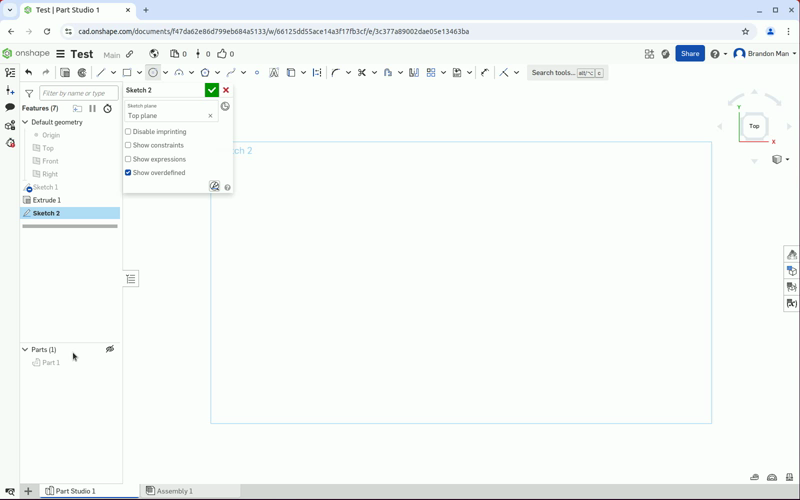
key_down(shift)
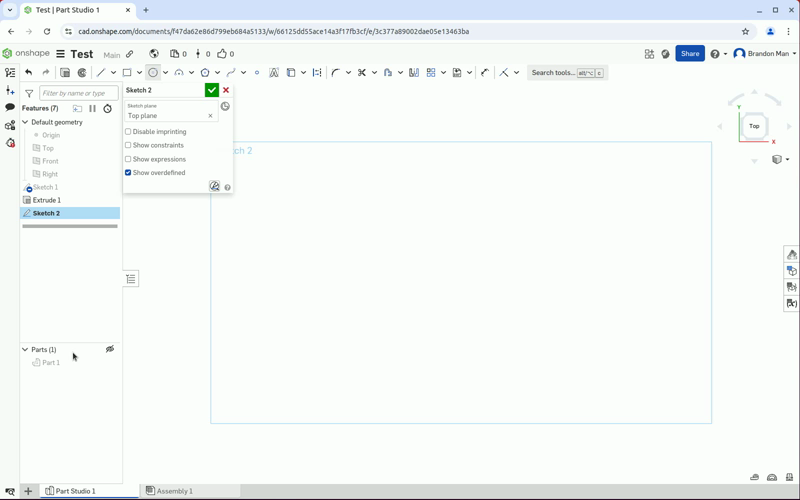
mouse_move(409, 282)
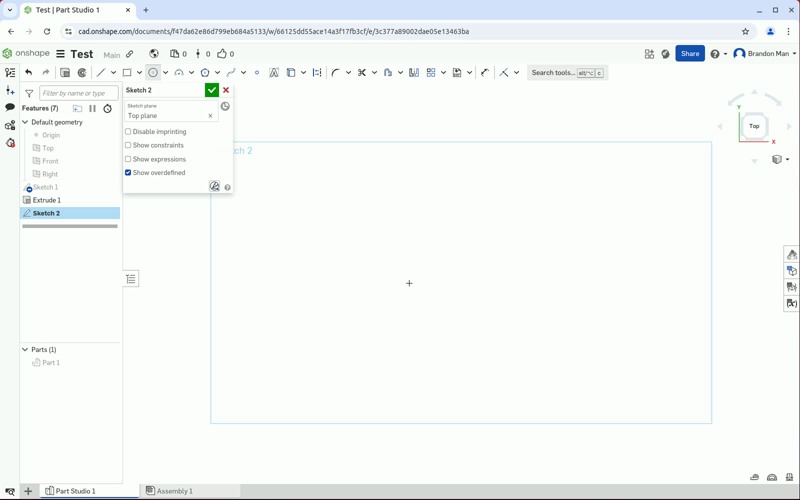
click(409, 282)
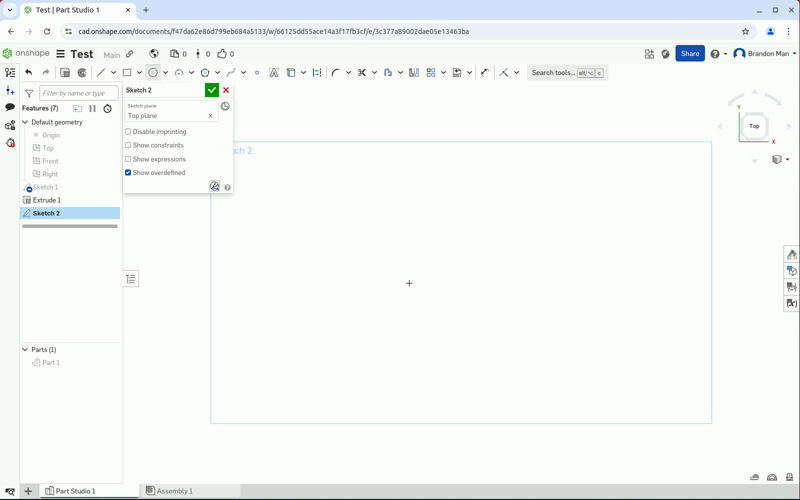
key_up(shift)
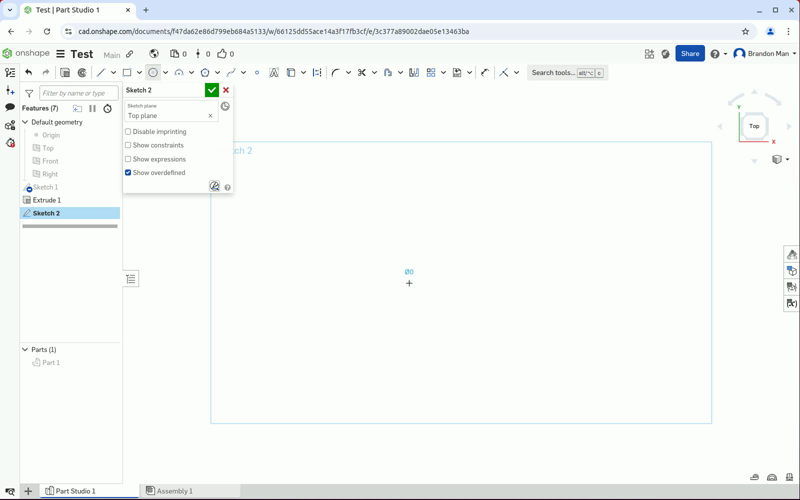
mouse_move(454, 282)
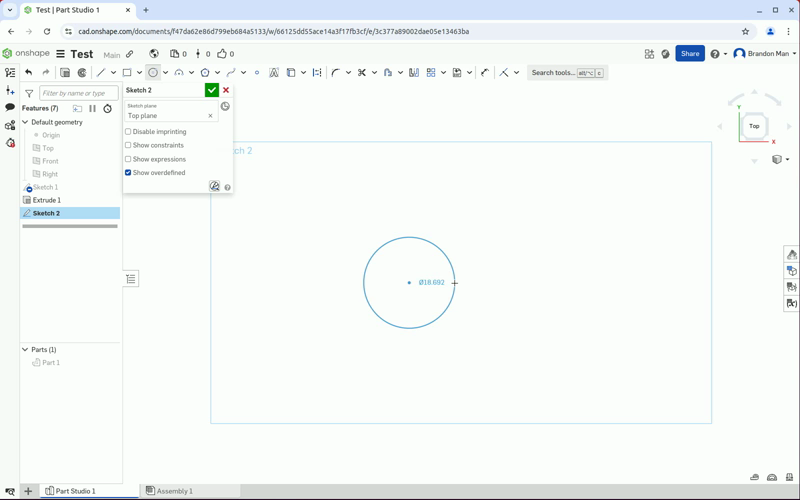
click(454, 282)
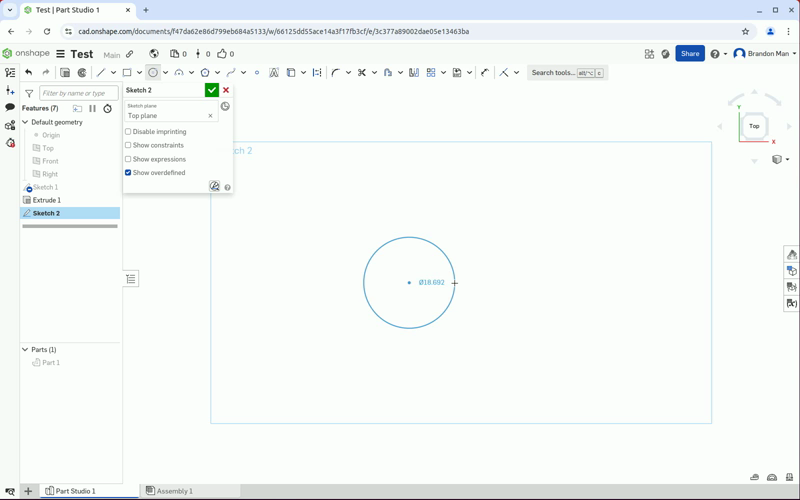
key(esc)
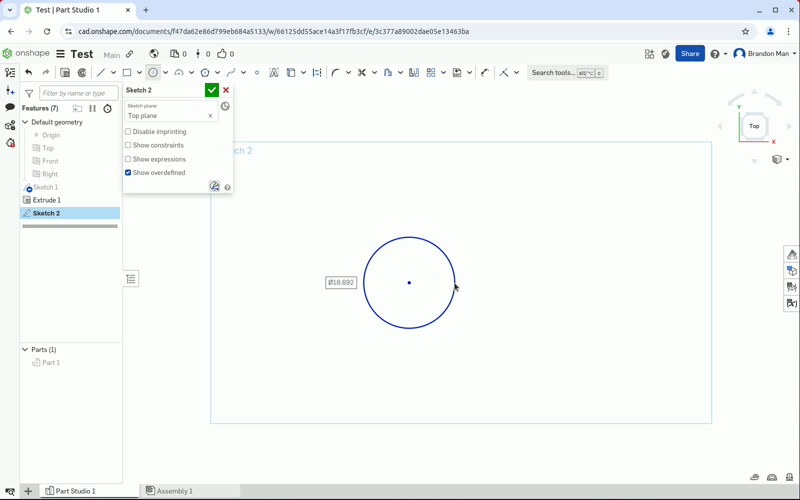
key(c)
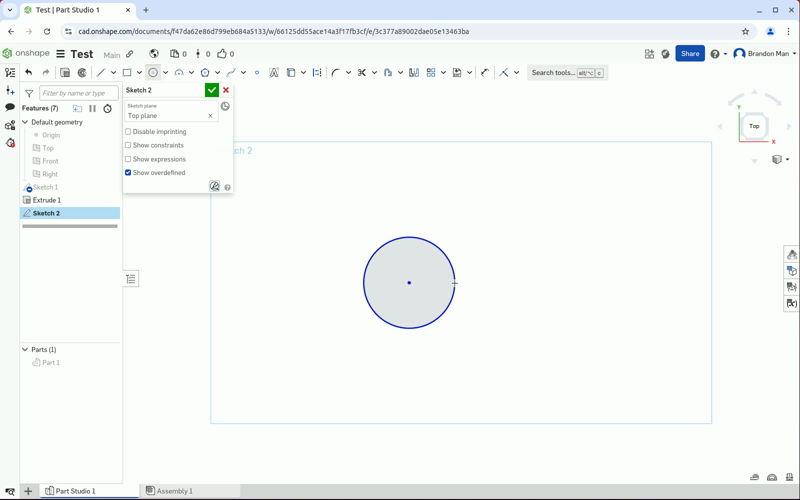
key_down(shift)
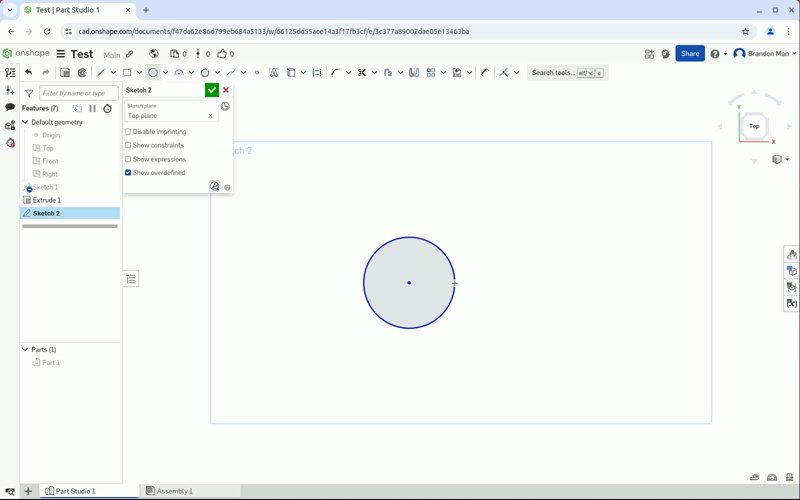
mouse_move(409, 282)
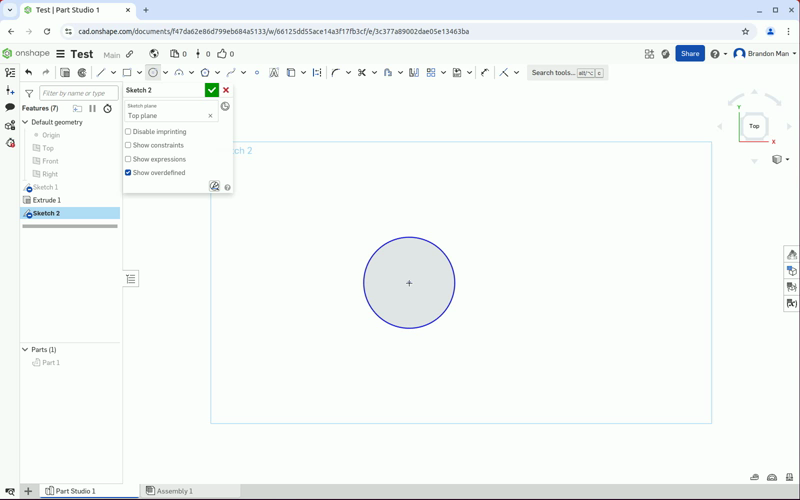
click(409, 282)
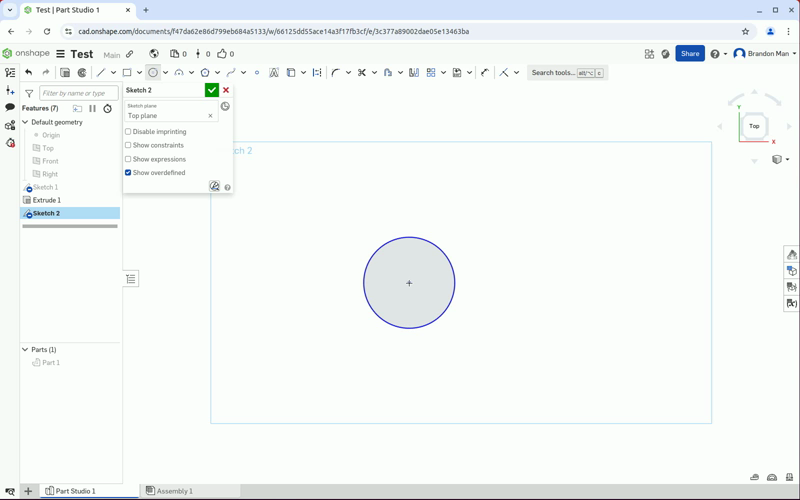
key_up(shift)
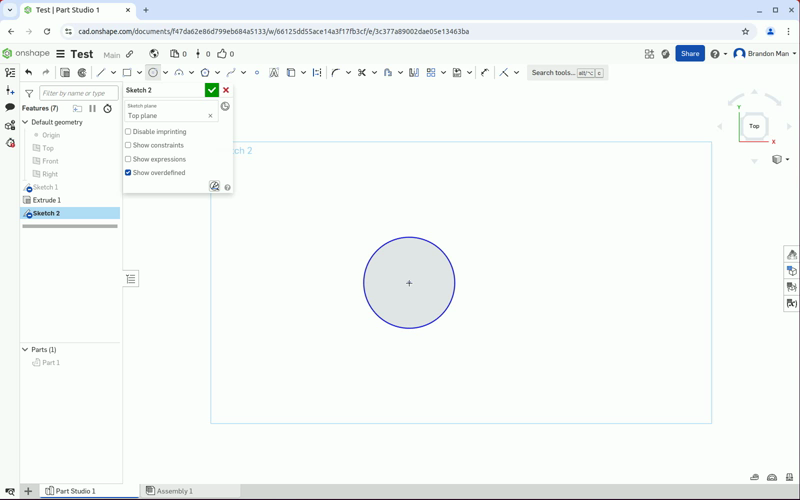
mouse_move(451, 282)
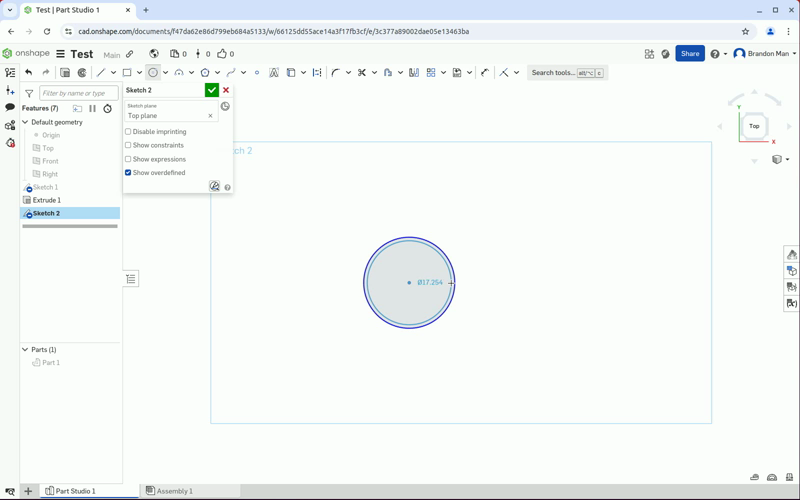
scroll(6)
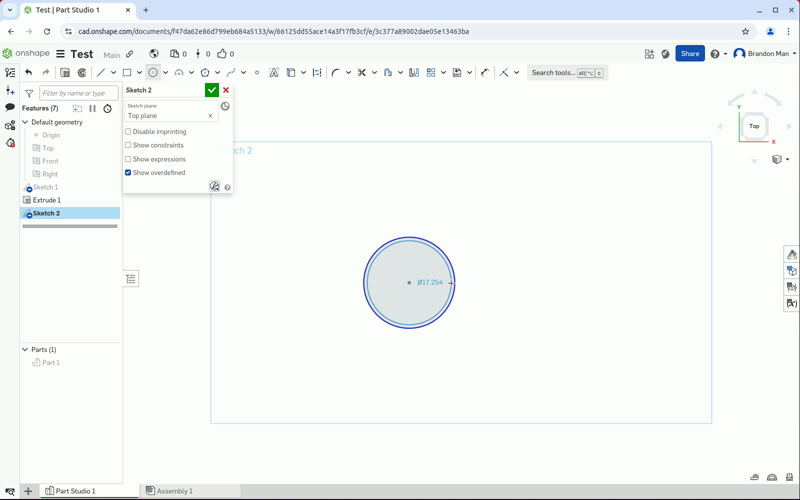
scroll(6)
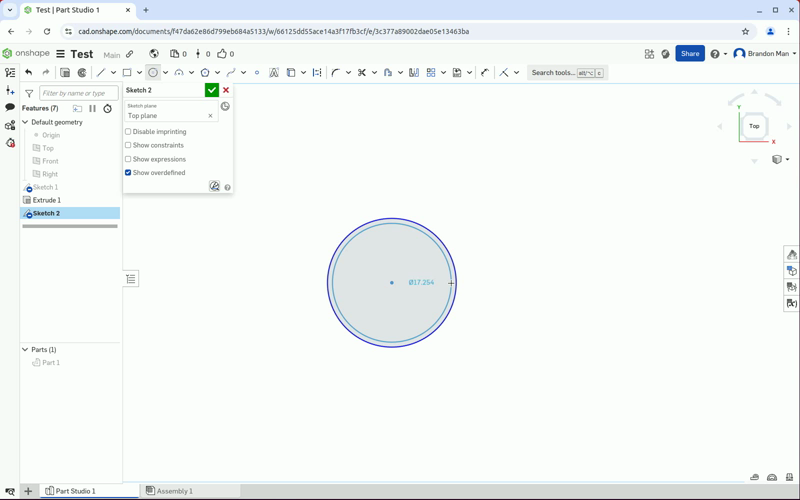
scroll(6)
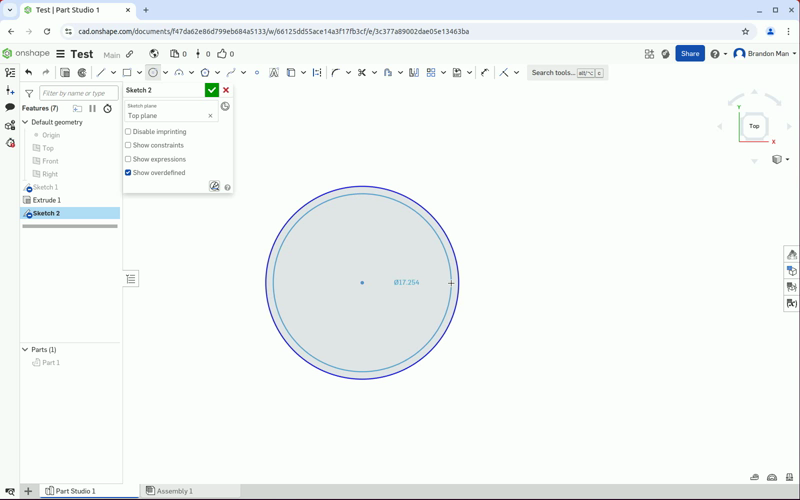
scroll(6)
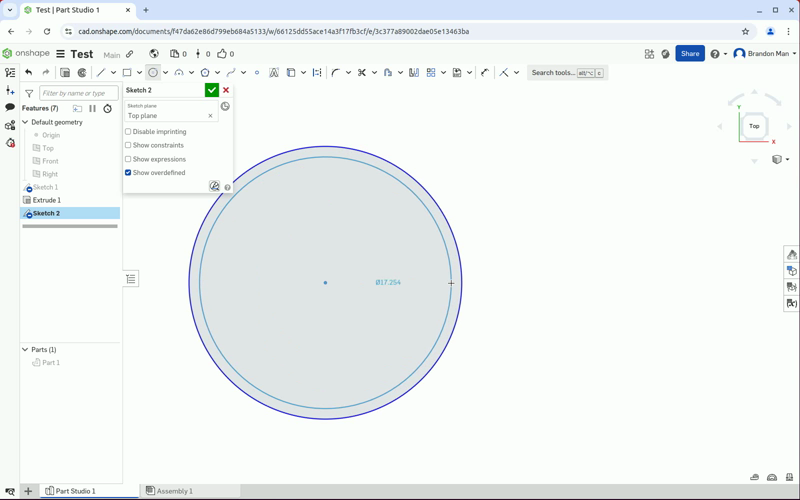
scroll(6)
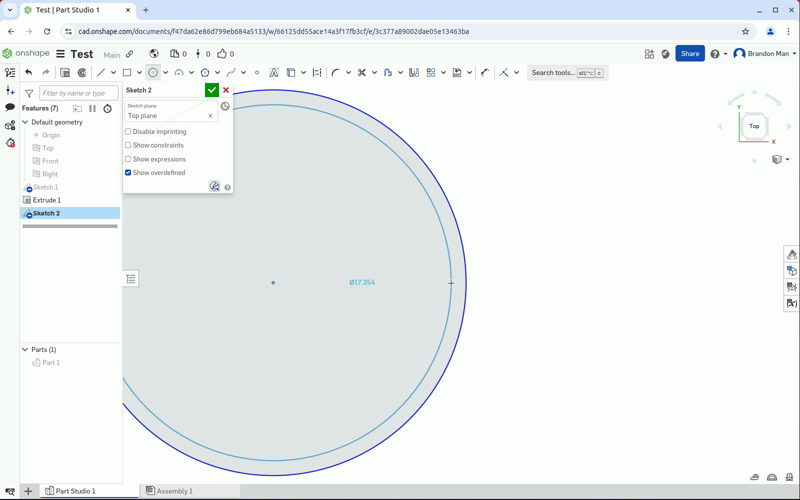
scroll(6)
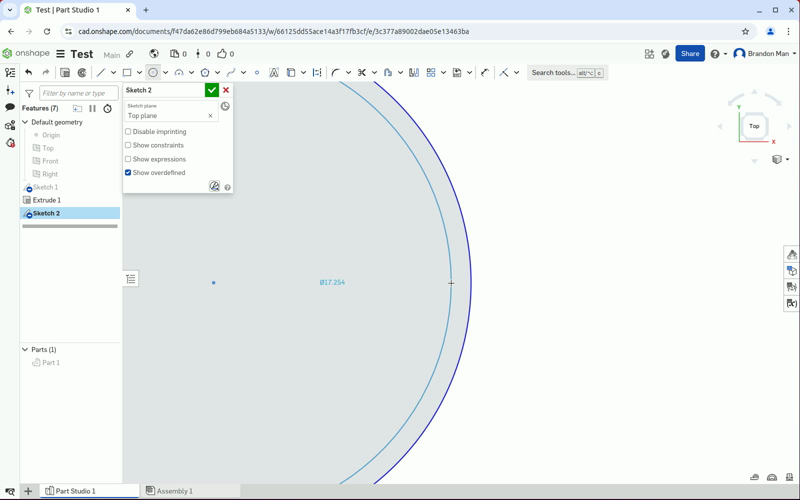
scroll(6)
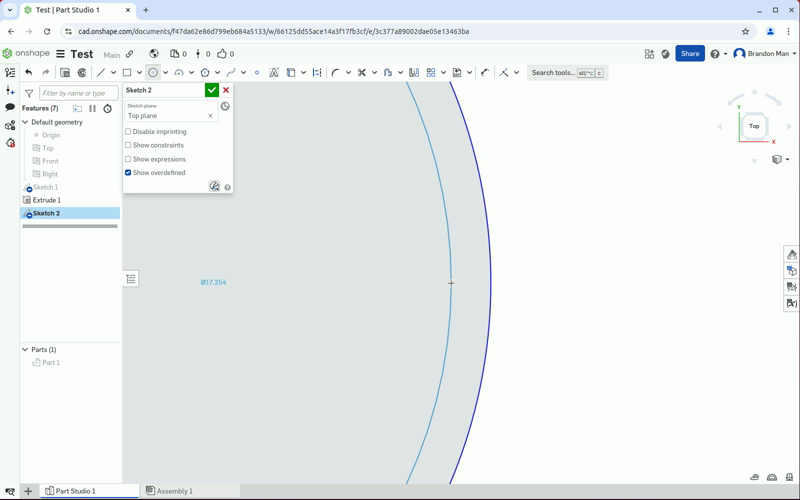
click(451, 282)
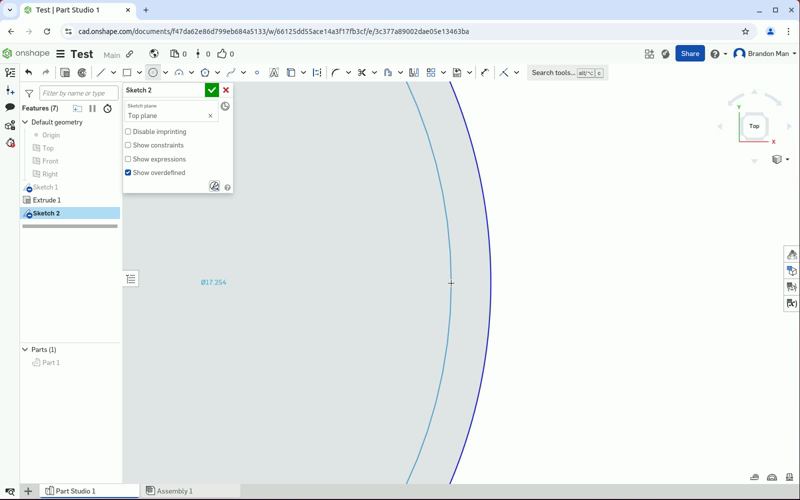
scroll(-6)
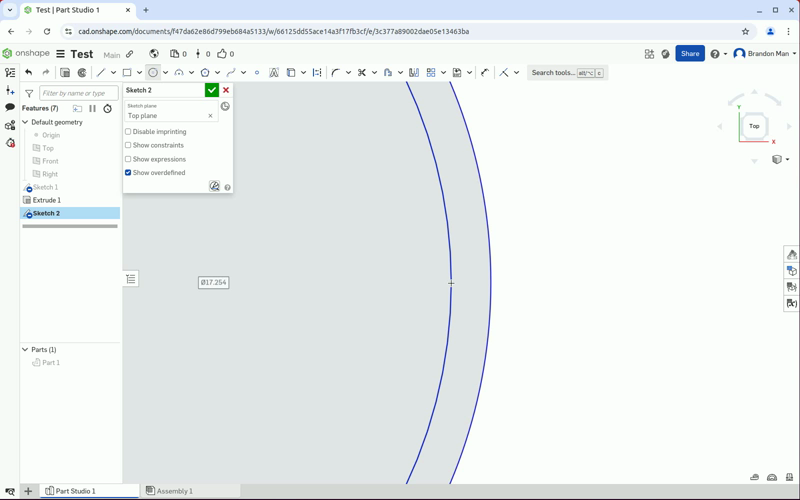
scroll(-6)
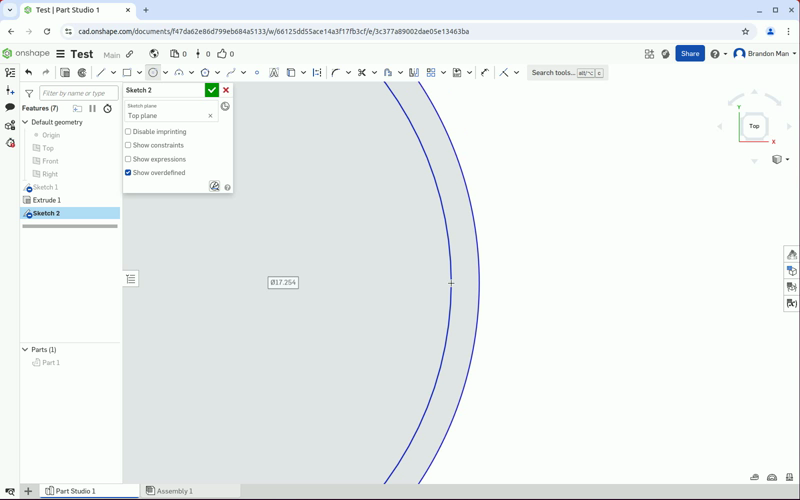
scroll(-6)
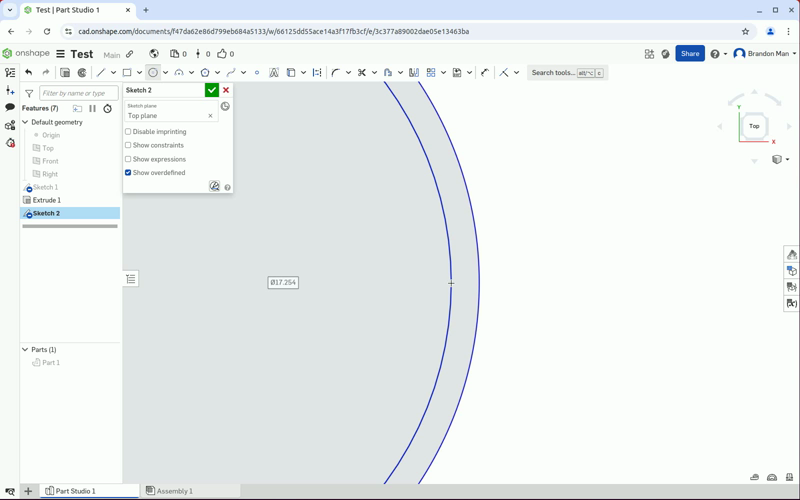
scroll(-6)
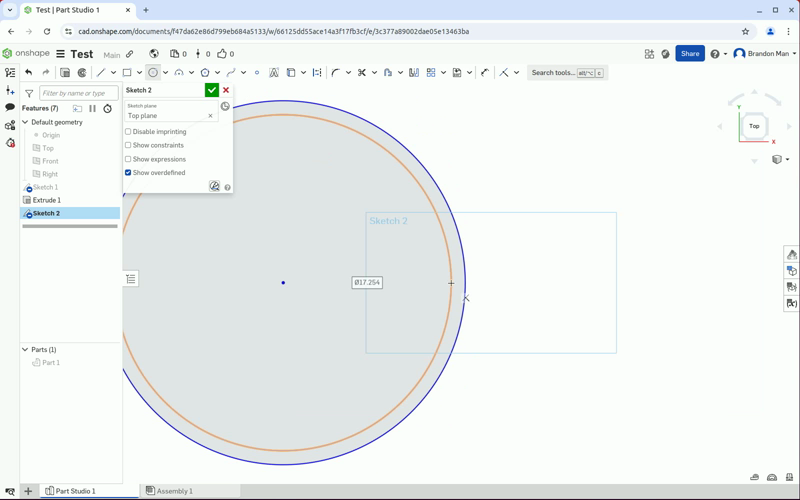
scroll(-6)
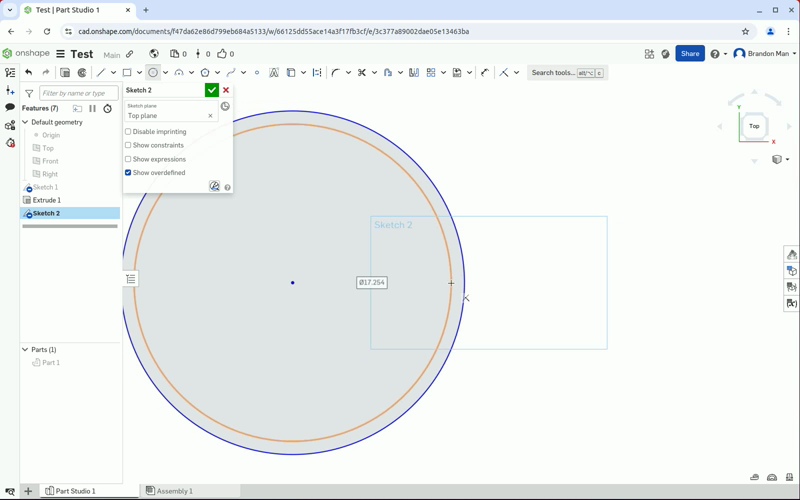
scroll(-6)
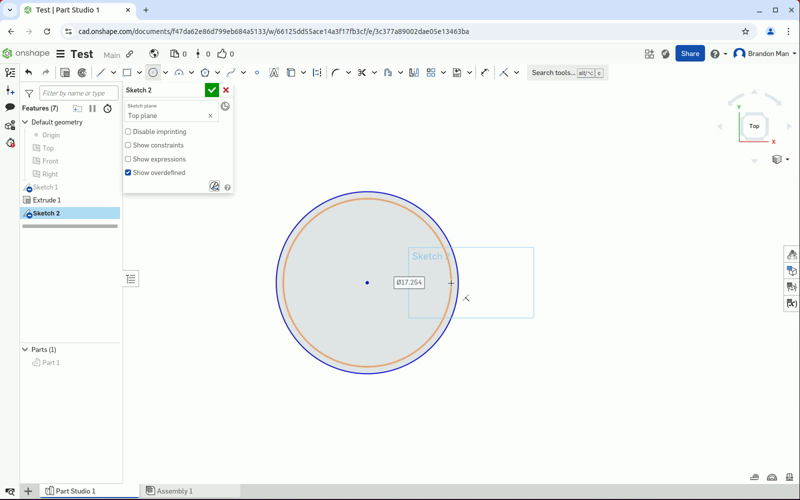
scroll(-6)
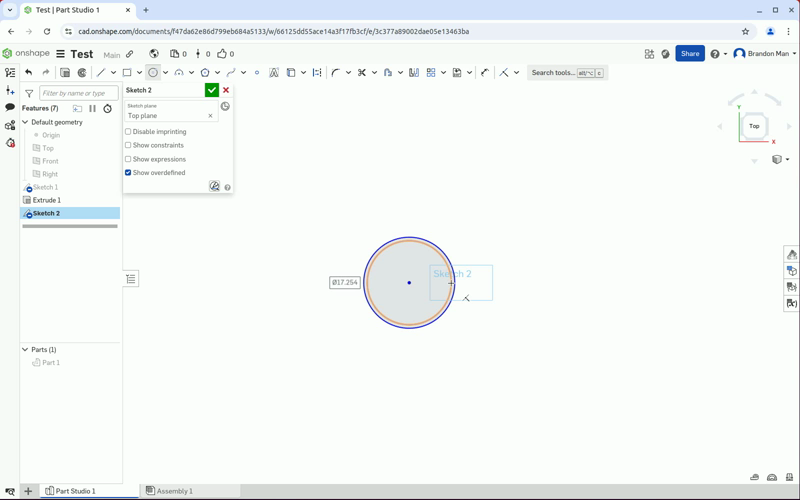
key(esc)
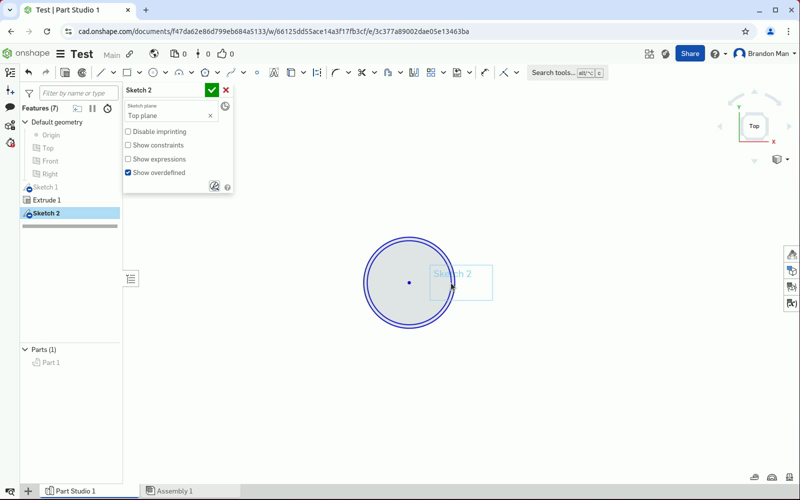
mouse_move(384, 317)
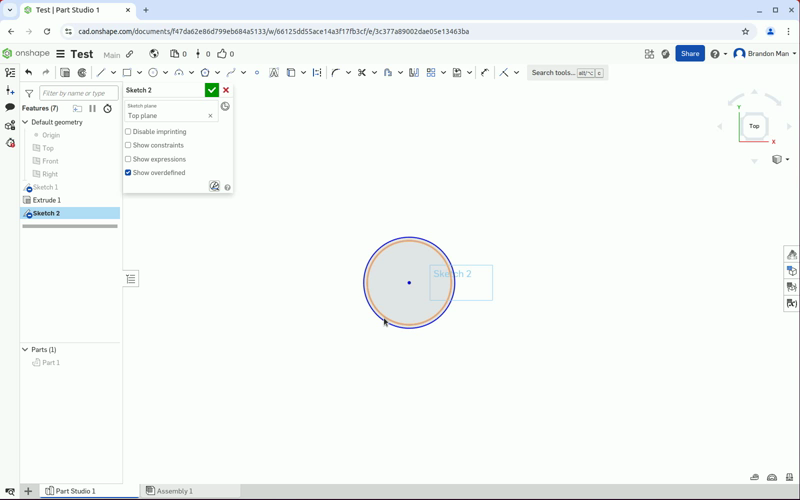
scroll(6)
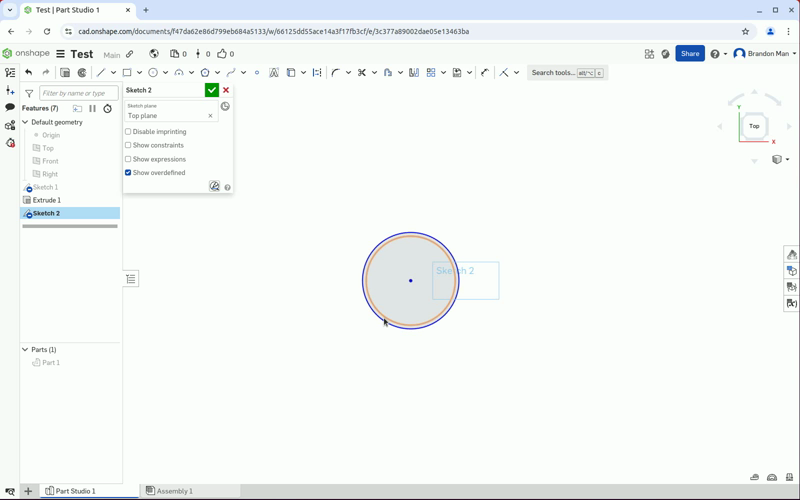
scroll(6)
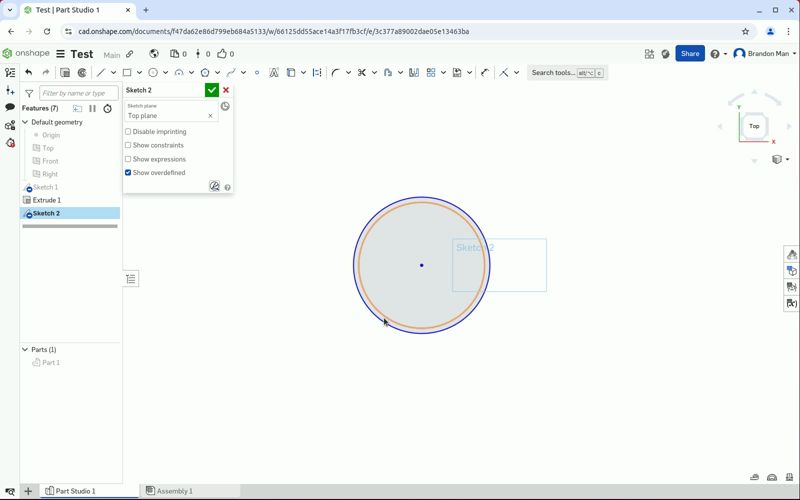
scroll(6)
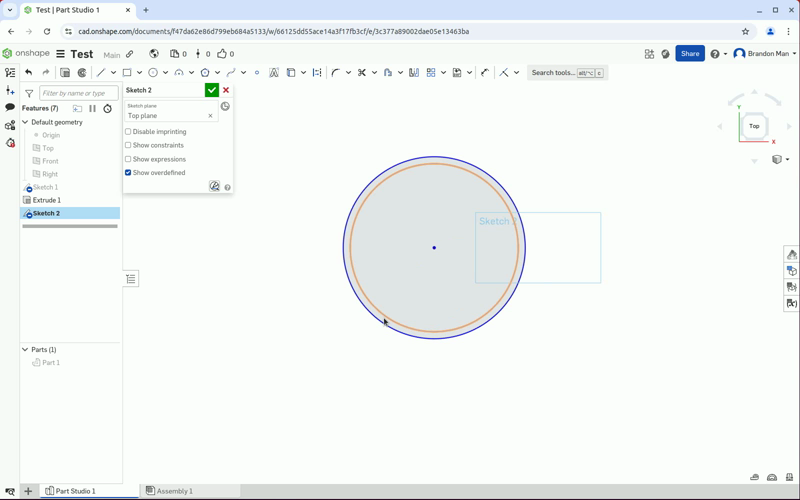
scroll(6)
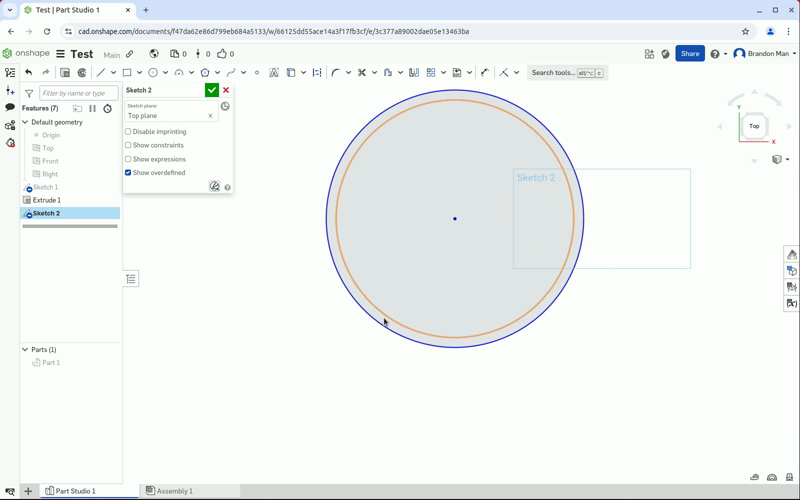
scroll(6)
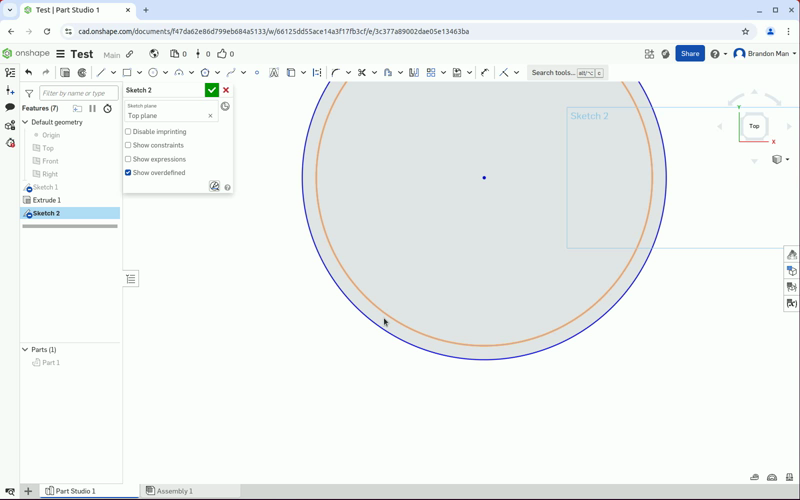
scroll(6)
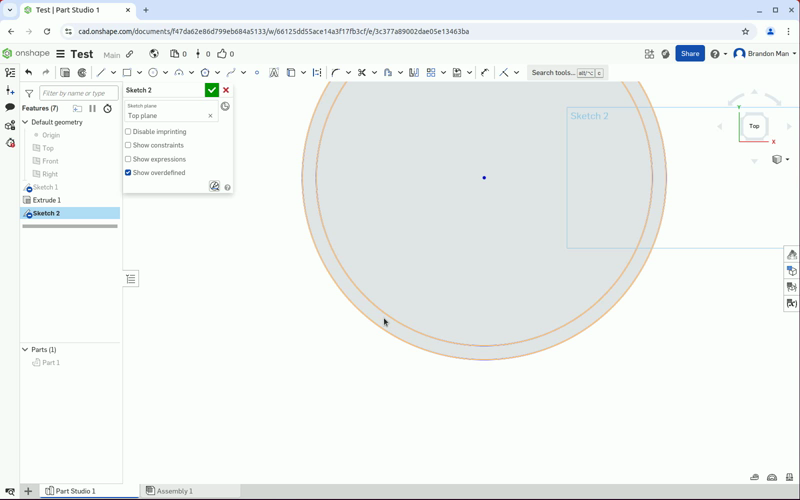
scroll(6)
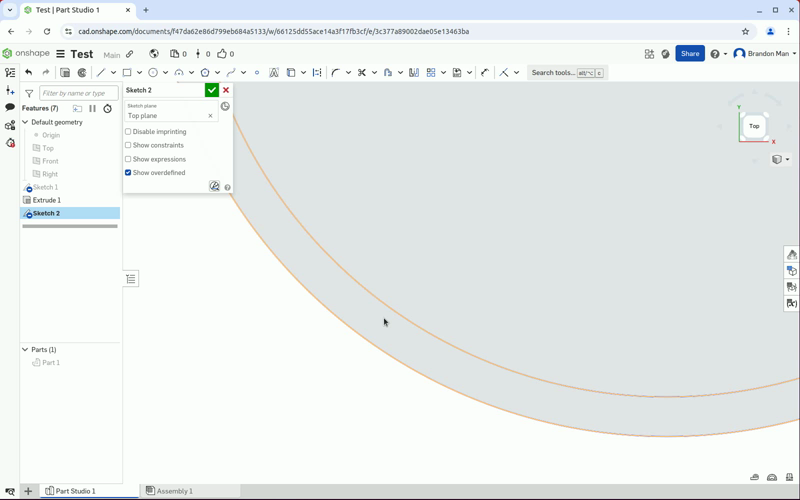
click(384, 317)
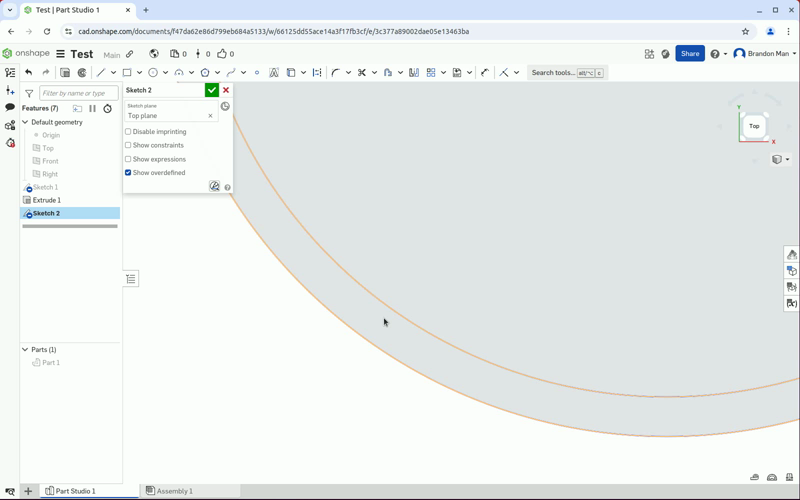
scroll(-6)
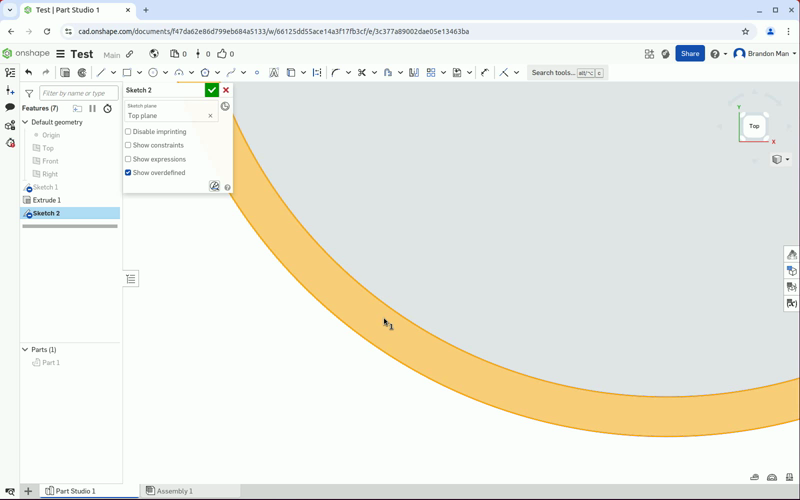
scroll(-6)
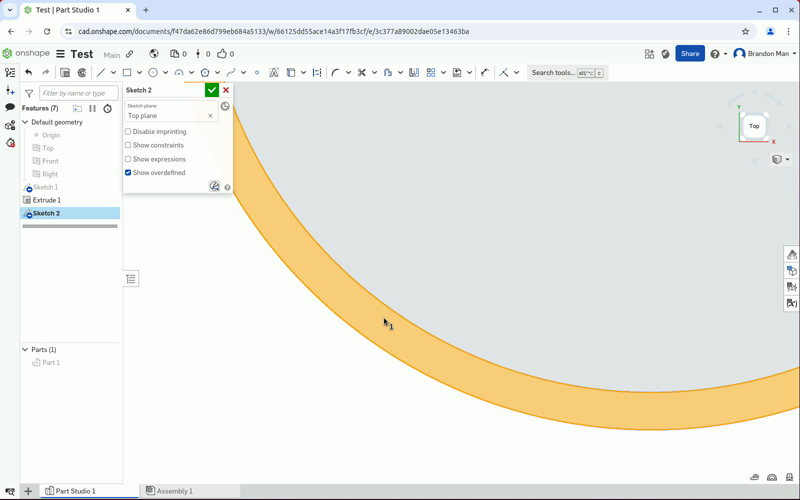
scroll(-6)
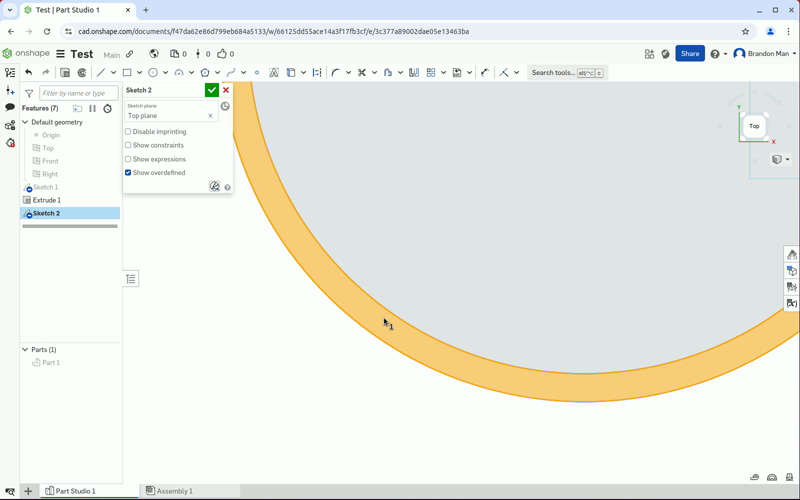
scroll(-6)
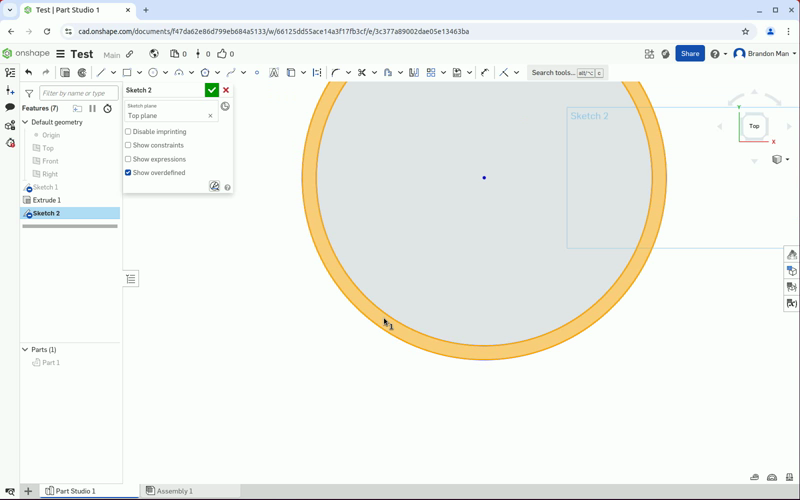
scroll(-6)
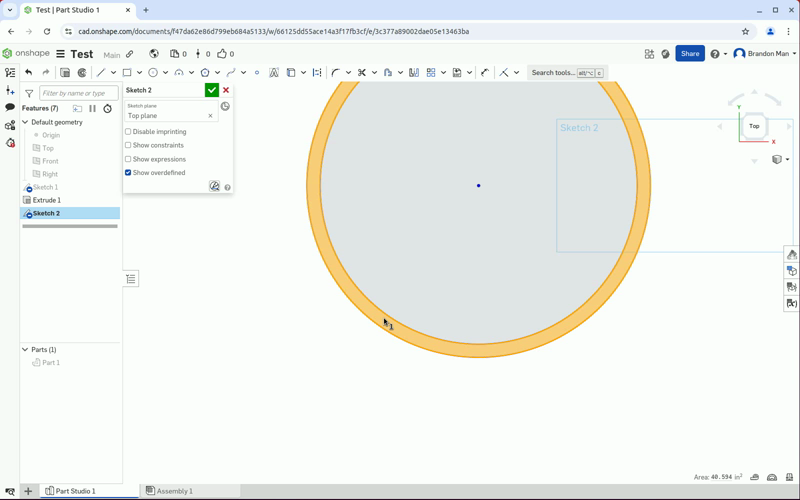
scroll(-6)
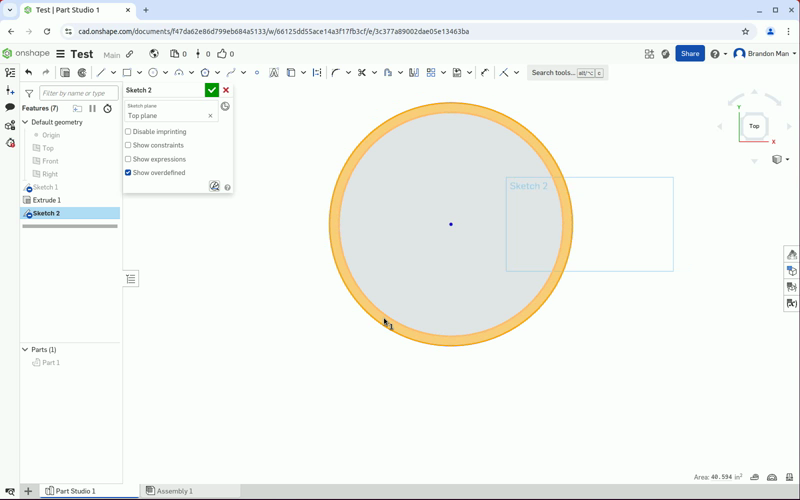
scroll(-6)
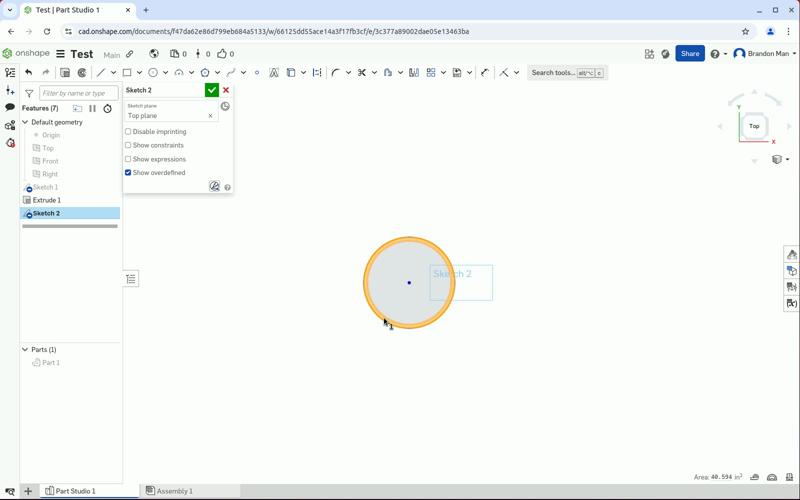
mouse_move(73, 352)
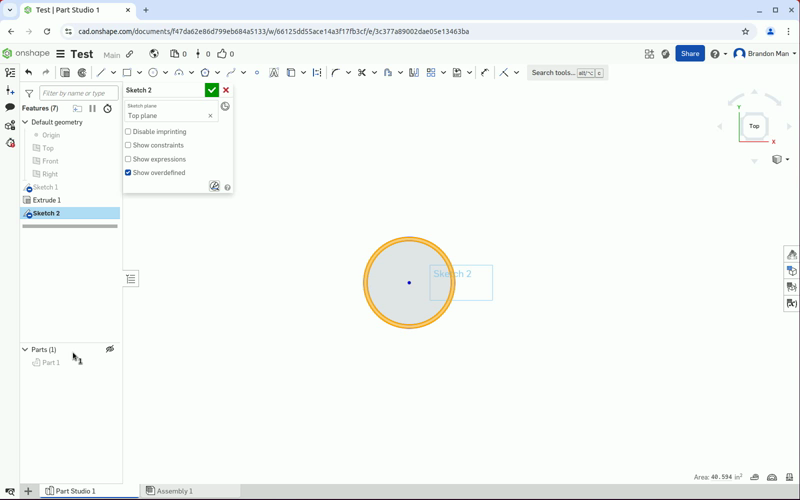
key(shift+y)
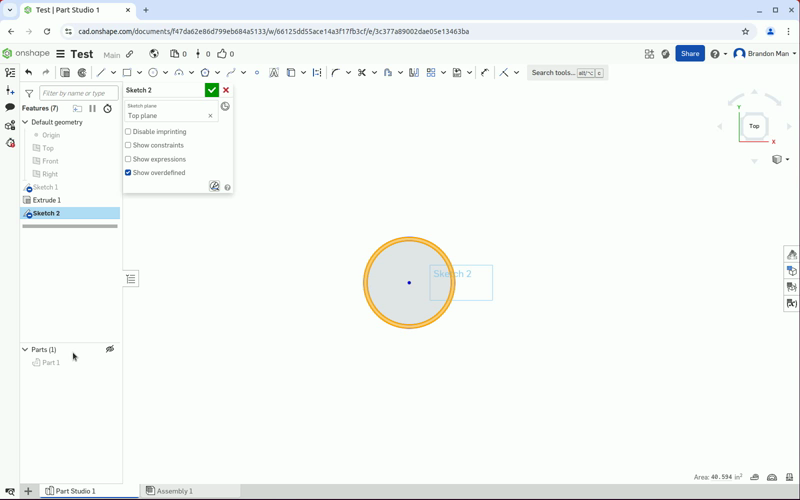
key(shift+e)
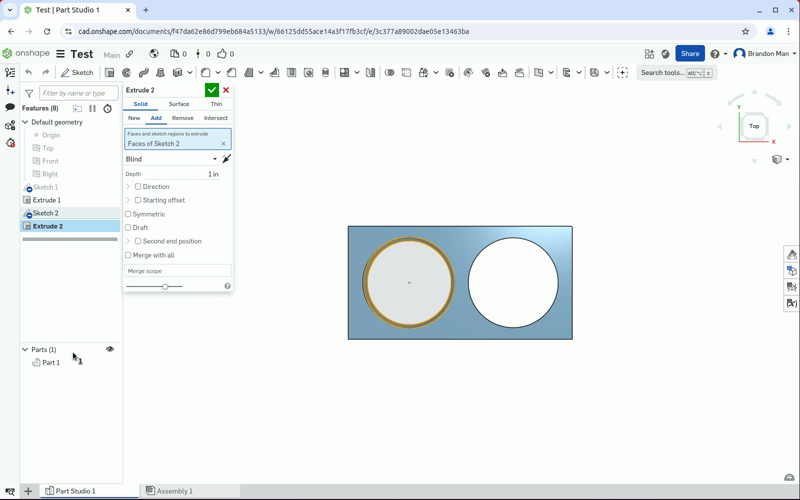
mouse_move(143, 106)
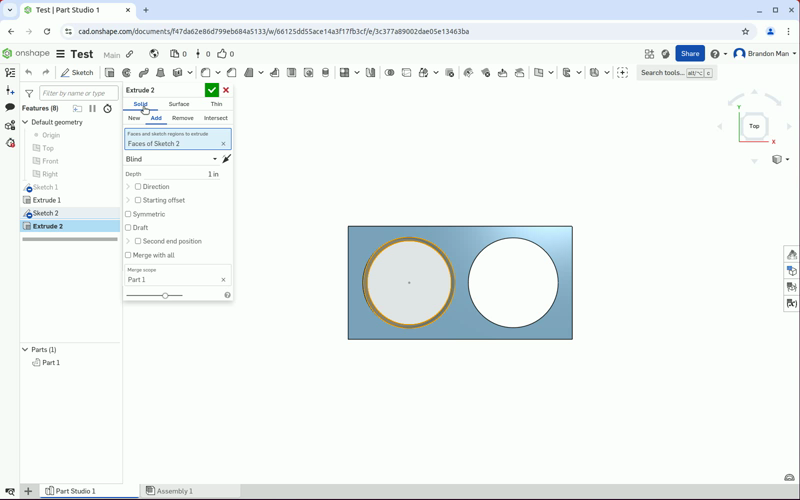
click(143, 106)
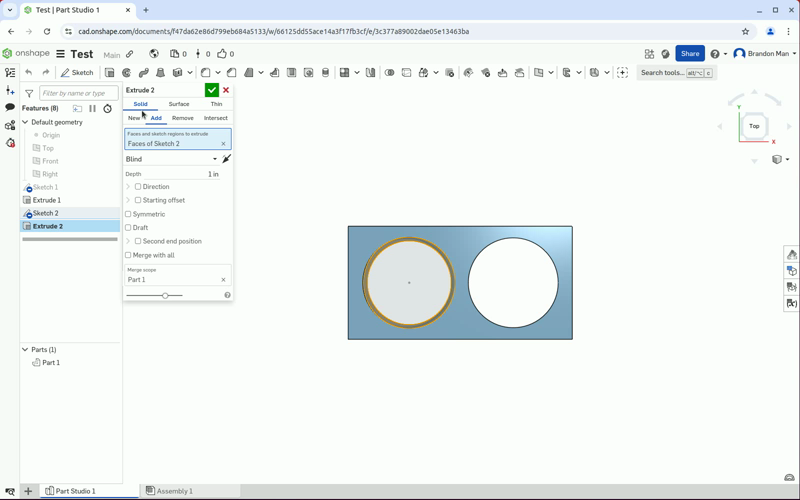
mouse_move(137, 120)
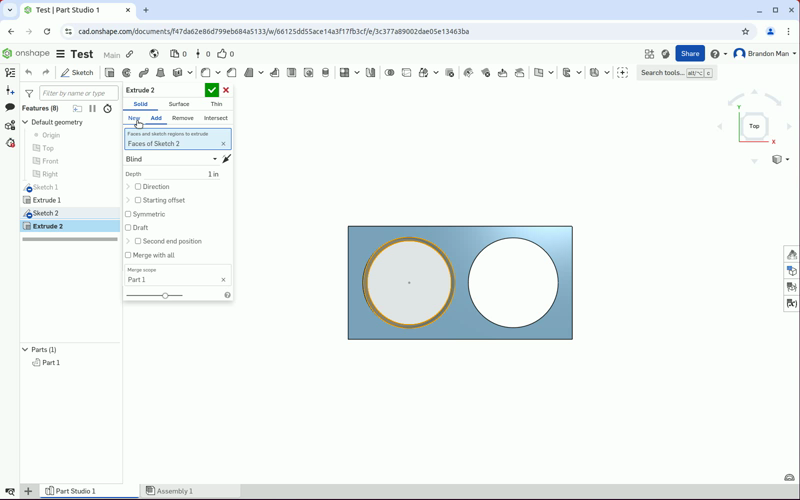
click(137, 120)
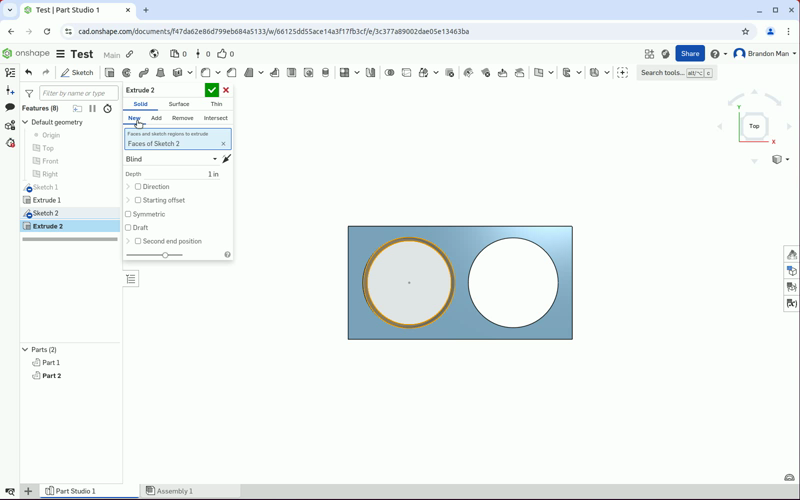
key(tab, 4)
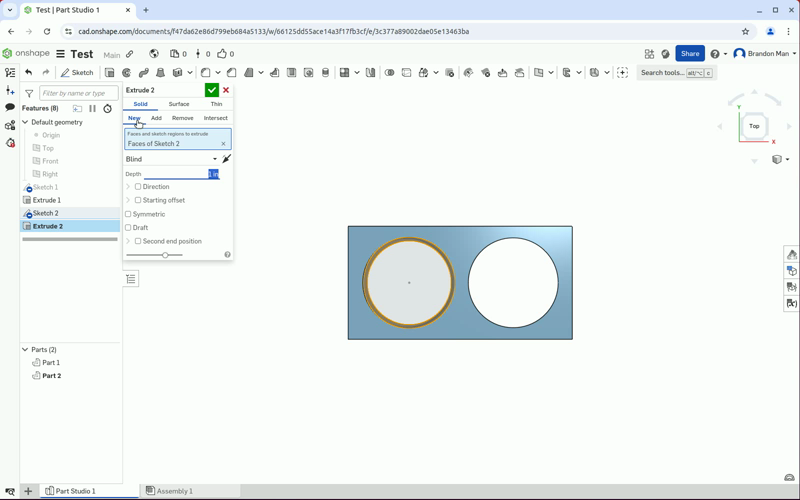
text(0.481)
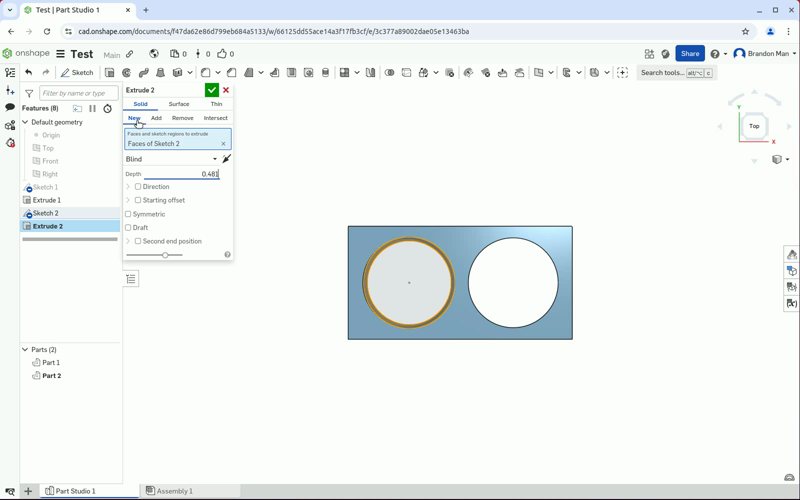
key(enter)
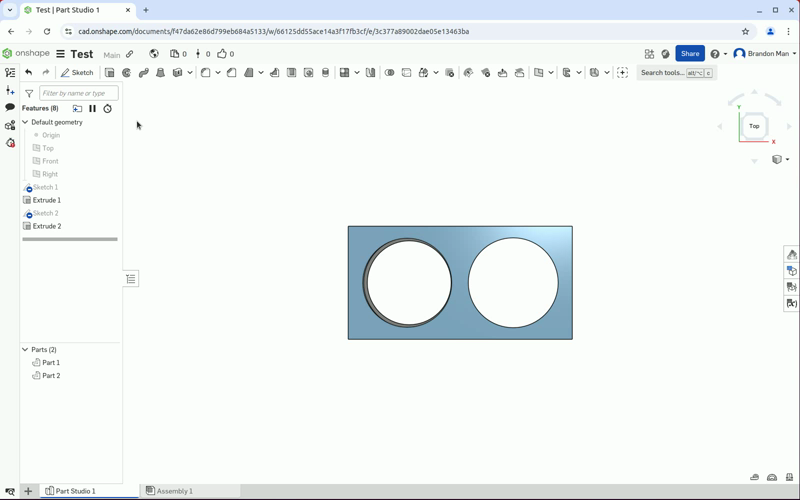
key(shift+h)
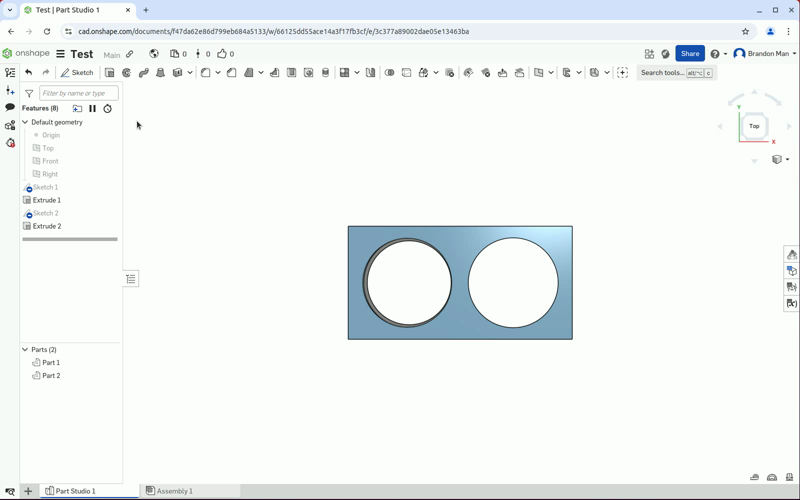
key(shift+h)
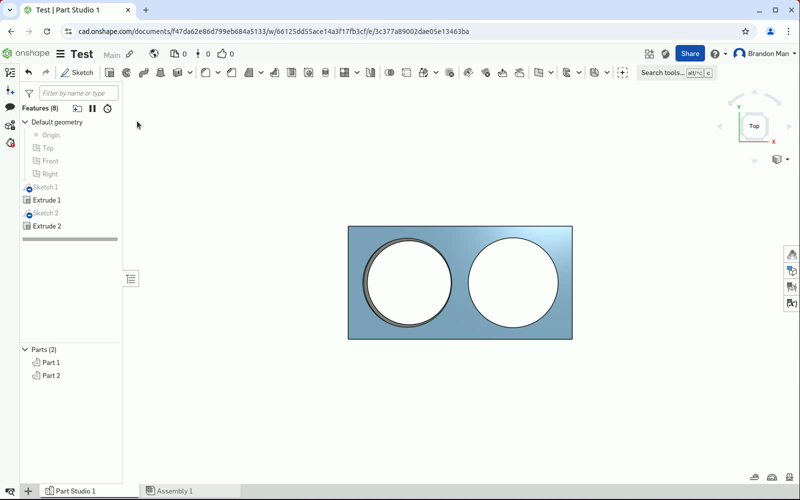
mouse_move(73, 189)
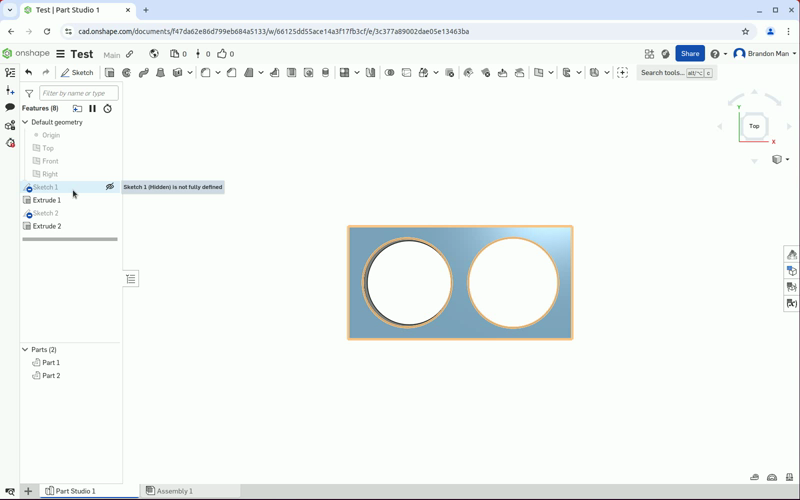
click(73, 189)
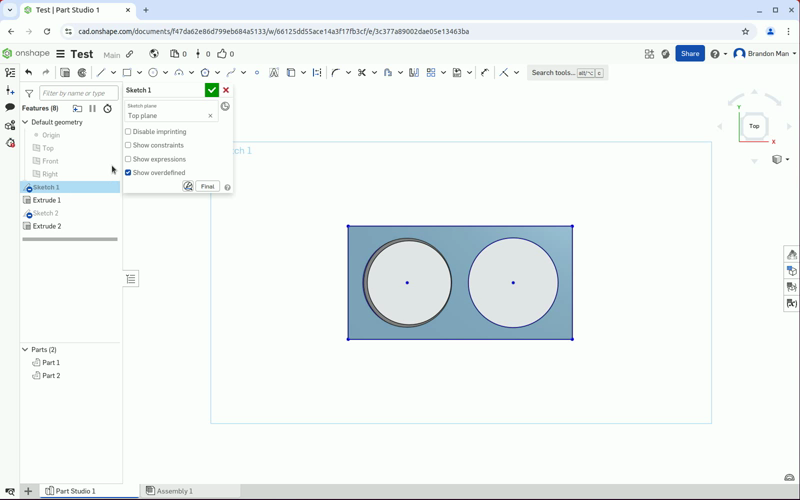
mouse_move(229, 92)
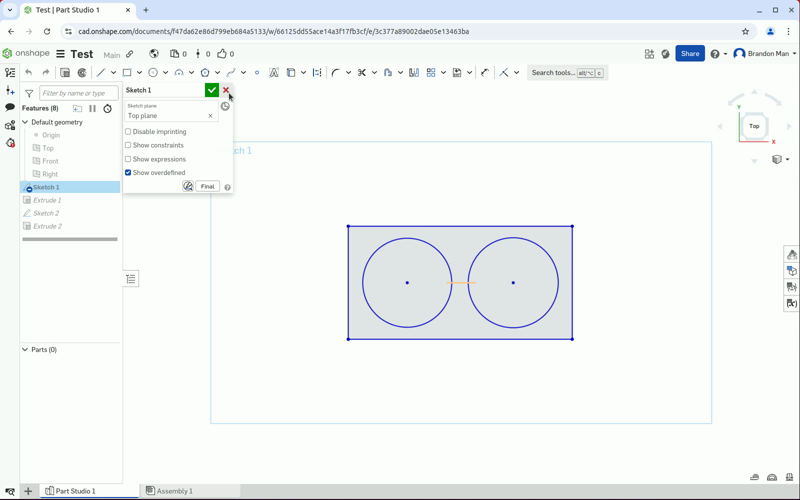
click(229, 92)
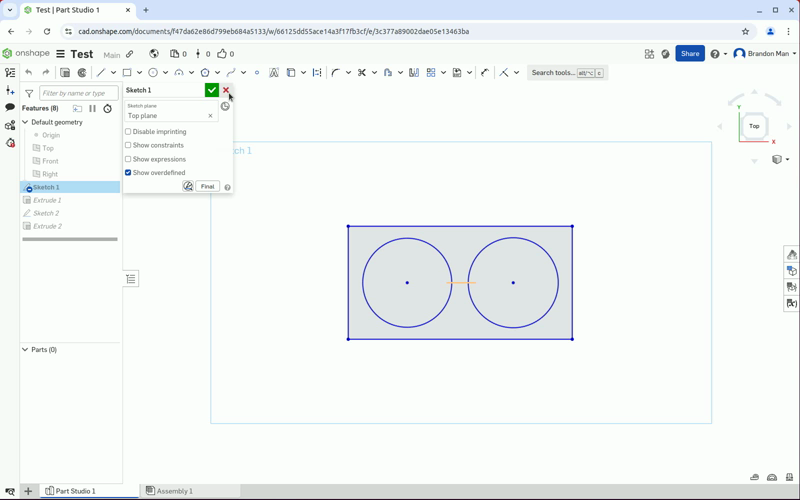
key(shift+s)
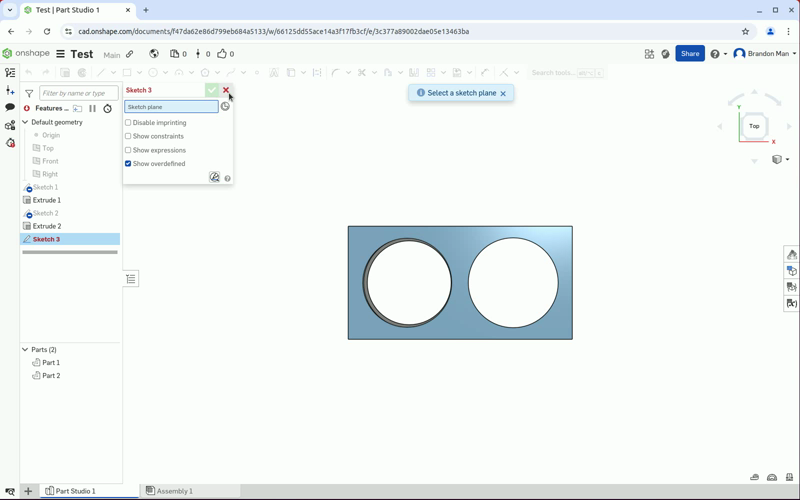
mouse_move(73, 150)
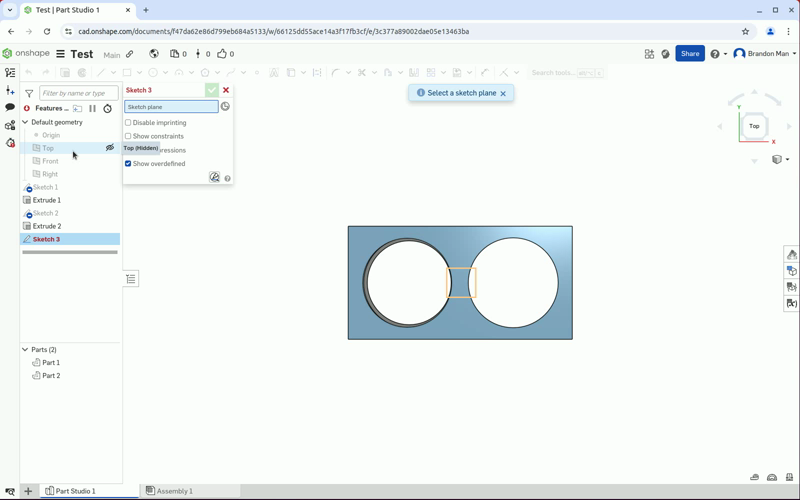
click(73, 150)
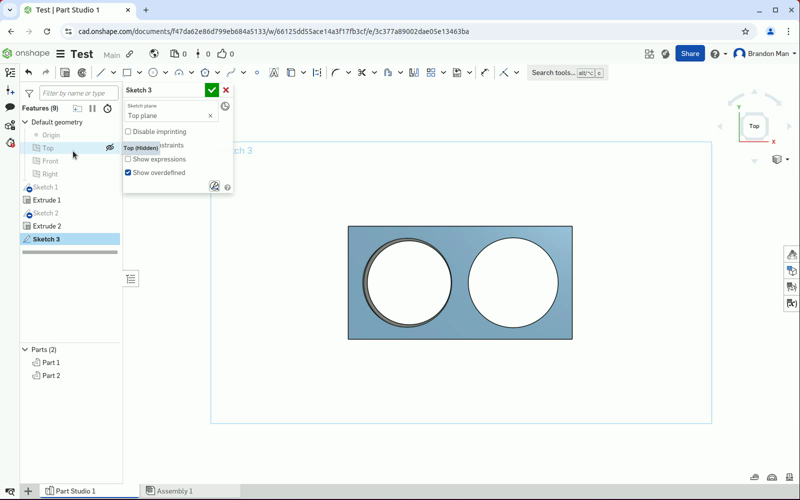
mouse_move(73, 352)
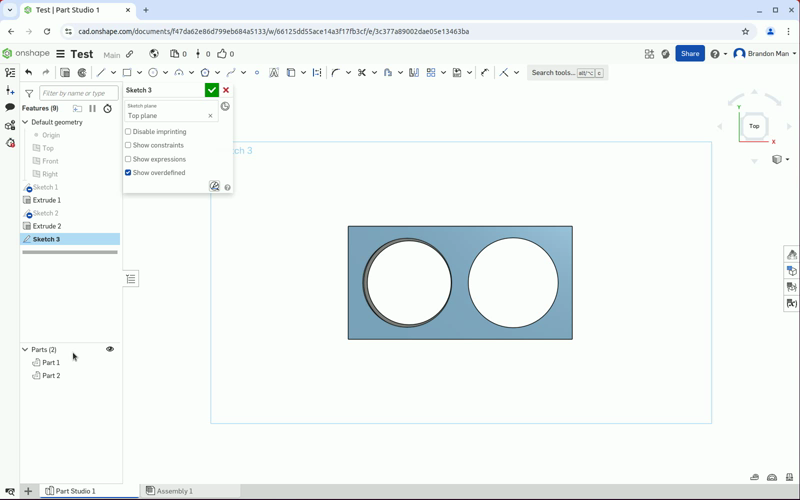
key(y)
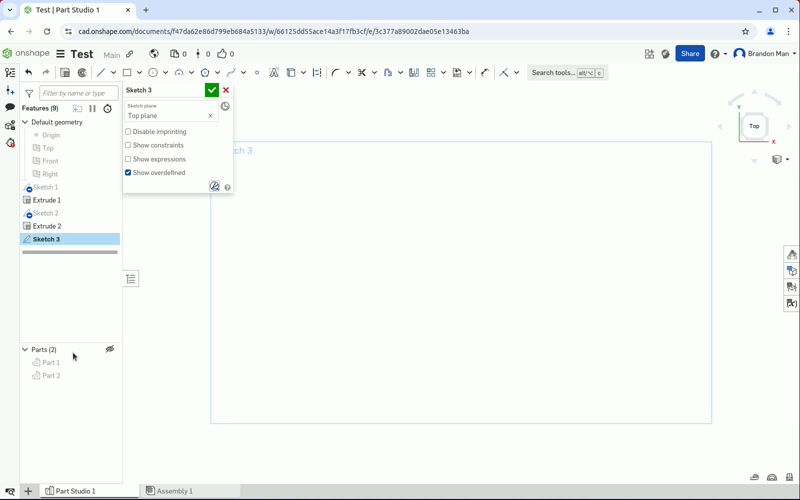
key(c)
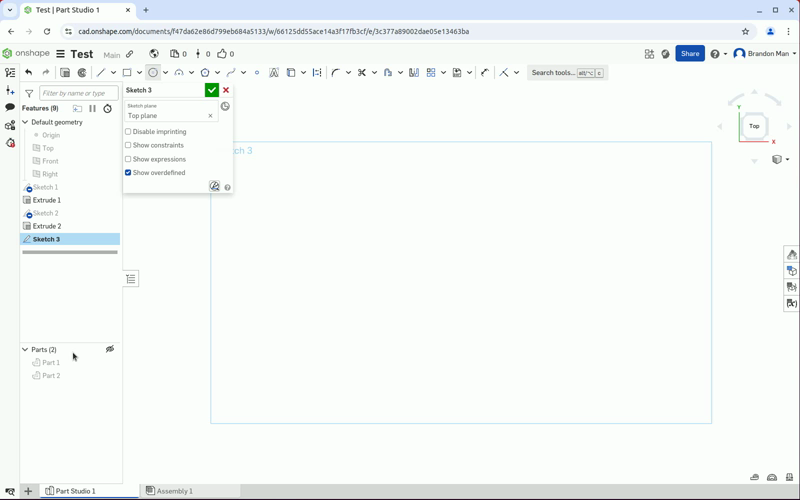
key_down(shift)
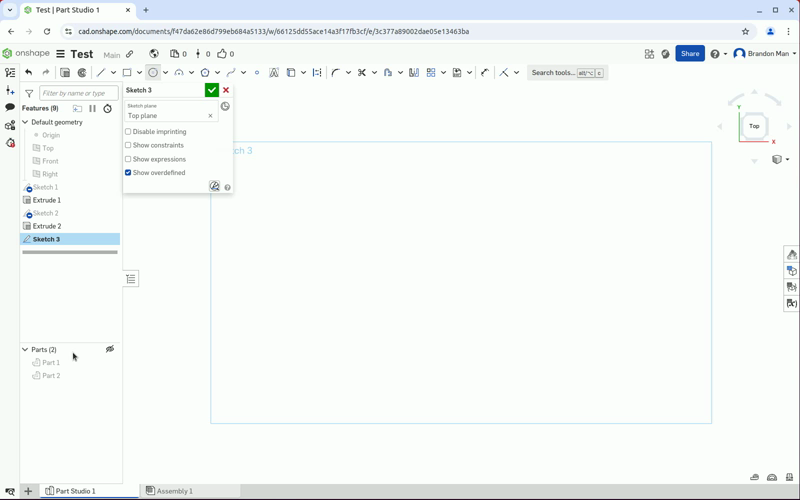
mouse_move(513, 282)
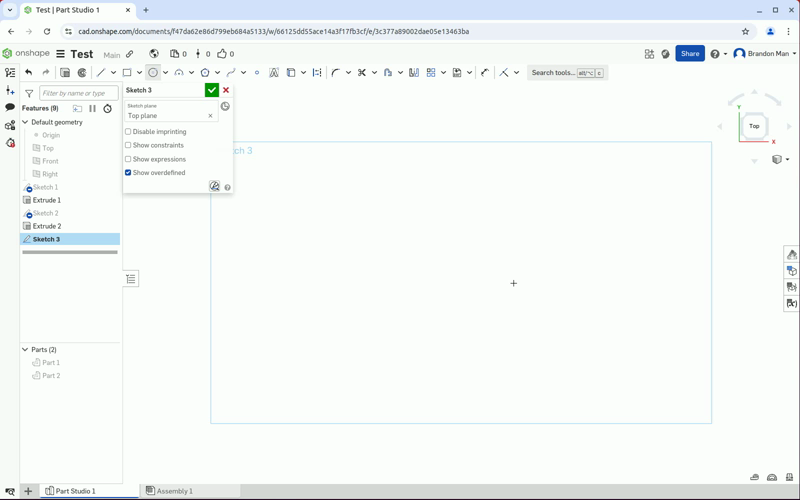
click(513, 282)
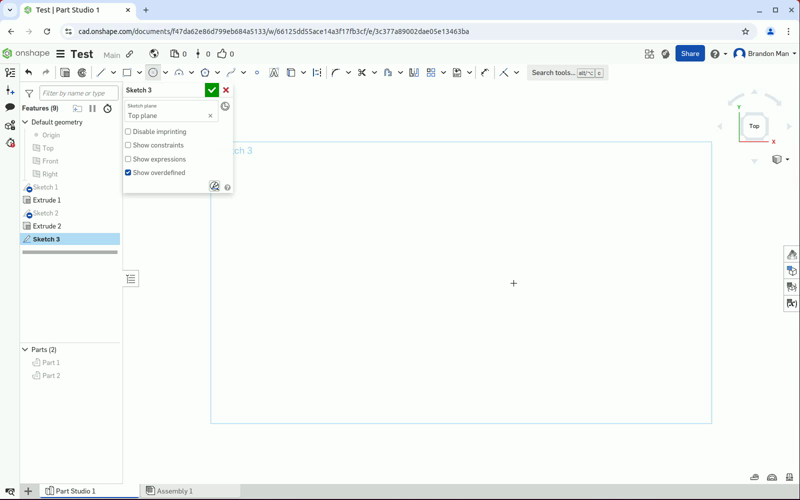
key_up(shift)
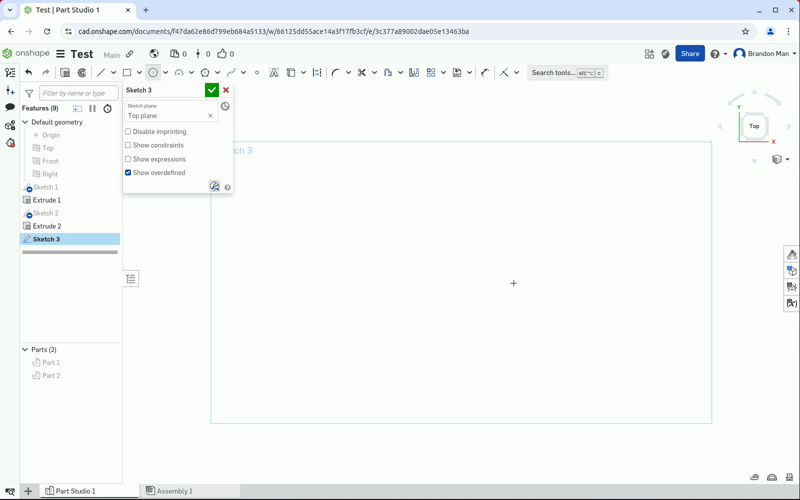
mouse_move(559, 282)
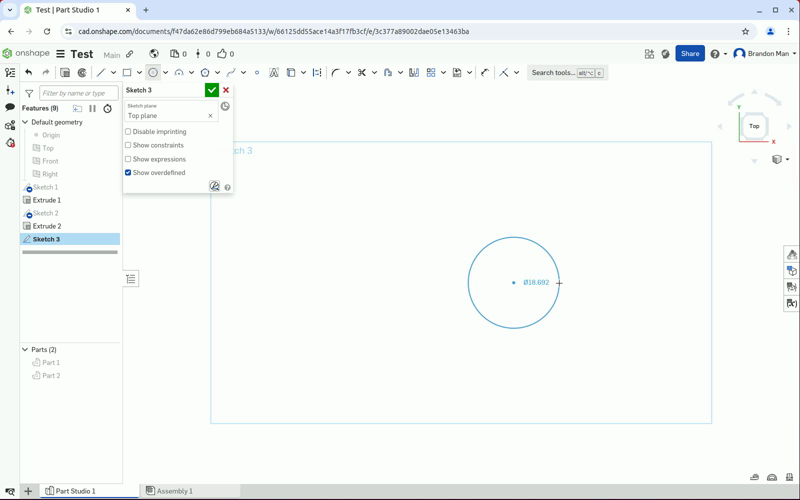
click(559, 282)
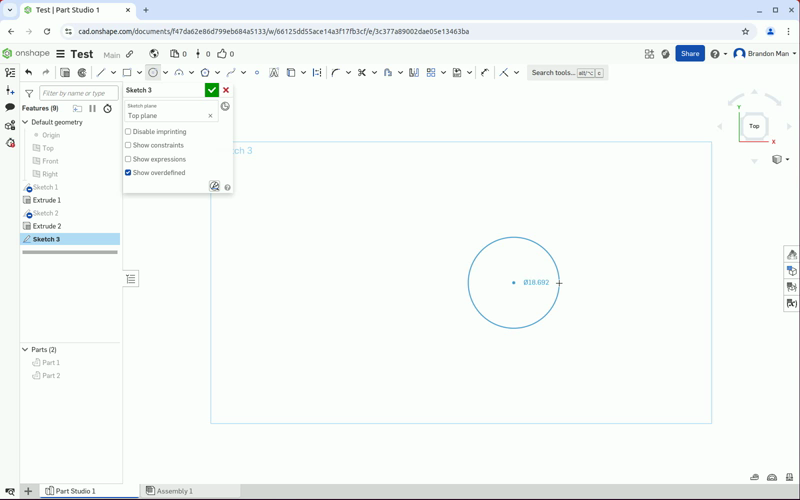
key(esc)
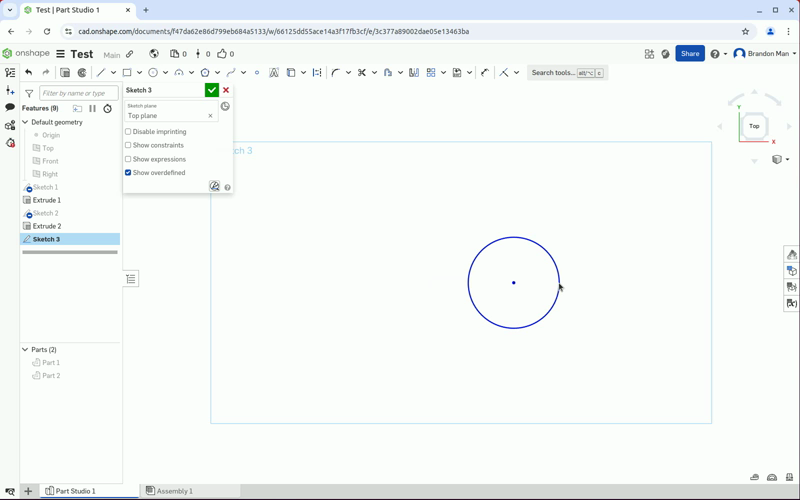
key(c)
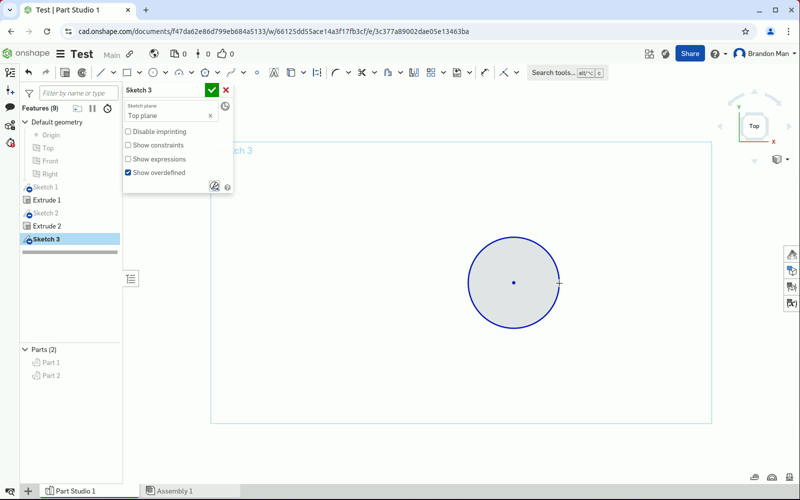
key_down(shift)
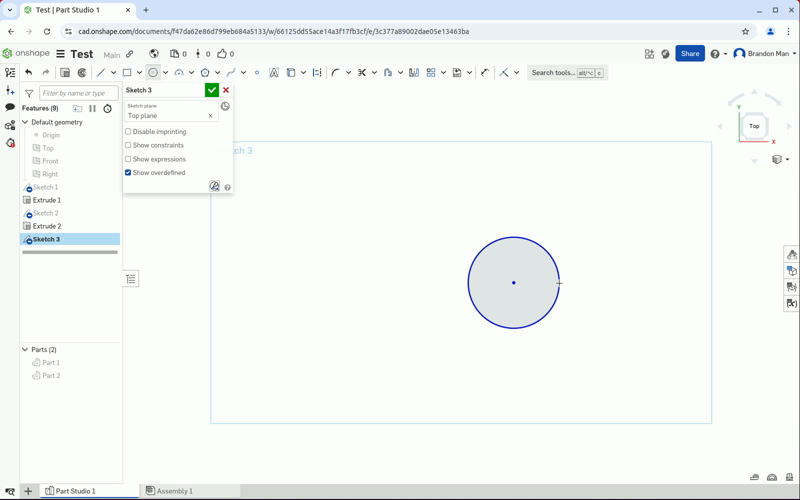
mouse_move(513, 282)
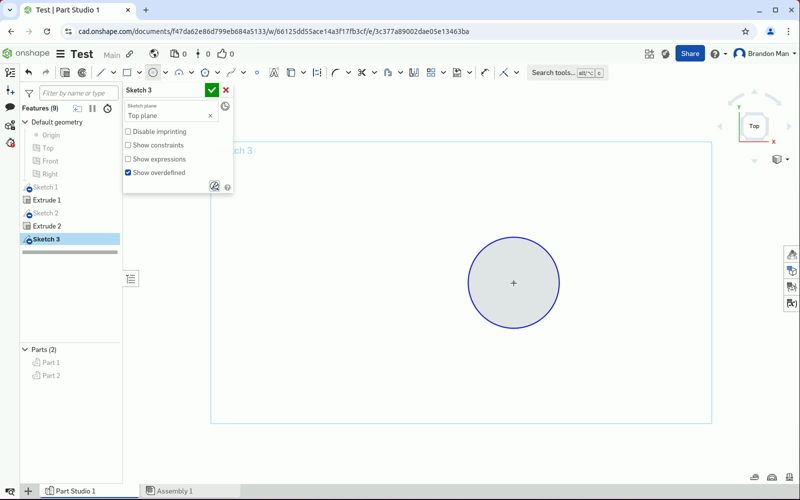
click(513, 282)
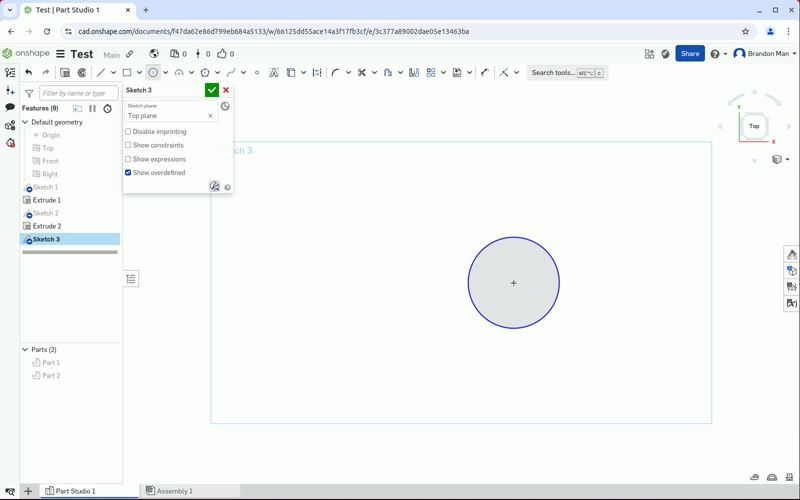
key_up(shift)
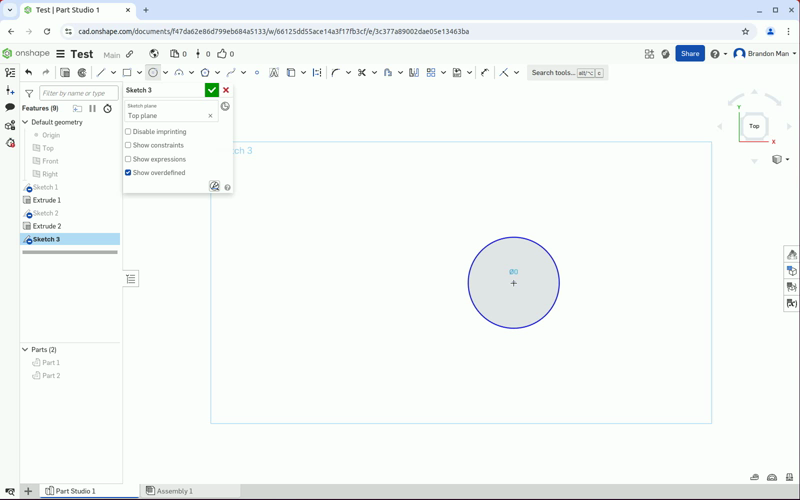
mouse_move(555, 282)
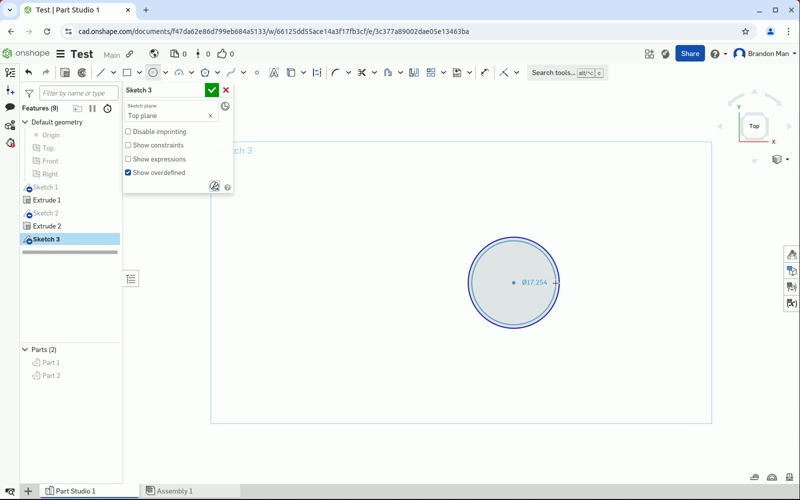
scroll(6)
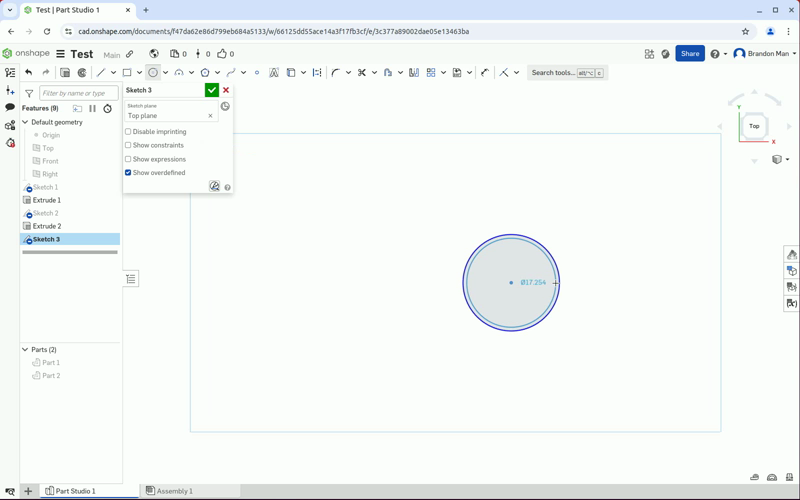
scroll(6)
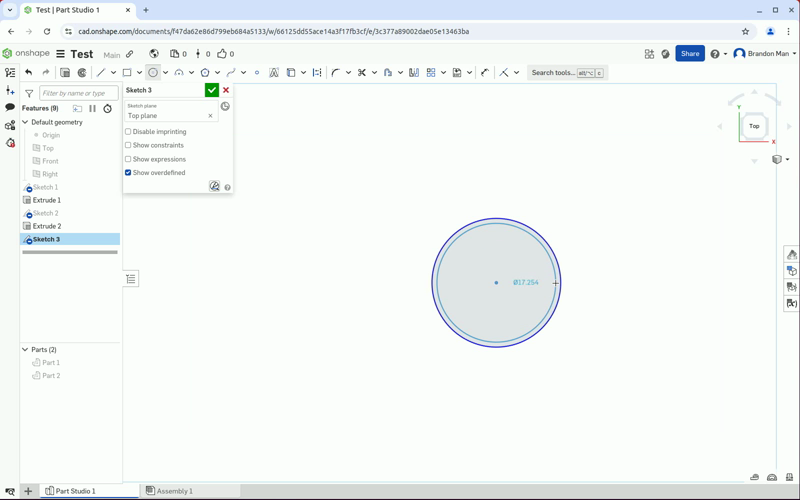
scroll(6)
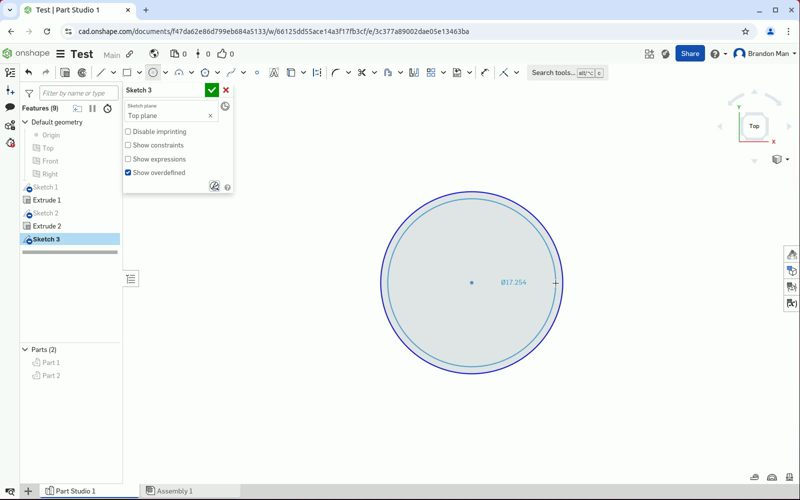
scroll(6)
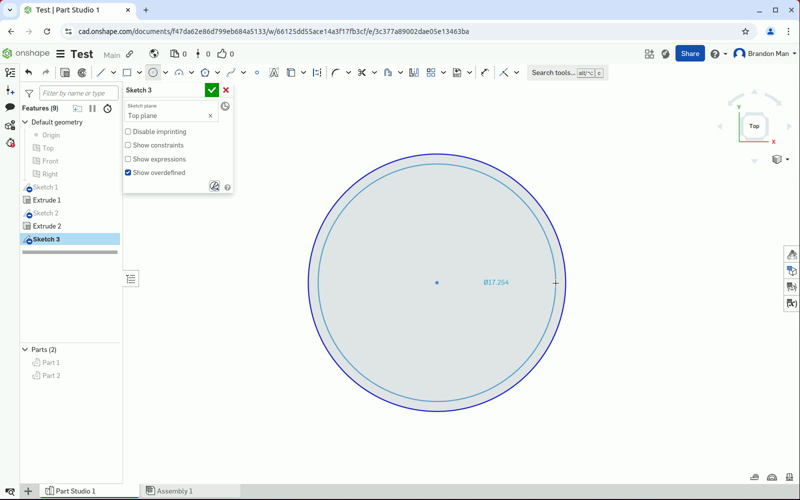
scroll(6)
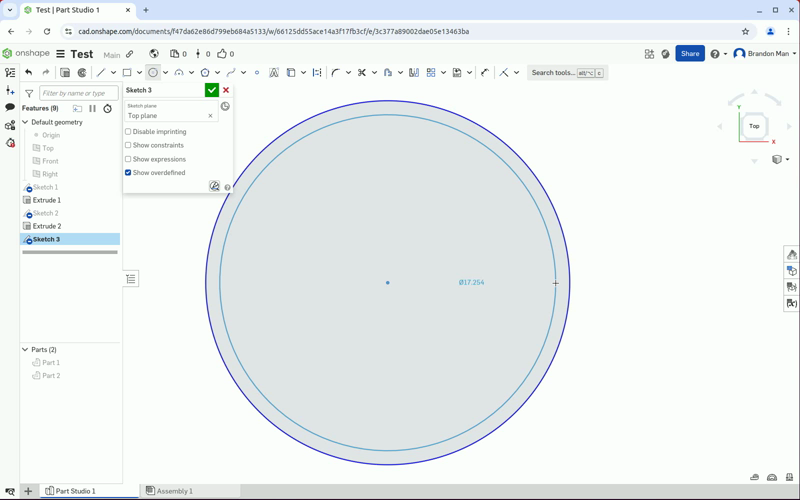
scroll(6)
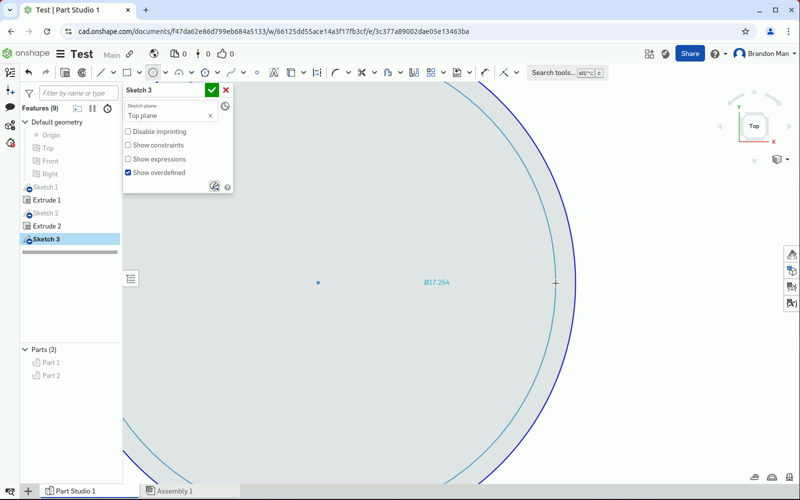
scroll(6)
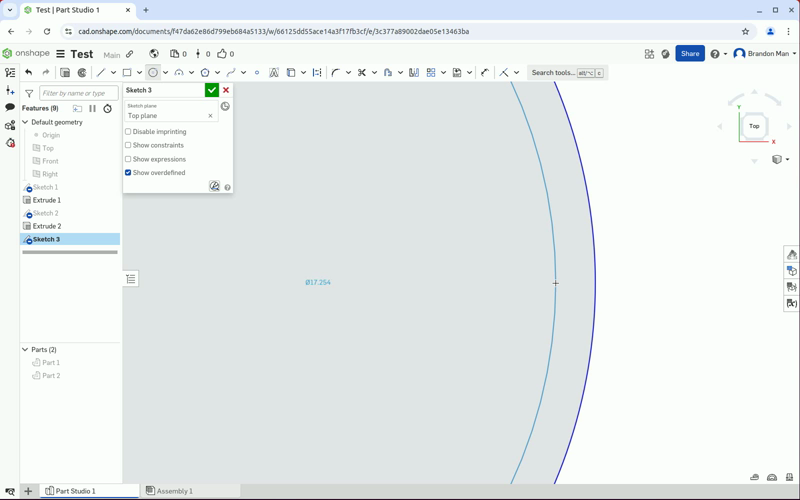
click(555, 282)
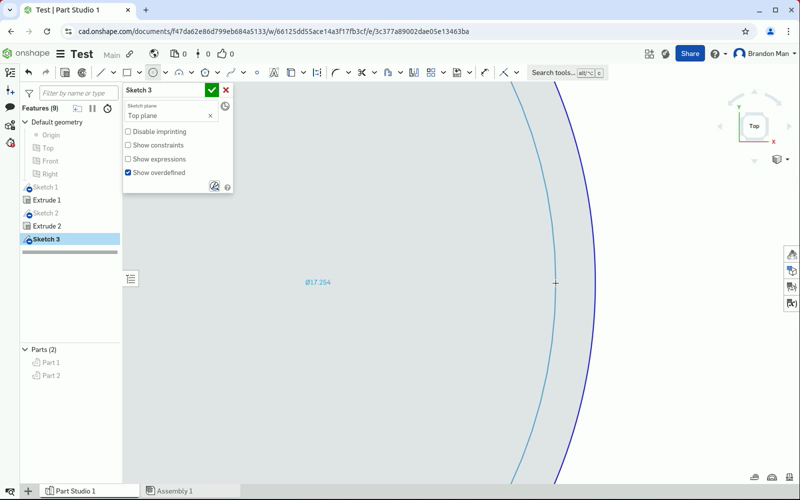
scroll(-6)
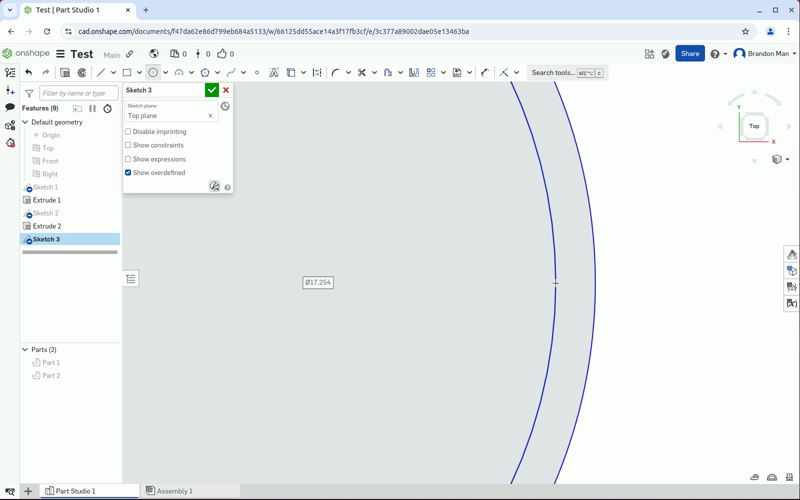
scroll(-6)
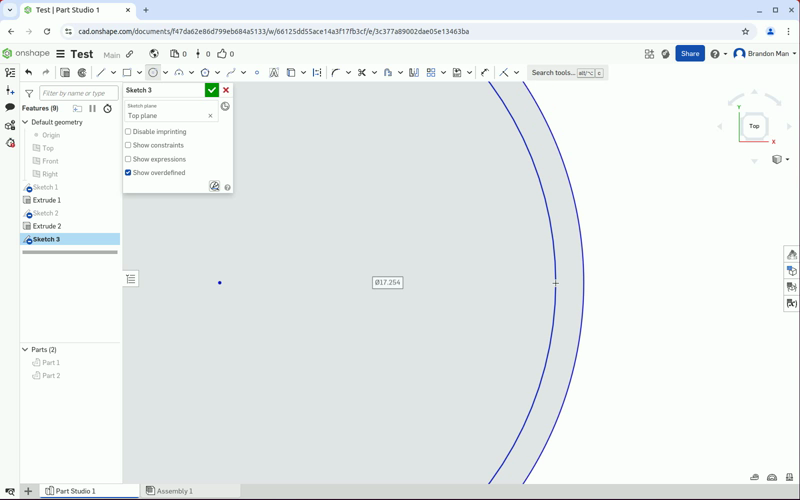
scroll(-6)
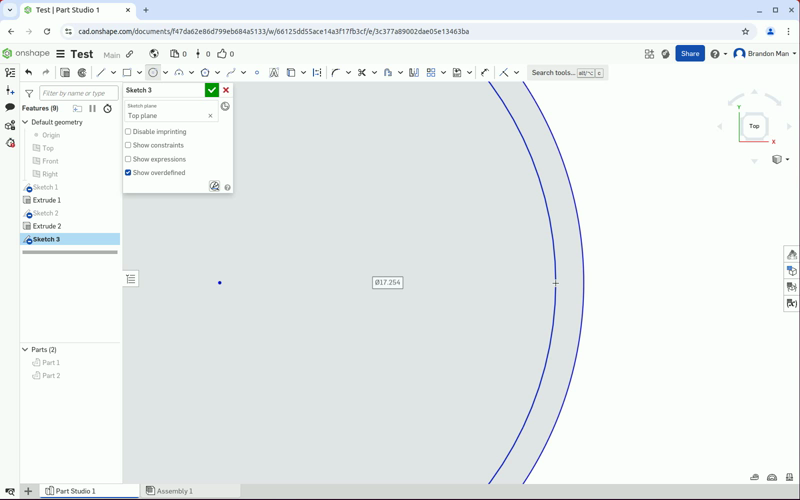
scroll(-6)
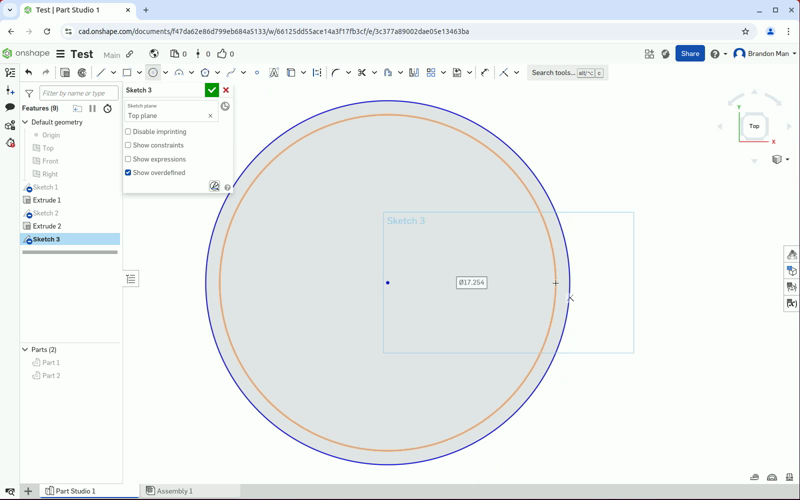
scroll(-6)
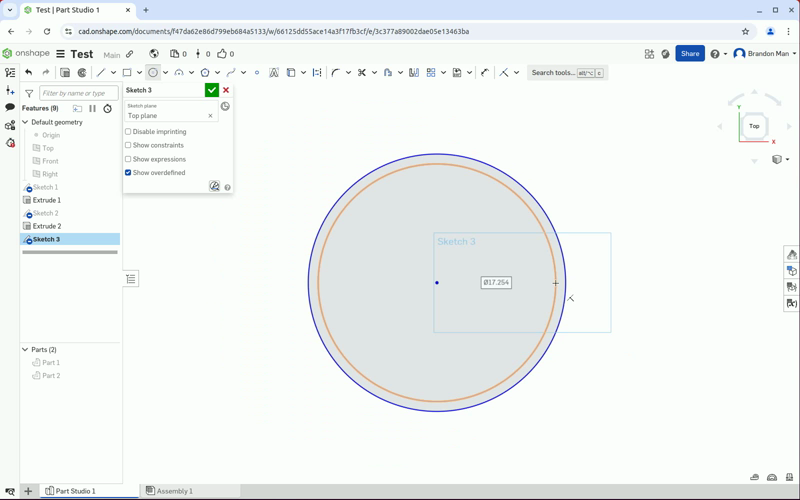
scroll(-6)
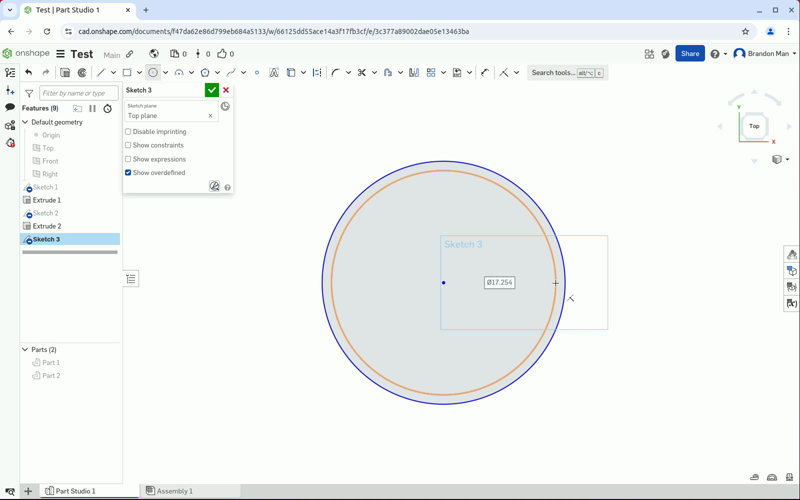
scroll(-6)
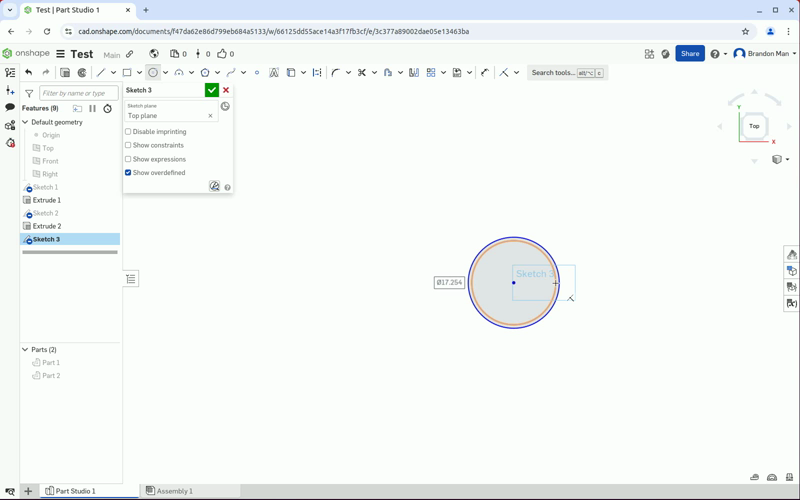
key(esc)
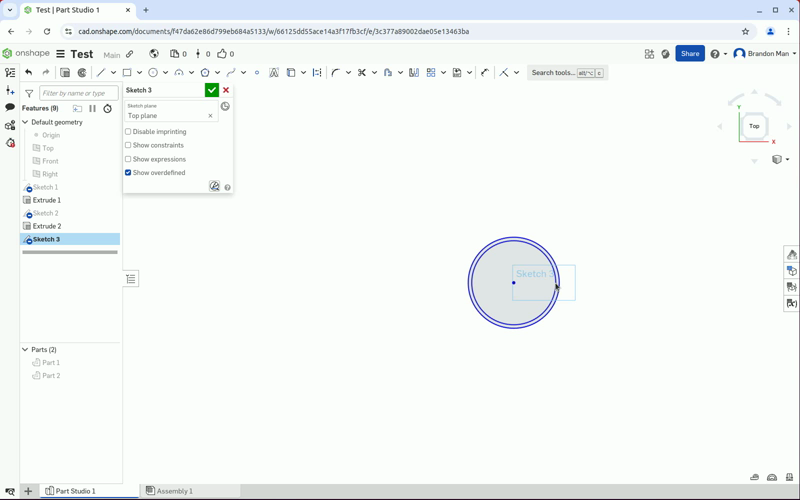
mouse_move(491, 319)
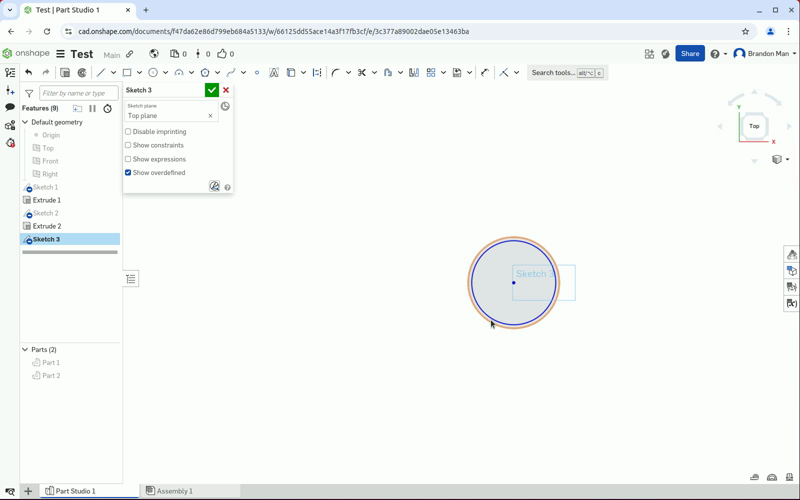
scroll(6)
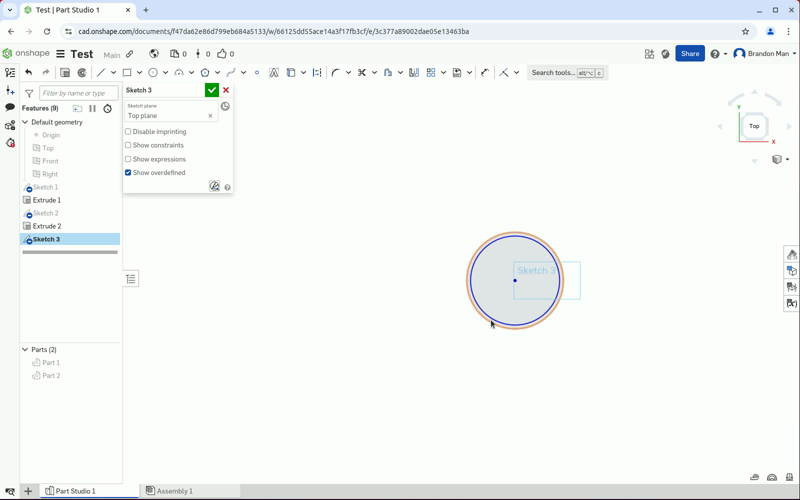
scroll(6)
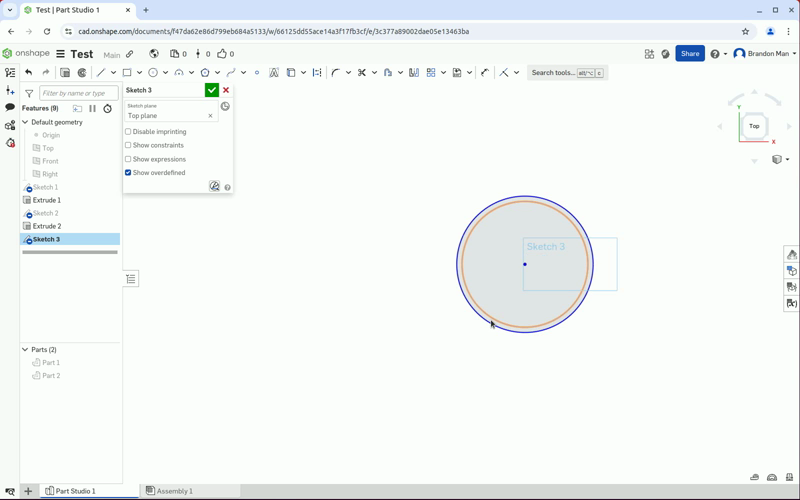
scroll(6)
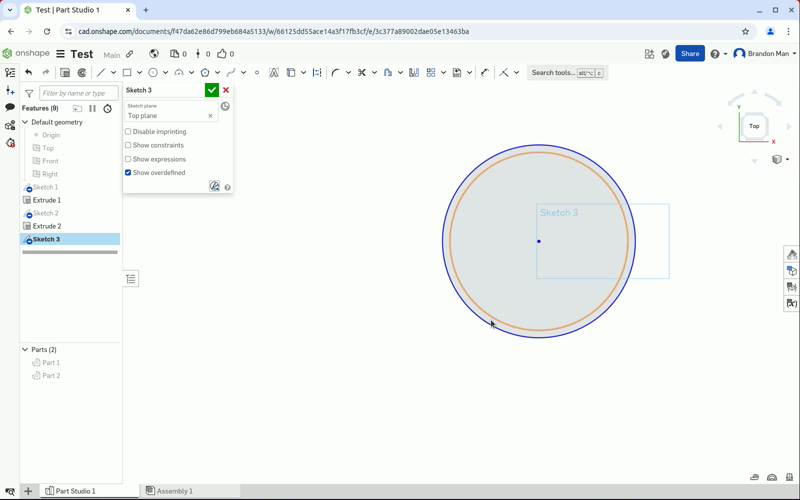
scroll(6)
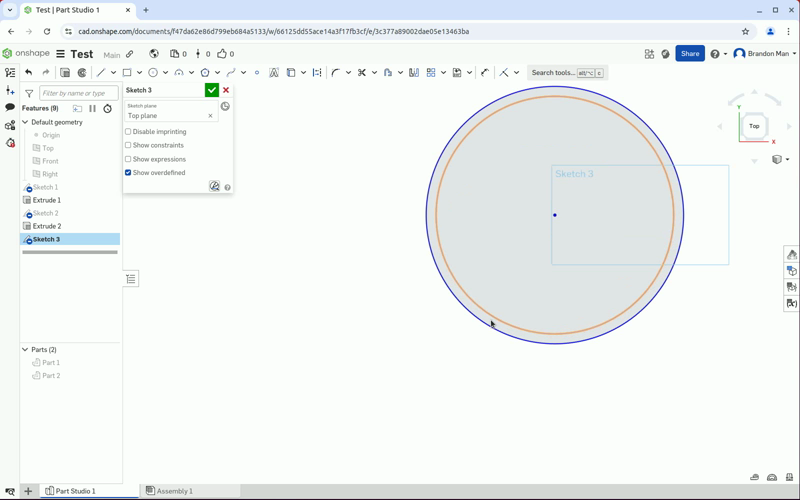
scroll(6)
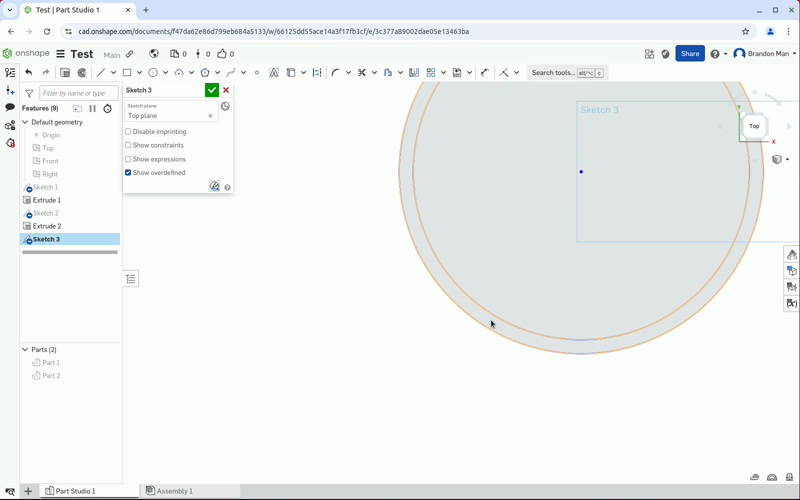
scroll(6)
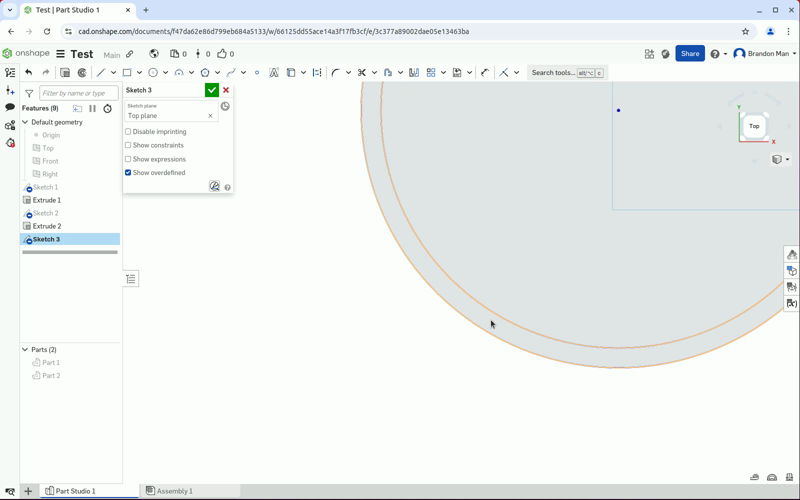
scroll(6)
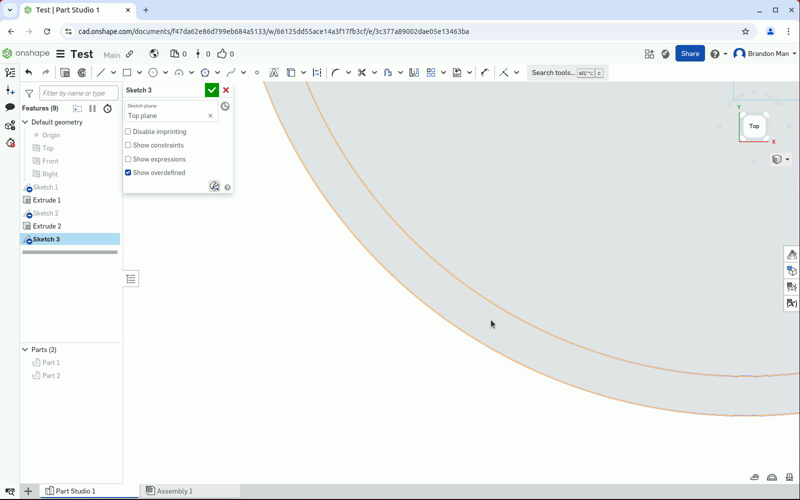
click(491, 319)
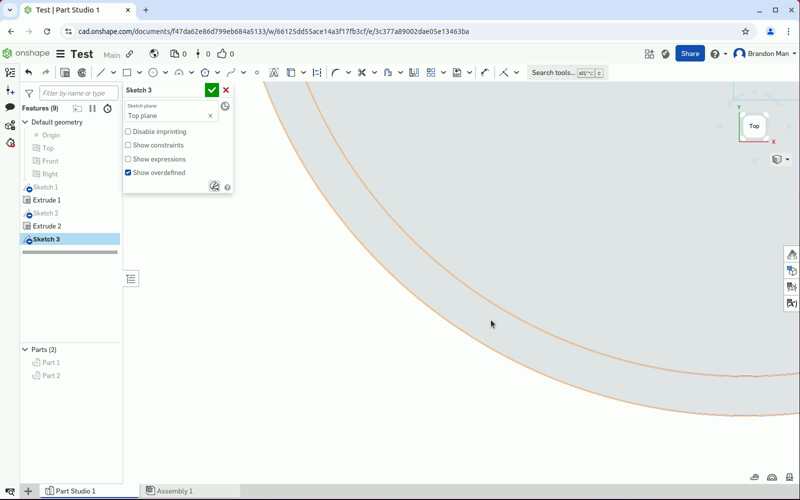
scroll(-6)
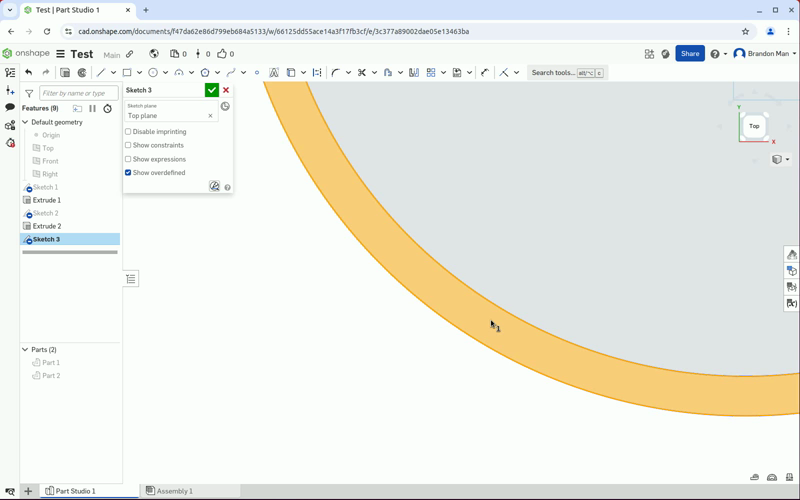
scroll(-6)
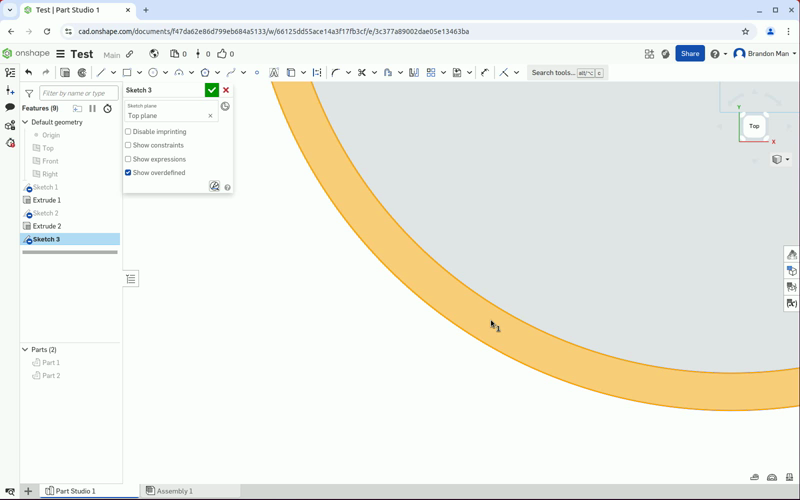
scroll(-6)
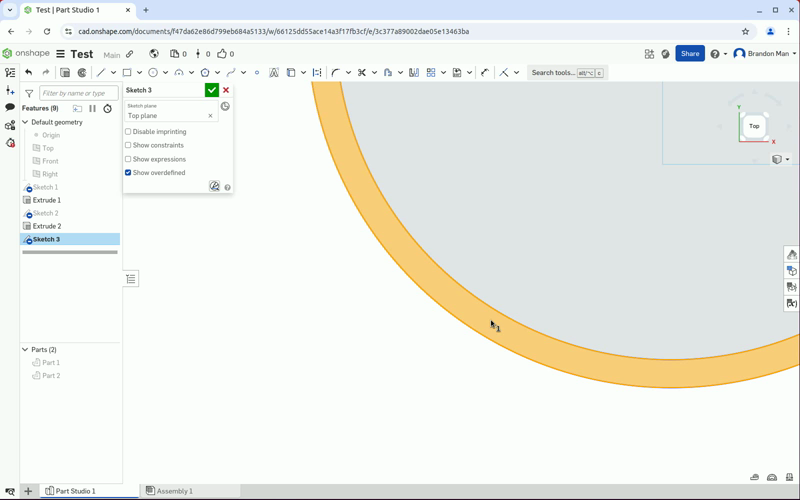
scroll(-6)
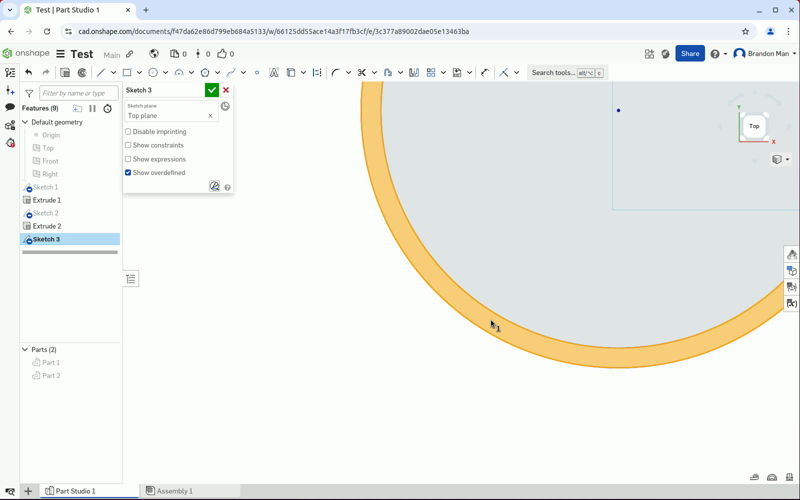
scroll(-6)
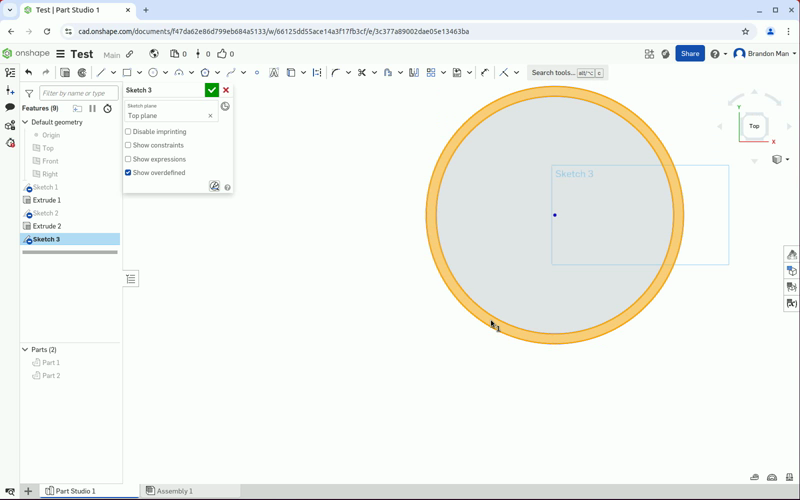
scroll(-6)
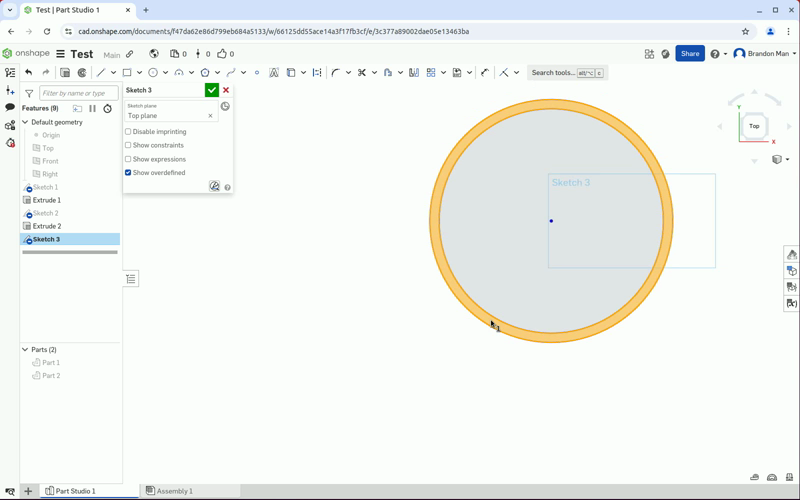
scroll(-6)
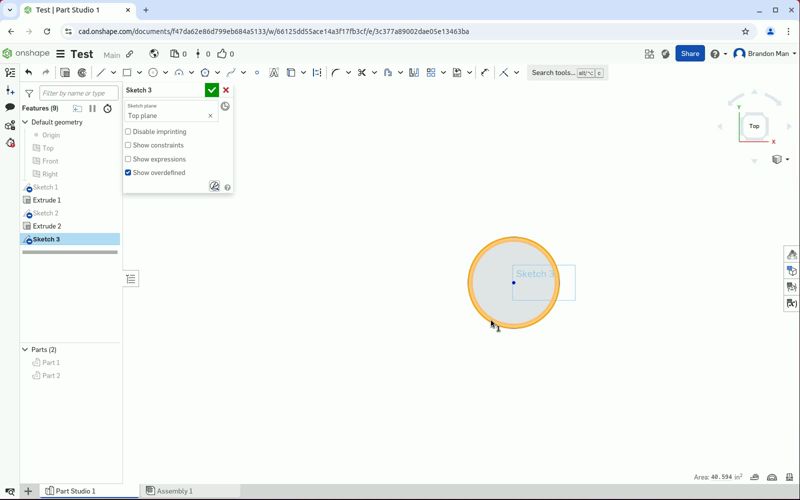
mouse_move(73, 352)
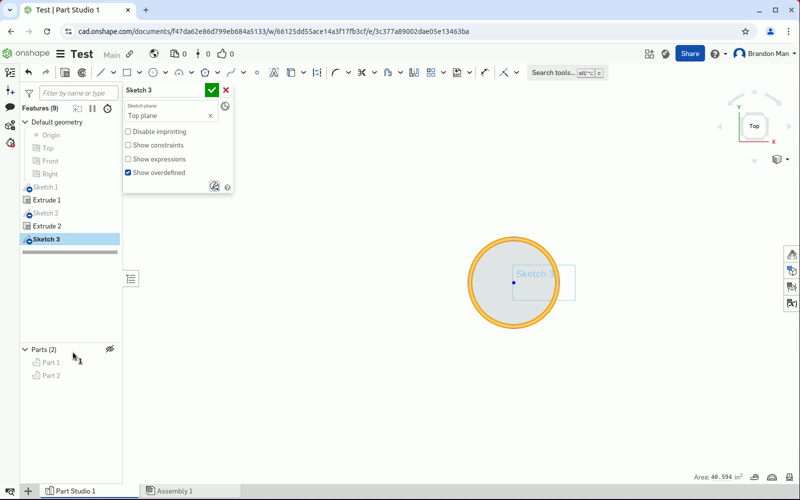
key(shift+y)
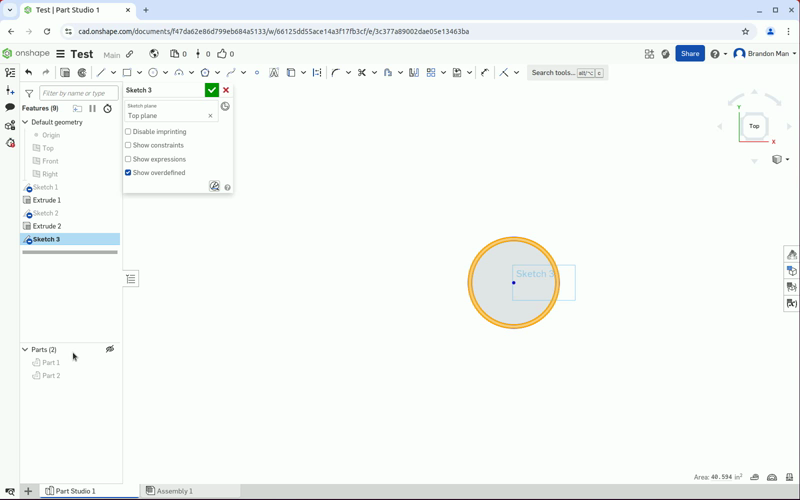
key(shift+e)
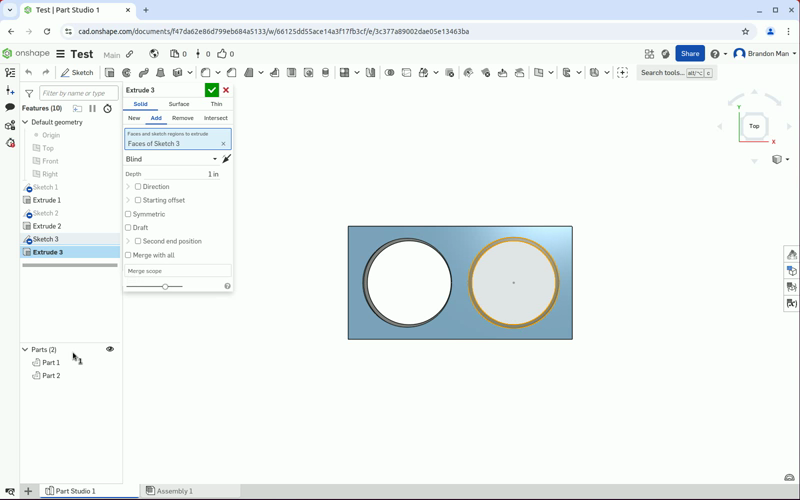
mouse_move(143, 106)
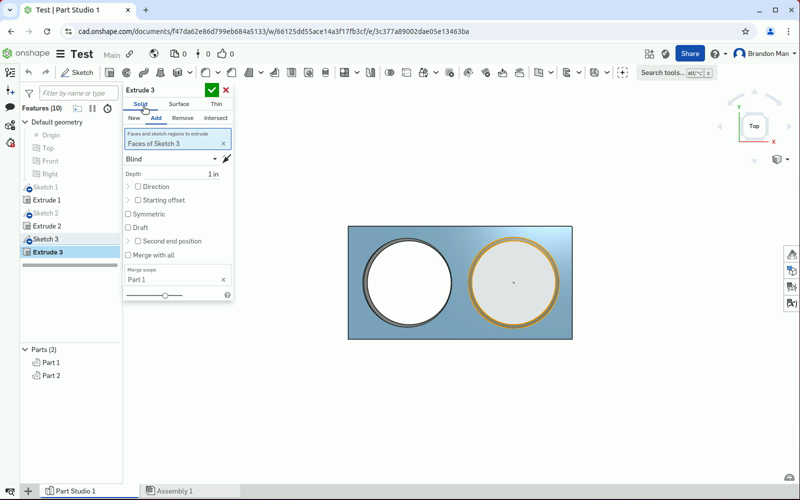
click(143, 106)
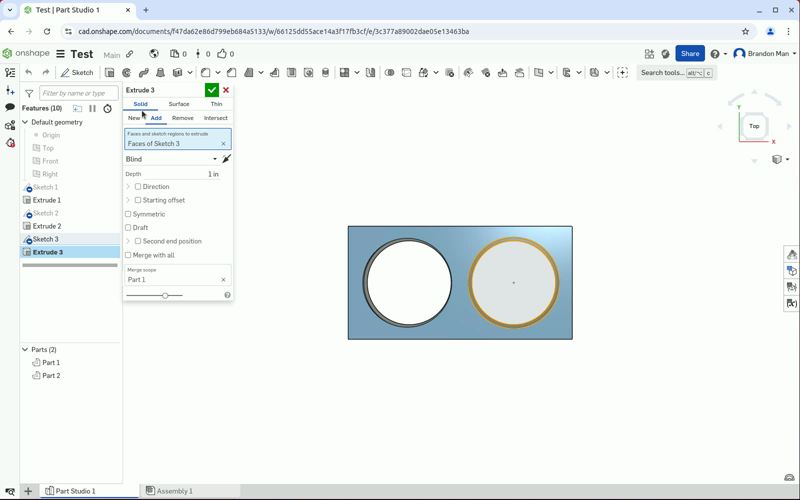
mouse_move(137, 120)
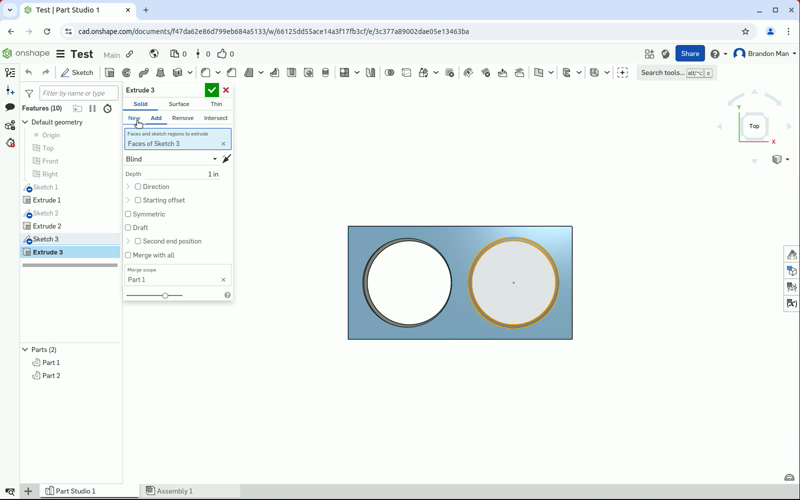
click(137, 120)
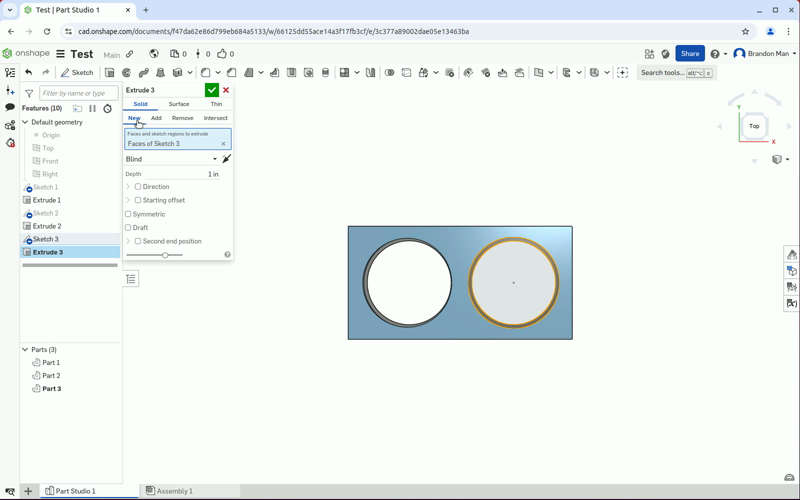
key(tab, 4)
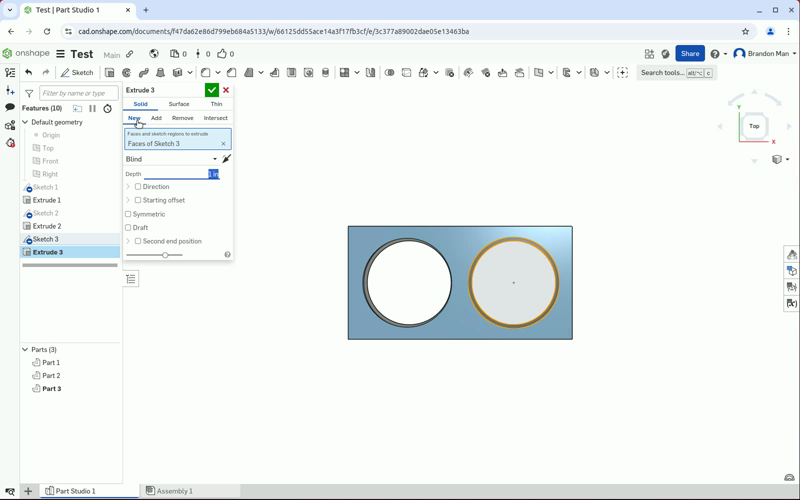
text(0.481)
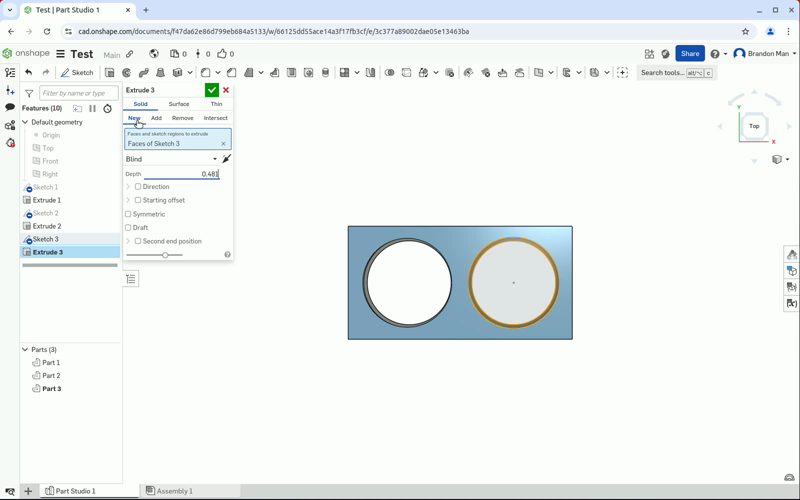
key(enter)
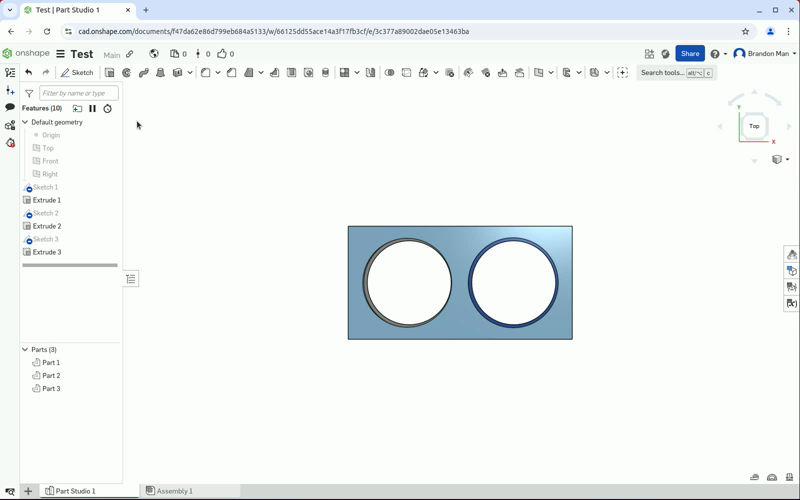
key(shift+h)
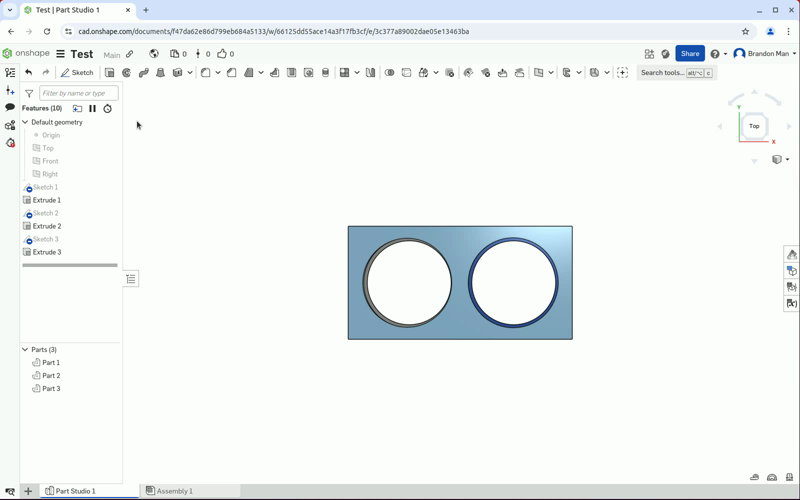
key(shift+h)
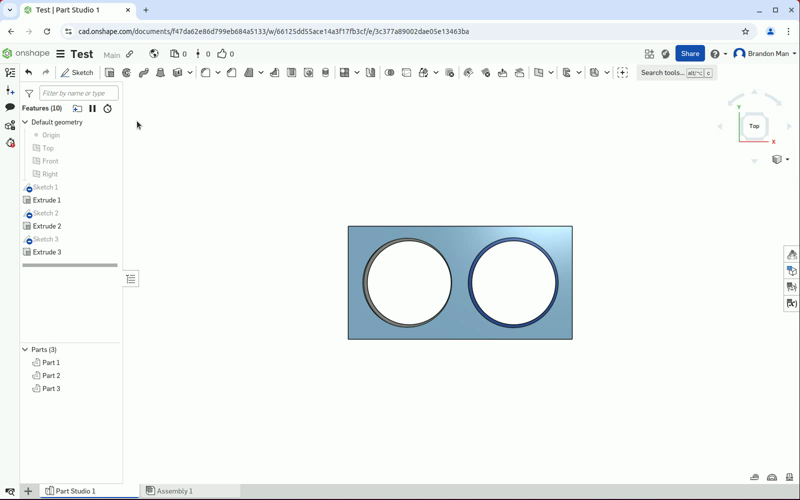
mouse_move(73, 189)
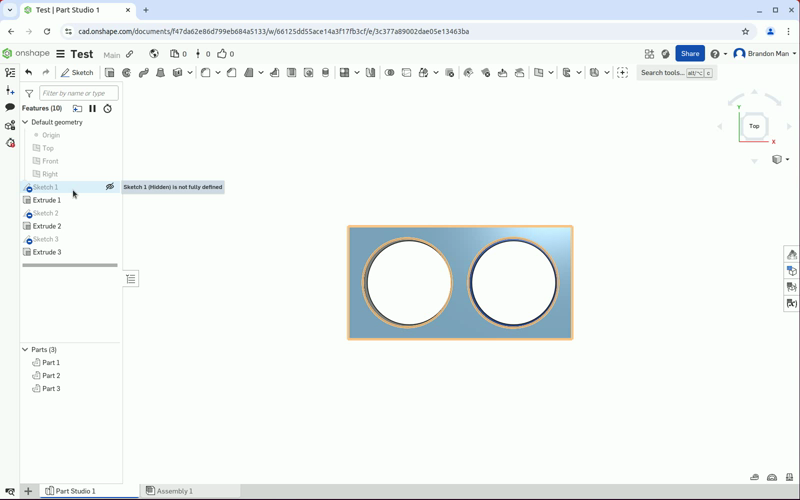
click(73, 189)
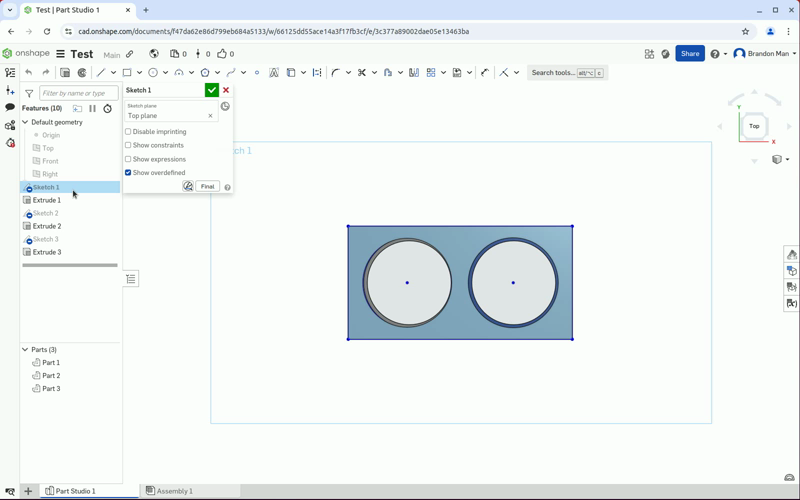
mouse_move(229, 92)
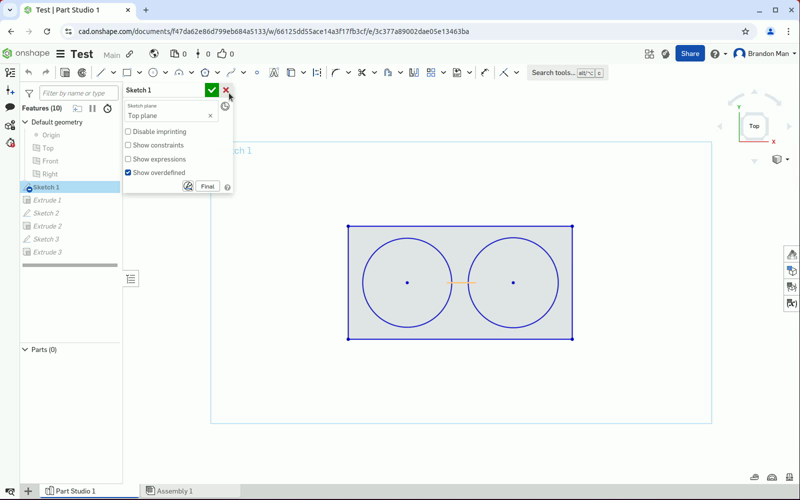
click(229, 92)
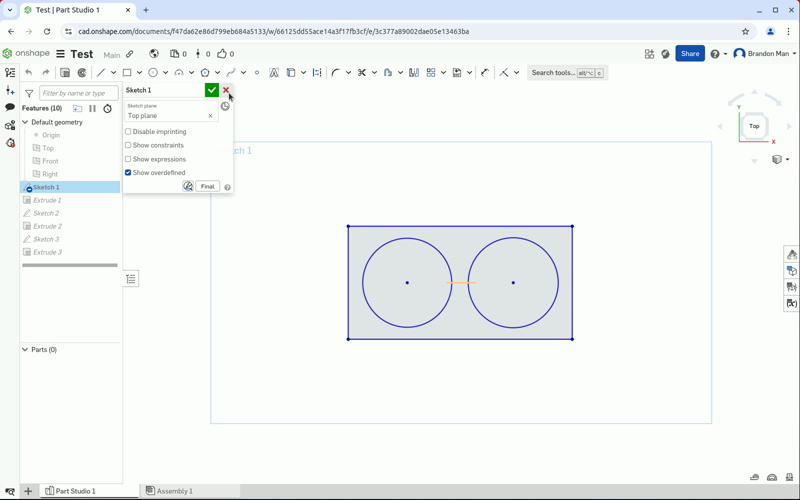
key(shift+s)
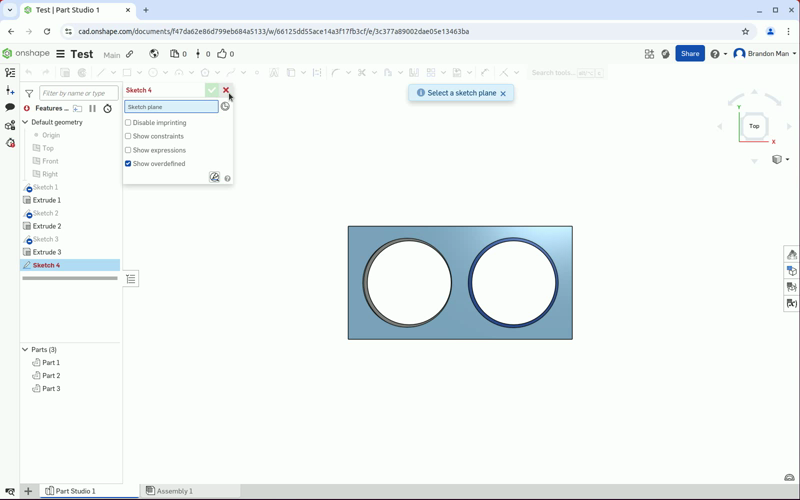
mouse_move(73, 150)
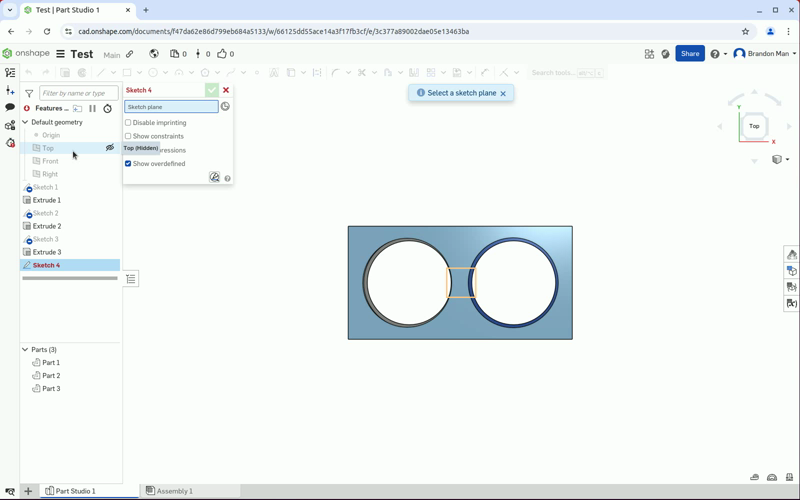
click(73, 150)
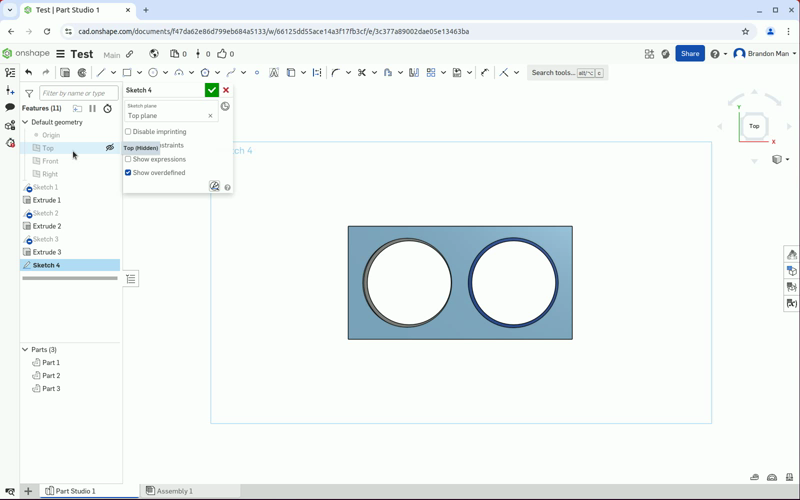
mouse_move(73, 352)
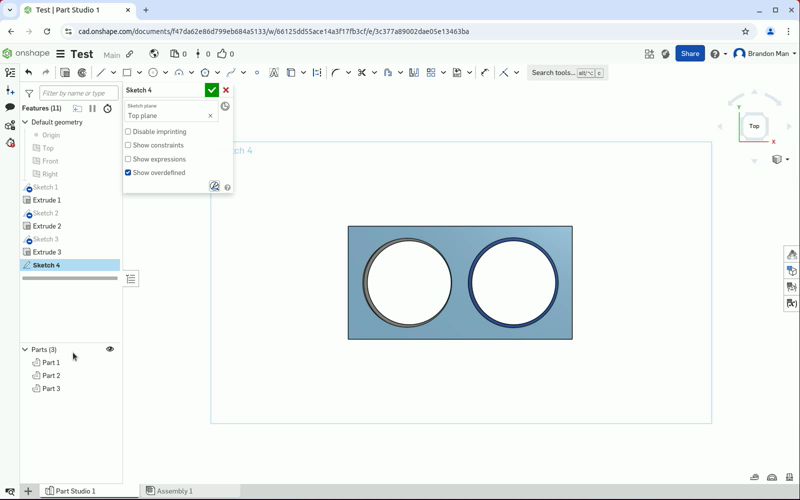
key(y)
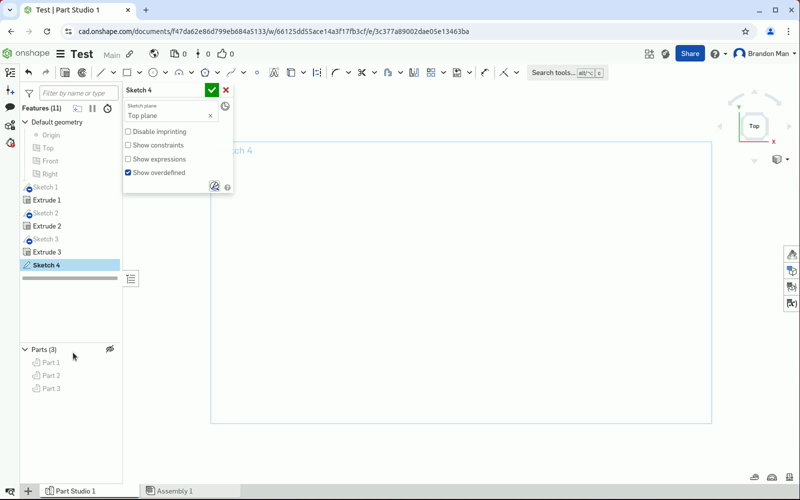
key(l)
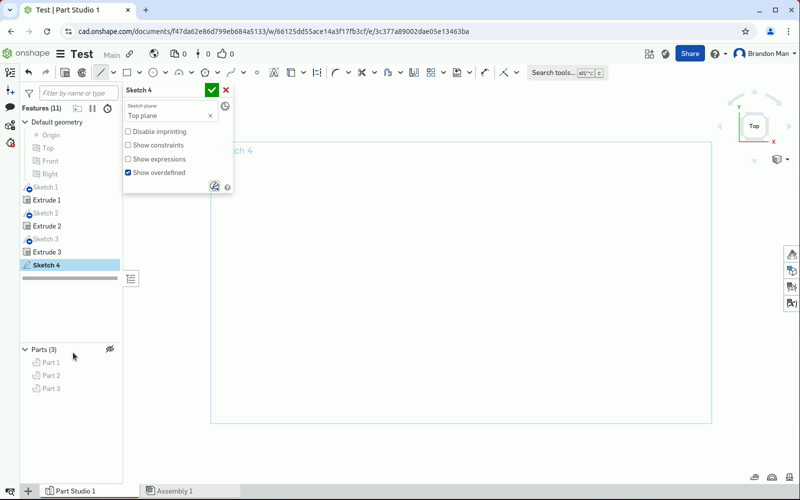
key_down(shift)
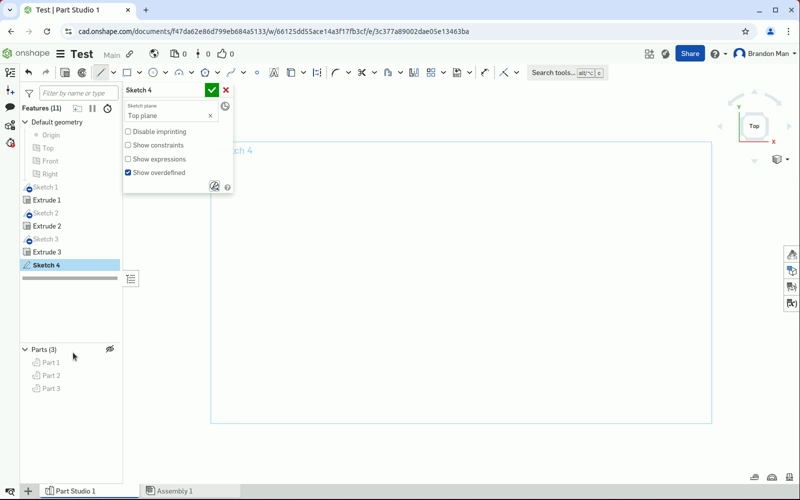
mouse_move(348, 339)
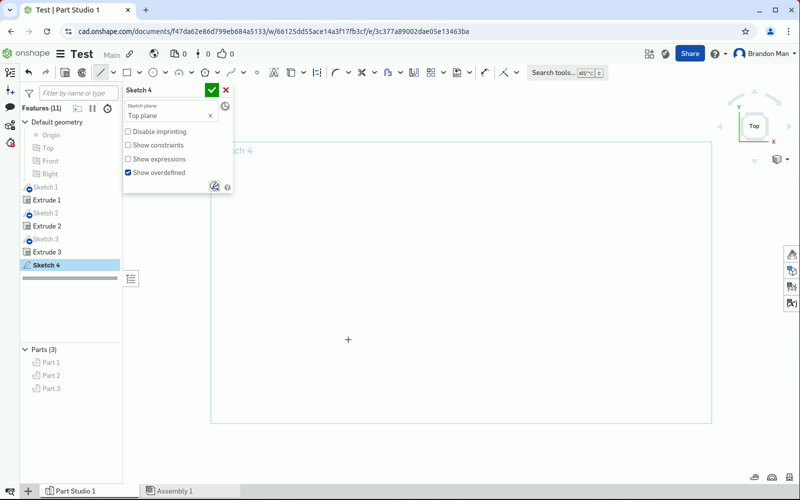
click(348, 339)
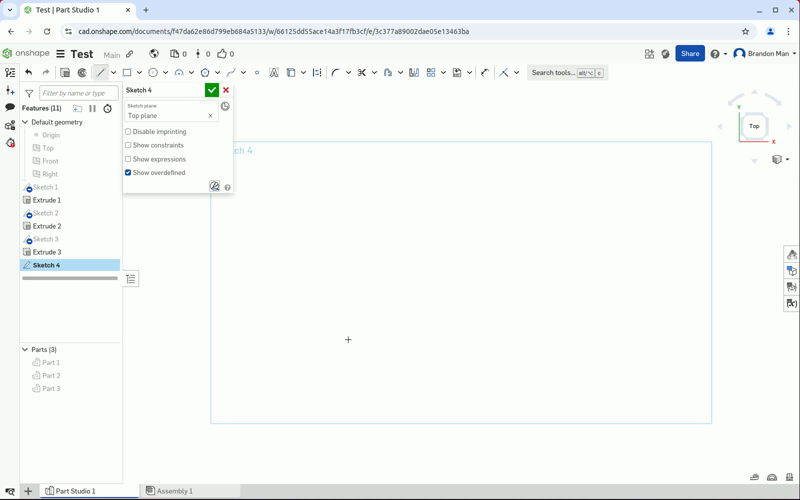
key_up(shift)
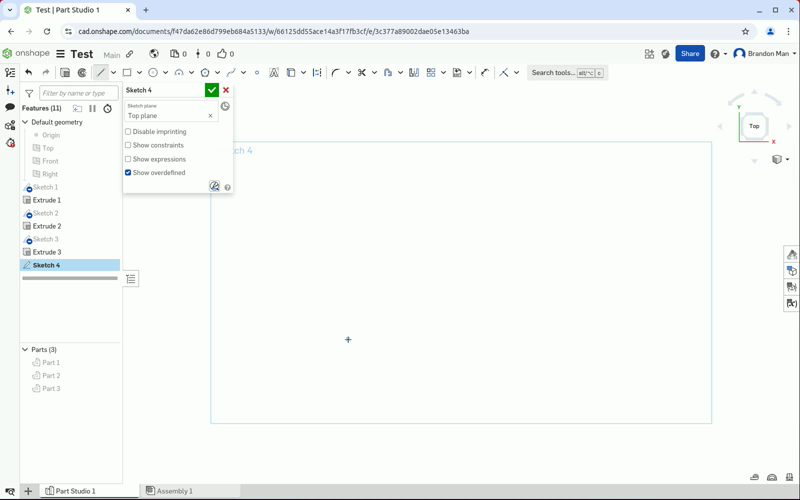
key_down(shift)
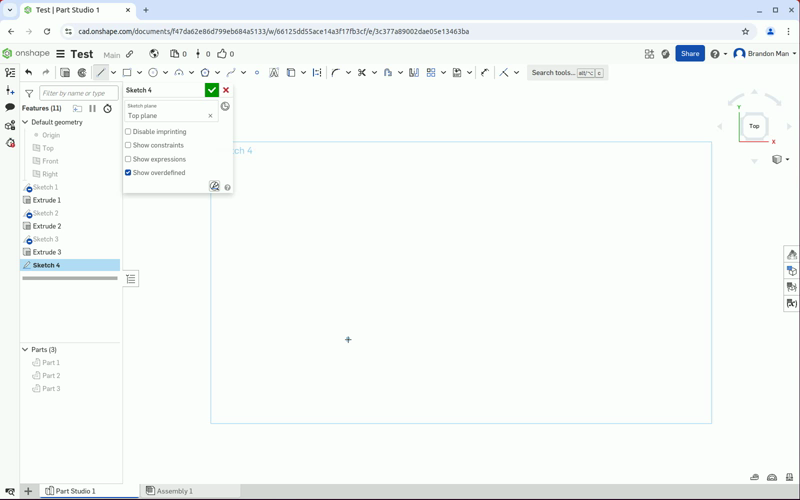
mouse_move(572, 339)
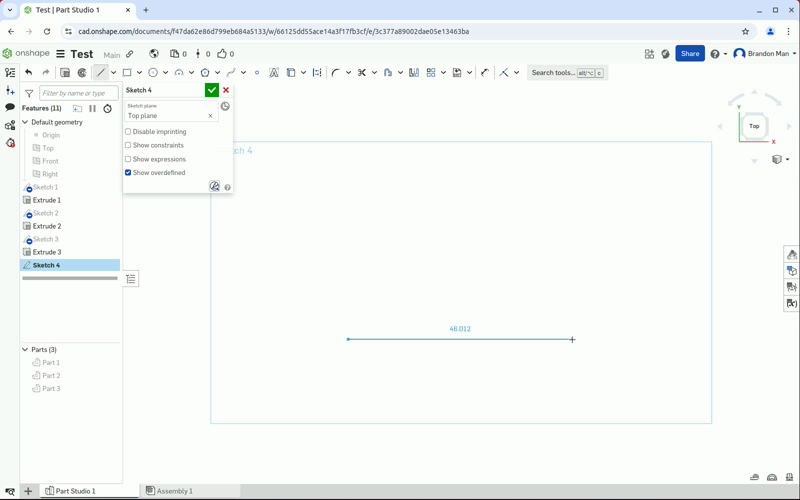
click(572, 339)
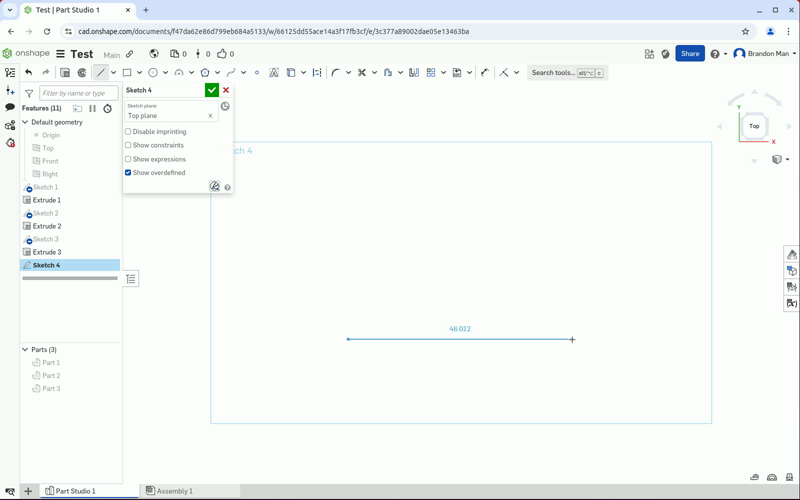
key_up(shift)
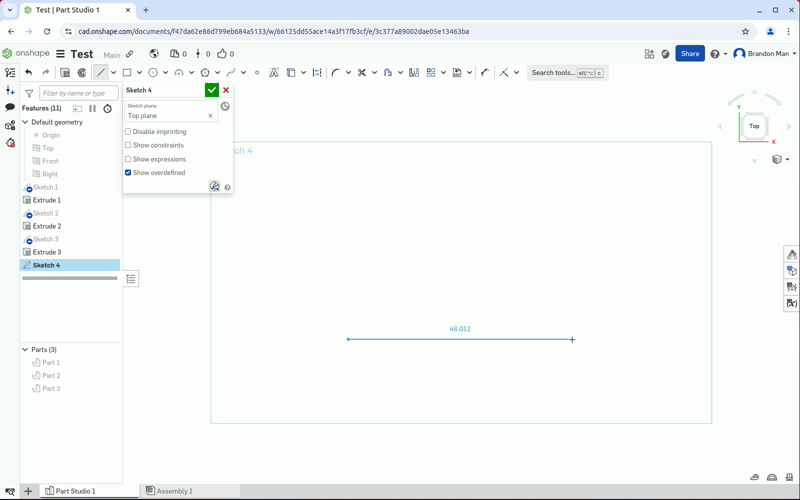
key_down(shift)
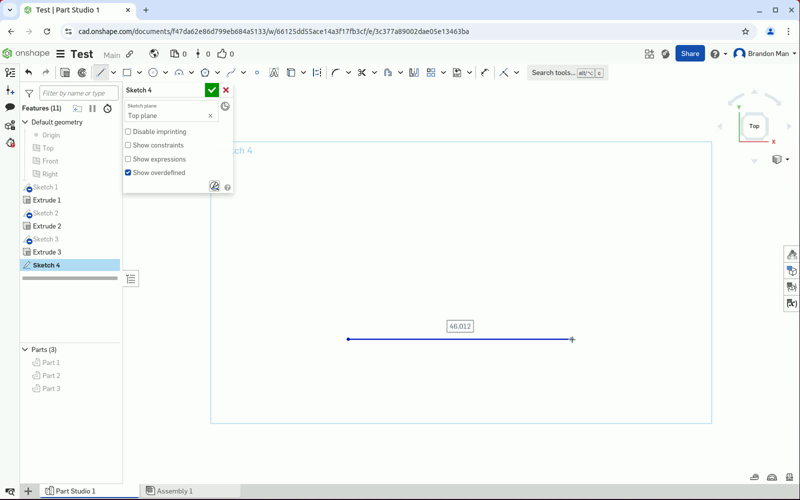
mouse_move(589, 339)
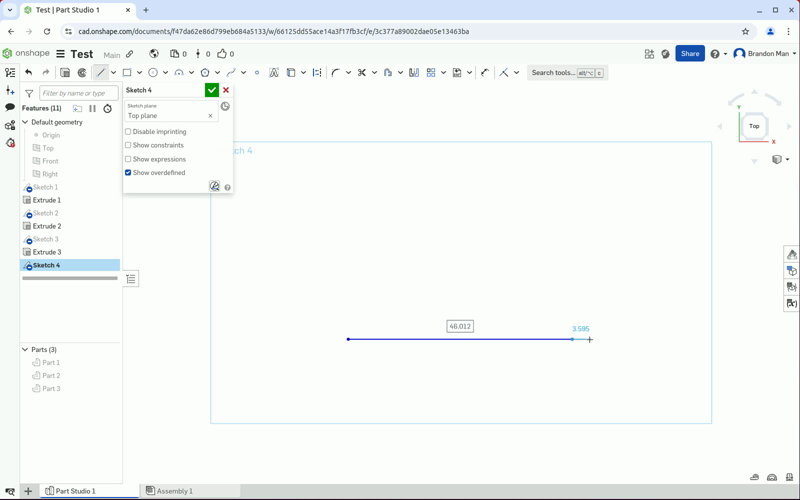
mouse_move(572, 334)
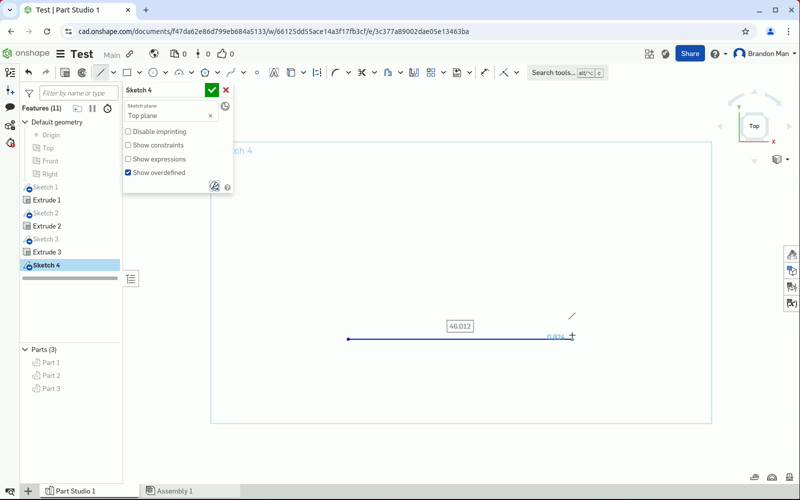
scroll(6)
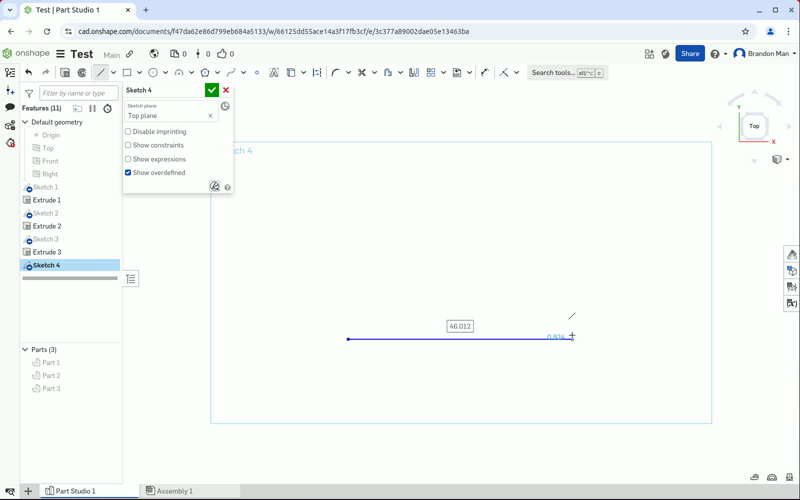
scroll(6)
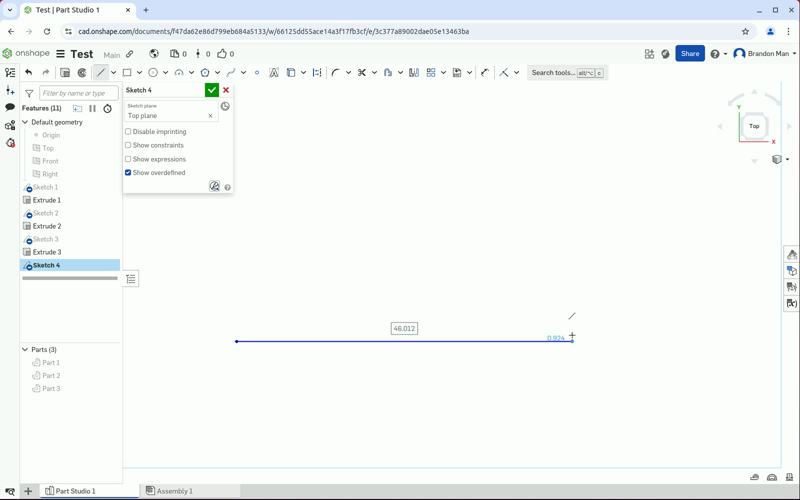
scroll(6)
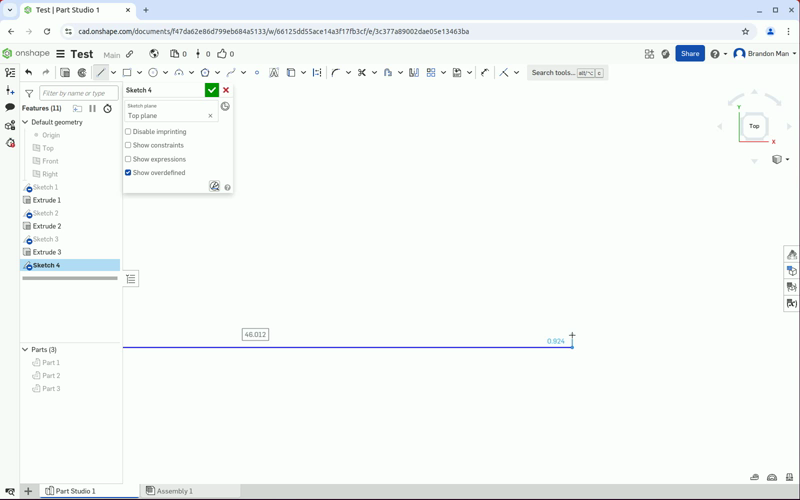
scroll(6)
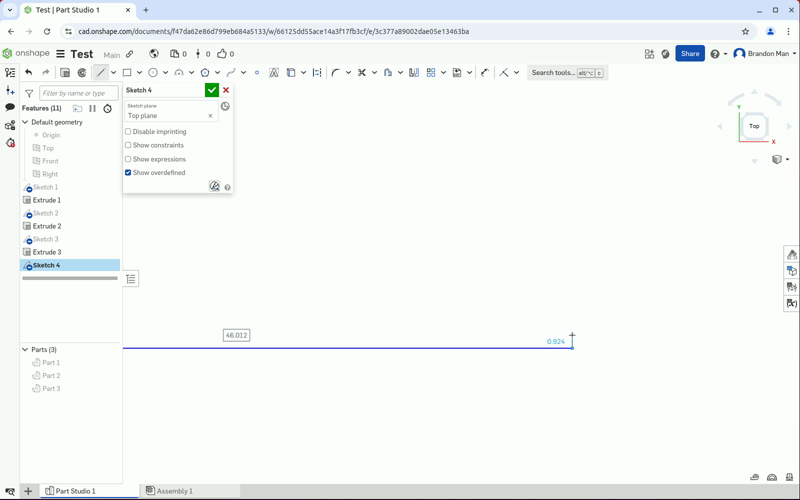
scroll(6)
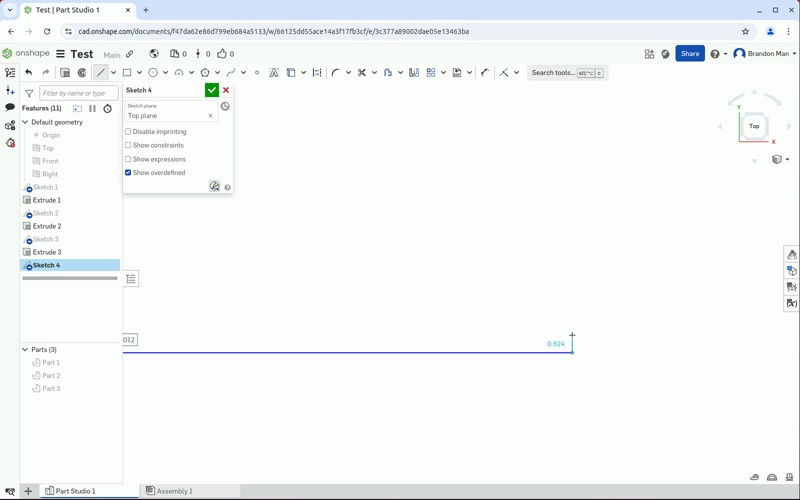
scroll(6)
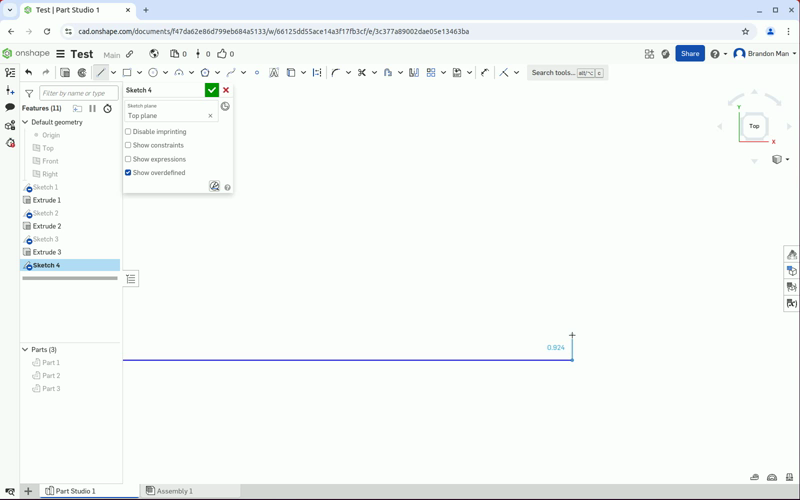
scroll(6)
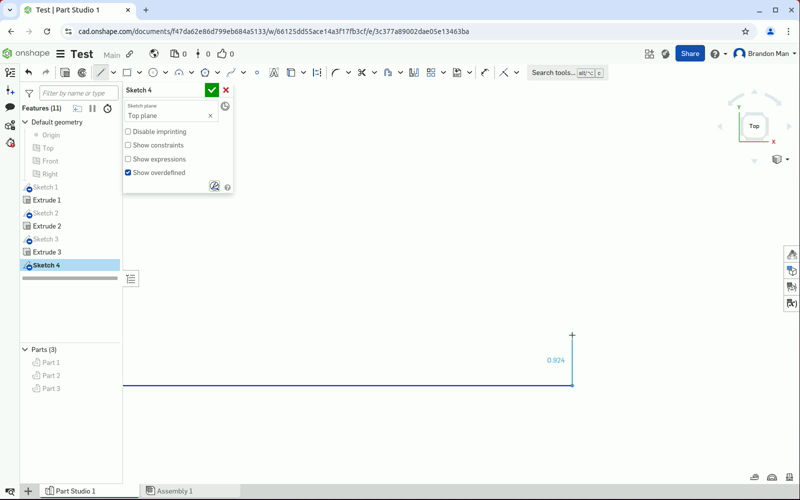
click(572, 334)
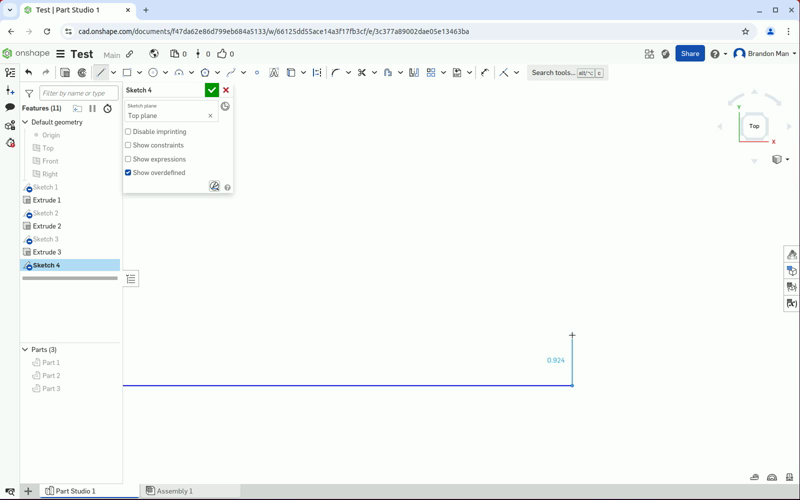
scroll(-6)
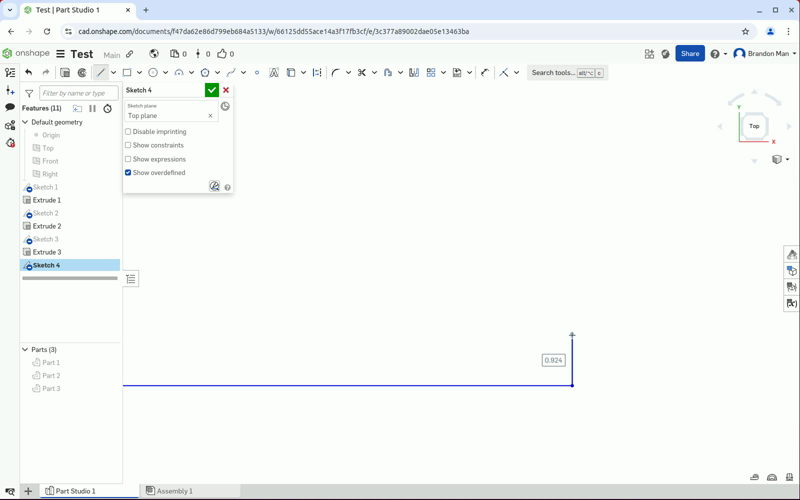
scroll(-6)
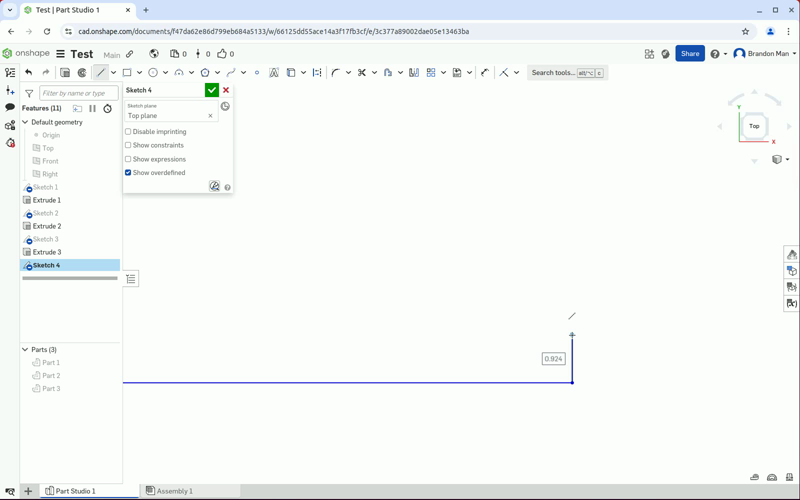
scroll(-6)
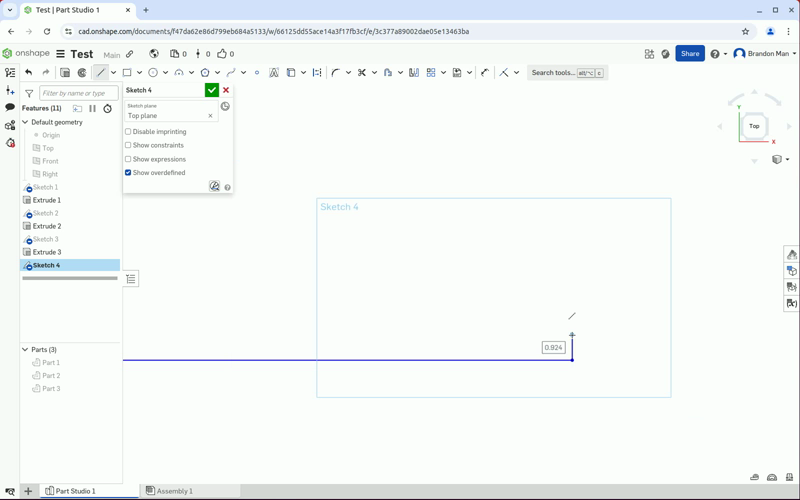
scroll(-6)
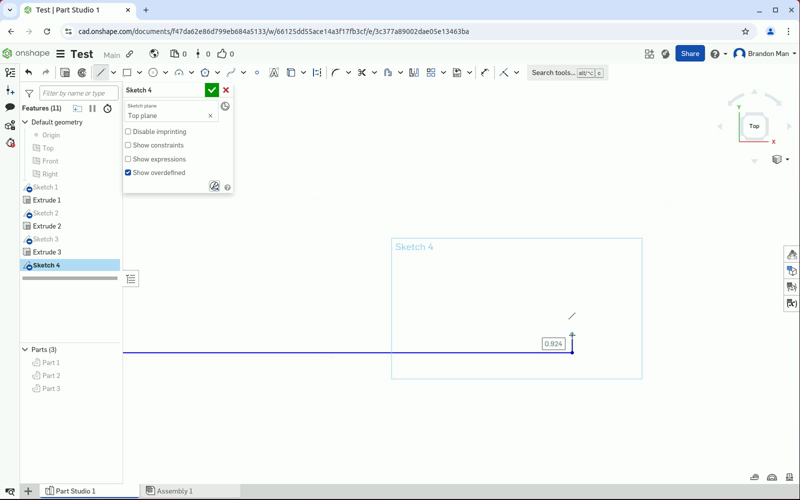
scroll(-6)
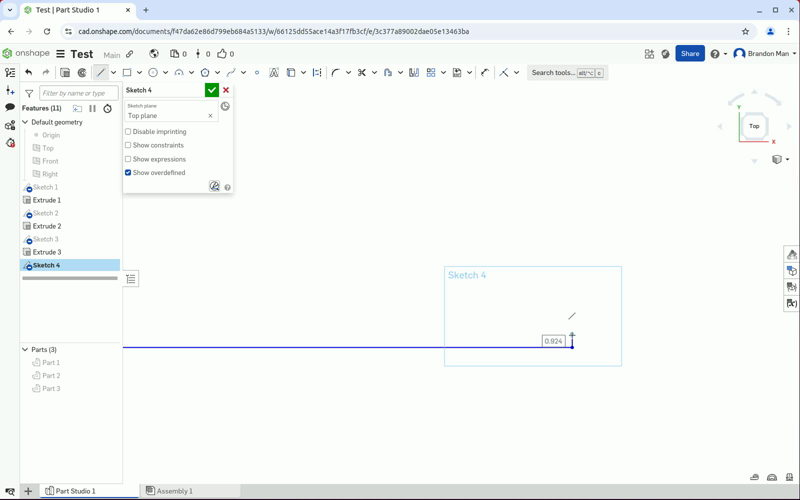
scroll(-6)
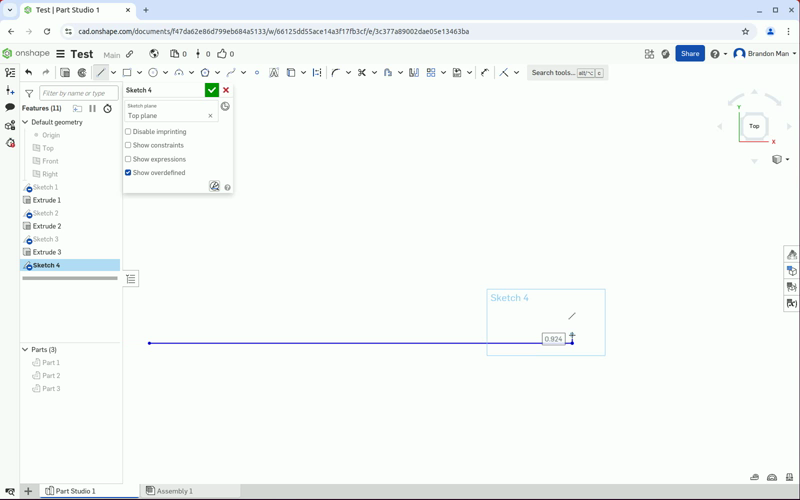
scroll(-6)
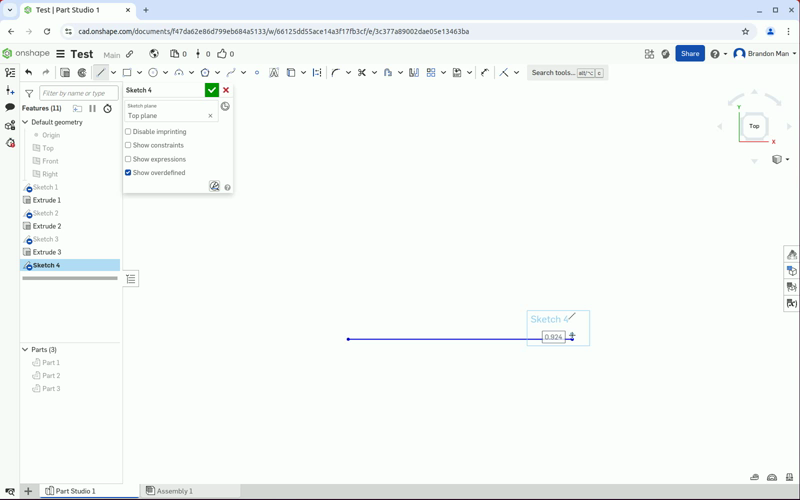
key_up(shift)
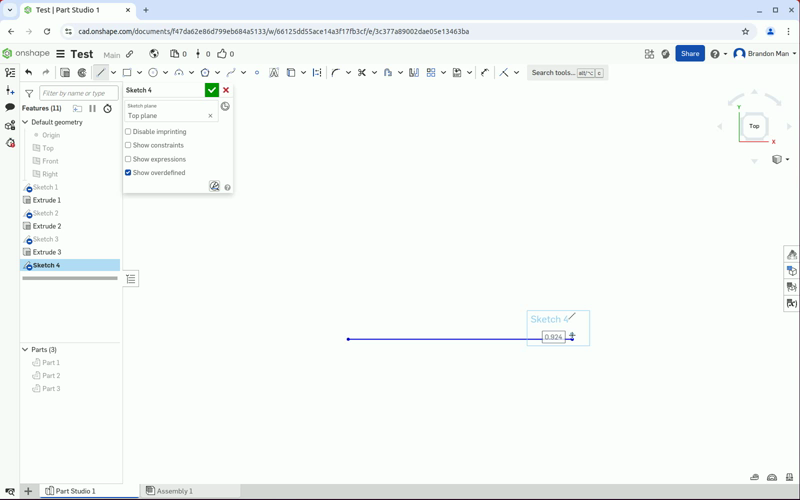
key_down(shift)
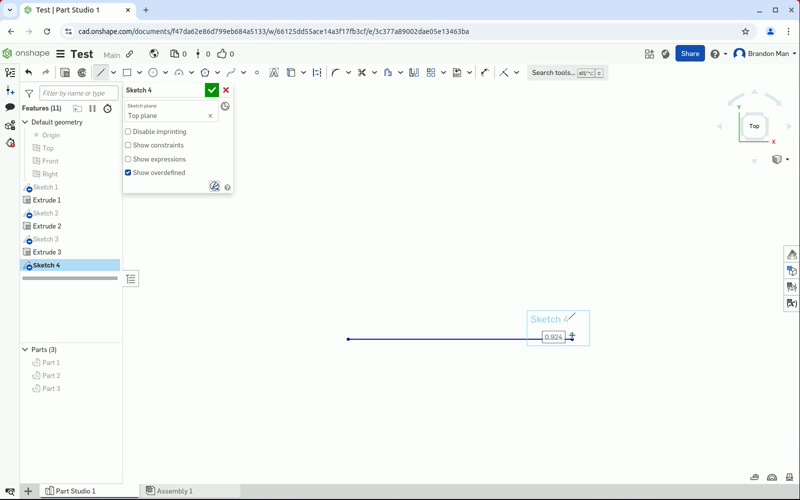
mouse_move(348, 334)
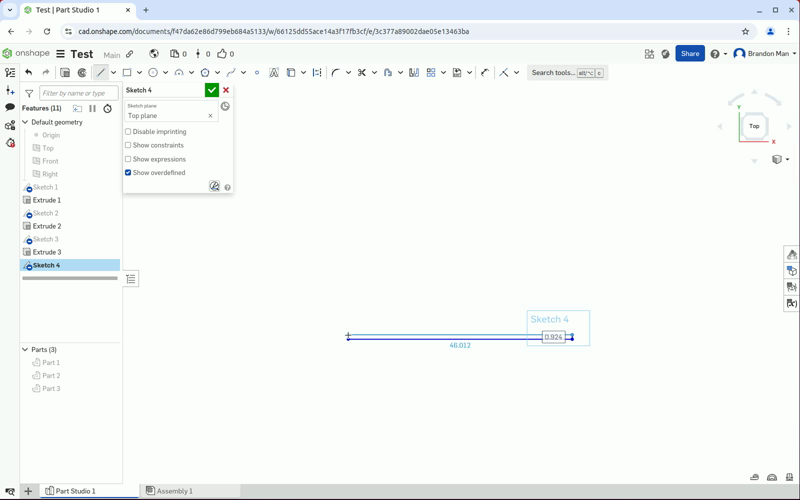
click(348, 334)
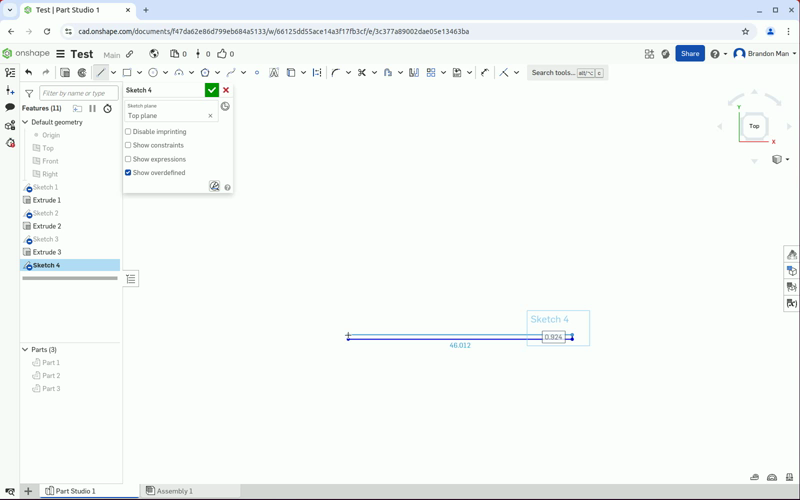
key_up(shift)
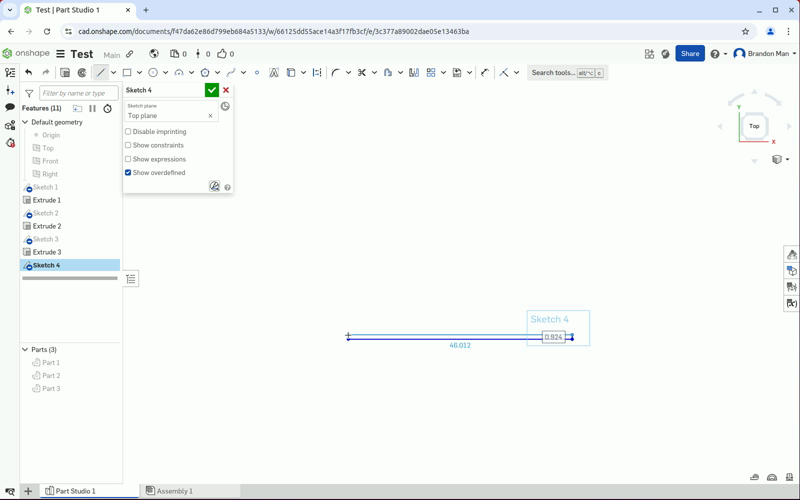
mouse_move(378, 334)
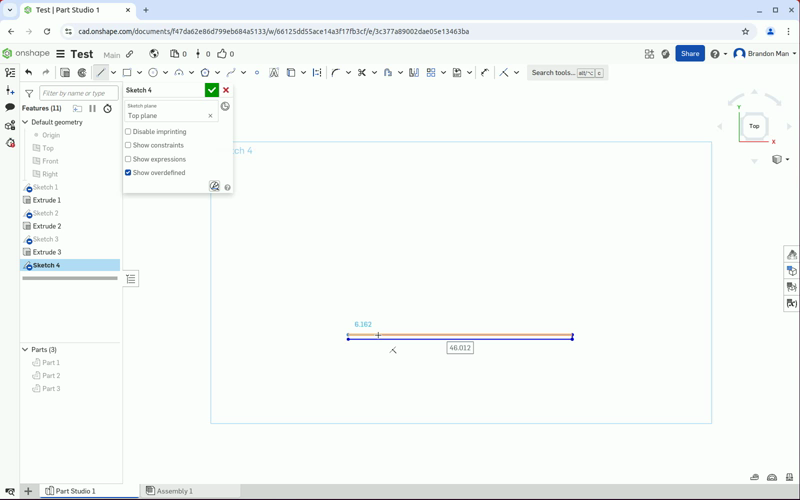
key_down(shift)
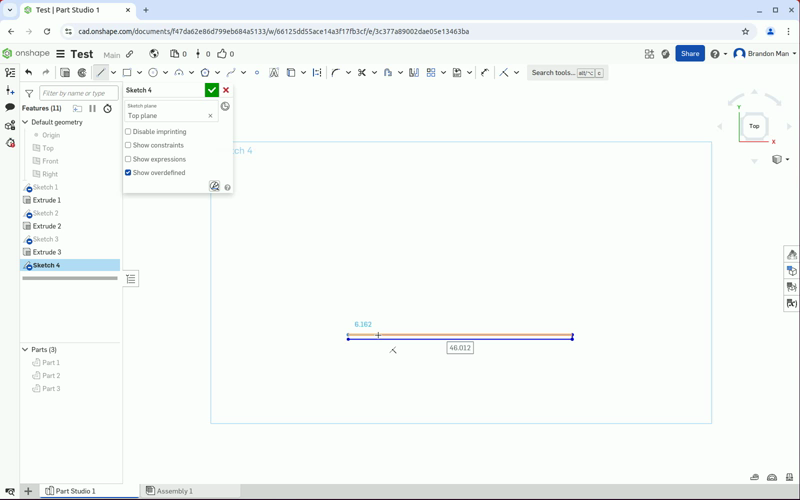
mouse_move(348, 339)
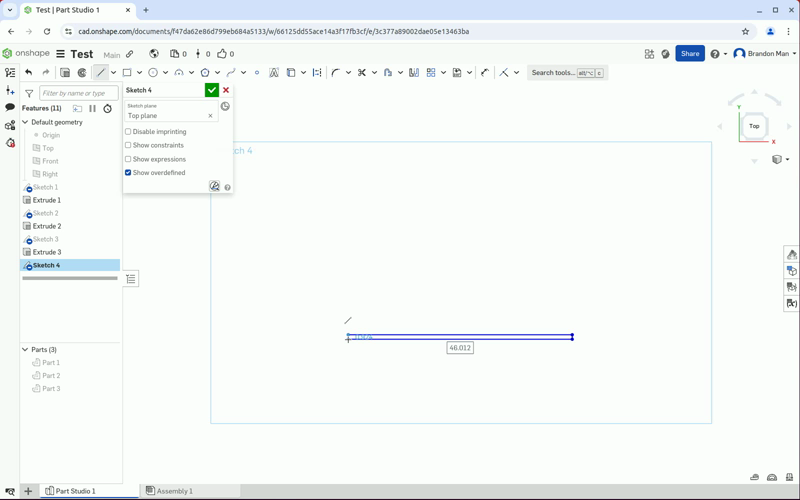
scroll(6)
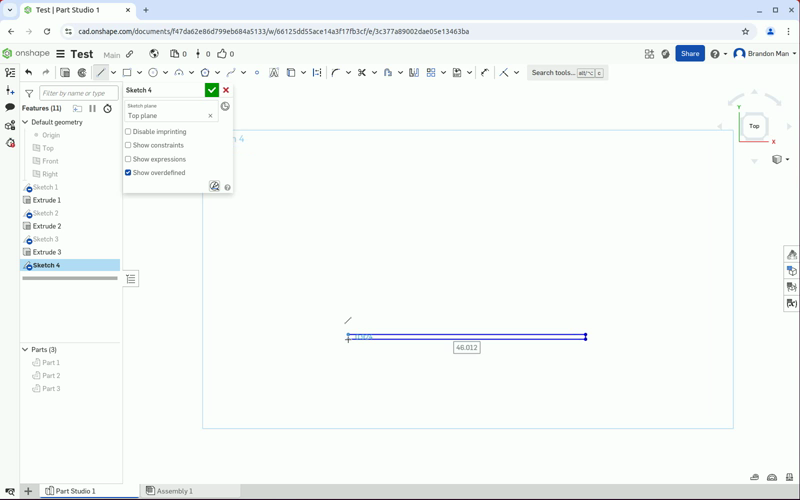
scroll(6)
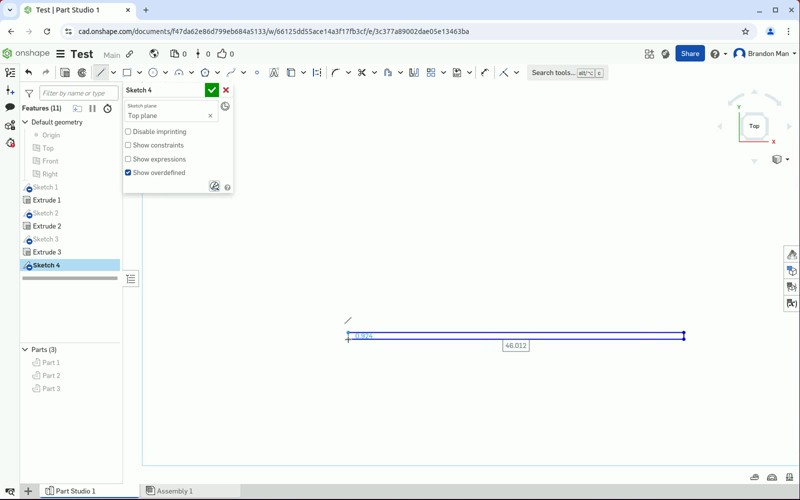
scroll(6)
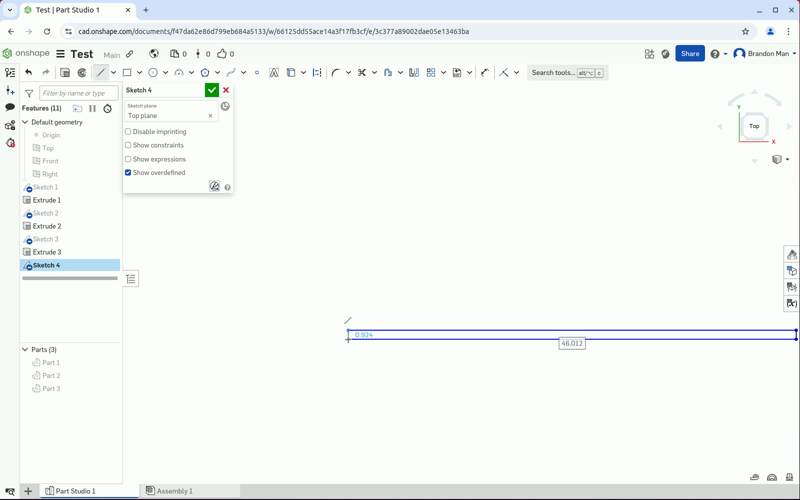
scroll(6)
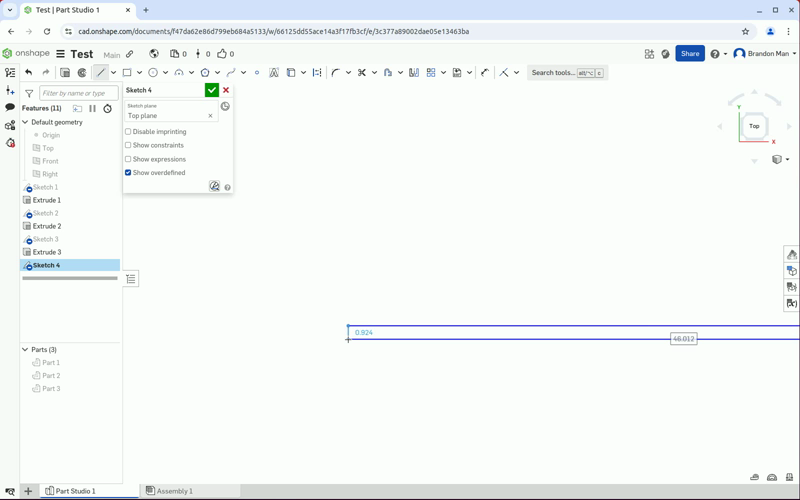
scroll(6)
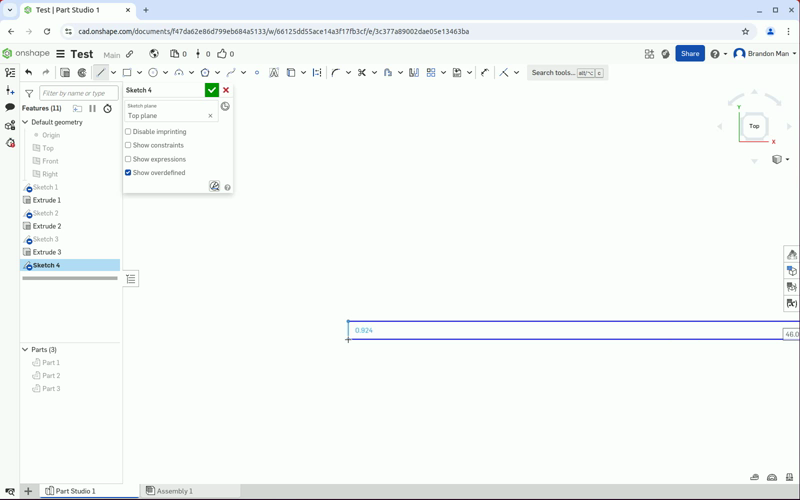
scroll(6)
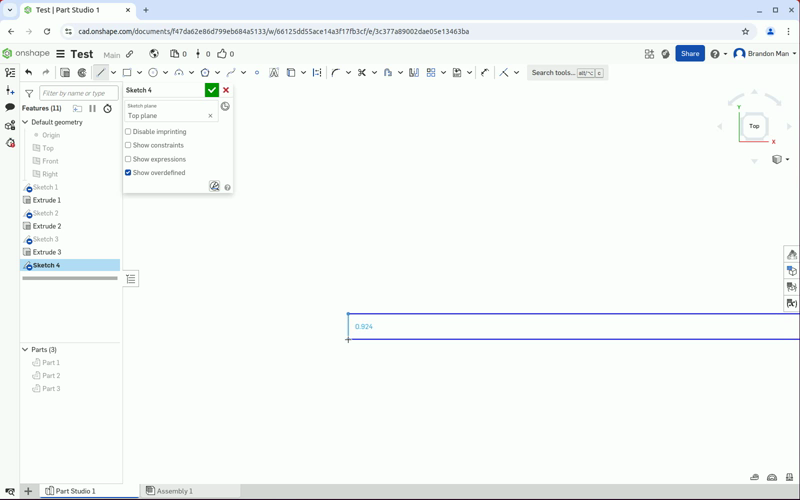
scroll(6)
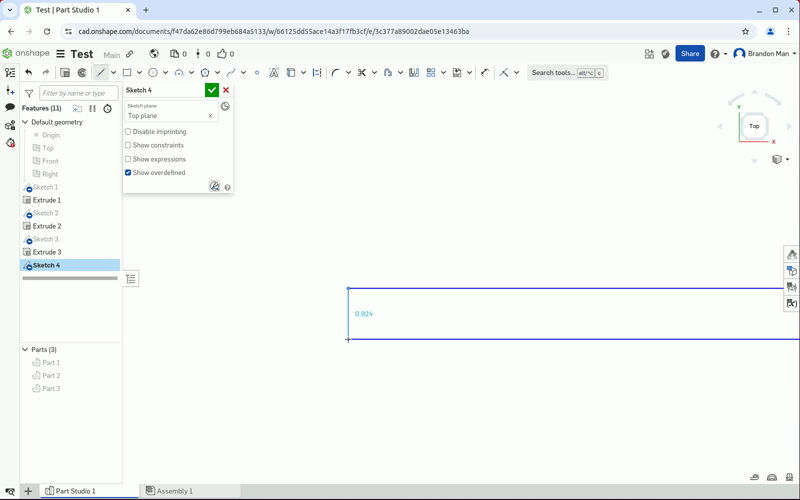
key_up(shift)
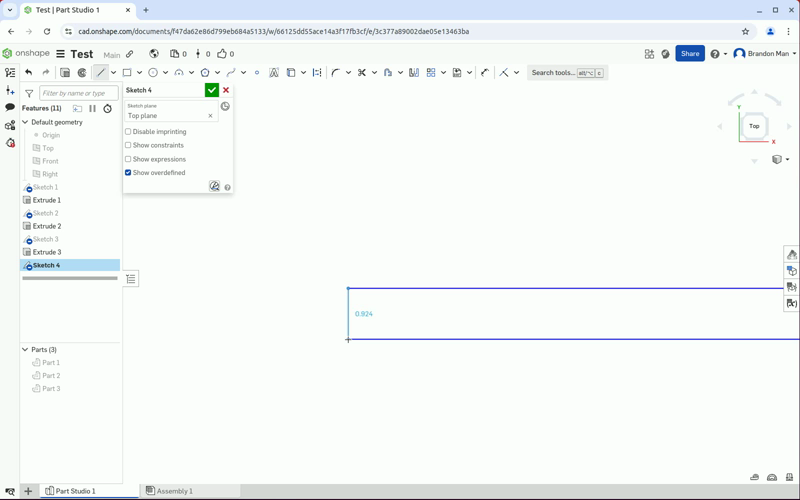
click(348, 339)
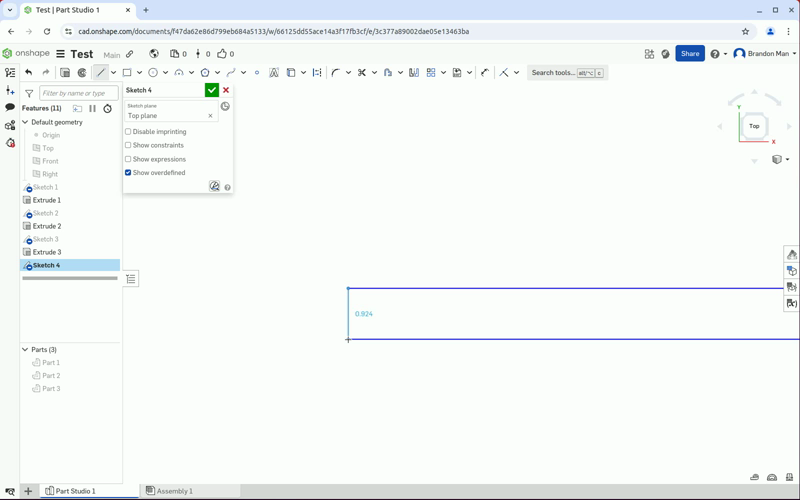
scroll(-6)
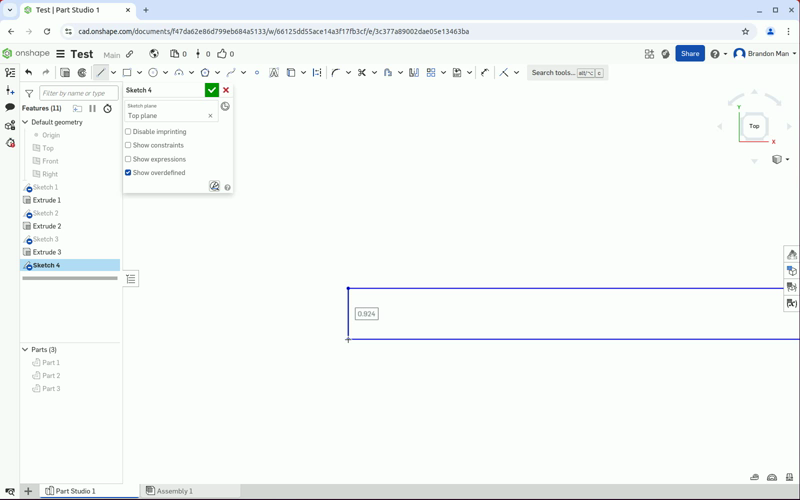
scroll(-6)
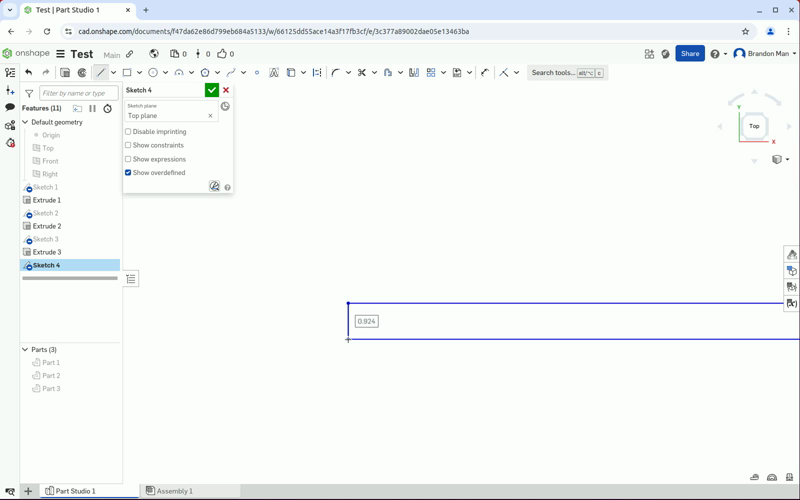
scroll(-6)
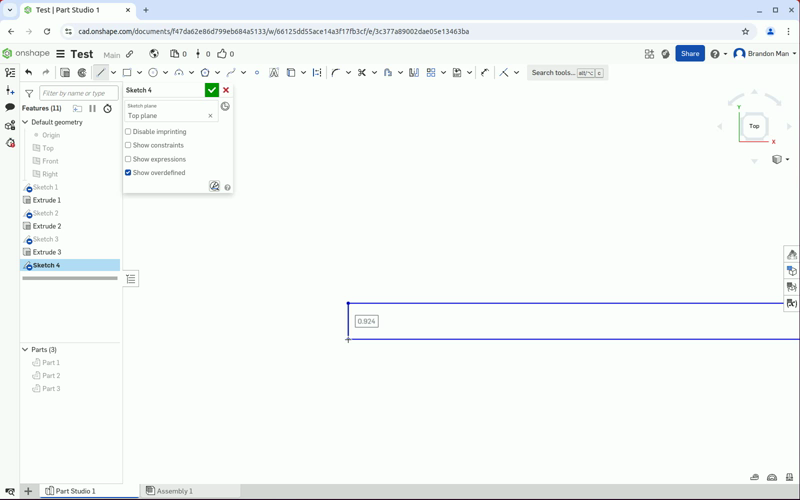
scroll(-6)
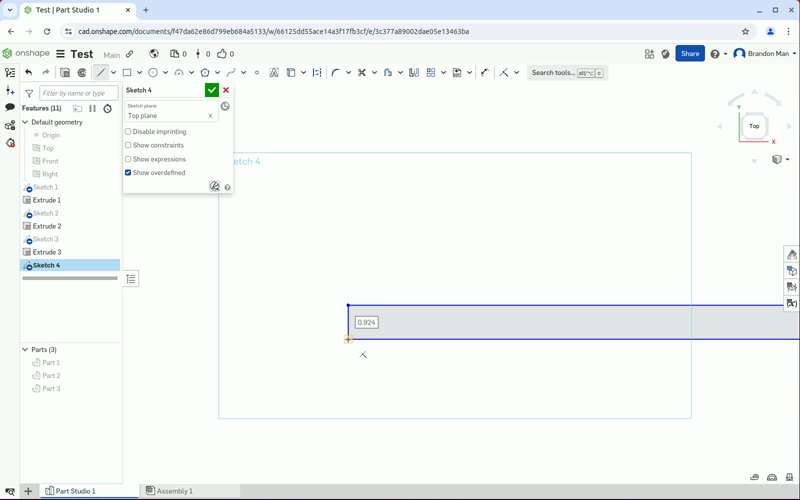
scroll(-6)
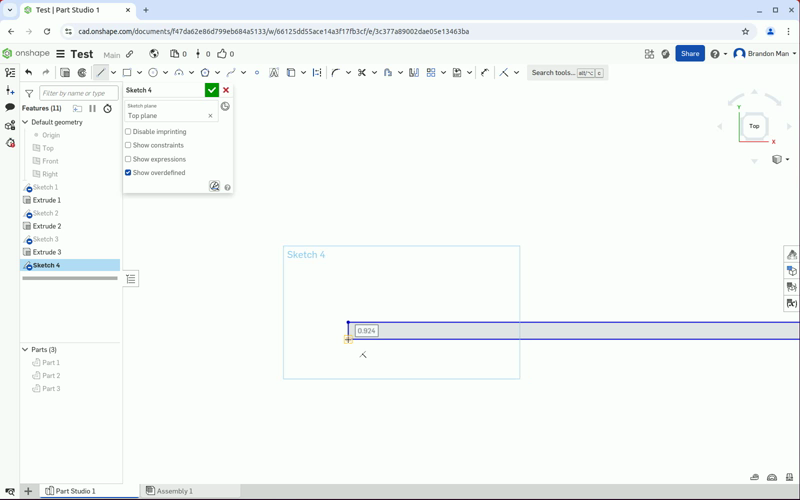
scroll(-6)
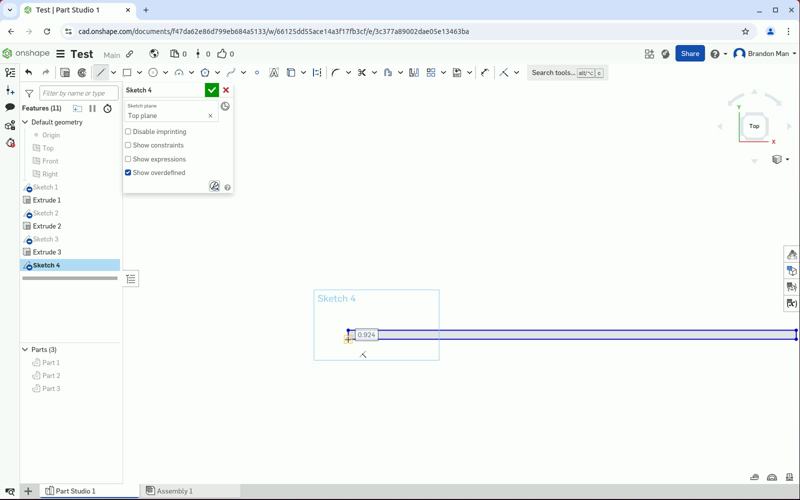
scroll(-6)
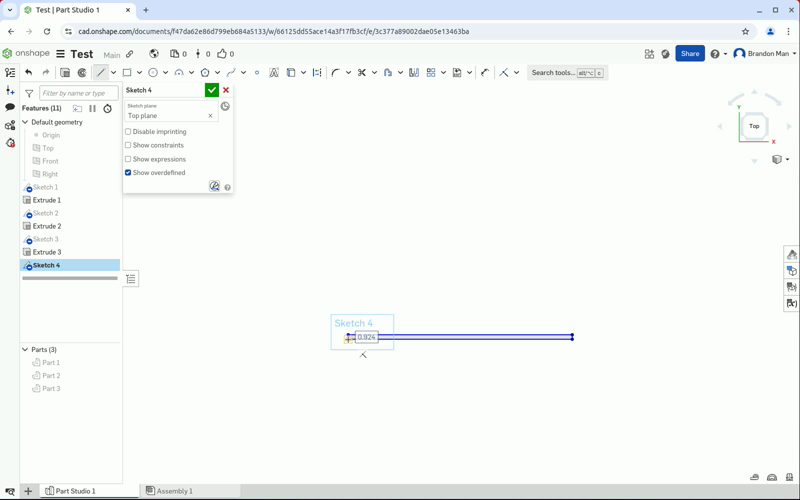
key(esc)
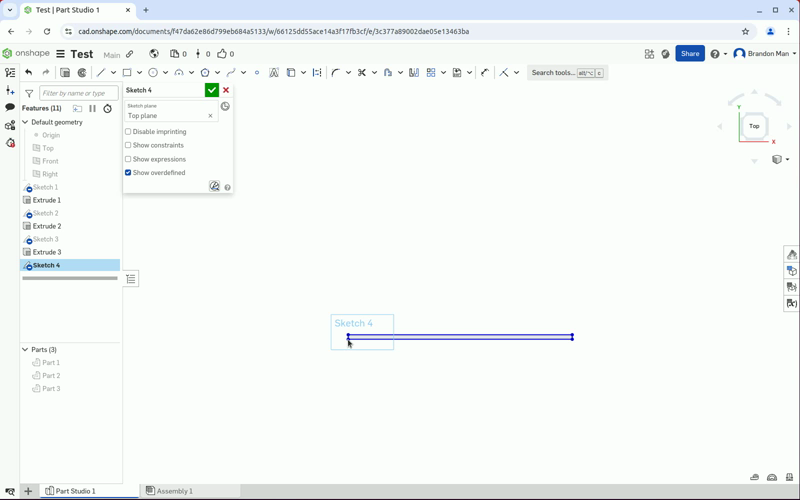
mouse_move(379, 336)
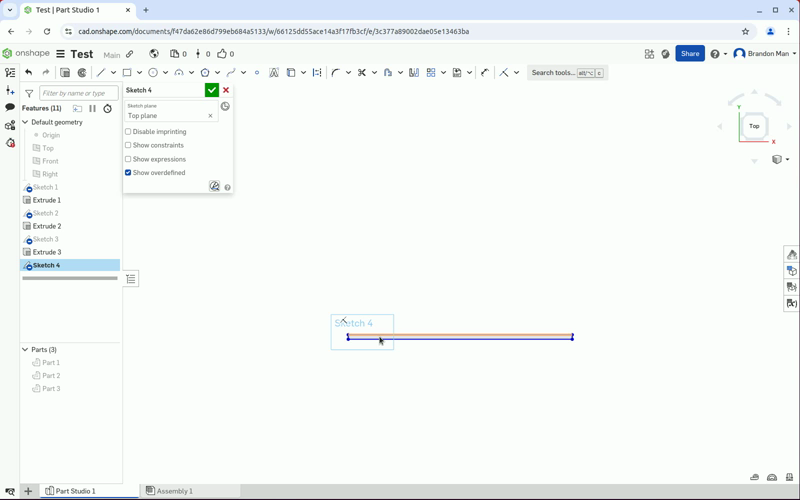
scroll(6)
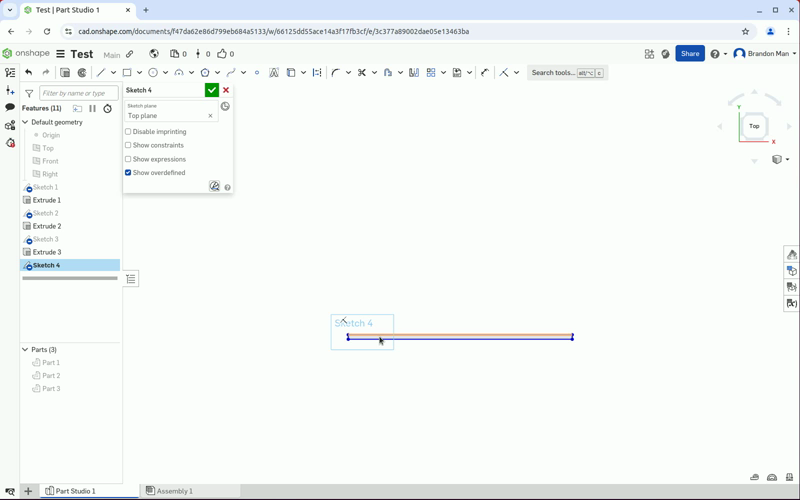
scroll(6)
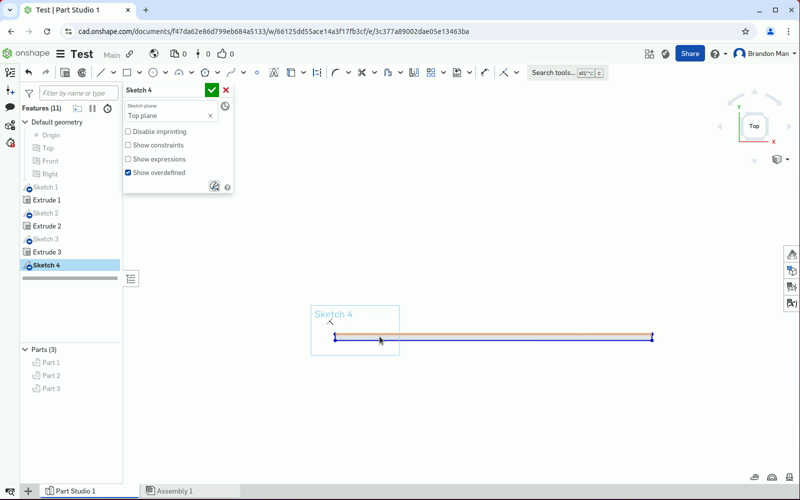
scroll(6)
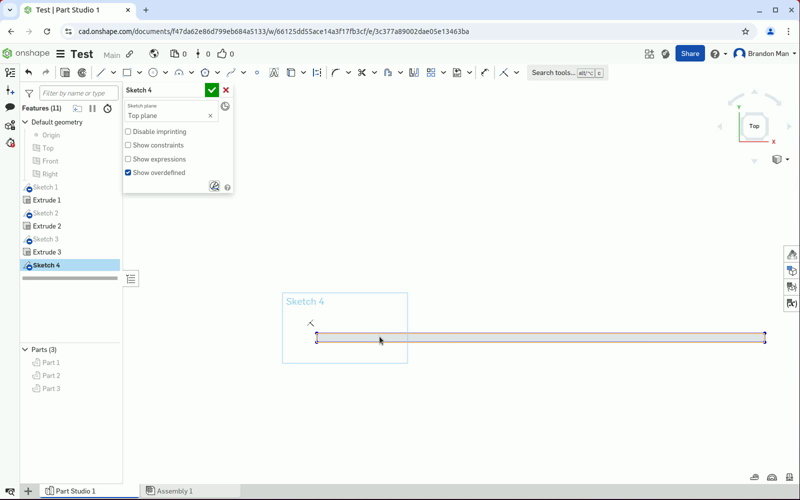
scroll(6)
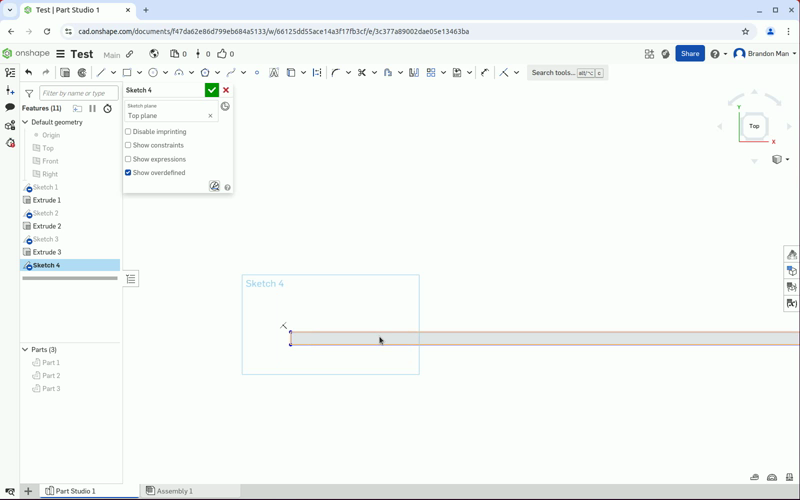
scroll(6)
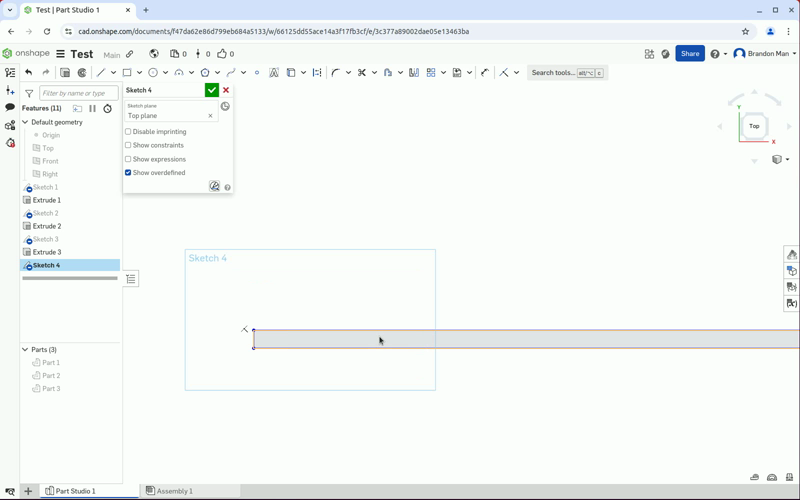
scroll(6)
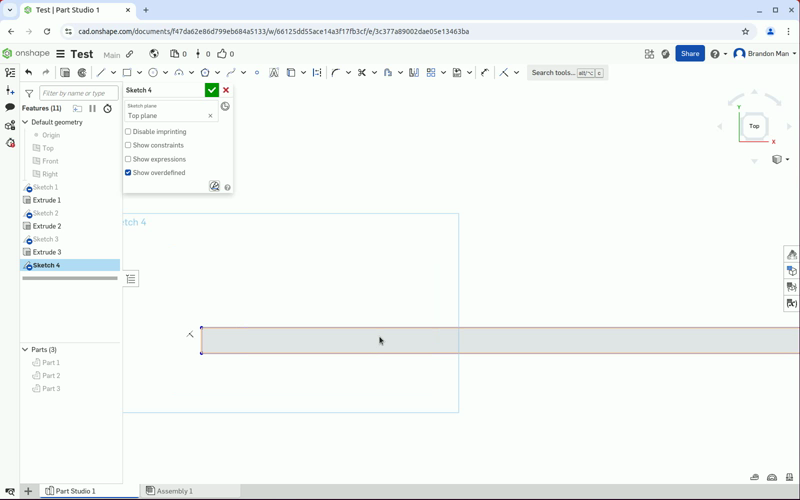
scroll(6)
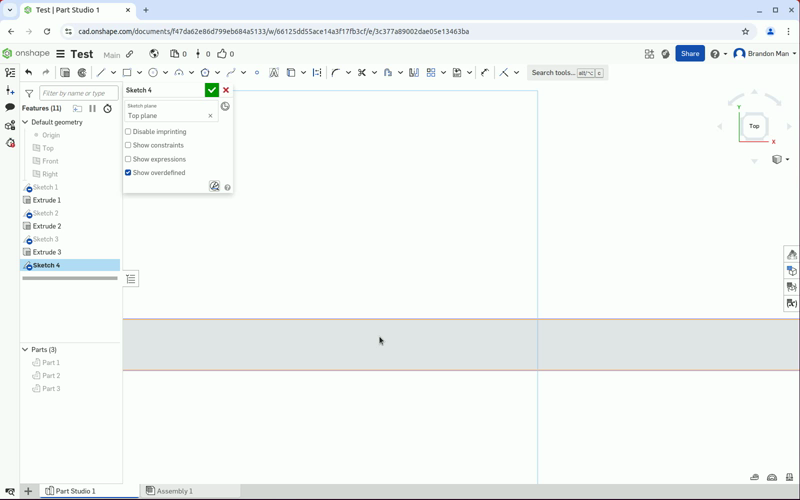
click(379, 336)
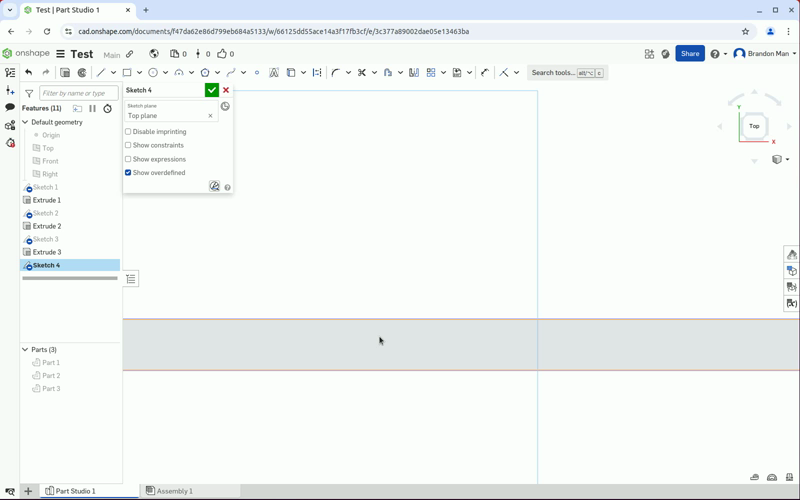
scroll(-6)
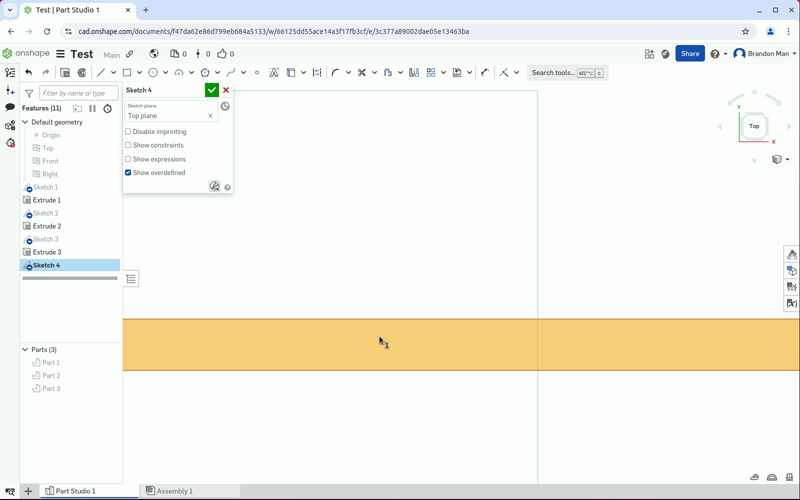
scroll(-6)
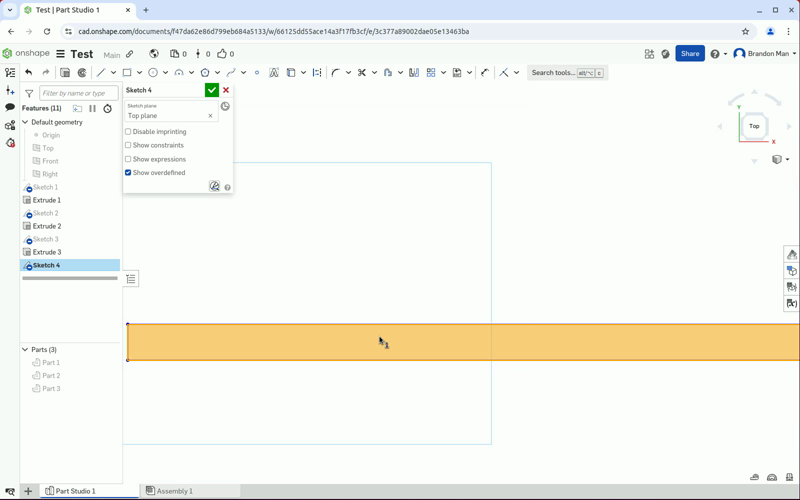
scroll(-6)
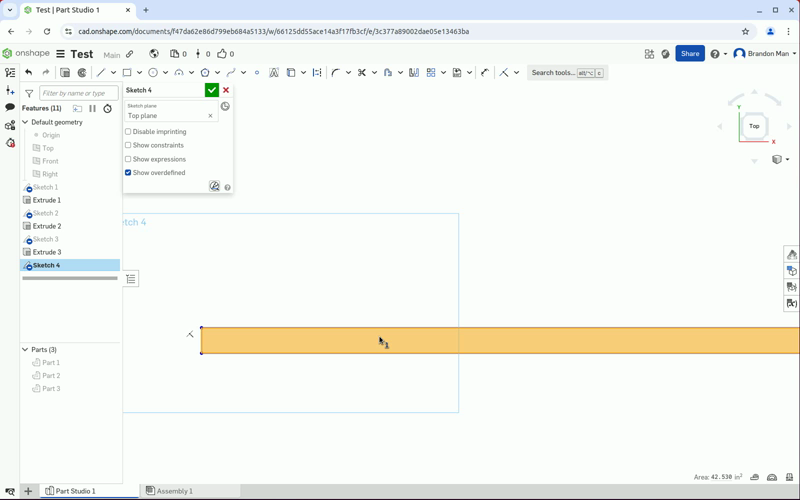
scroll(-6)
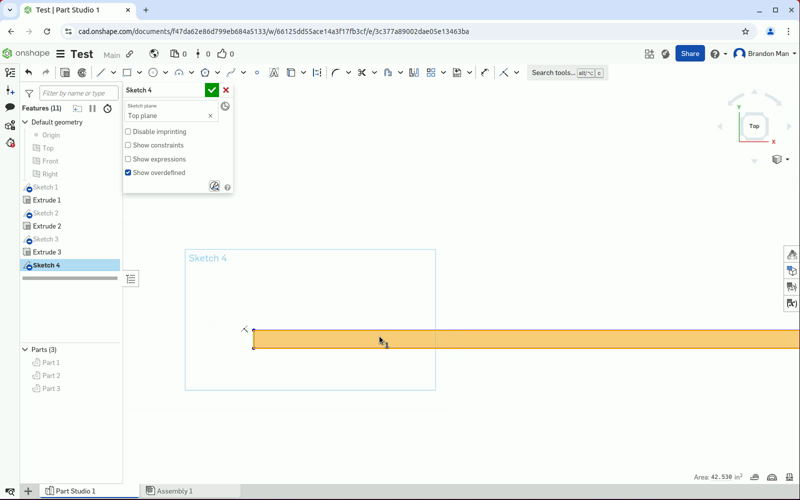
scroll(-6)
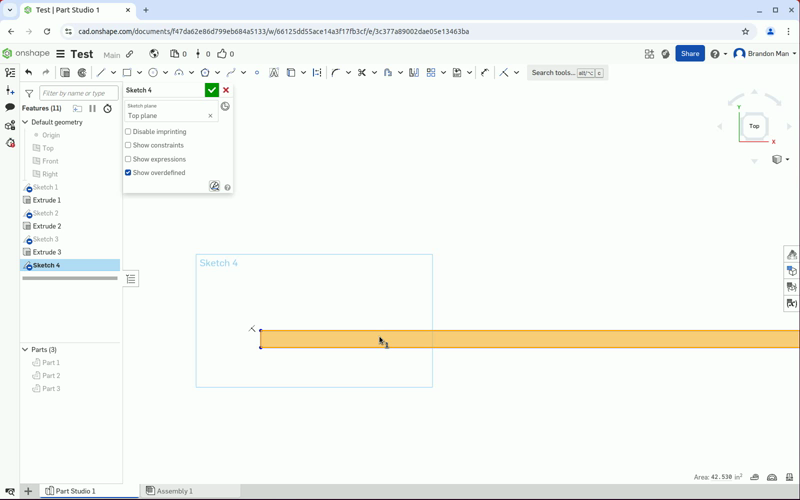
scroll(-6)
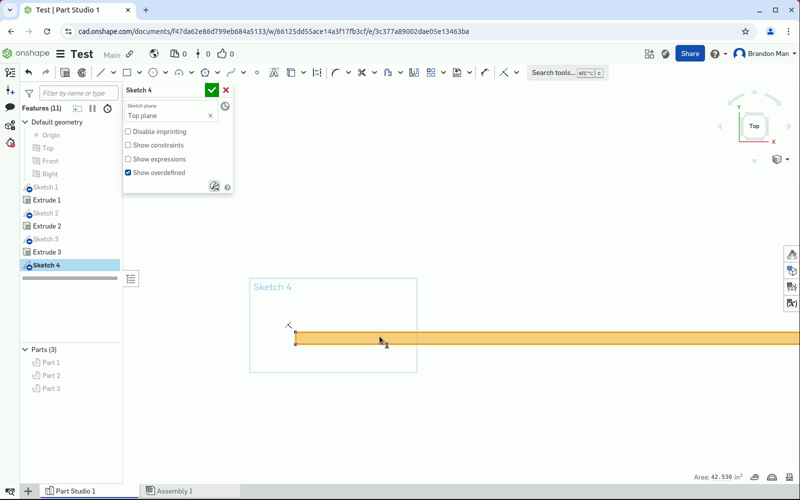
scroll(-6)
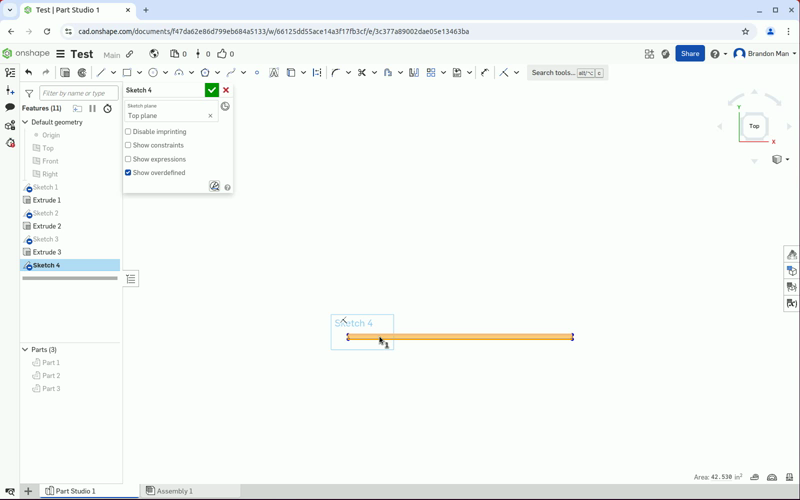
mouse_move(73, 352)
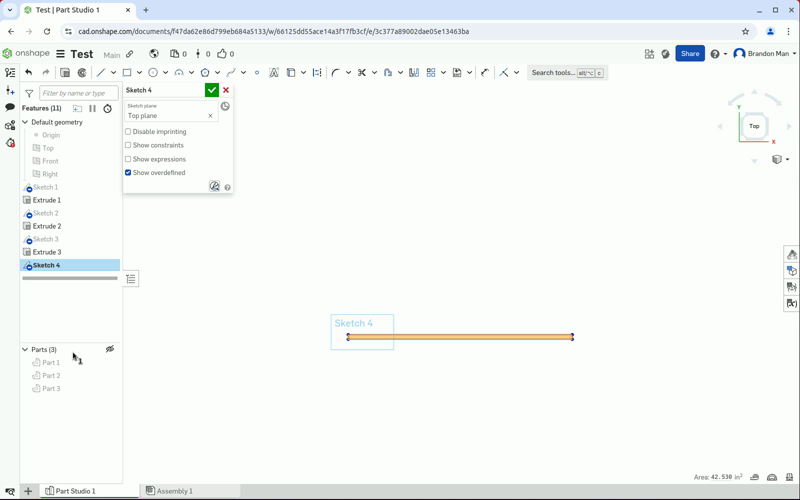
key(shift+y)
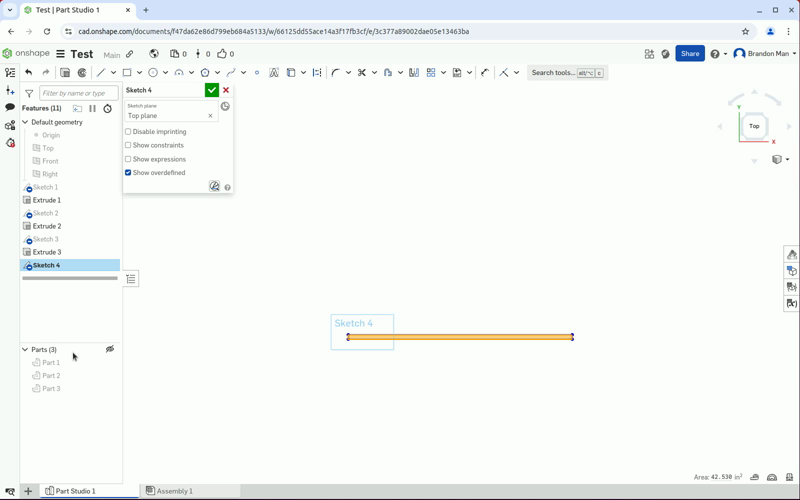
key(shift+e)
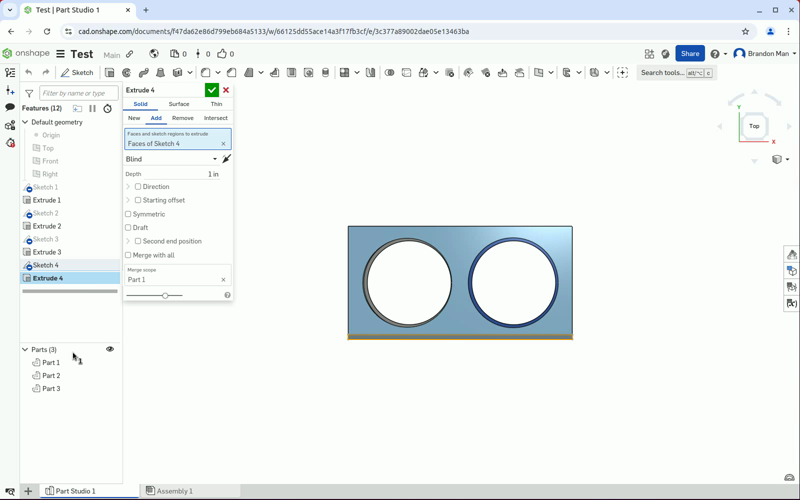
mouse_move(143, 106)
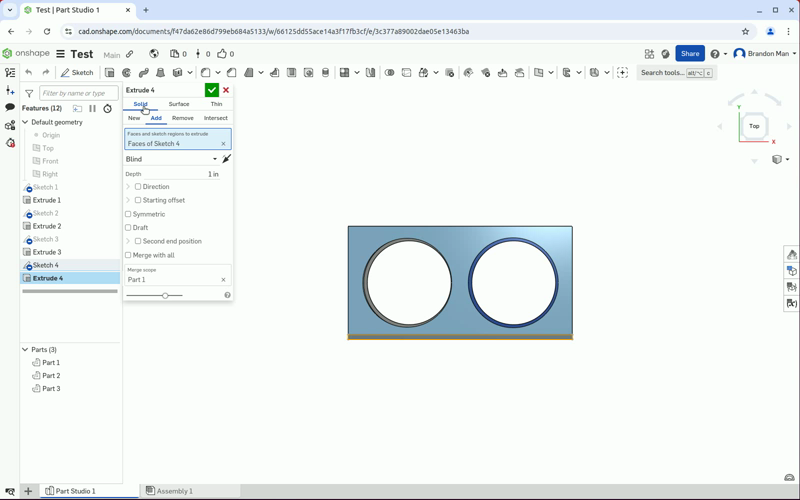
click(143, 106)
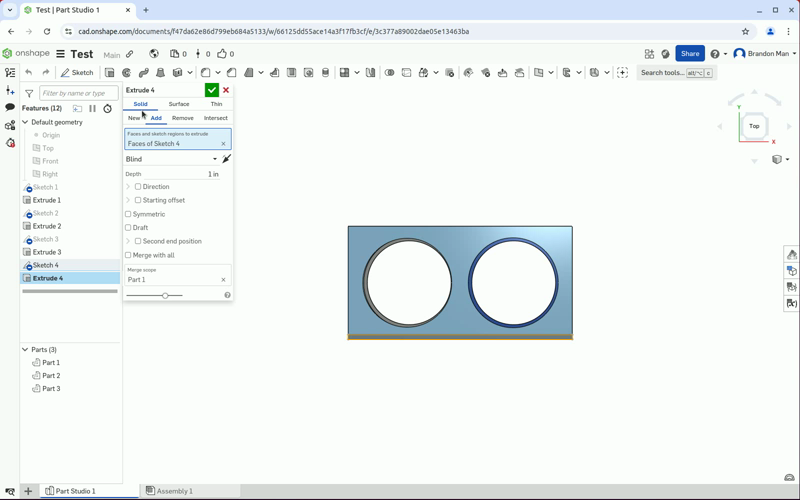
mouse_move(137, 120)
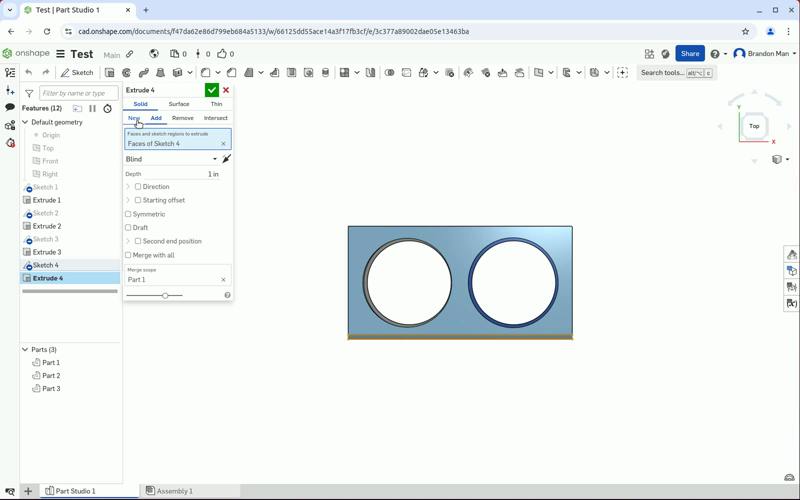
click(137, 120)
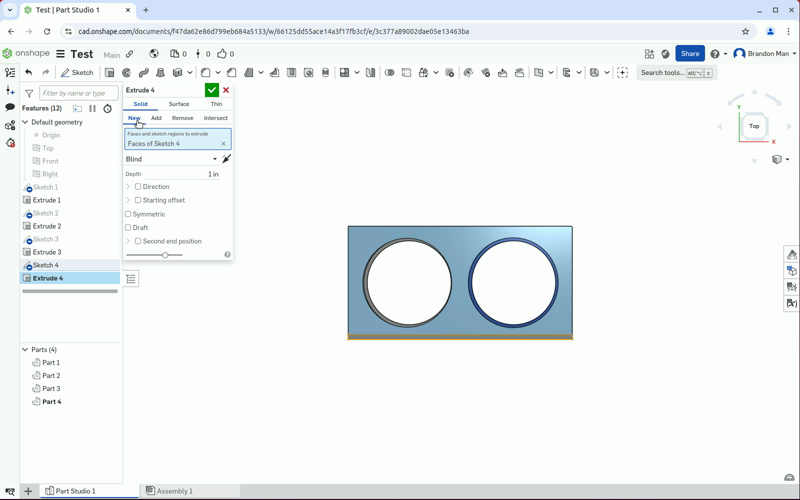
key(tab, 4)
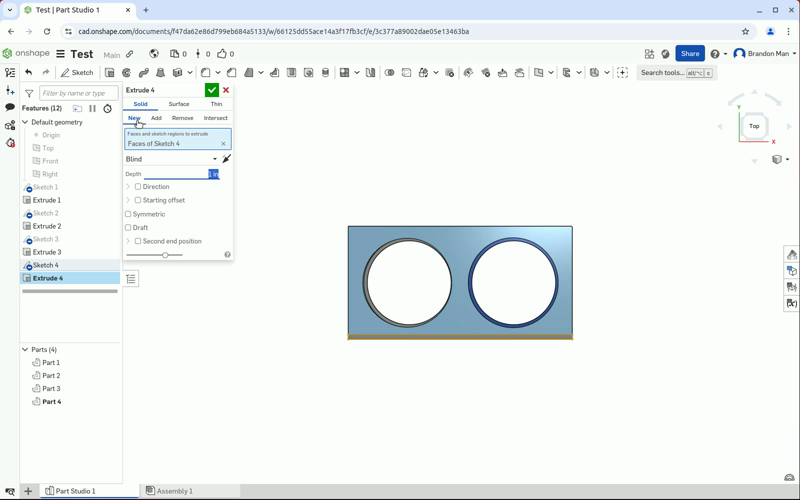
text(-0.722)
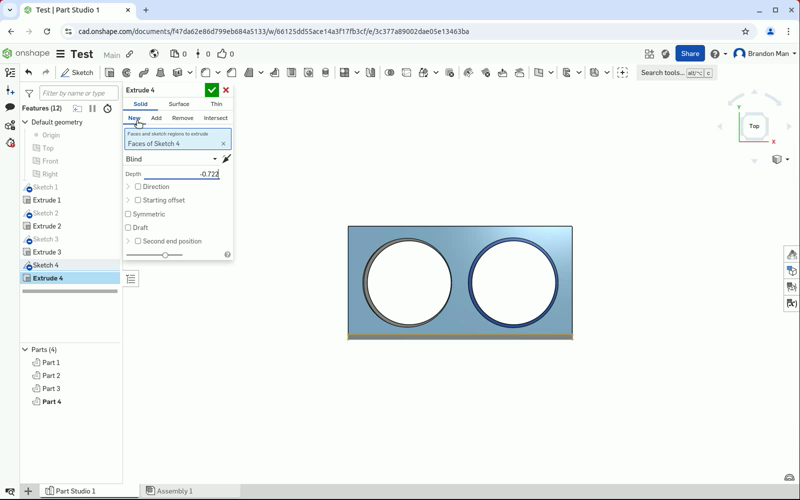
key(enter)
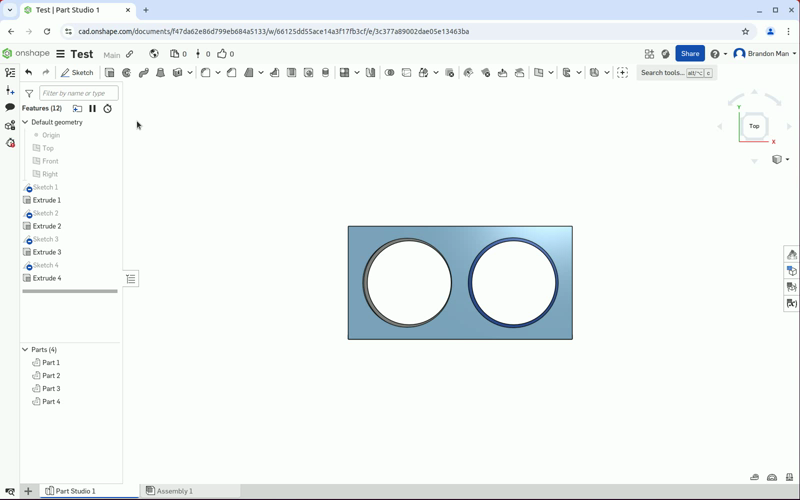
key(shift+h)
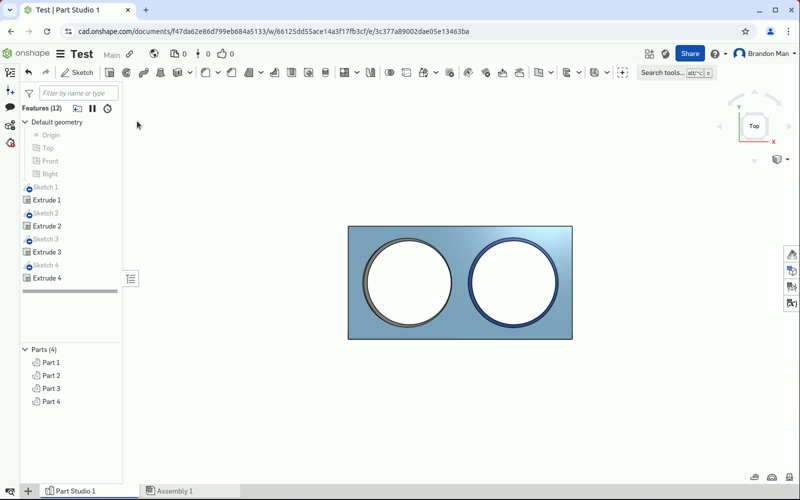
key(shift+h)
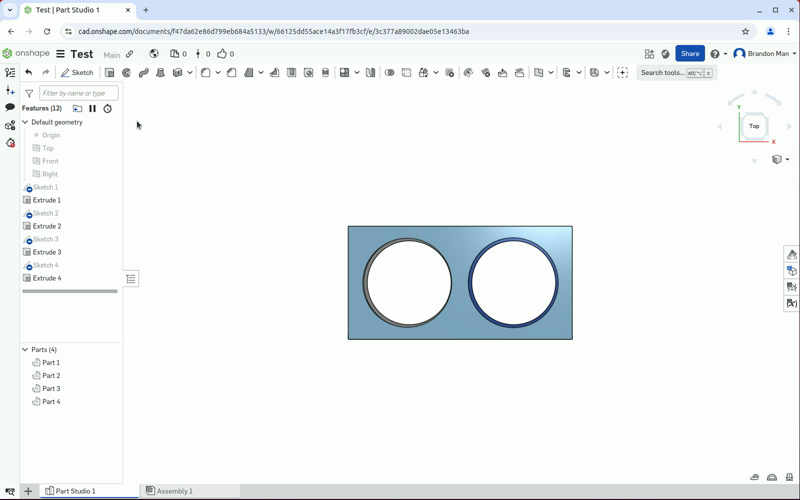
mouse_move(73, 189)
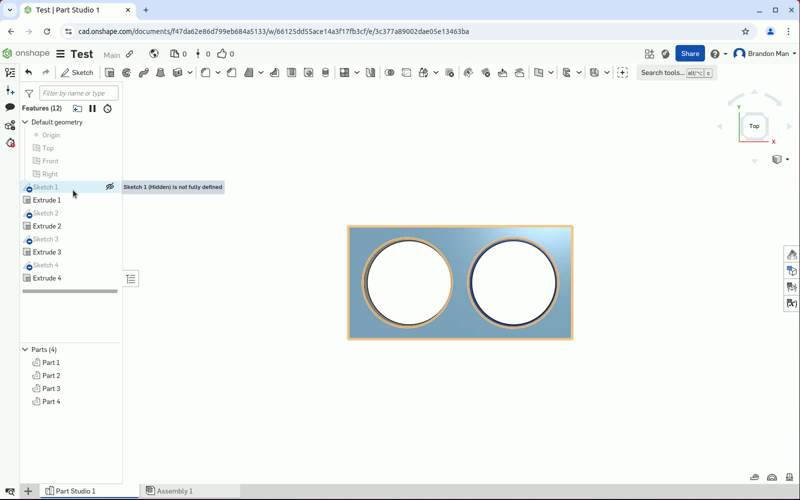
click(73, 189)
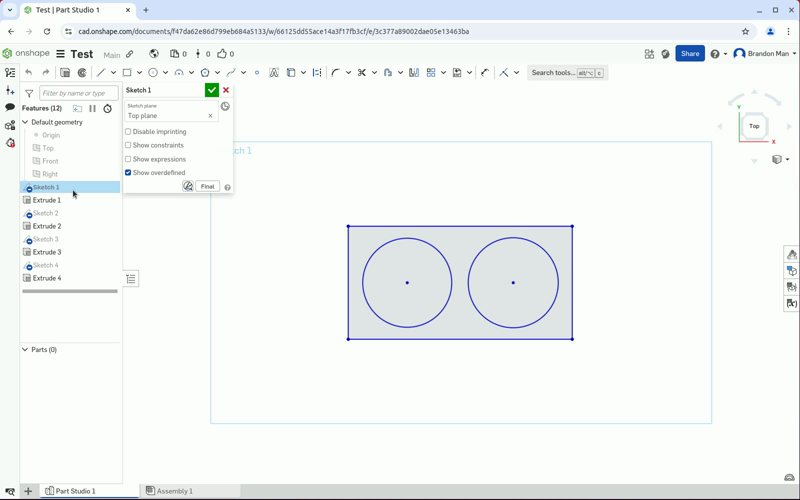
mouse_move(229, 92)
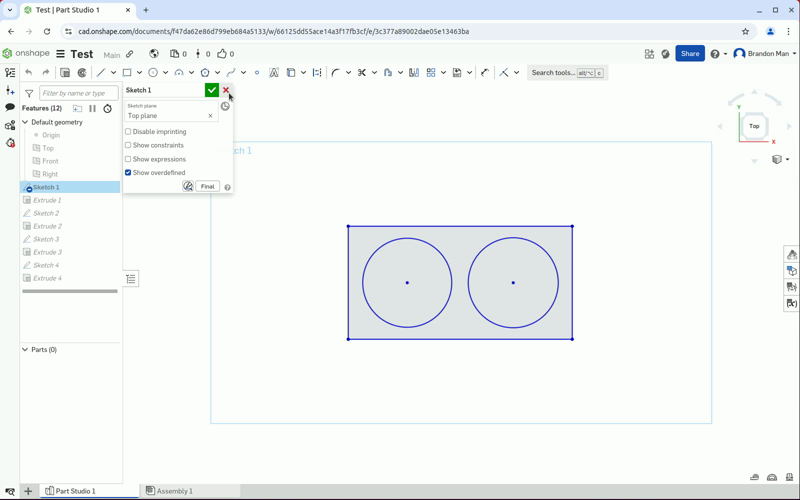
click(229, 92)
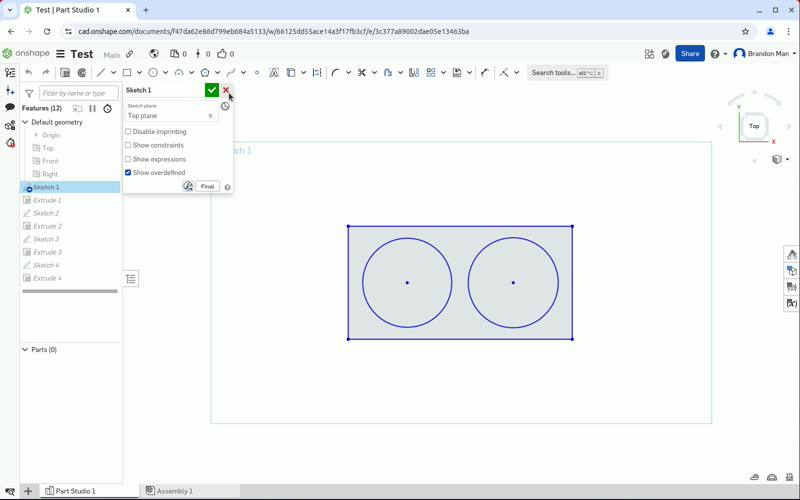
key(shift+s)
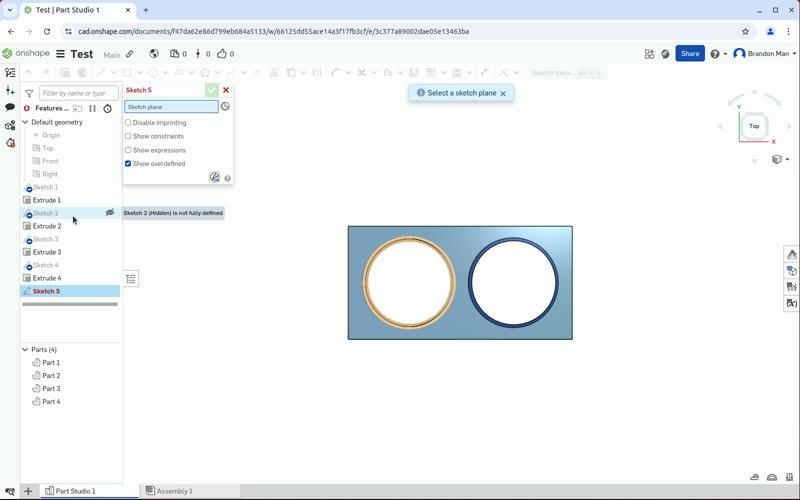
scroll(3)
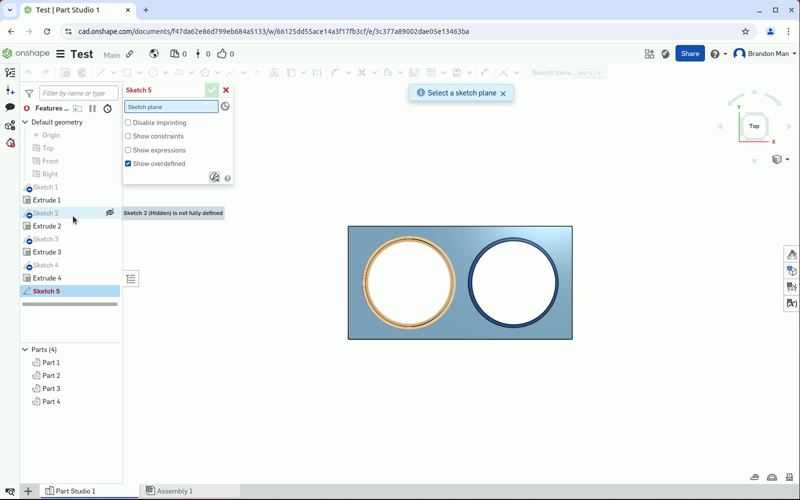
mouse_move(73, 150)
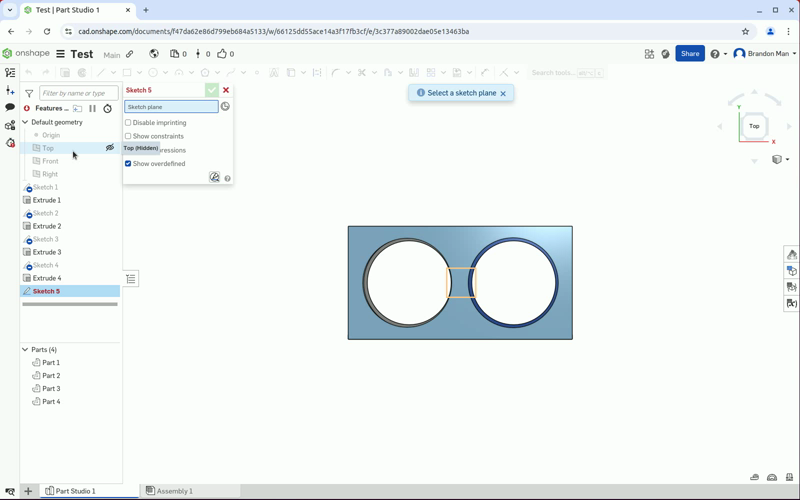
click(73, 150)
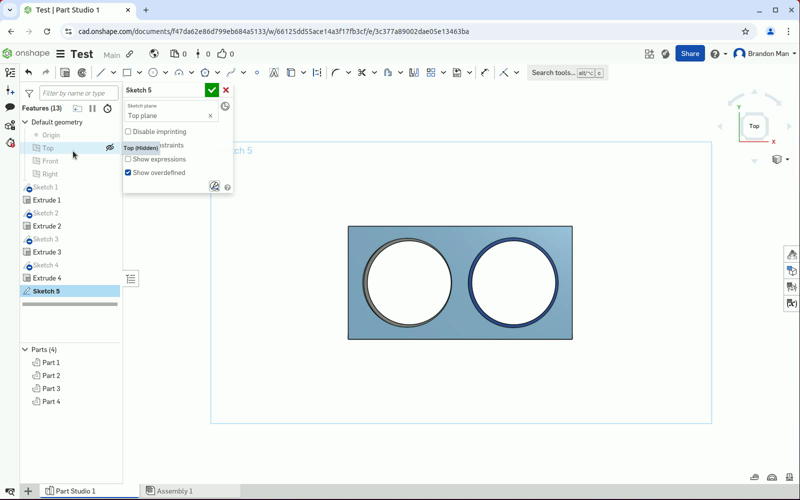
mouse_move(73, 352)
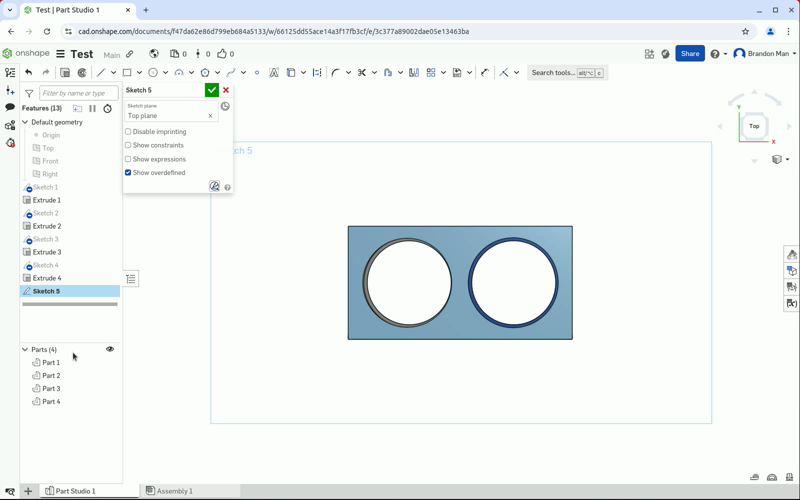
key(y)
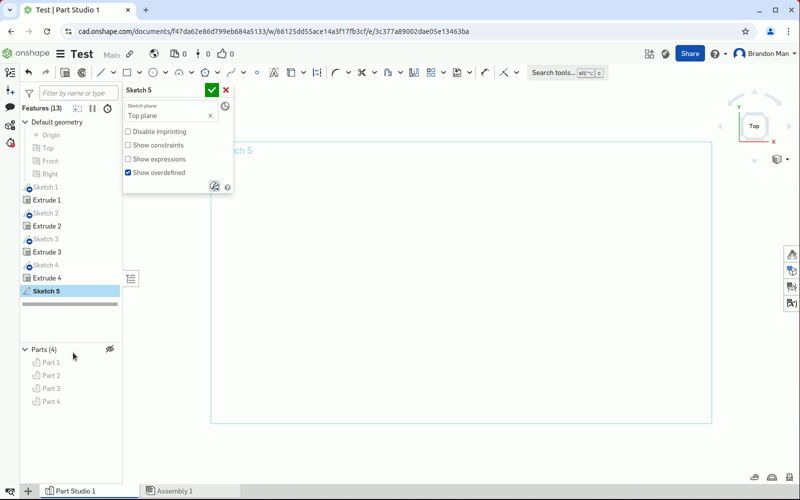
key(l)
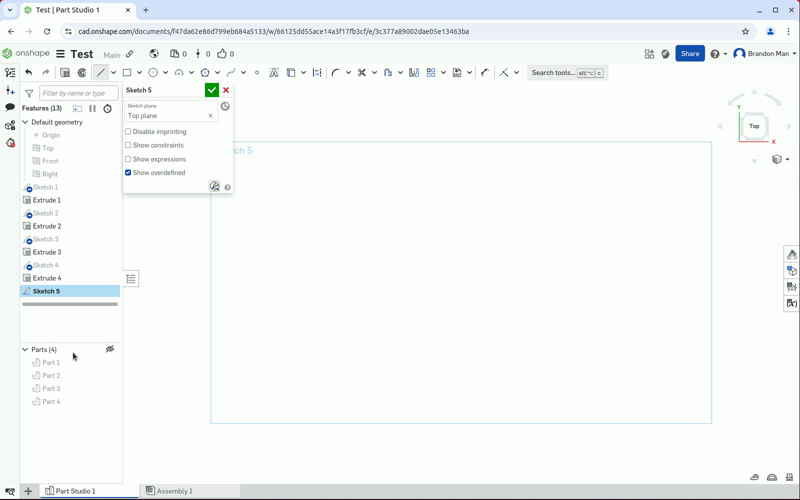
key_down(shift)
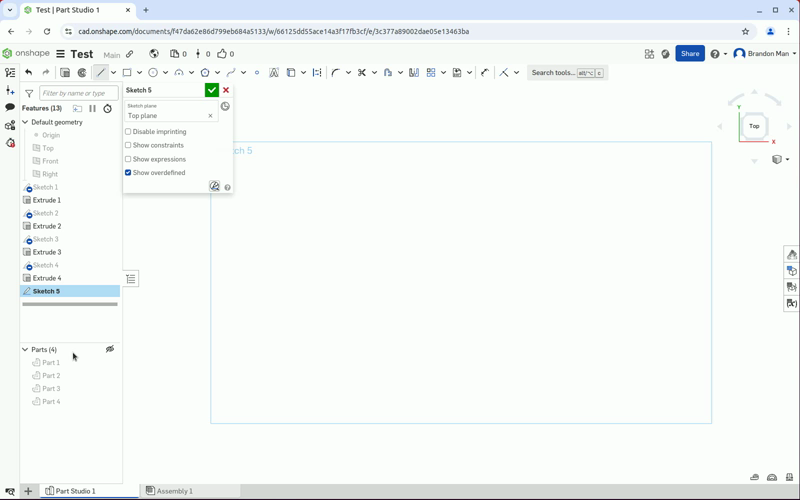
mouse_move(348, 342)
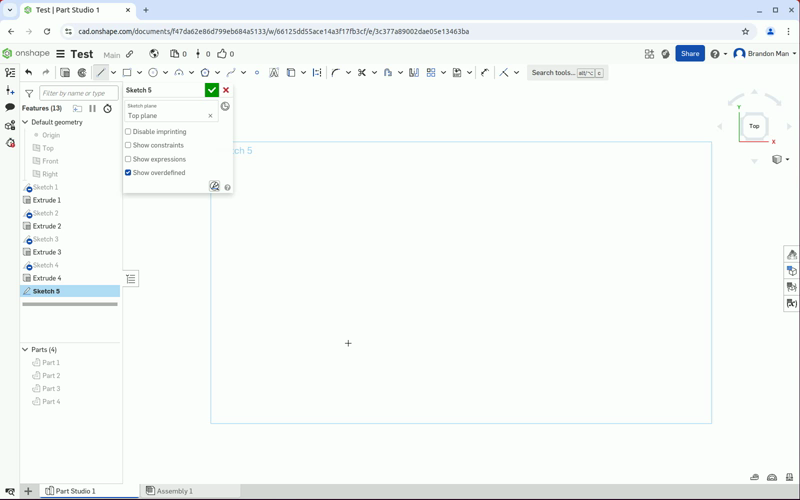
click(348, 342)
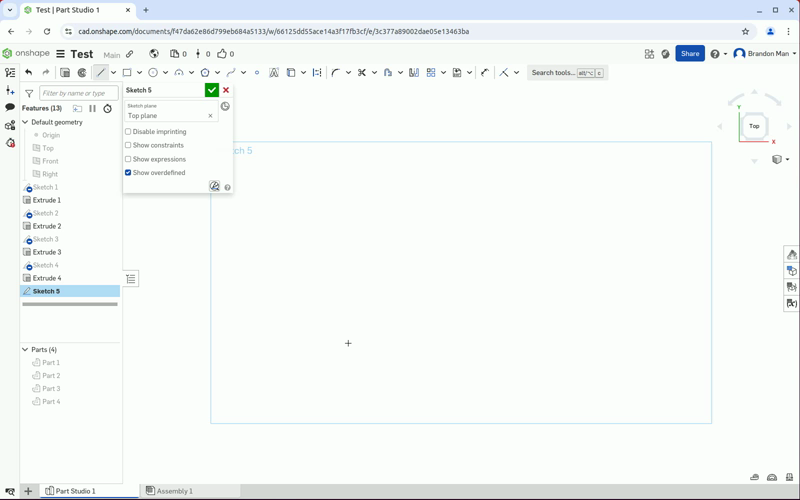
key_up(shift)
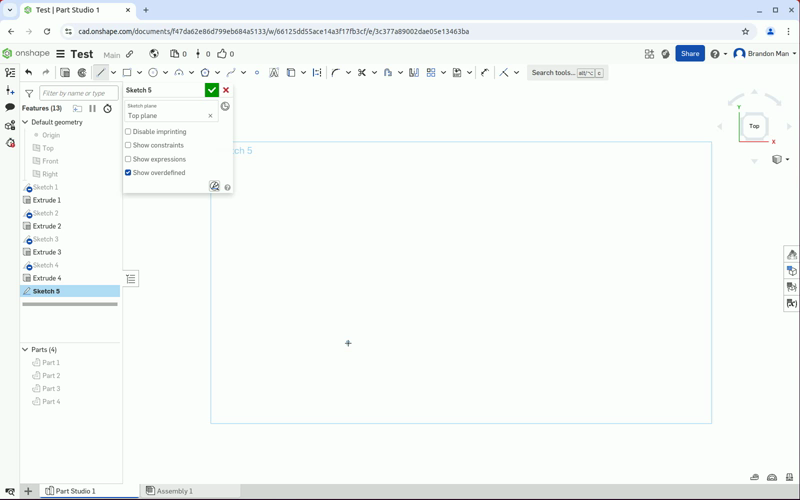
key_down(shift)
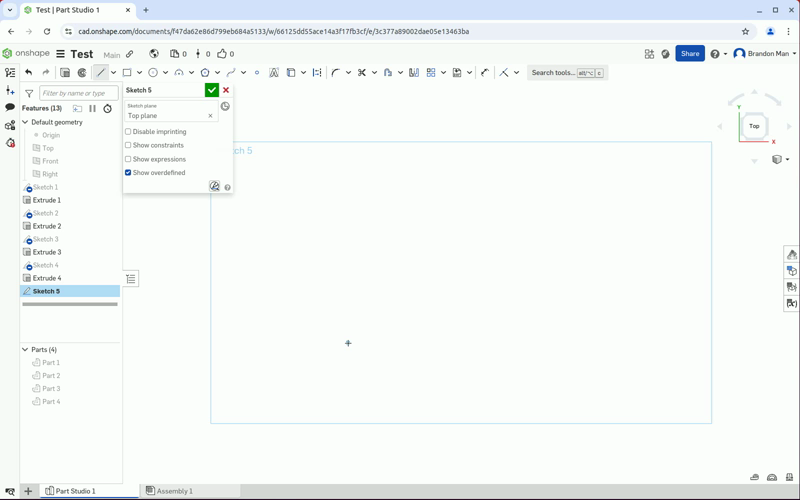
mouse_move(572, 342)
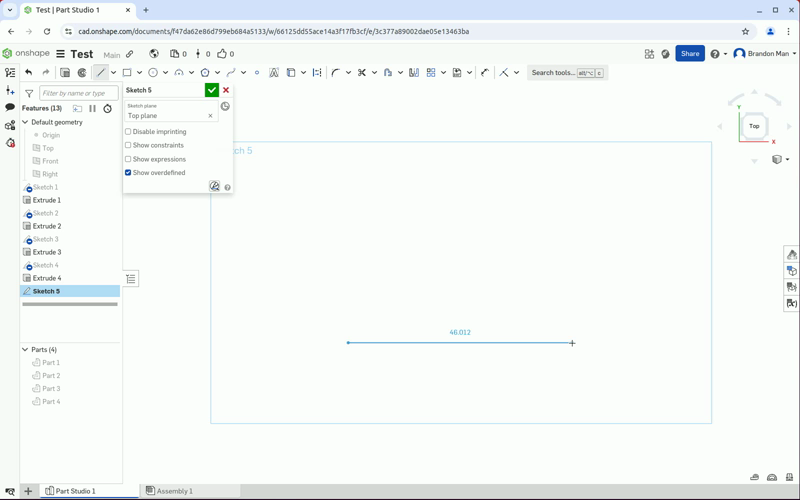
click(572, 342)
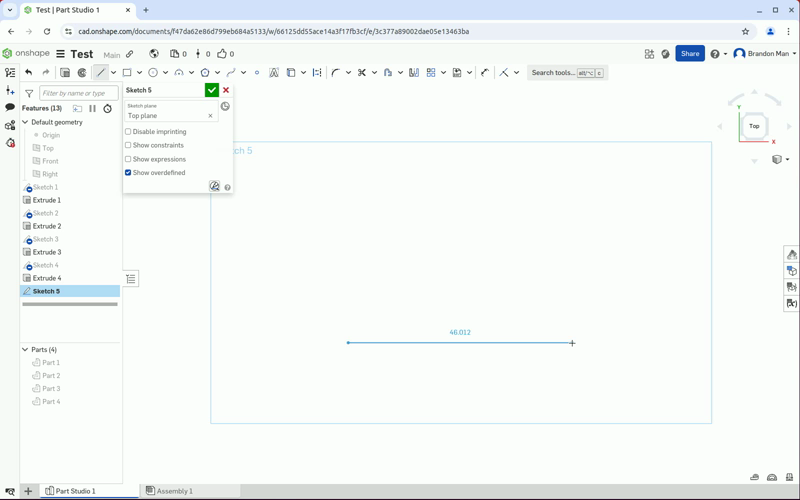
key_up(shift)
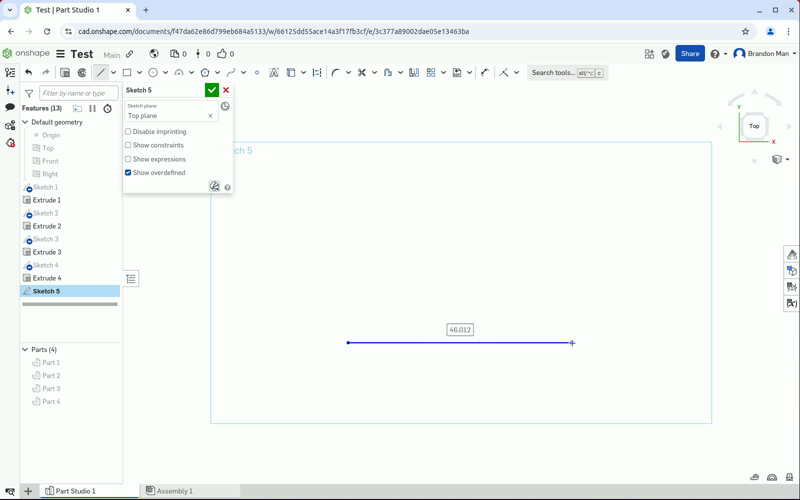
key_down(shift)
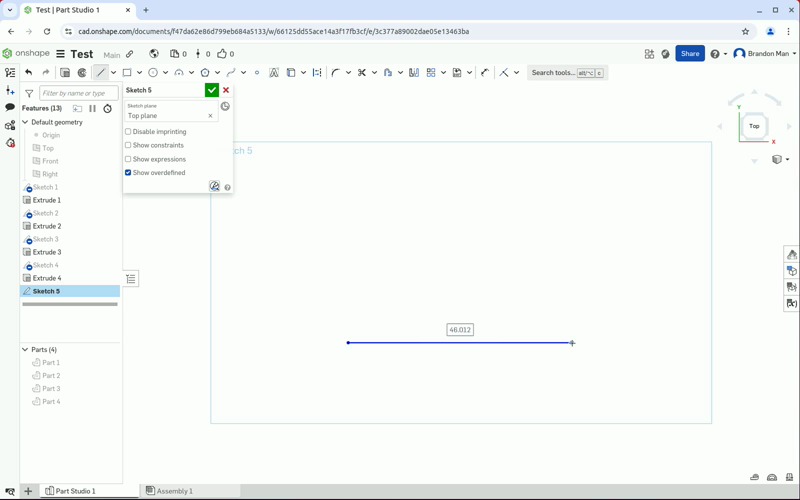
mouse_move(589, 342)
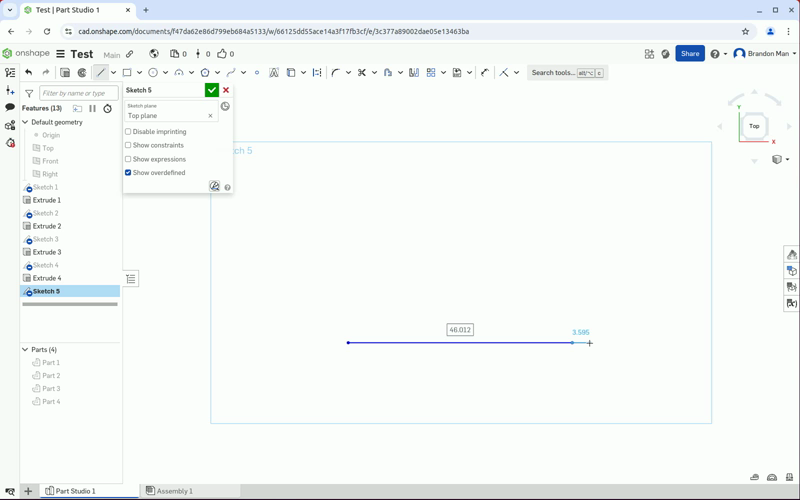
mouse_move(572, 337)
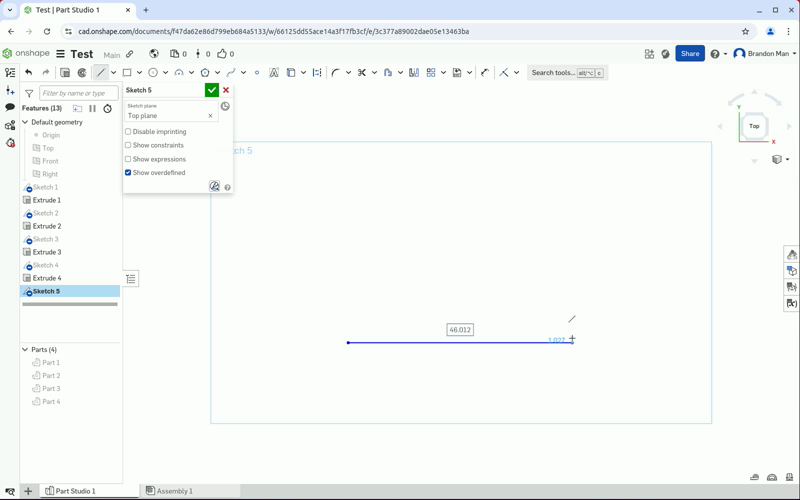
scroll(6)
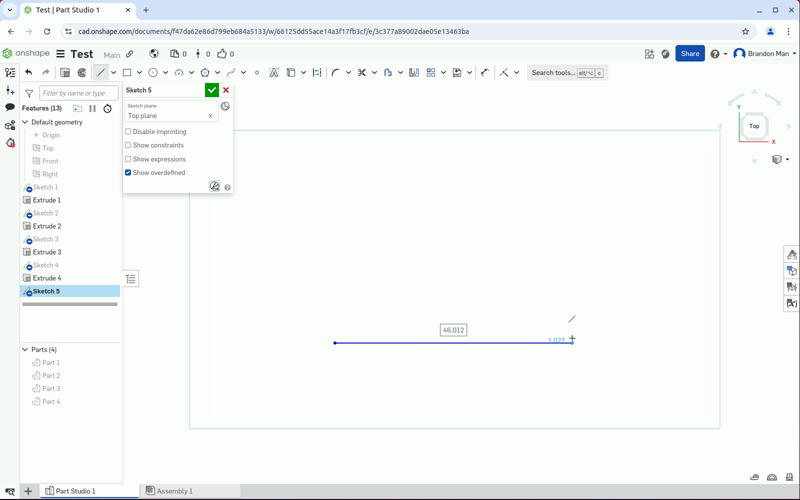
scroll(6)
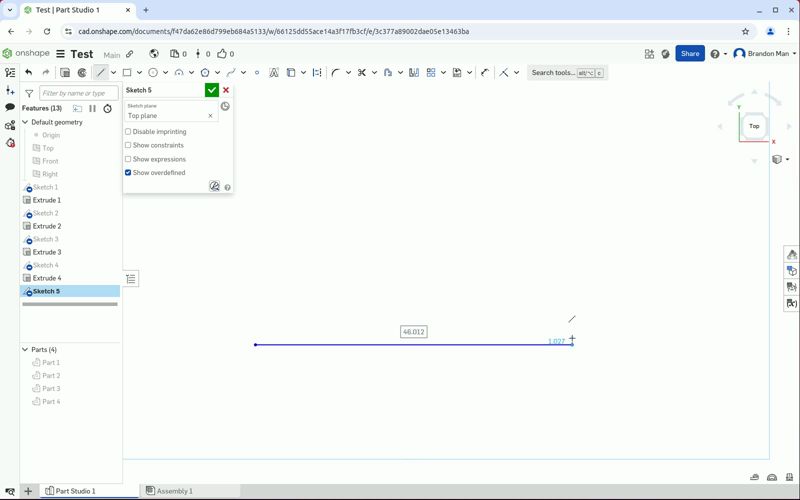
scroll(6)
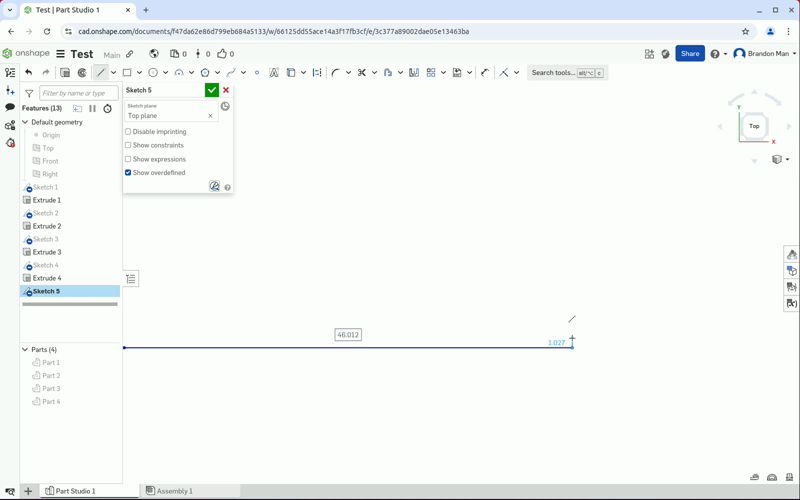
scroll(6)
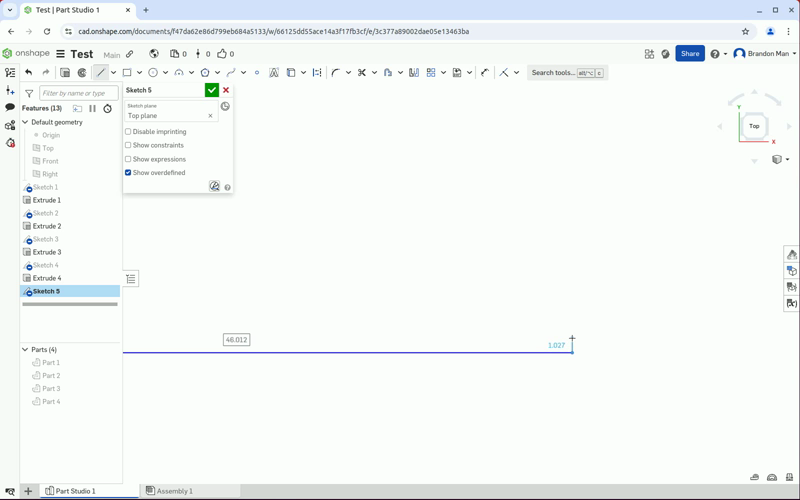
scroll(6)
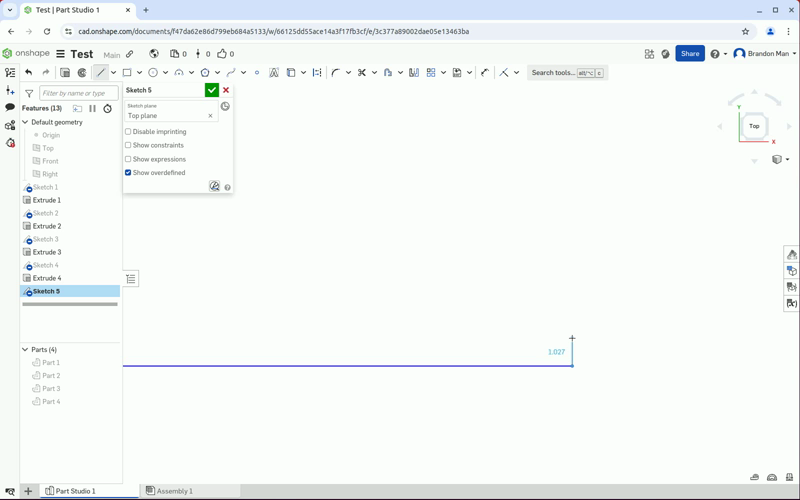
scroll(6)
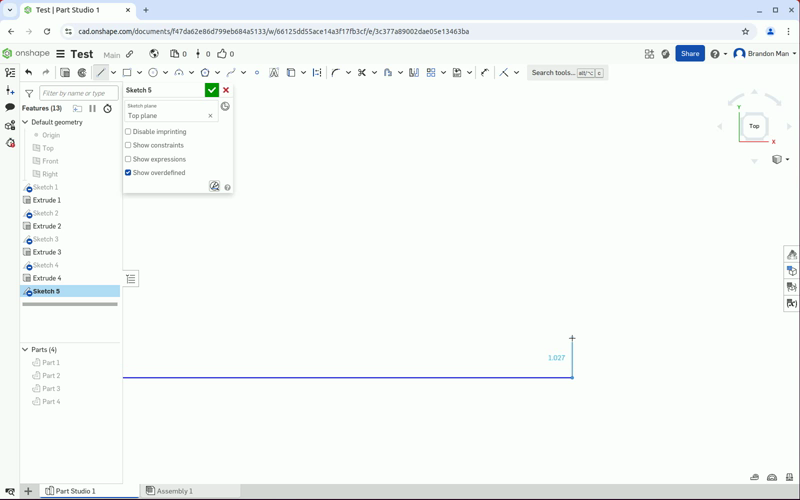
scroll(6)
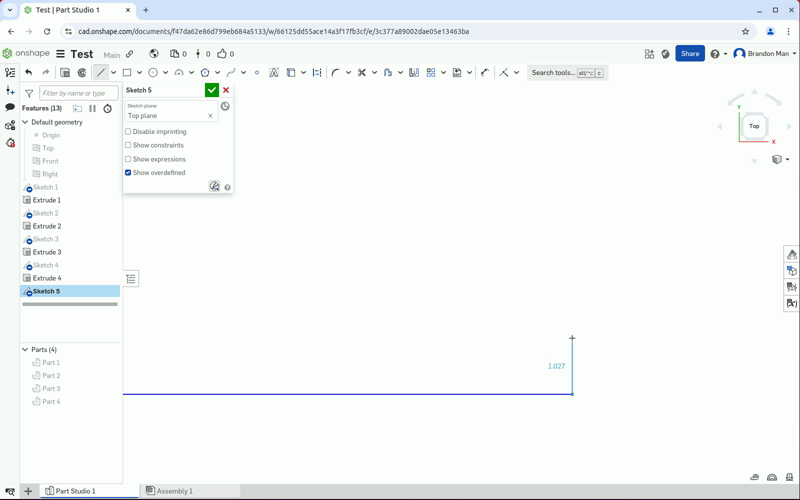
click(572, 337)
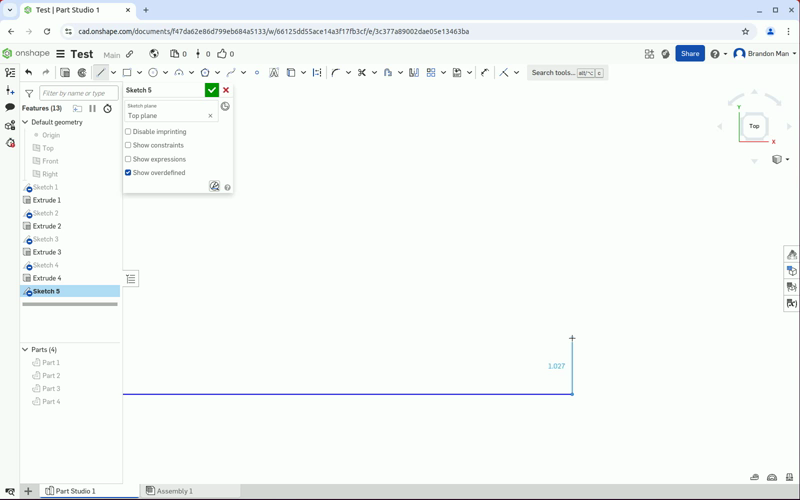
scroll(-6)
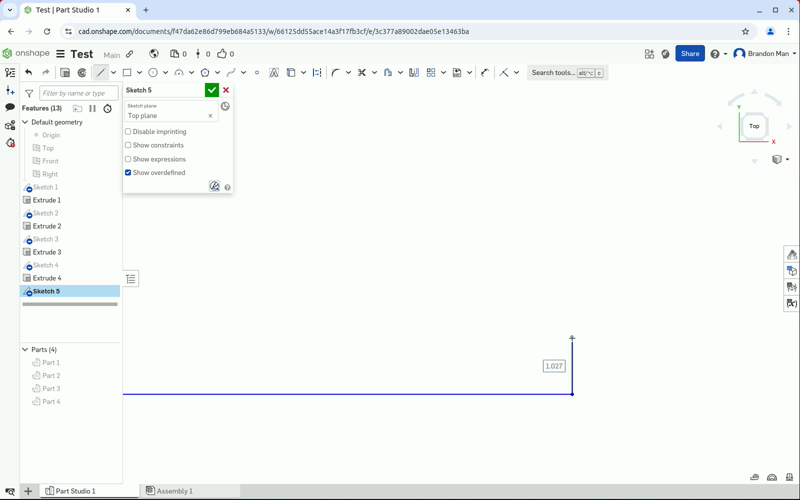
scroll(-6)
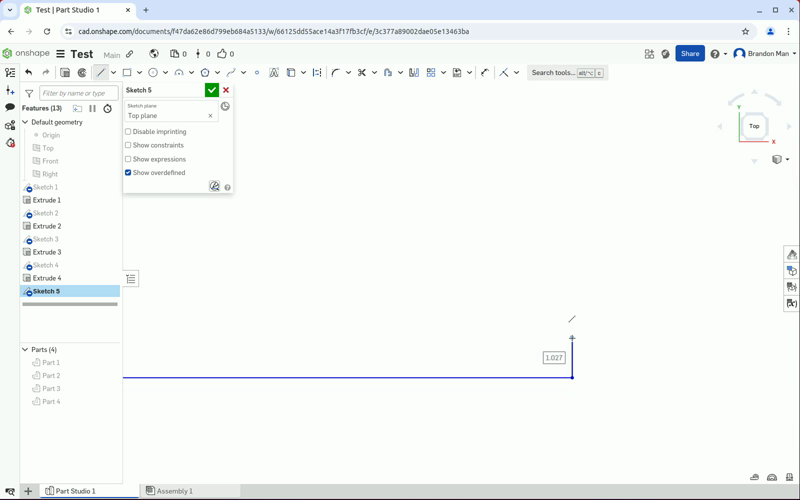
scroll(-6)
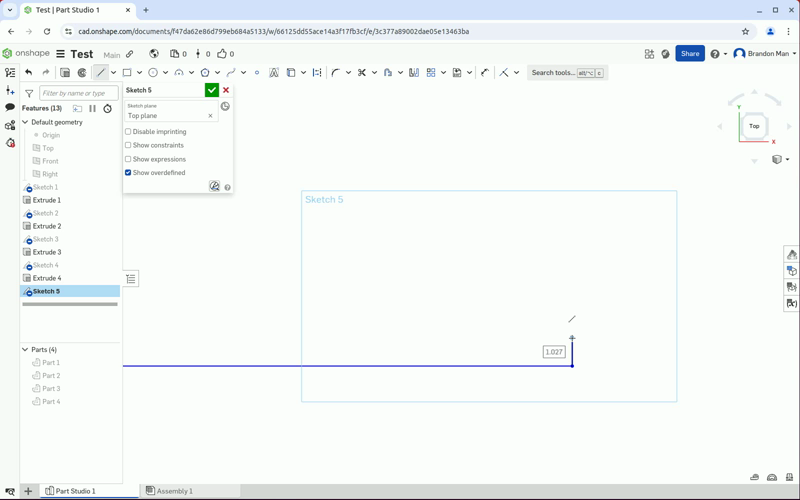
scroll(-6)
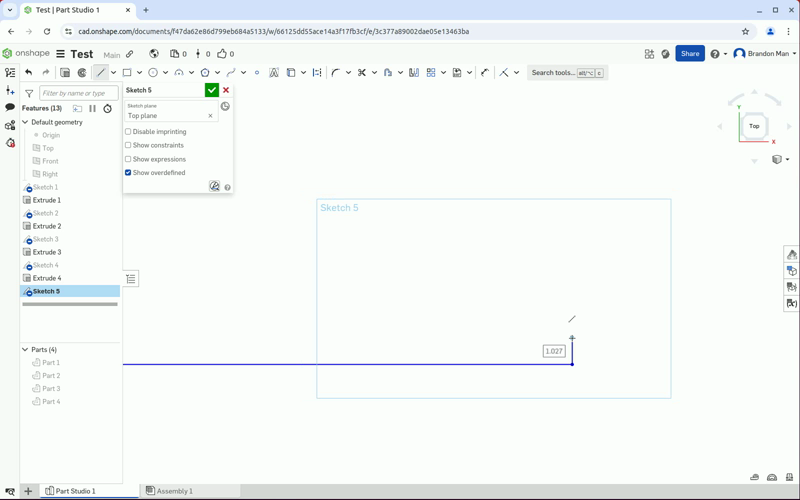
scroll(-6)
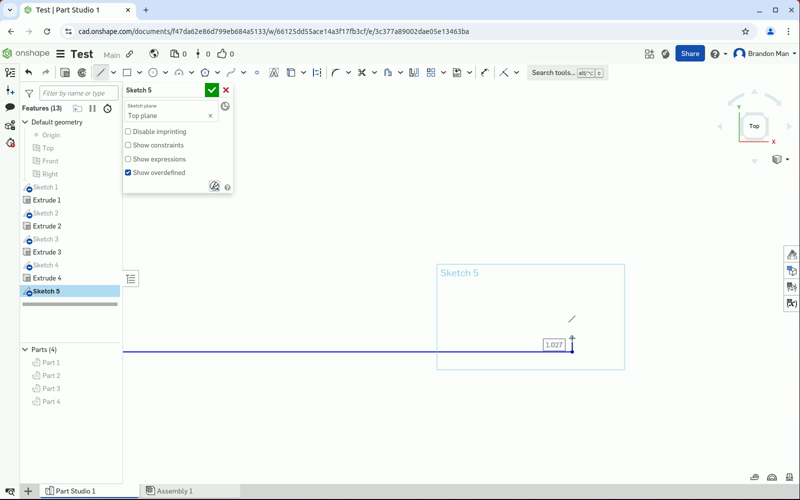
scroll(-6)
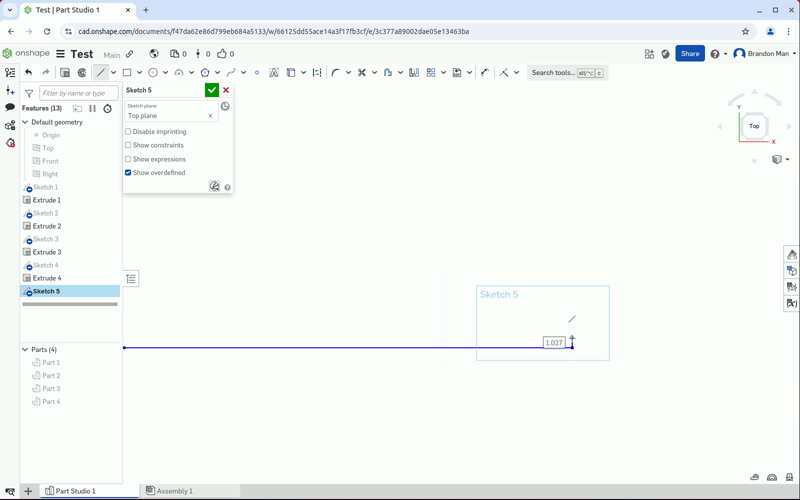
scroll(-6)
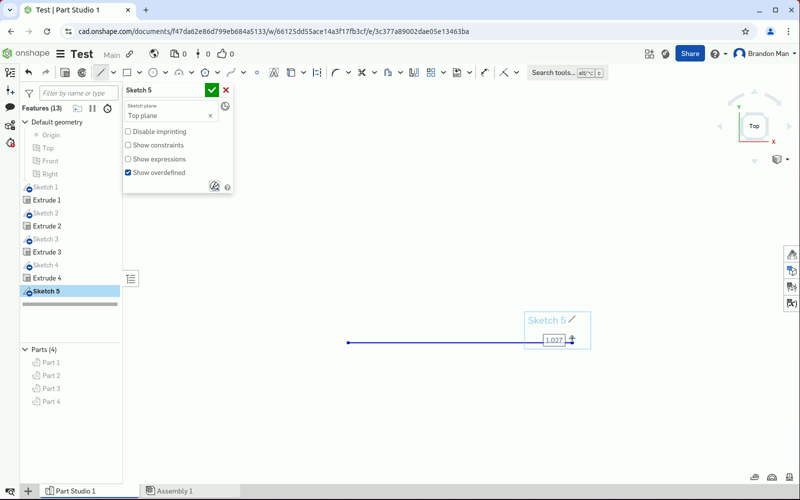
key_up(shift)
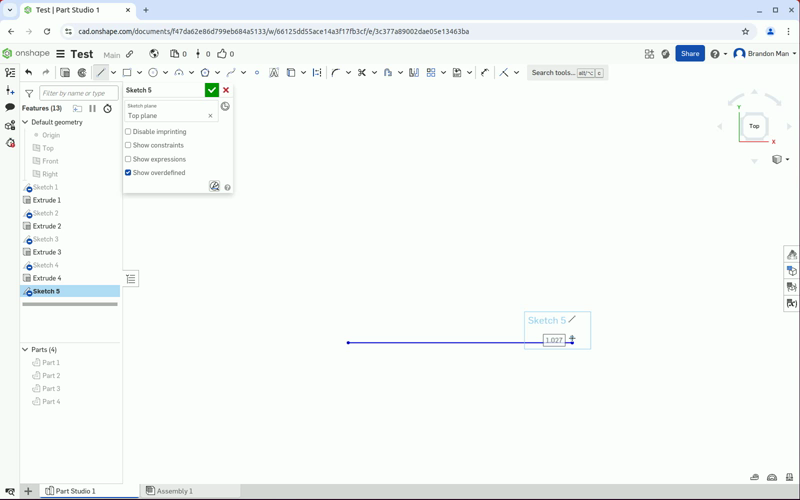
key_down(shift)
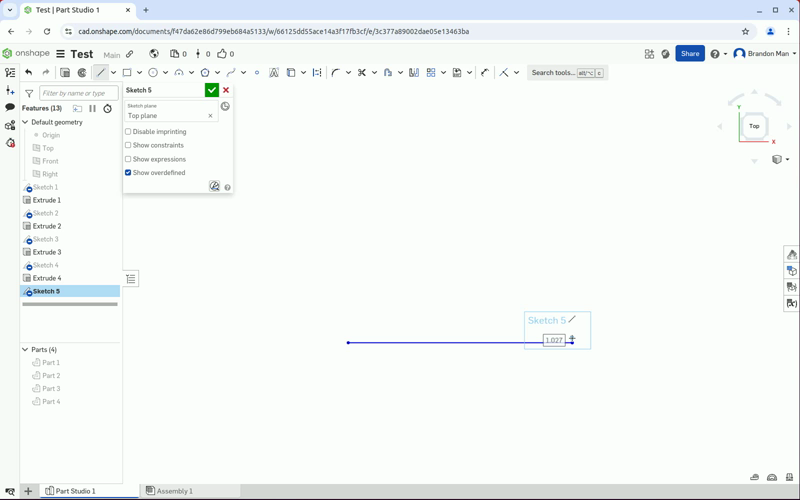
mouse_move(348, 337)
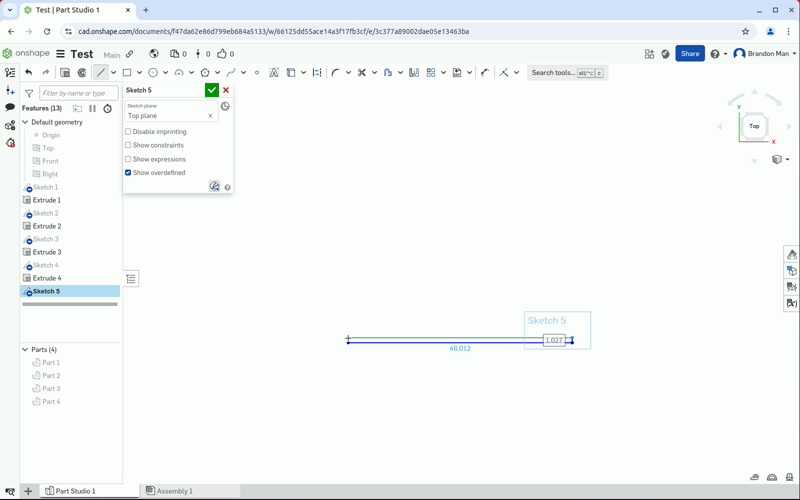
click(348, 337)
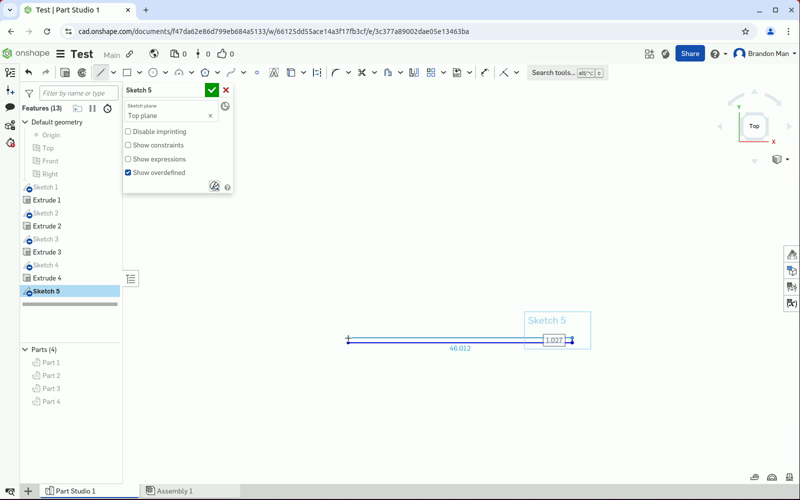
key_up(shift)
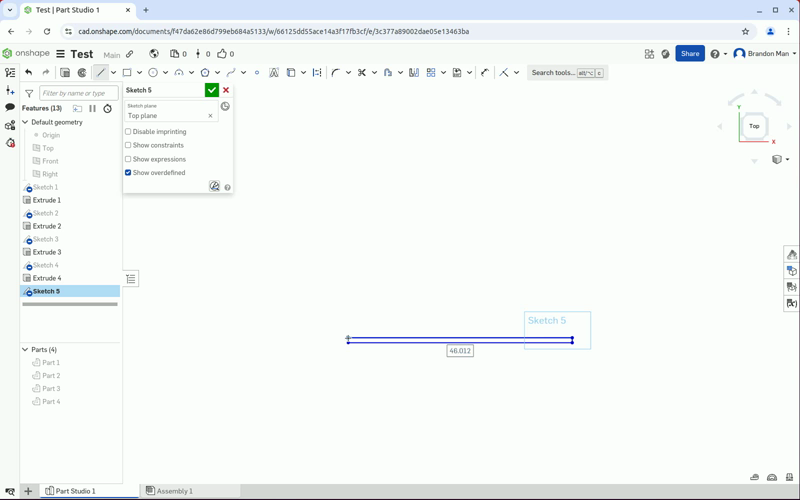
mouse_move(378, 337)
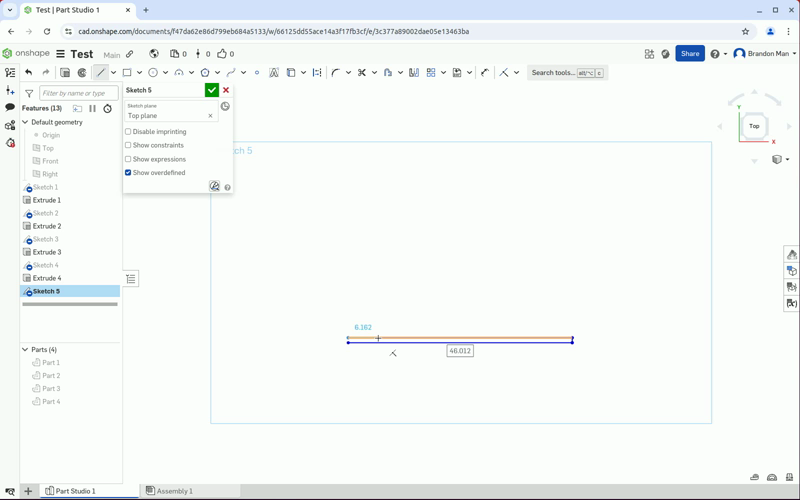
key_down(shift)
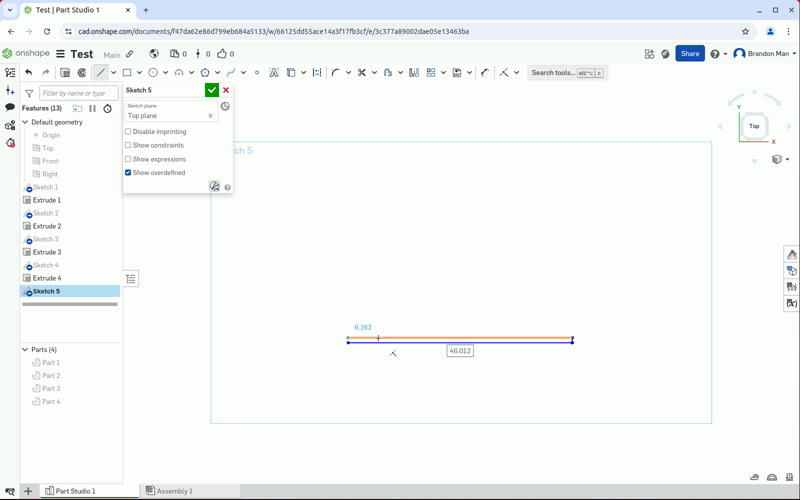
mouse_move(348, 342)
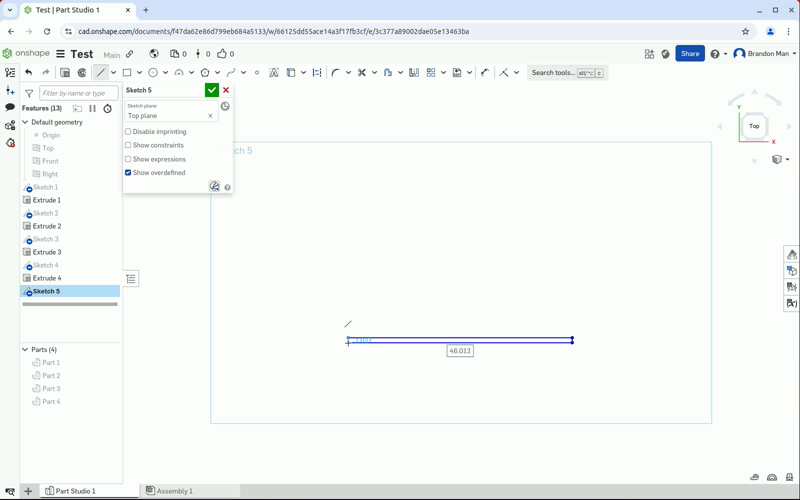
scroll(6)
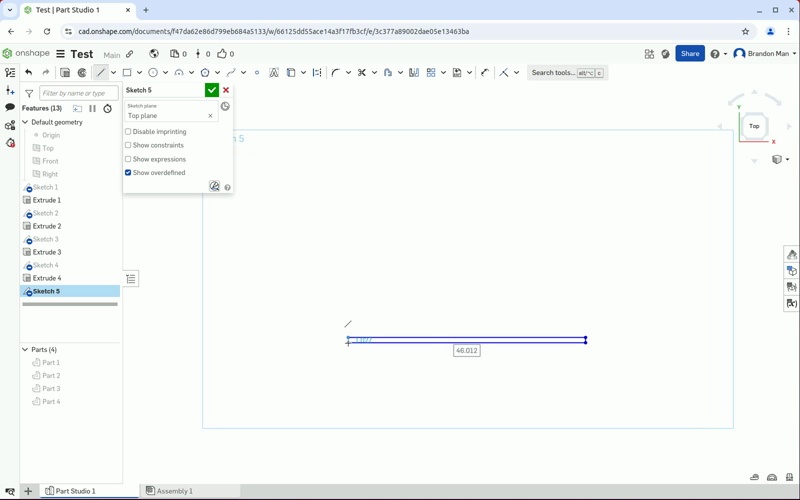
scroll(6)
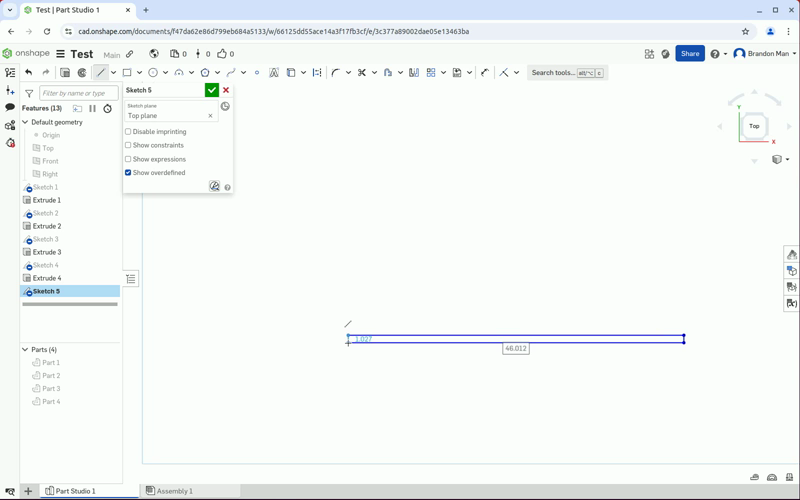
scroll(6)
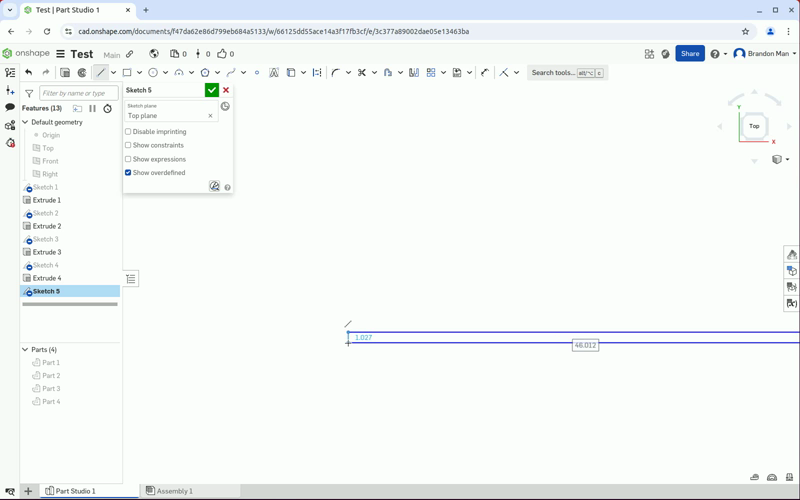
scroll(6)
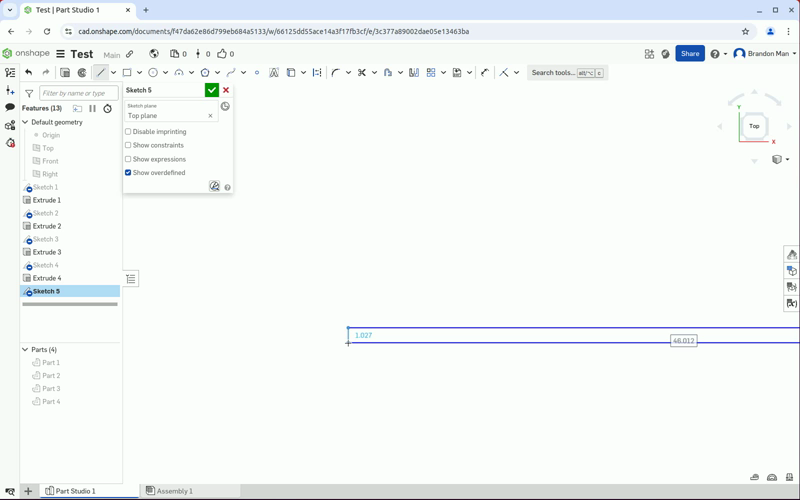
scroll(6)
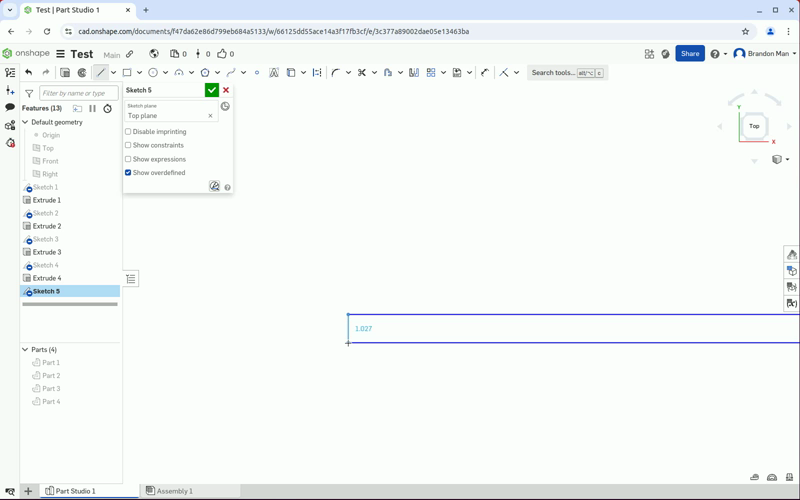
scroll(6)
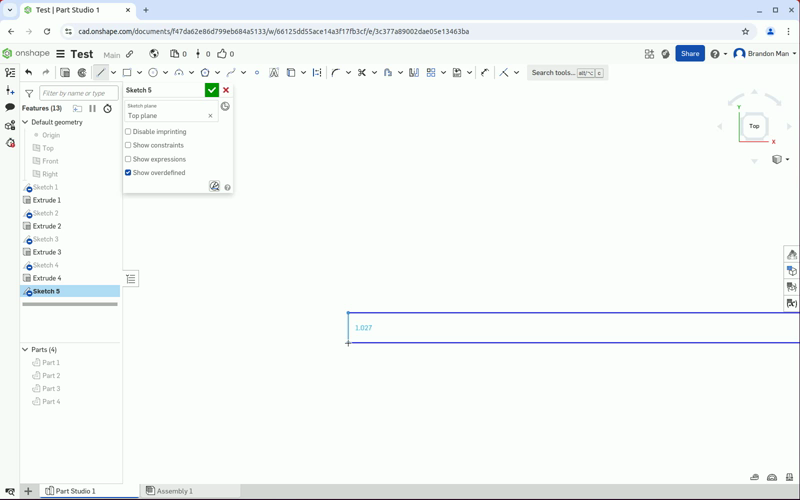
scroll(6)
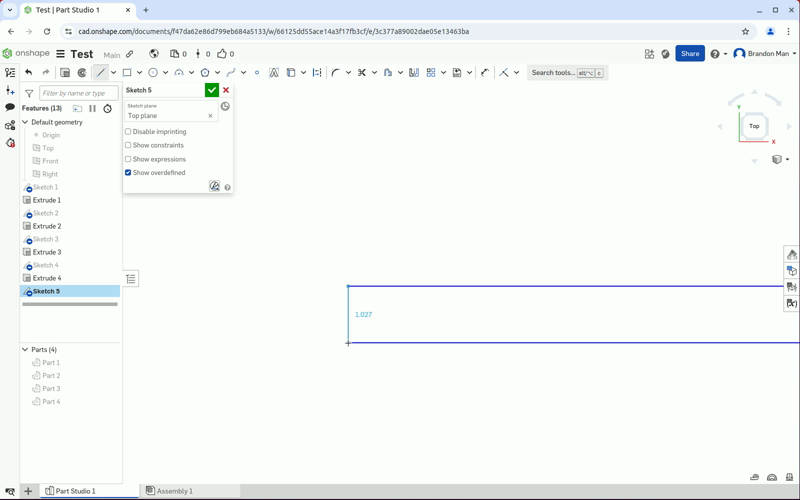
key_up(shift)
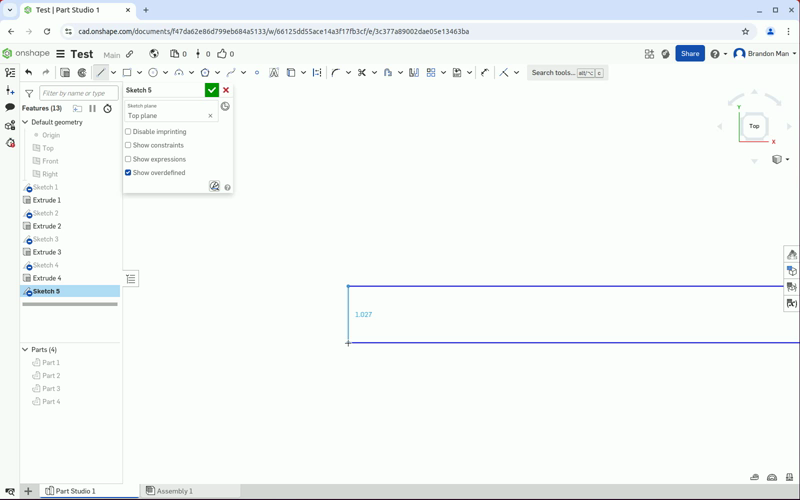
click(348, 342)
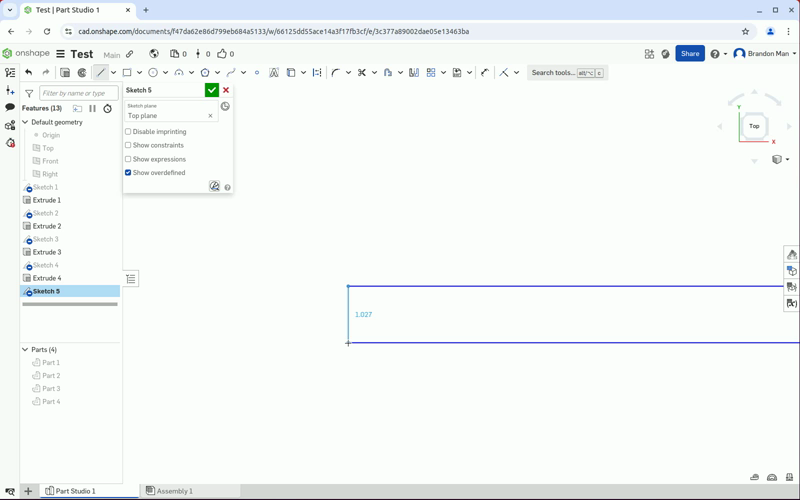
scroll(-6)
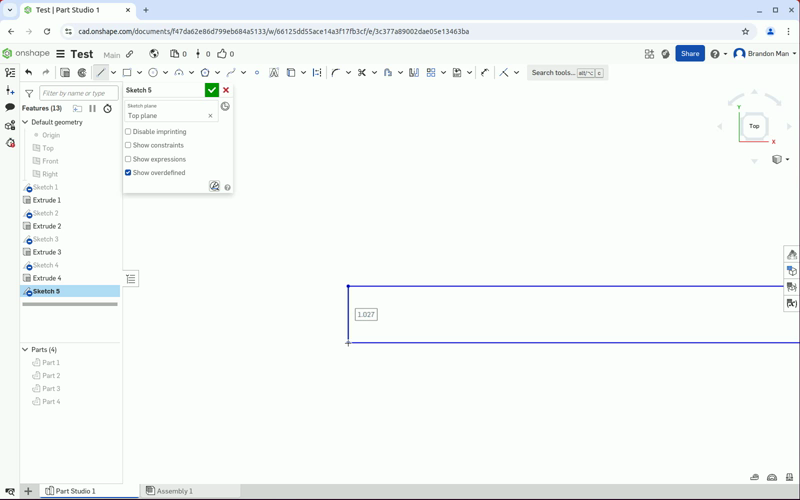
scroll(-6)
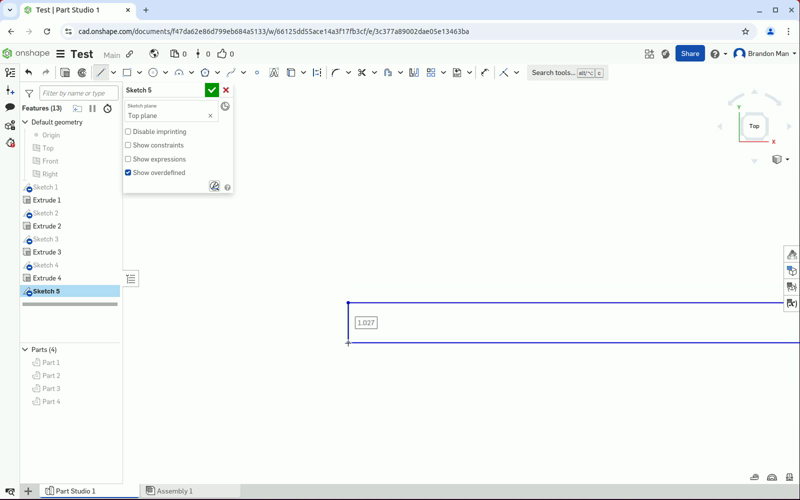
scroll(-6)
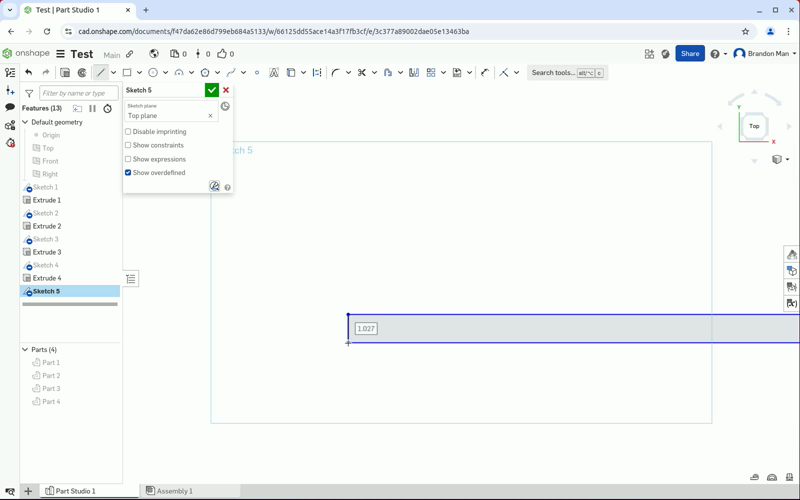
scroll(-6)
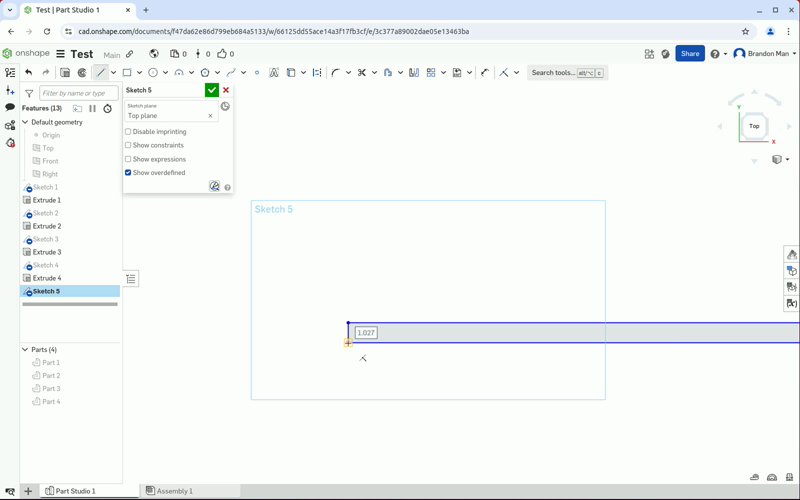
scroll(-6)
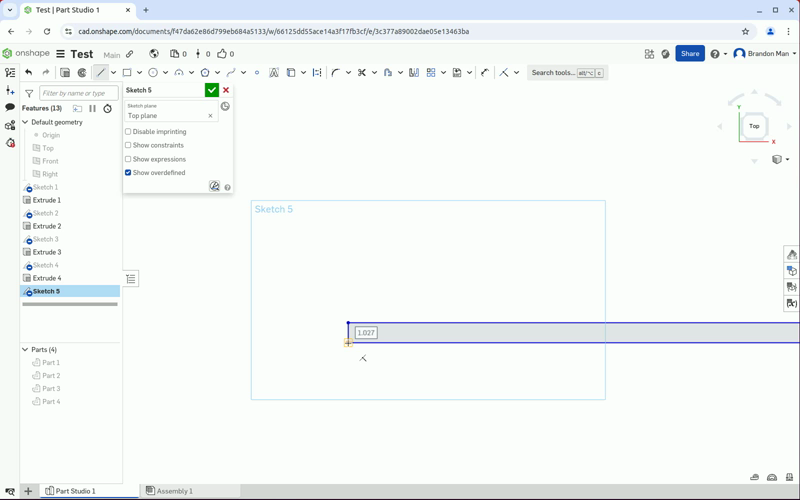
scroll(-6)
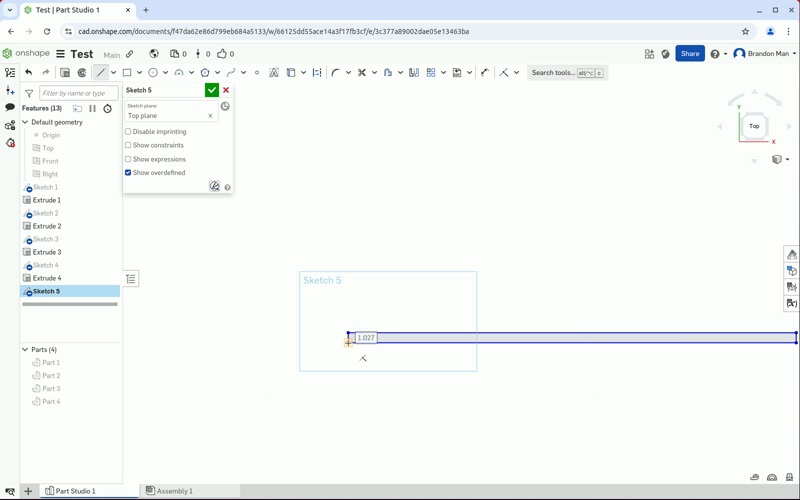
scroll(-6)
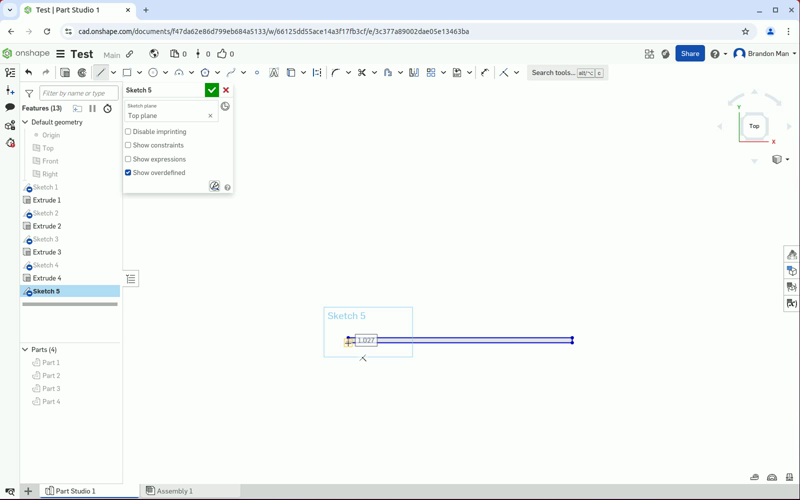
key(esc)
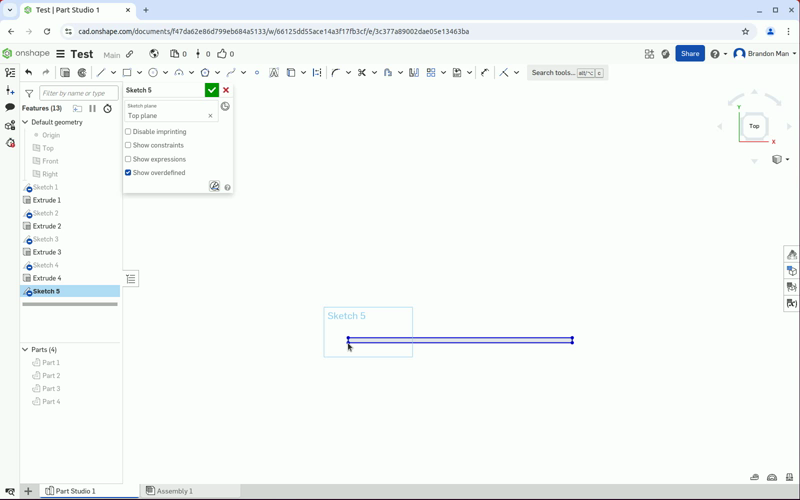
mouse_move(457, 341)
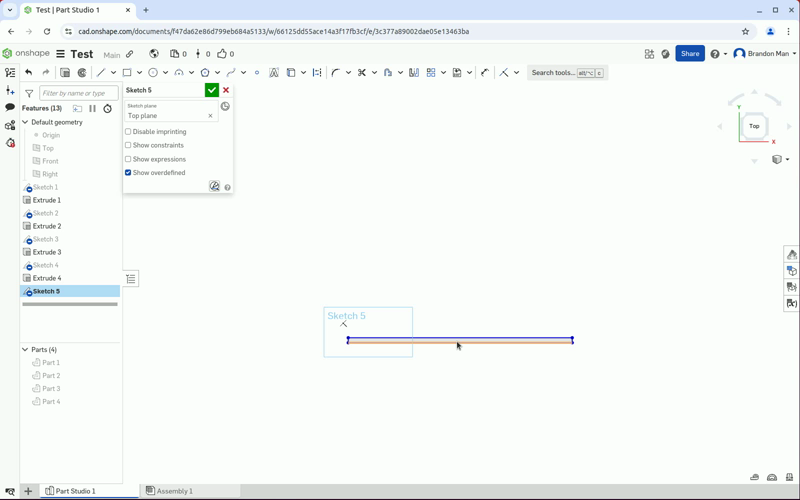
scroll(6)
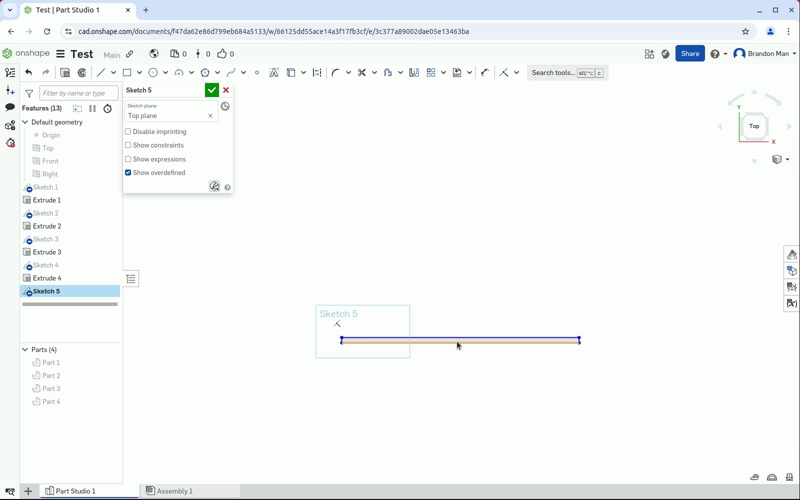
scroll(6)
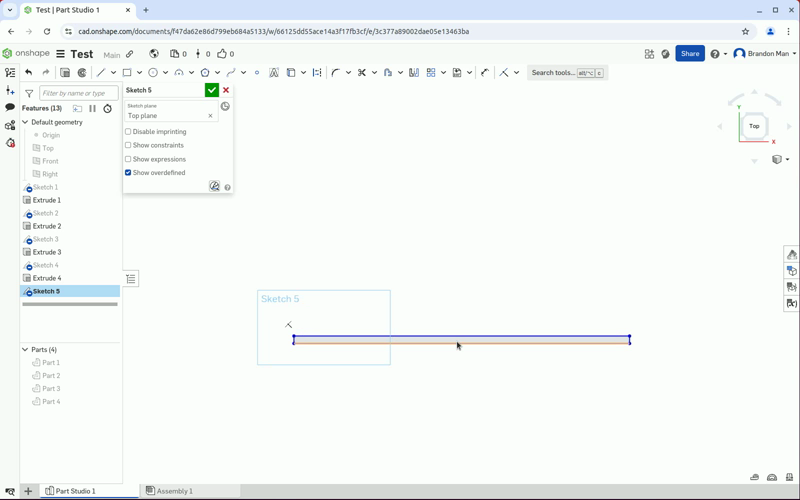
scroll(6)
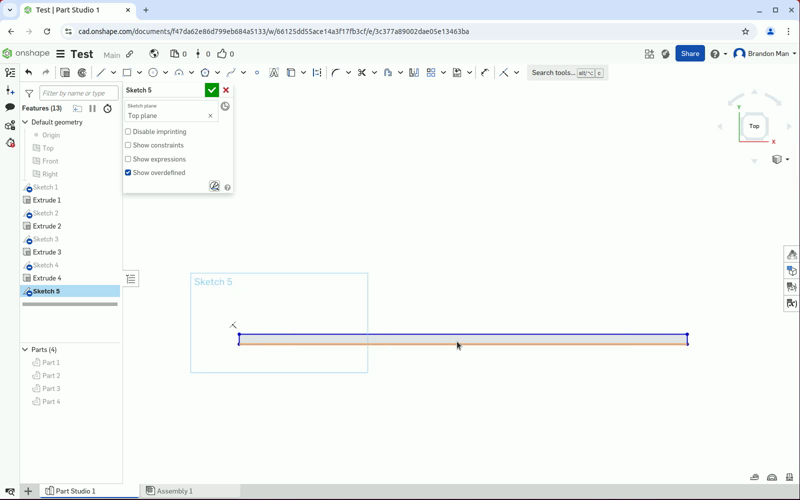
scroll(6)
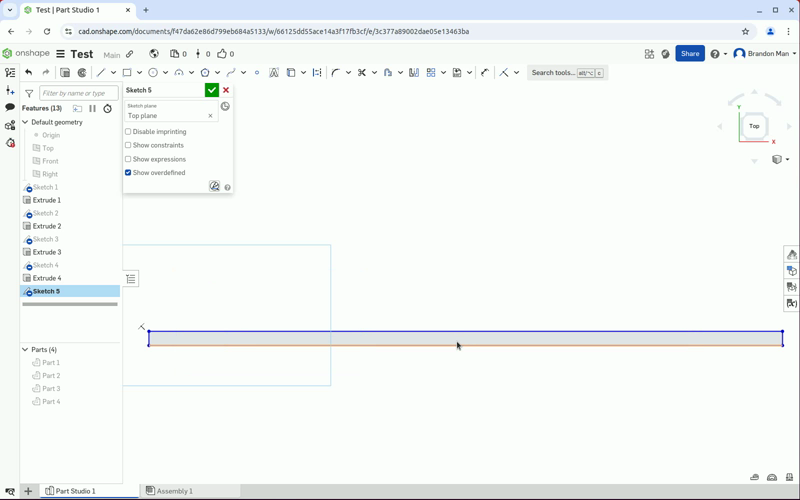
scroll(6)
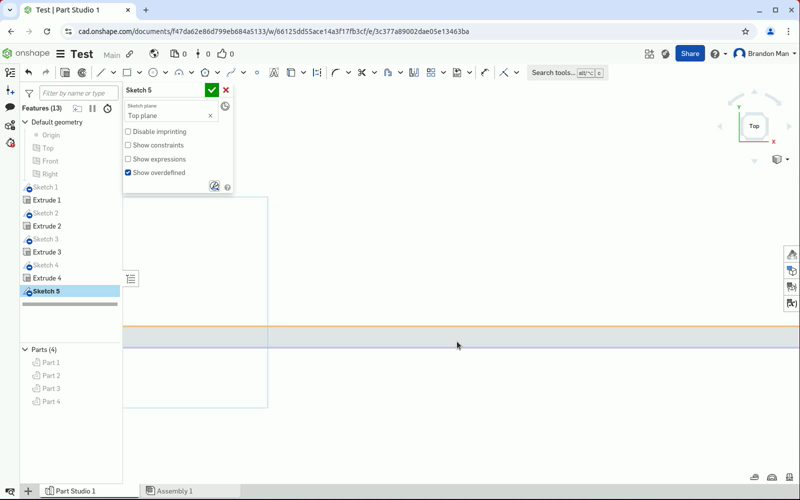
scroll(6)
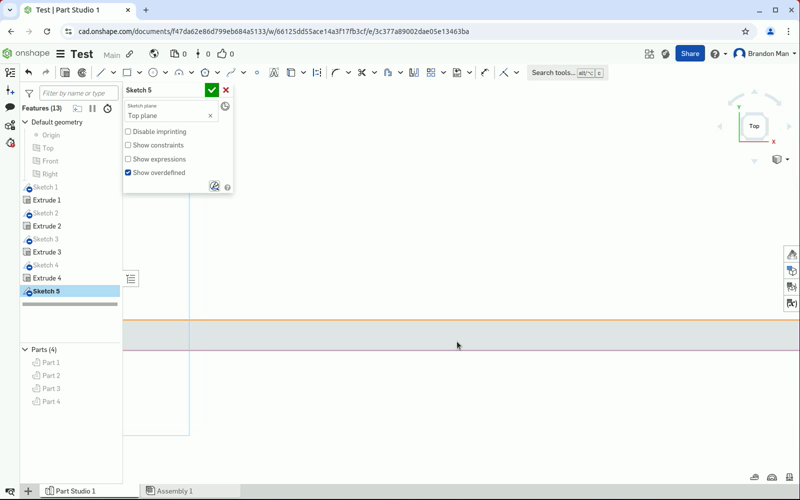
scroll(6)
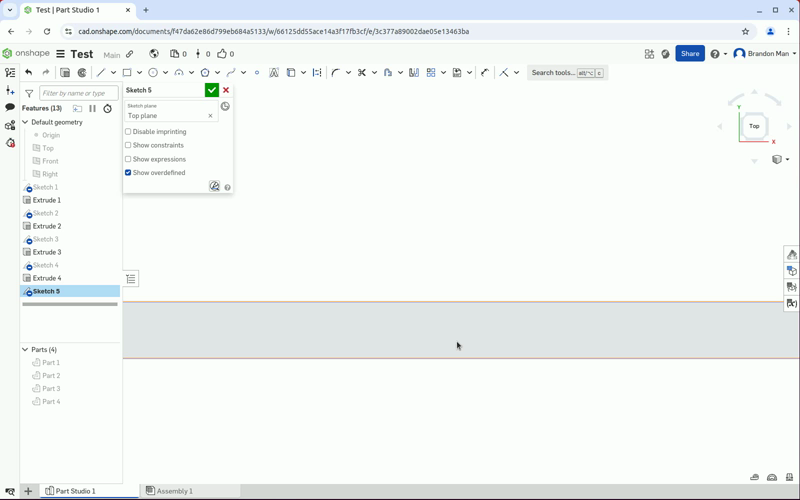
click(457, 341)
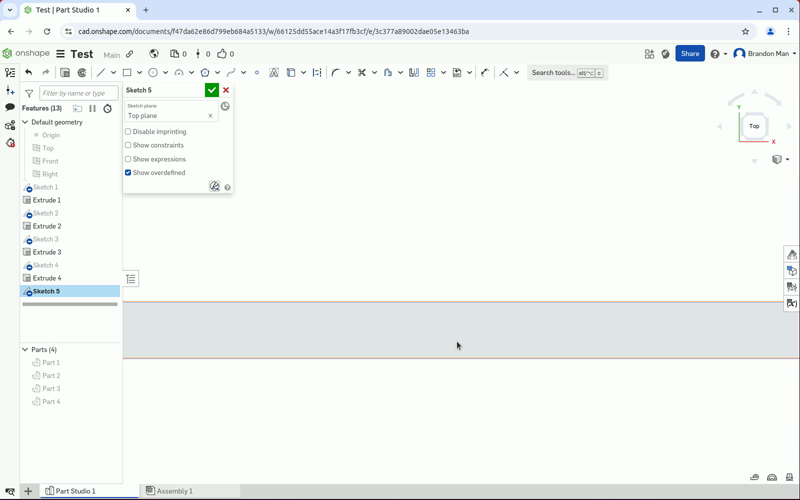
scroll(-6)
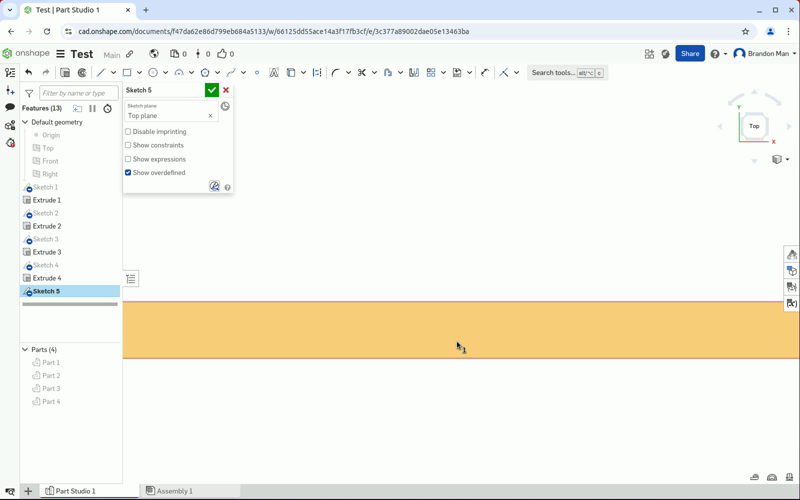
scroll(-6)
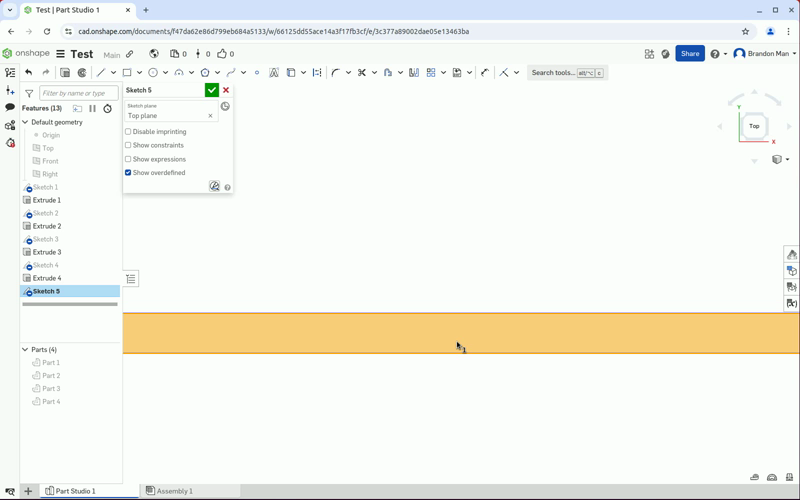
scroll(-6)
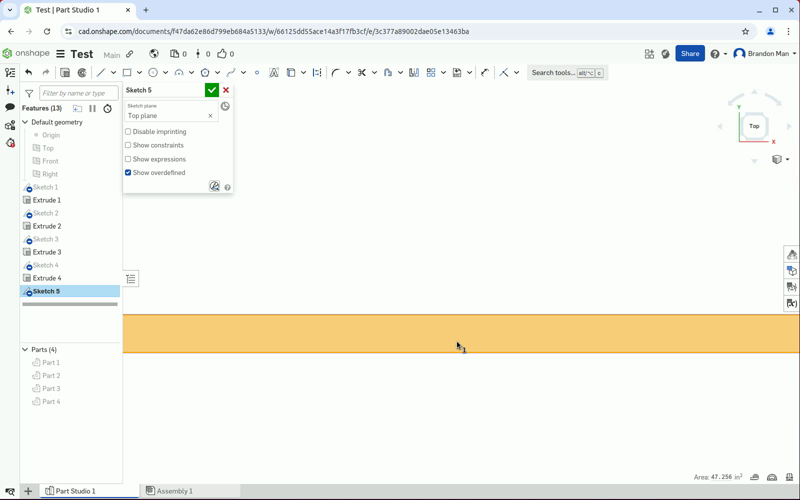
scroll(-6)
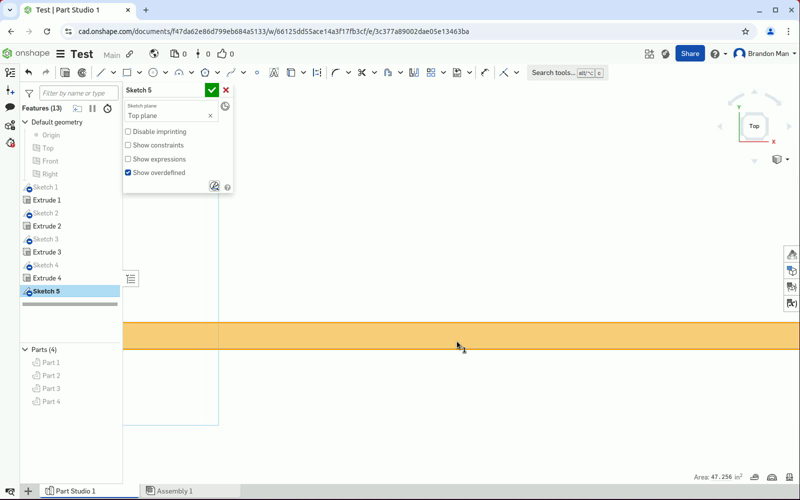
scroll(-6)
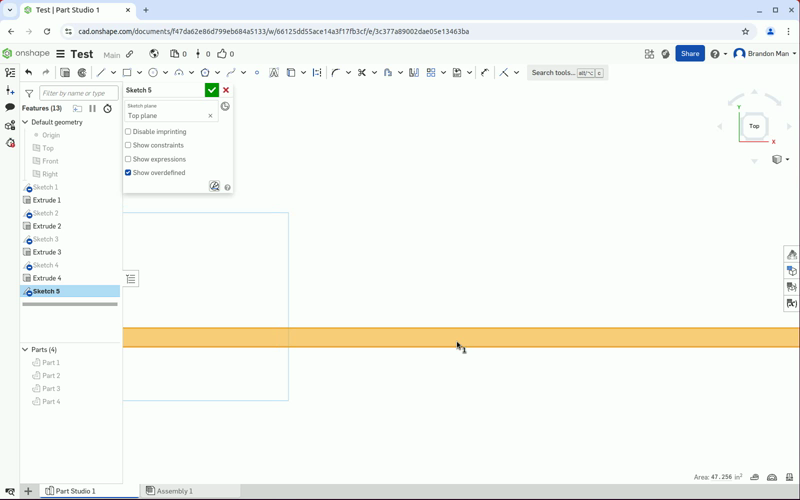
scroll(-6)
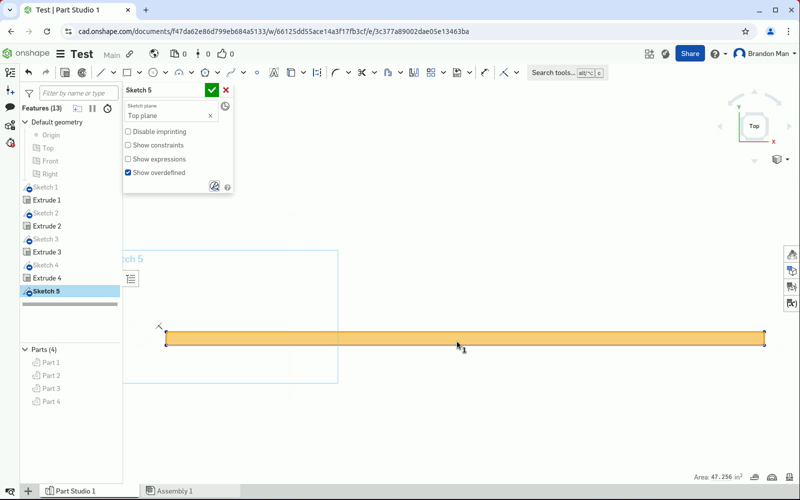
scroll(-6)
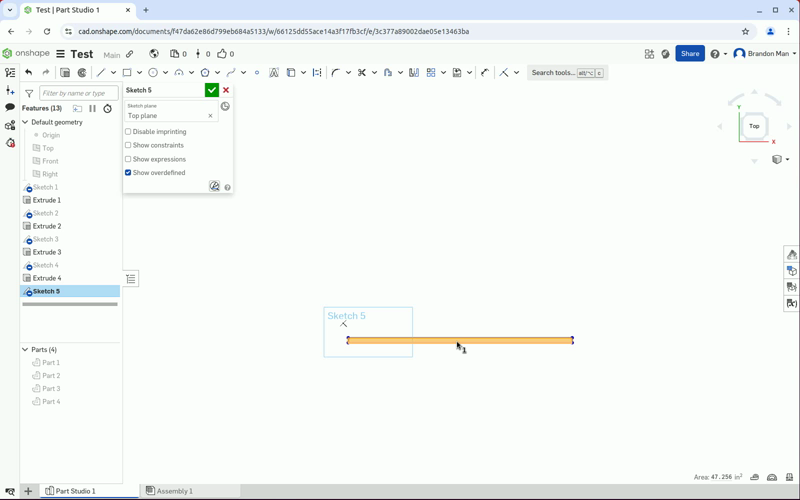
mouse_move(73, 352)
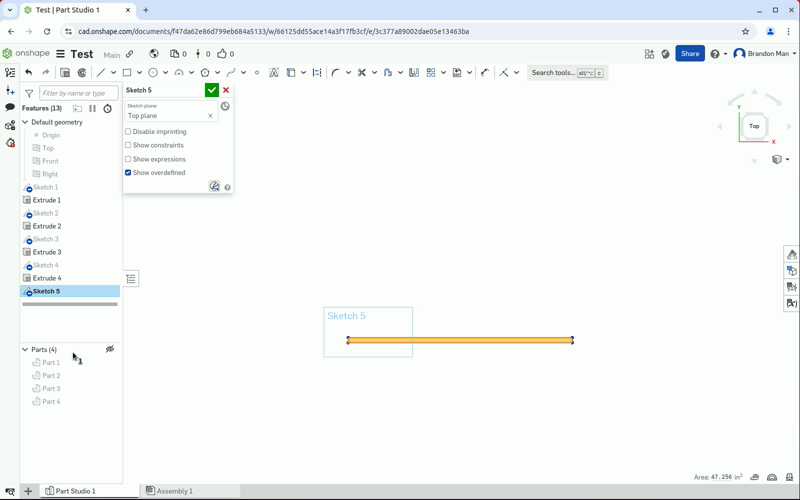
key(shift+y)
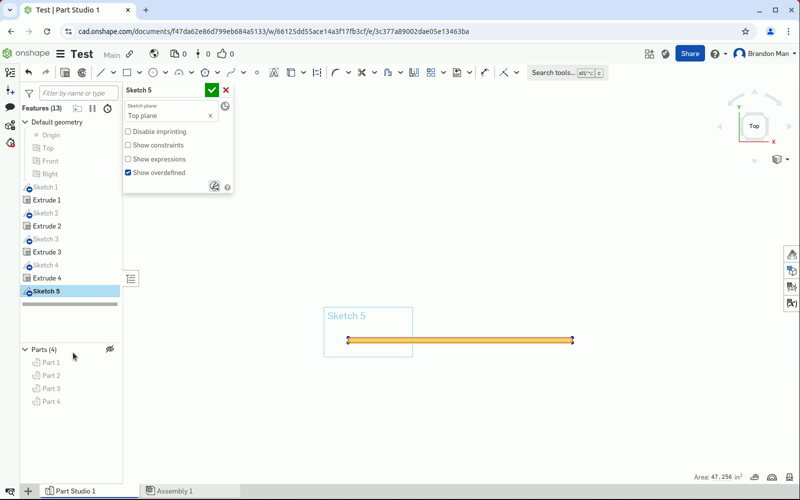
key(shift+e)
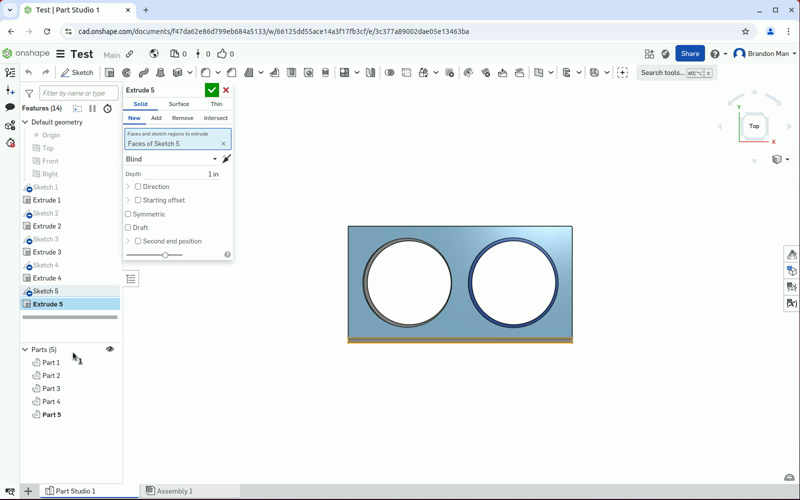
mouse_move(143, 106)
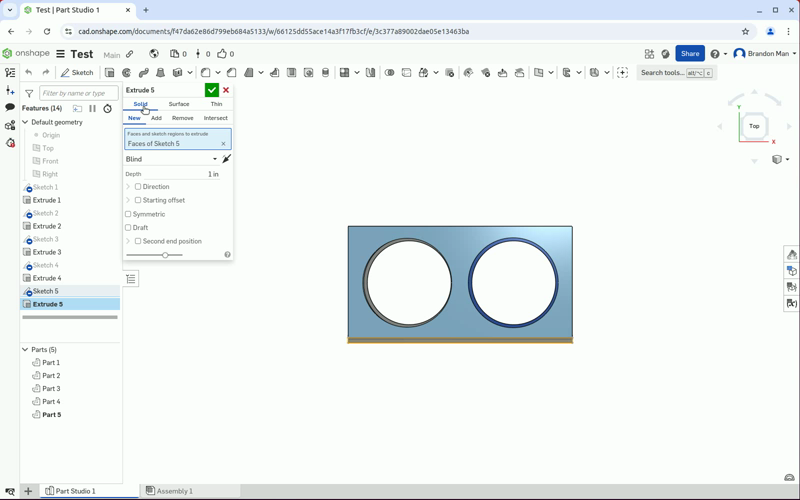
click(143, 106)
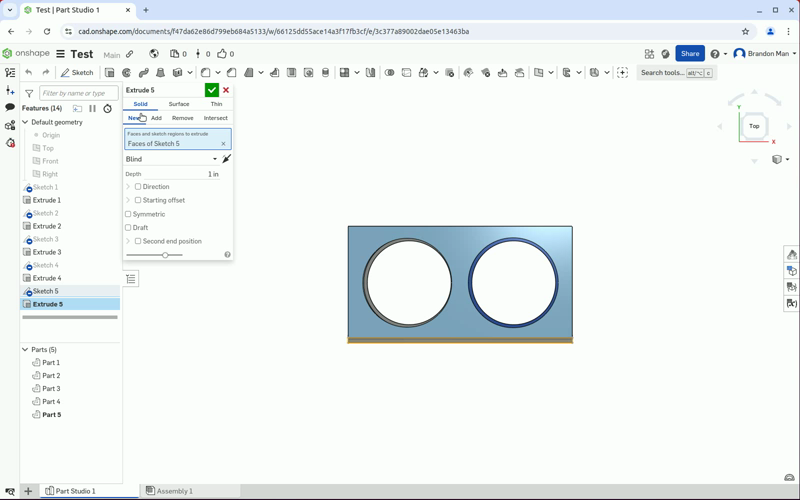
mouse_move(137, 120)
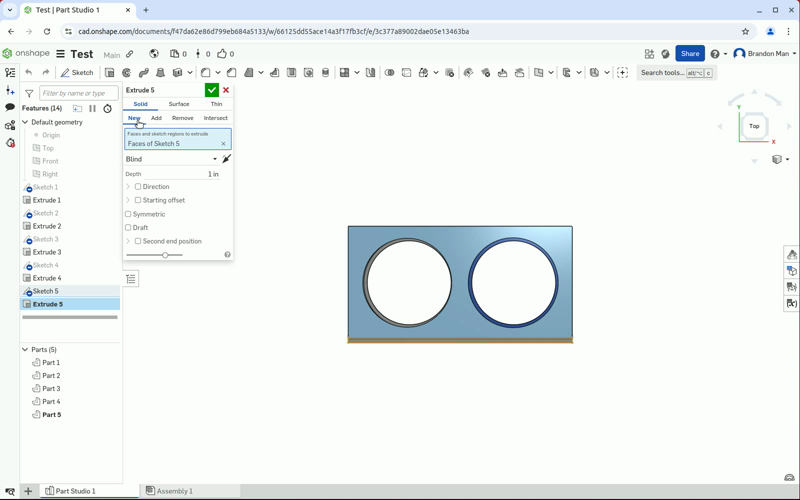
click(137, 120)
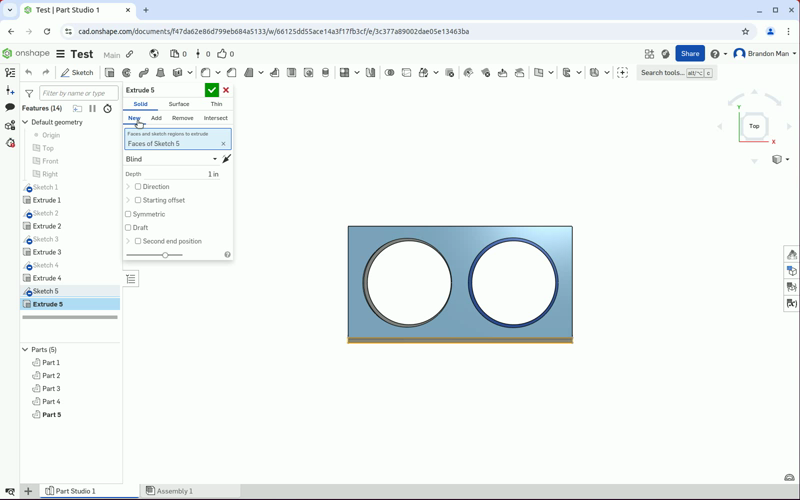
key(tab, 4)
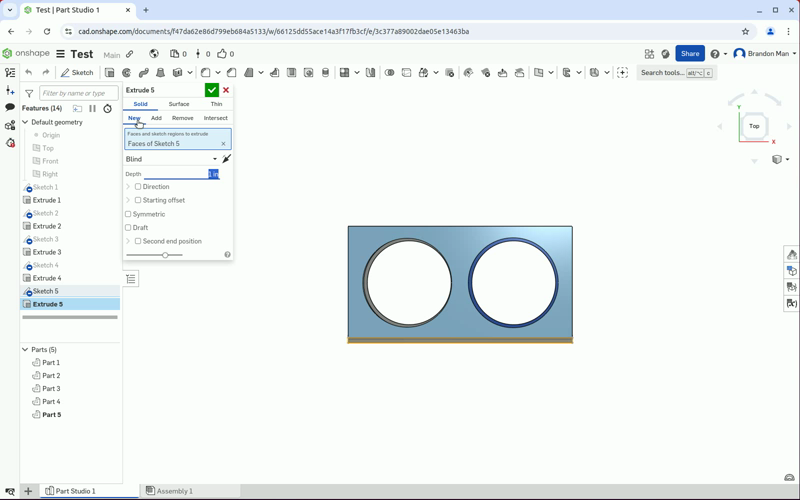
text(-0.722)
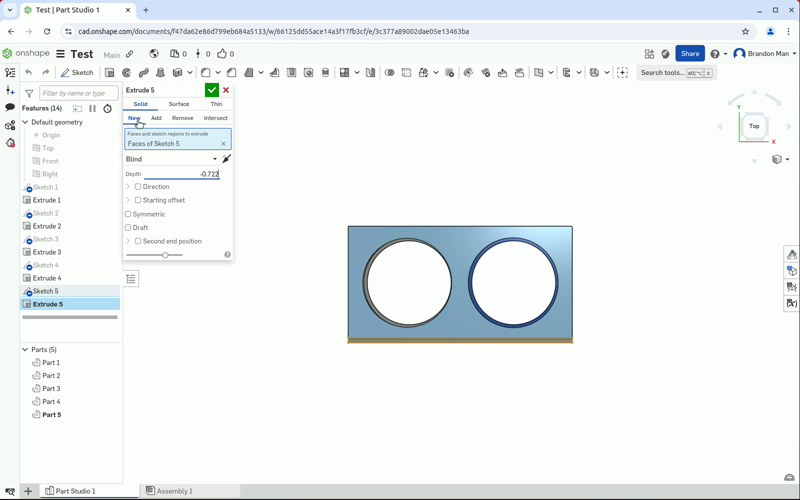
key(enter)
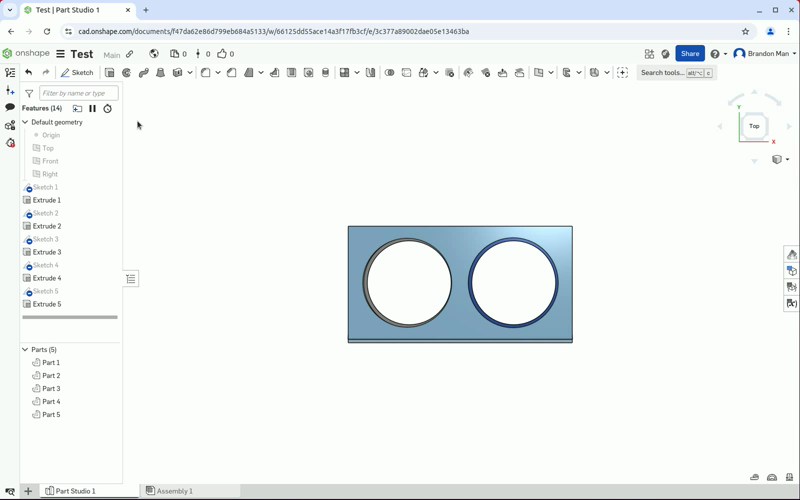
key(shift+h)
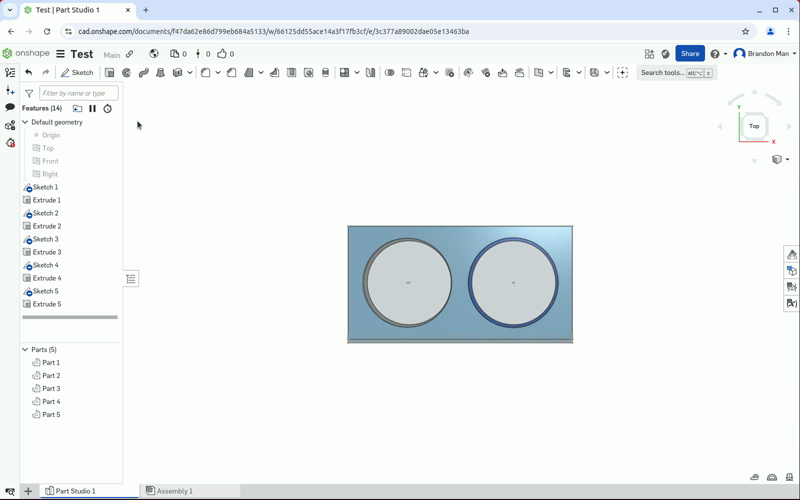
key(shift+h)
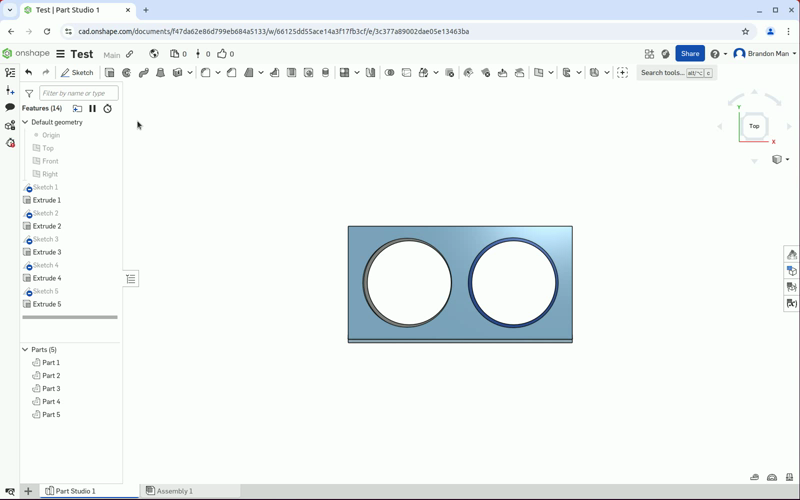
mouse_move(73, 189)
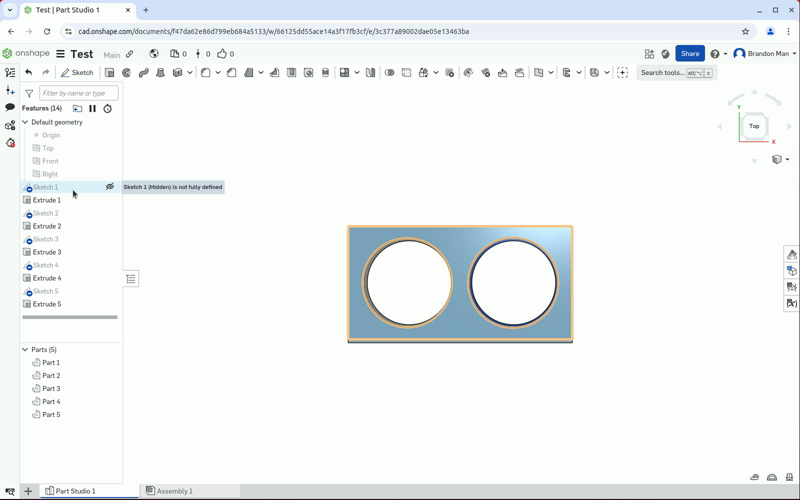
click(73, 189)
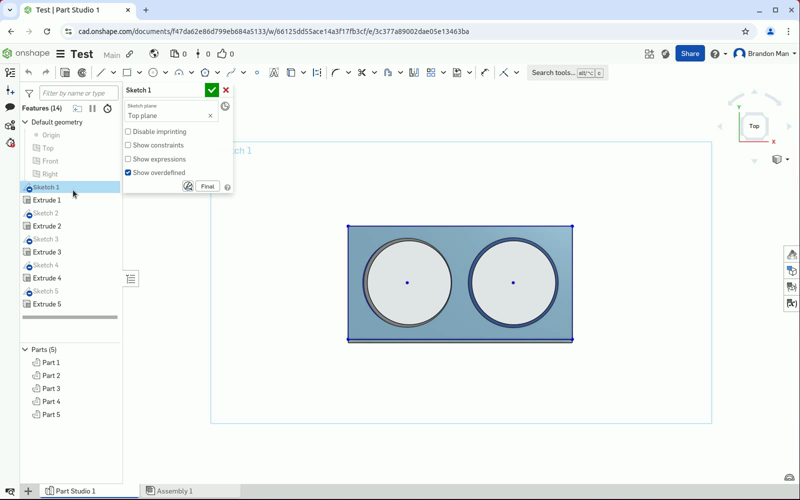
mouse_move(229, 92)
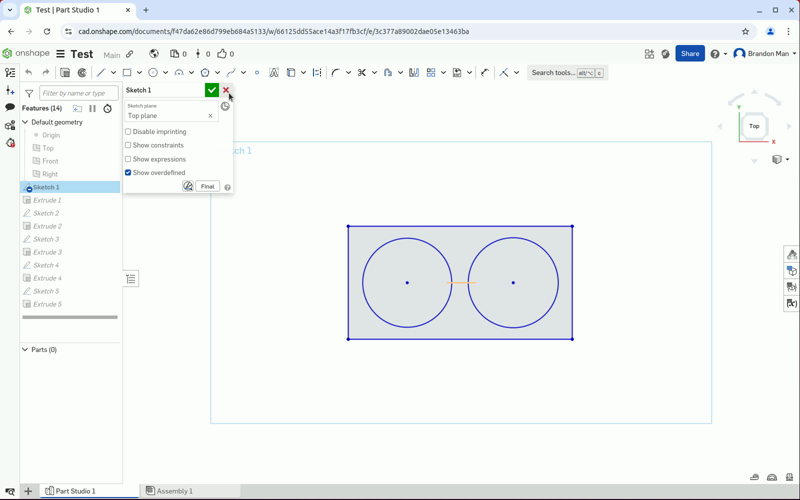
click(229, 92)
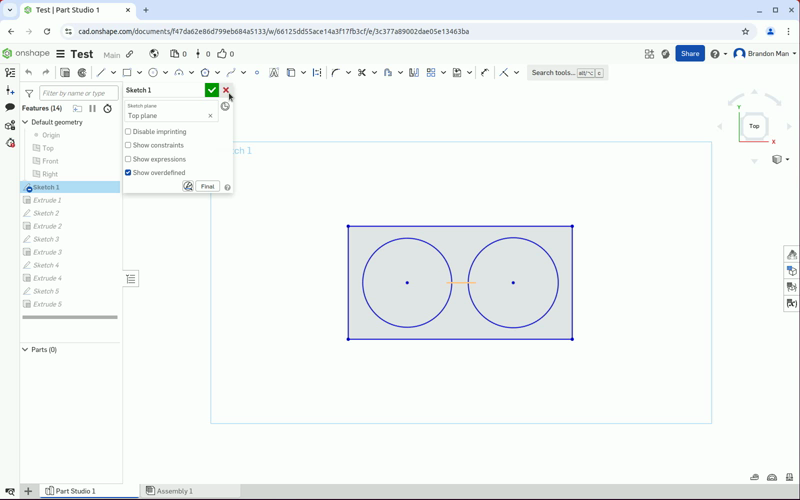
key(shift+s)
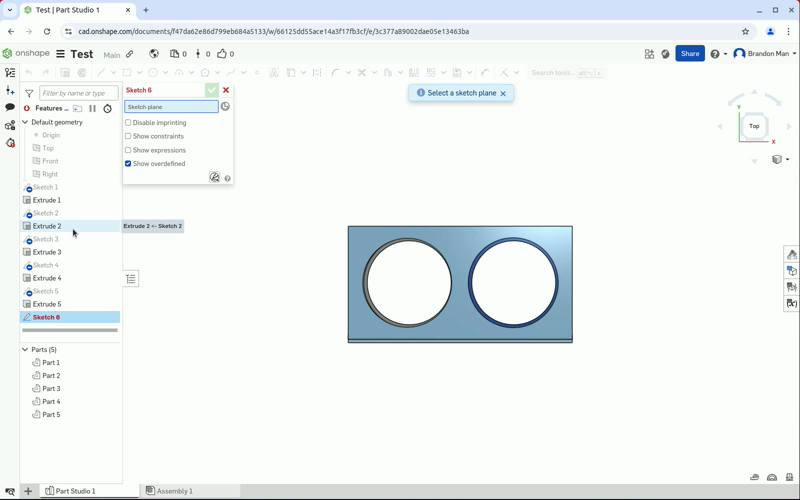
scroll(3)
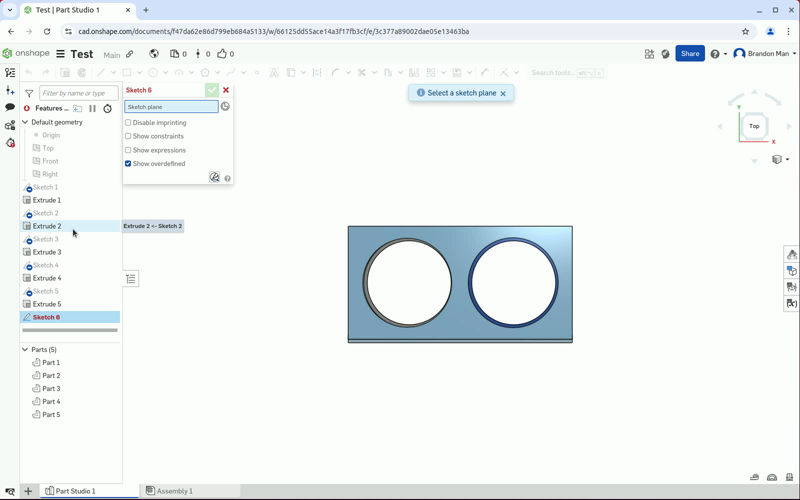
mouse_move(73, 150)
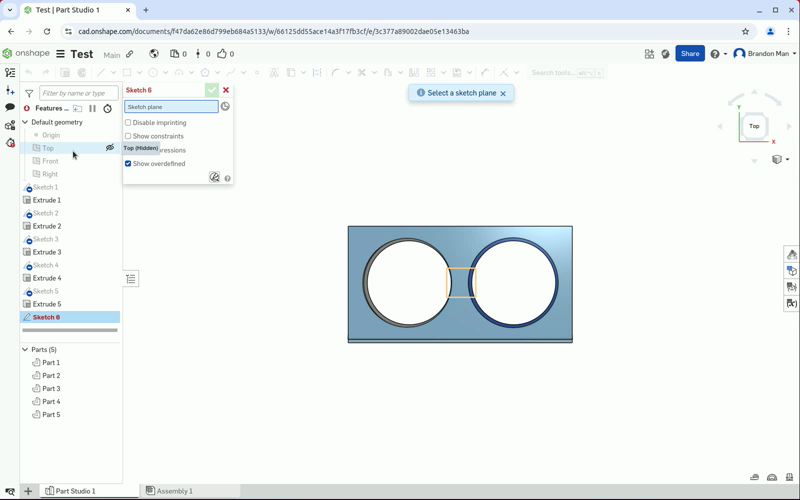
click(73, 150)
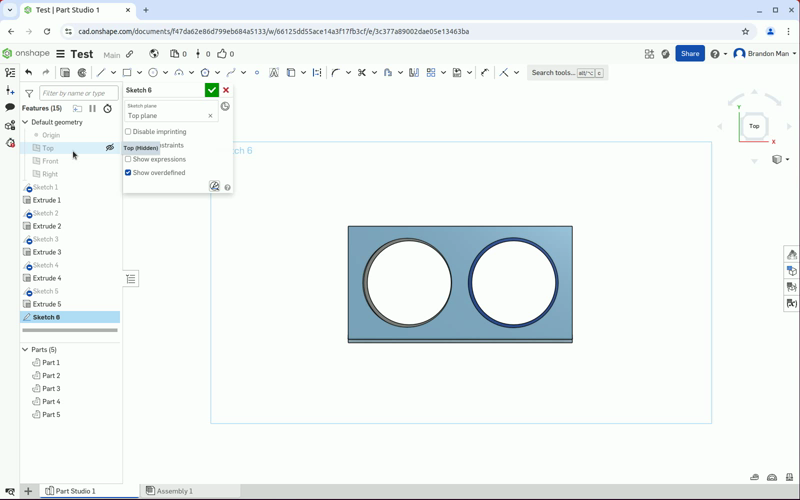
mouse_move(73, 352)
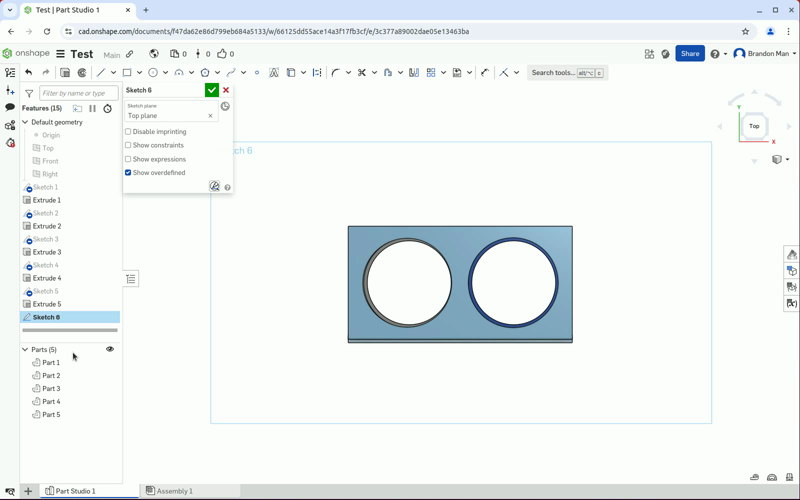
key(y)
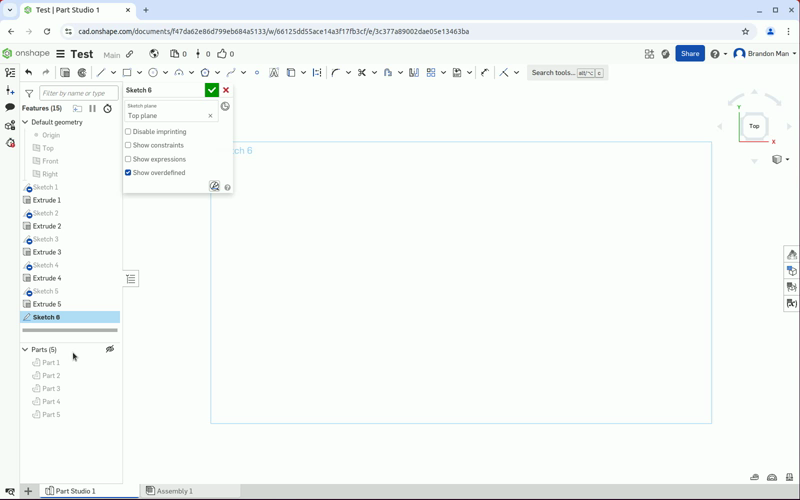
key(l)
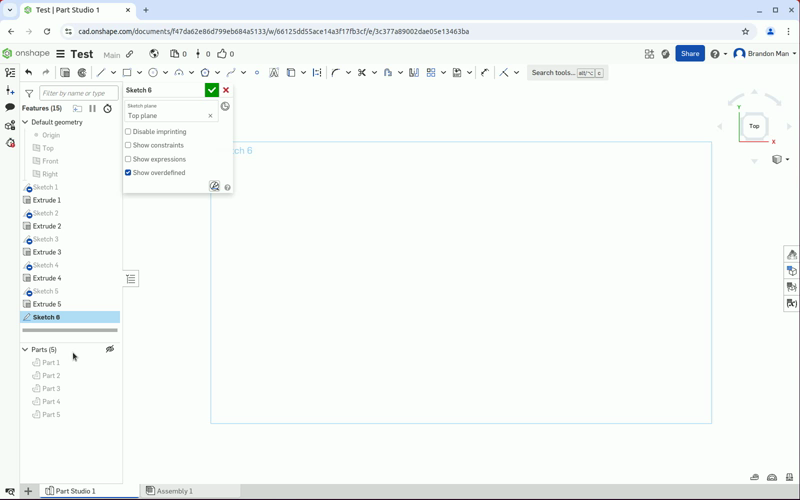
key_down(shift)
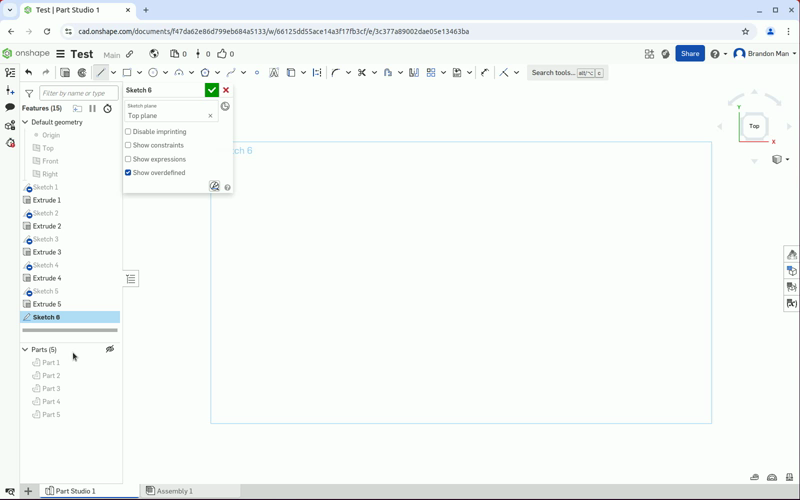
mouse_move(348, 238)
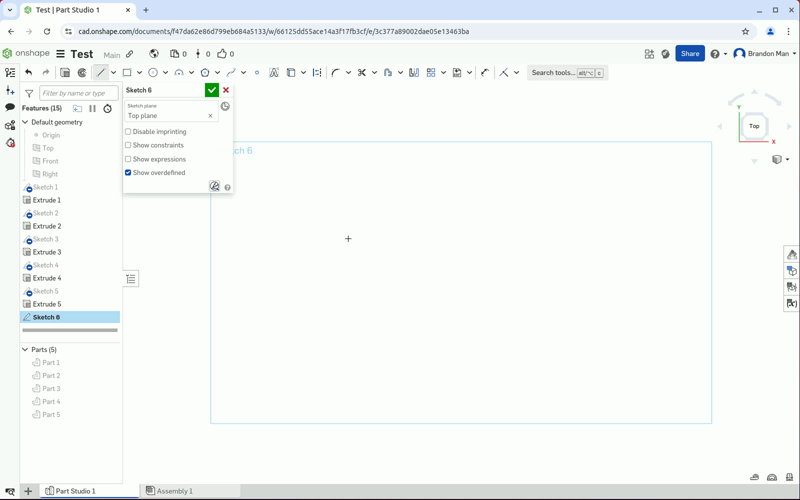
click(348, 238)
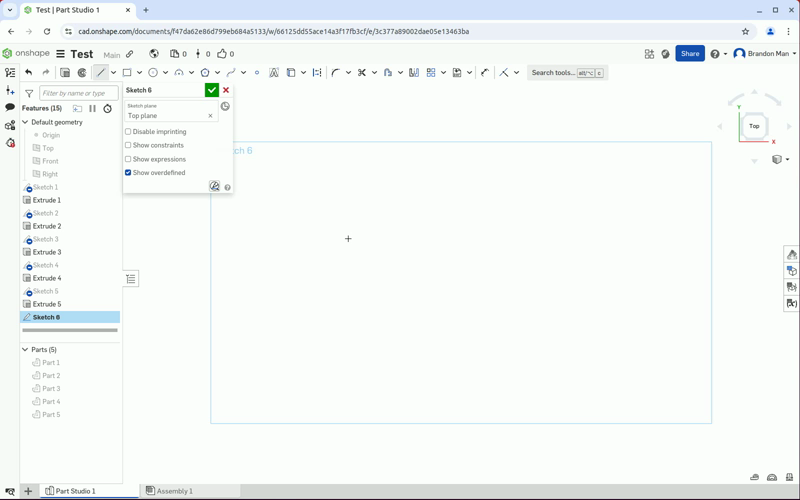
key_up(shift)
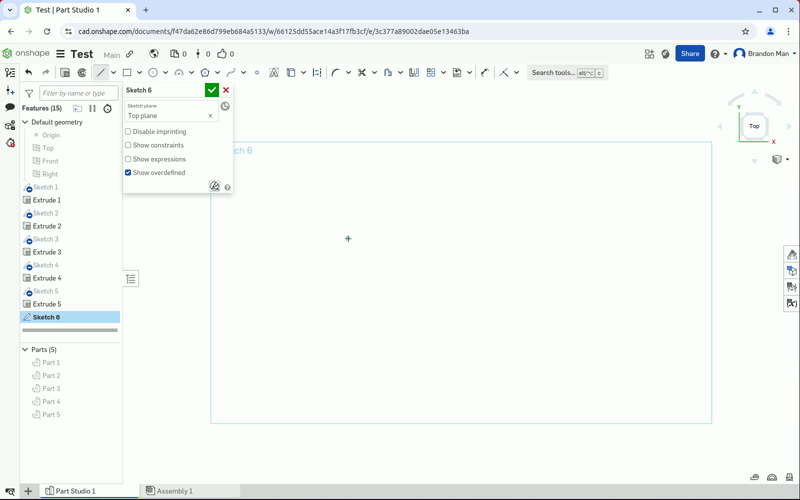
key_down(shift)
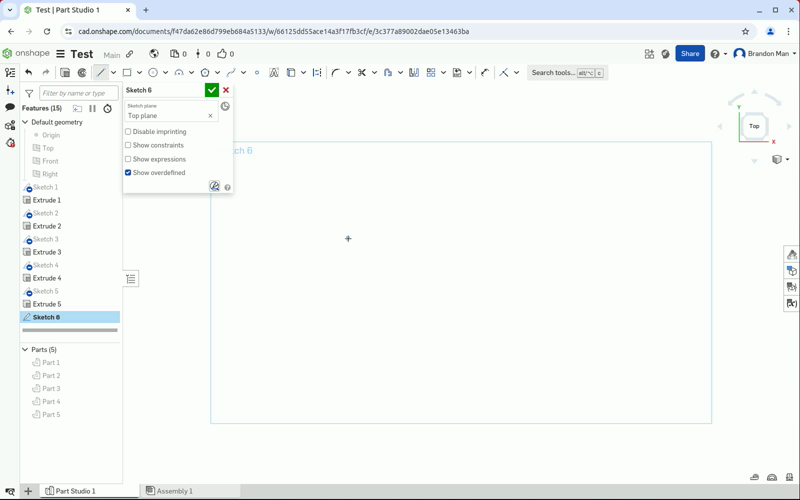
mouse_move(378, 238)
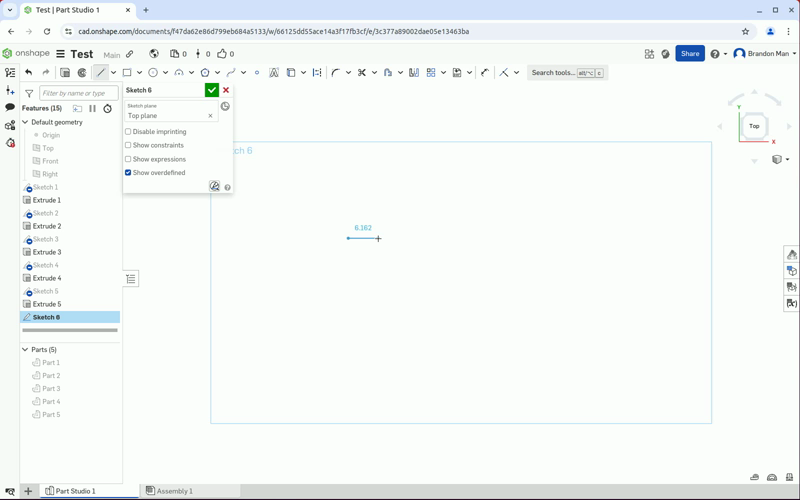
mouse_move(407, 238)
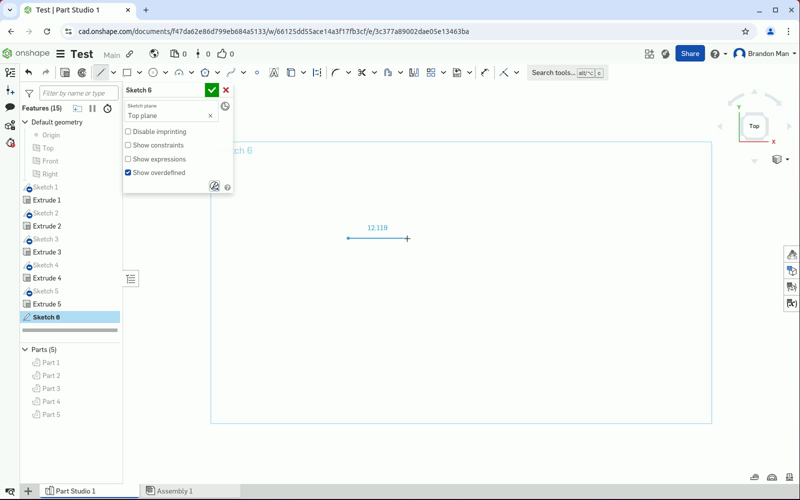
click(407, 238)
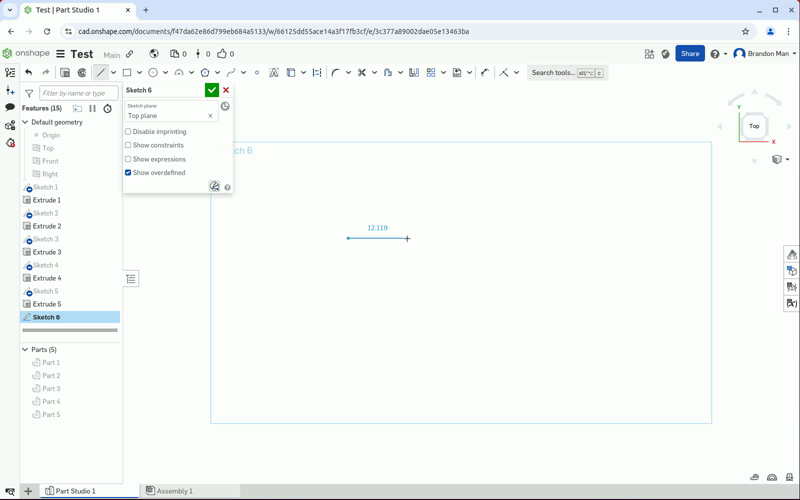
key_up(shift)
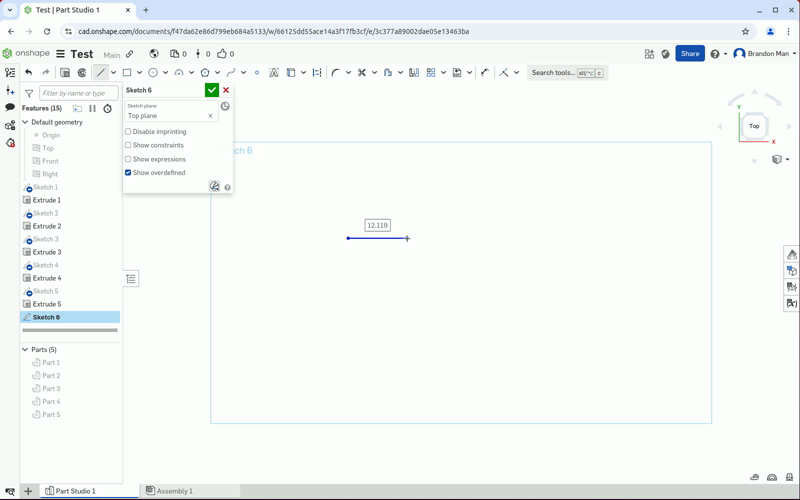
key_down(shift)
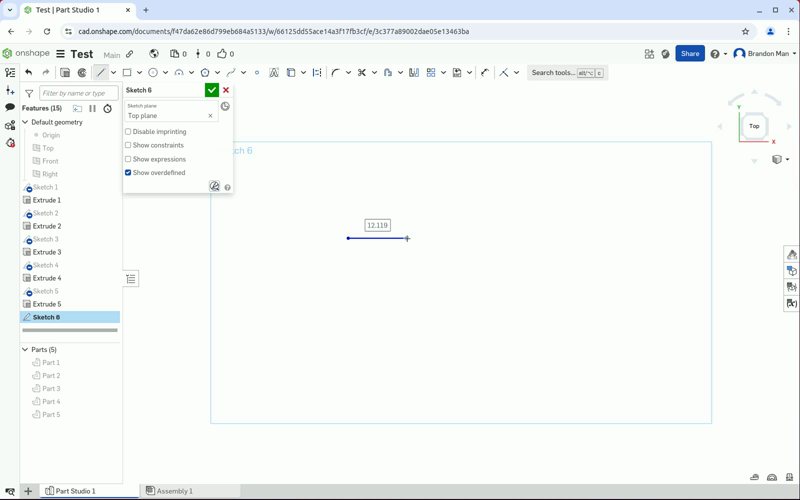
mouse_move(513, 238)
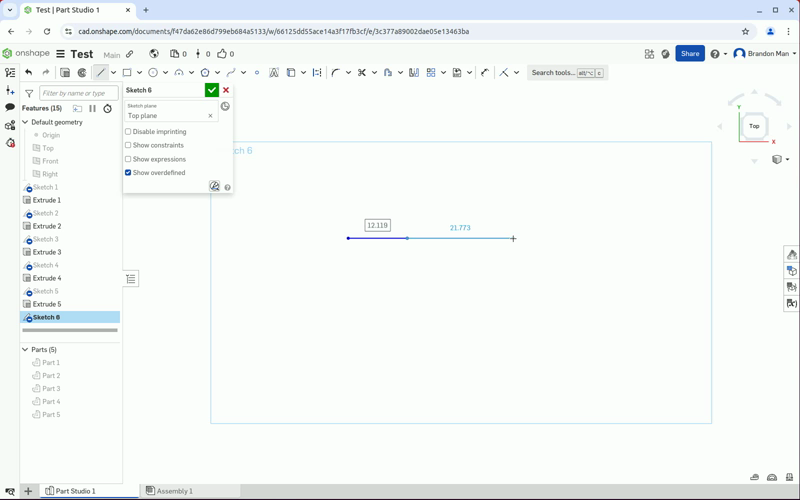
click(513, 238)
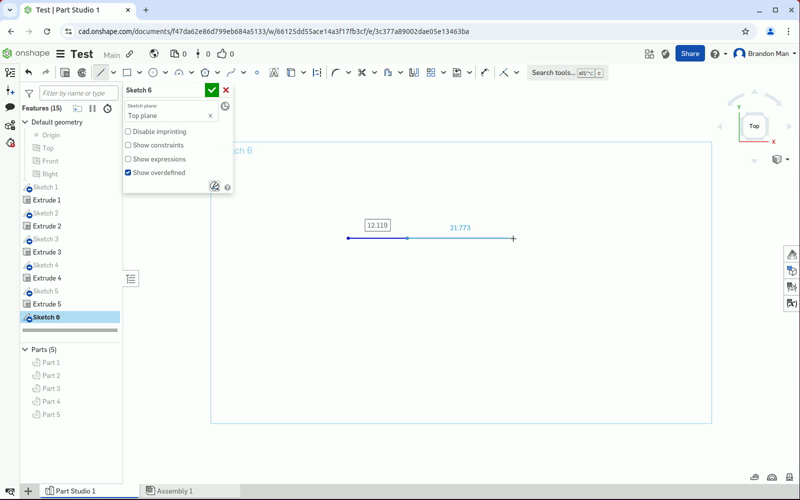
key_up(shift)
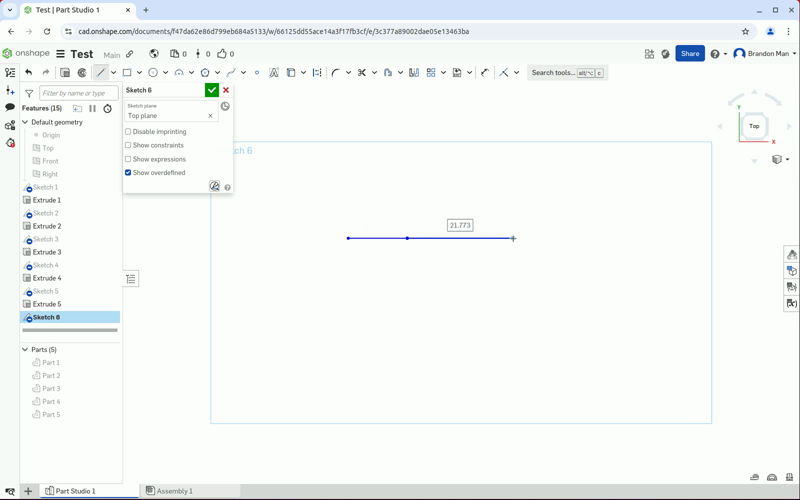
key_down(shift)
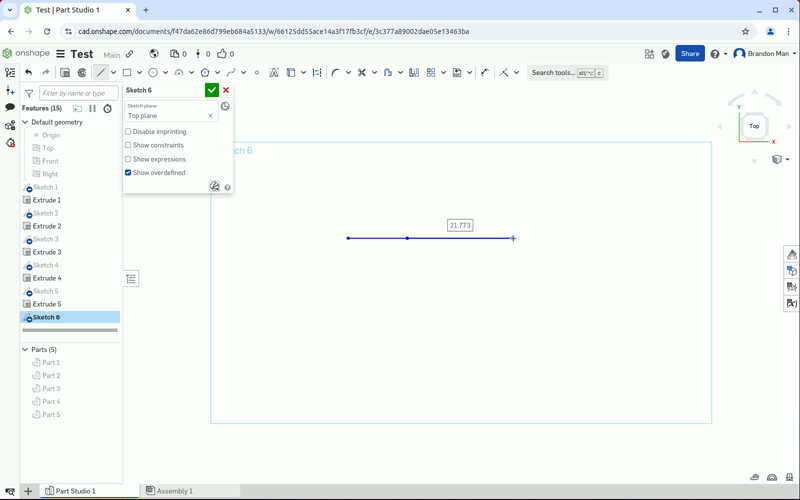
mouse_move(543, 238)
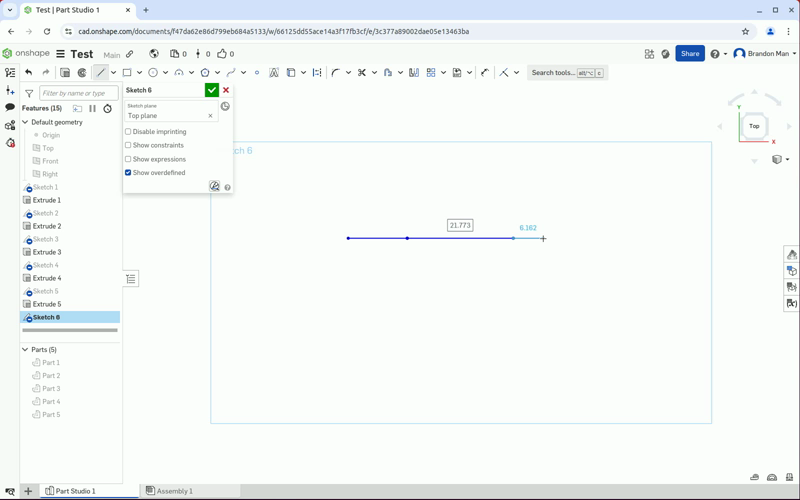
mouse_move(572, 238)
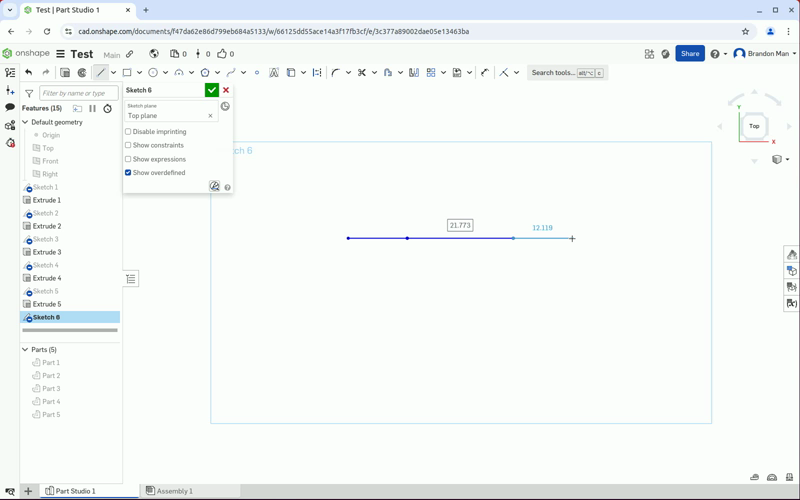
click(572, 238)
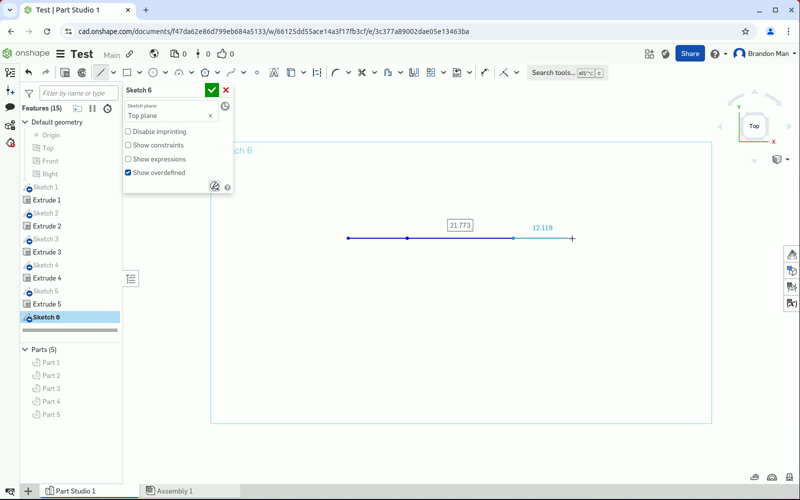
key_up(shift)
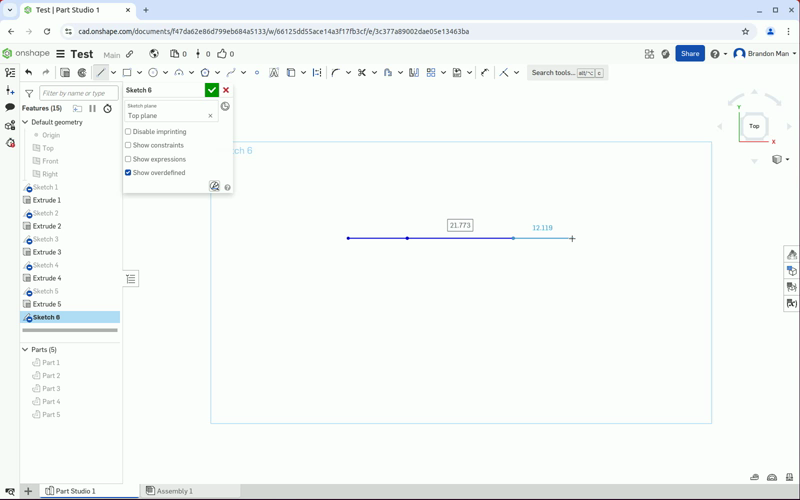
key_down(shift)
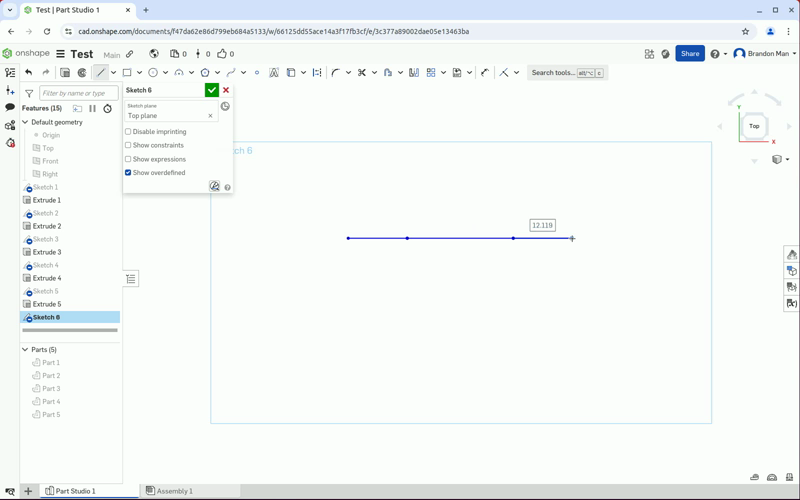
mouse_move(589, 238)
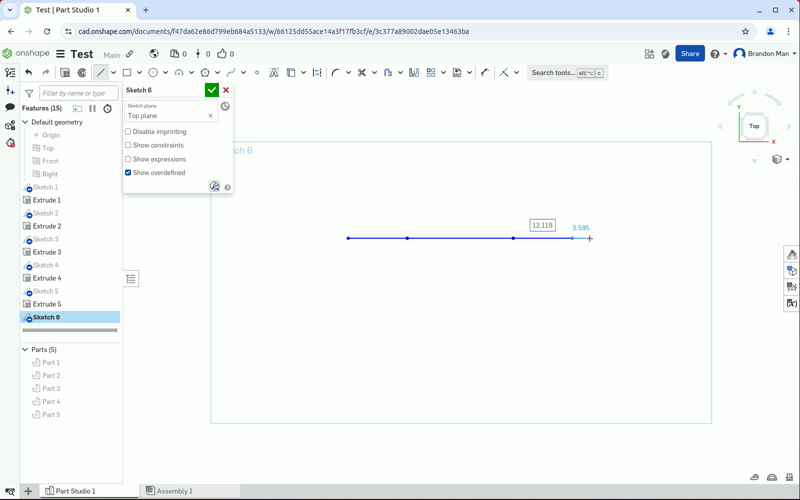
mouse_move(572, 231)
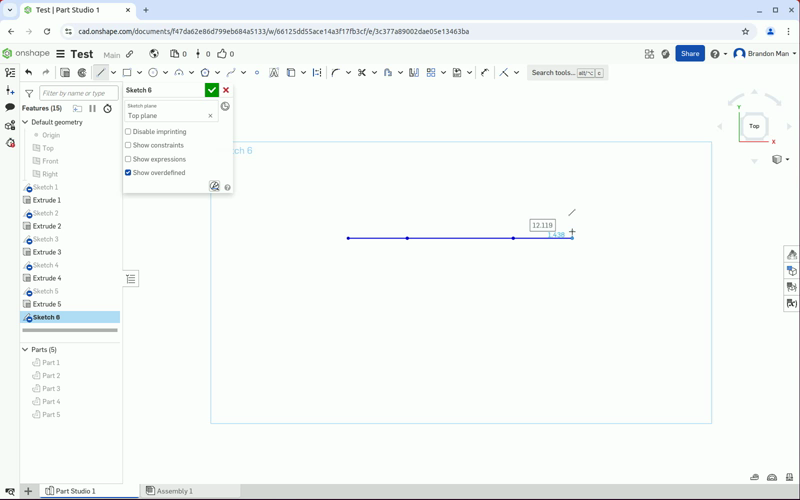
scroll(6)
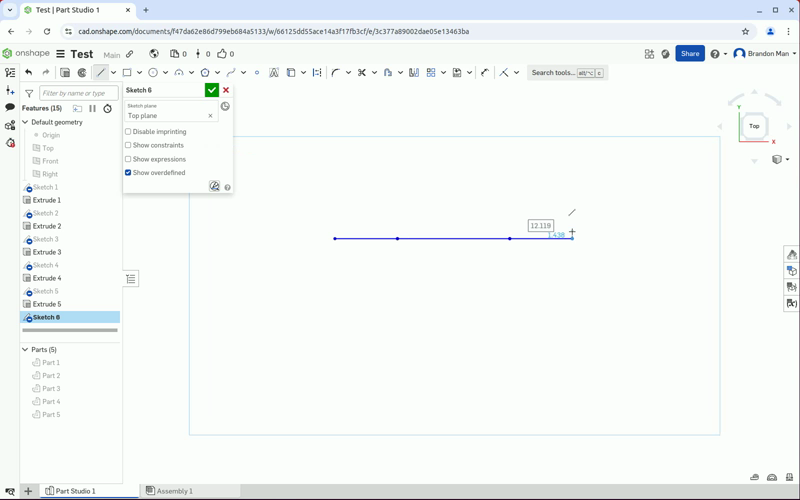
scroll(6)
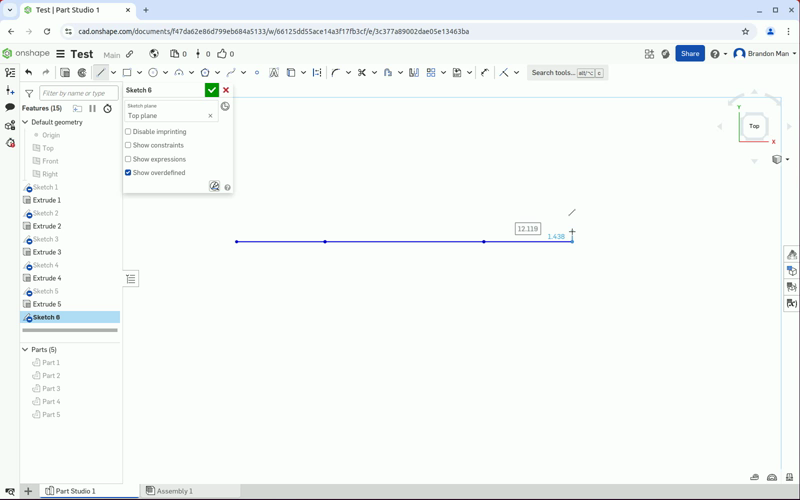
scroll(6)
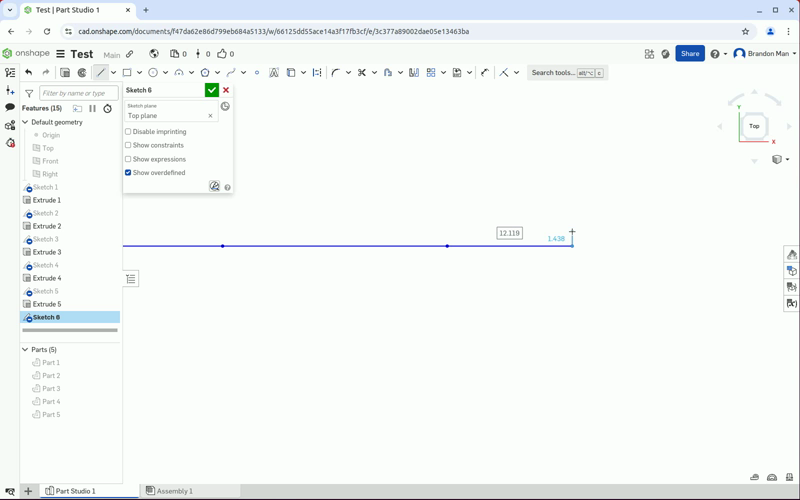
scroll(6)
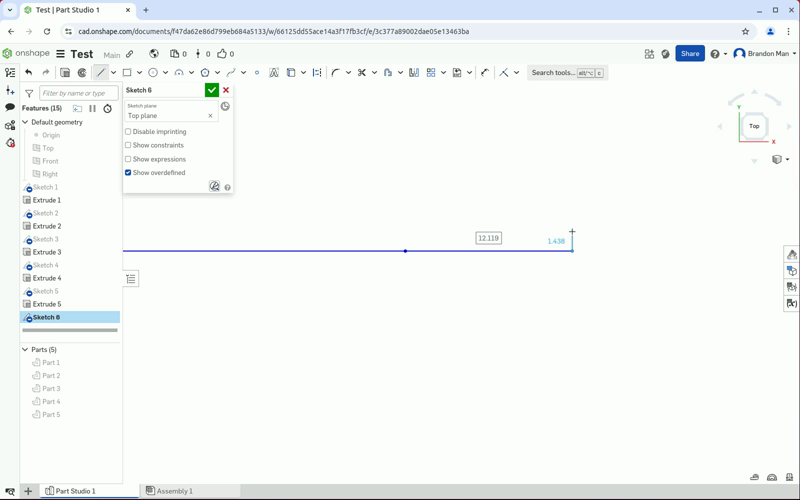
scroll(6)
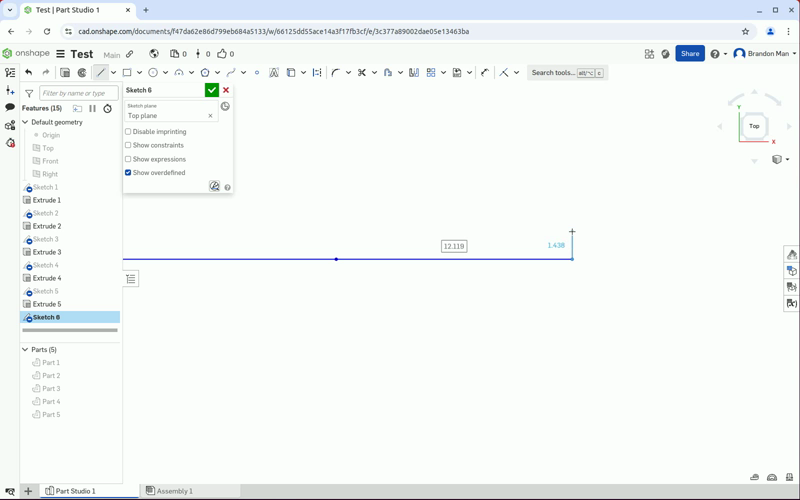
scroll(6)
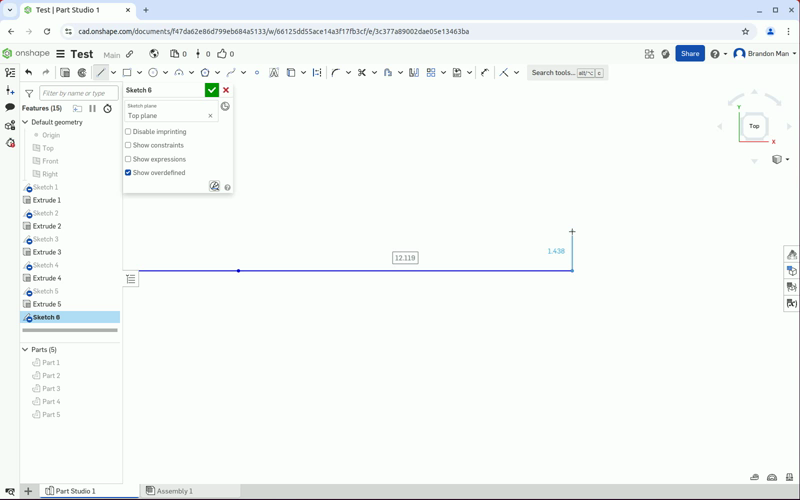
scroll(6)
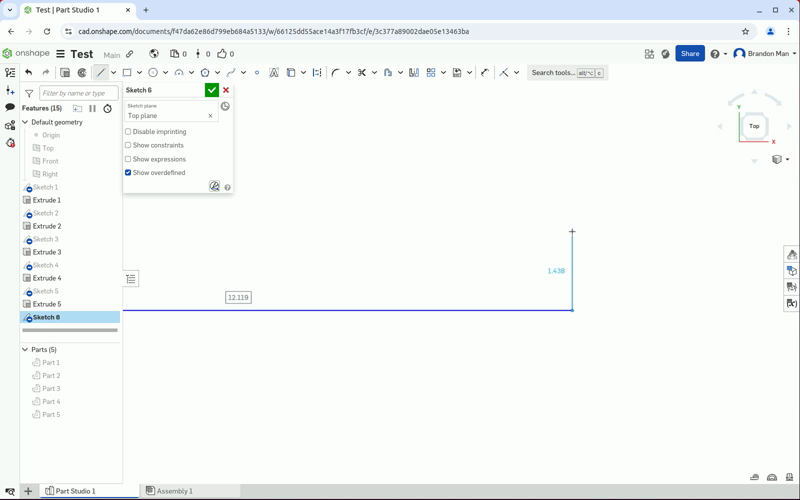
click(572, 231)
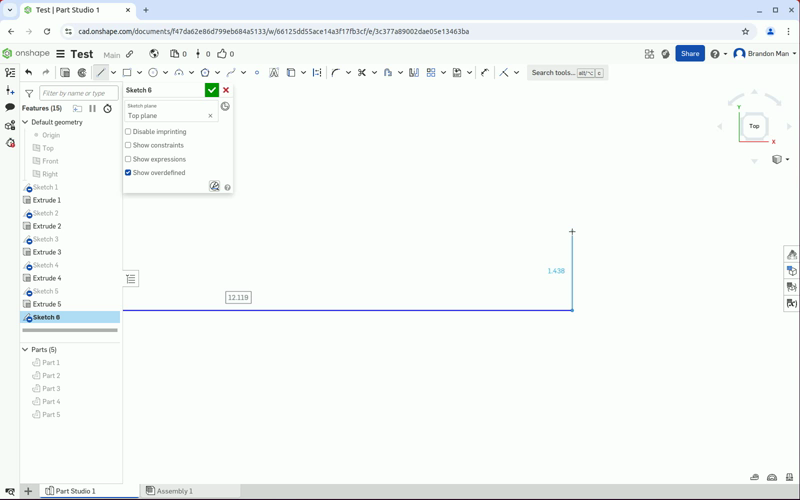
scroll(-6)
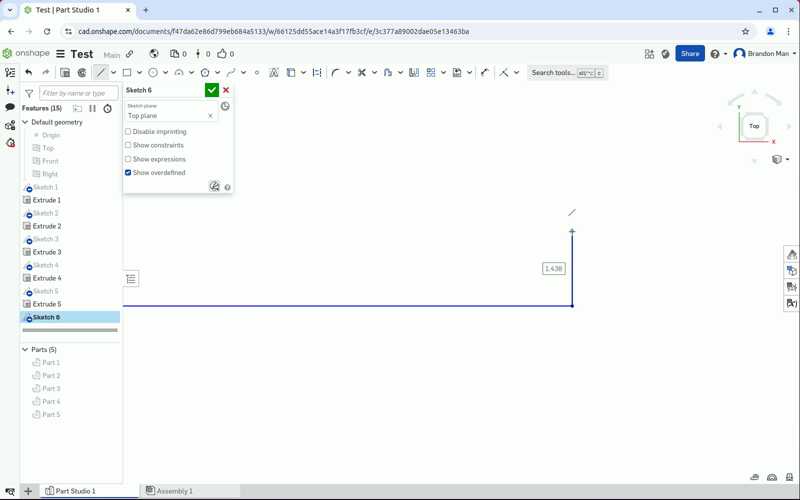
scroll(-6)
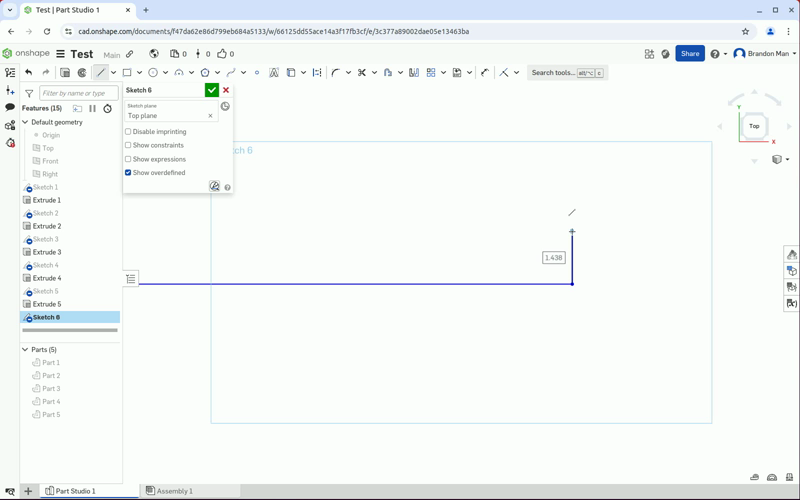
scroll(-6)
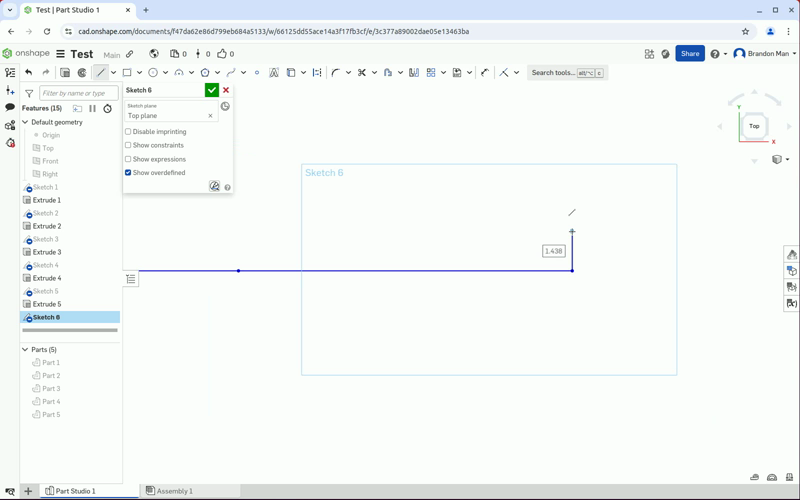
scroll(-6)
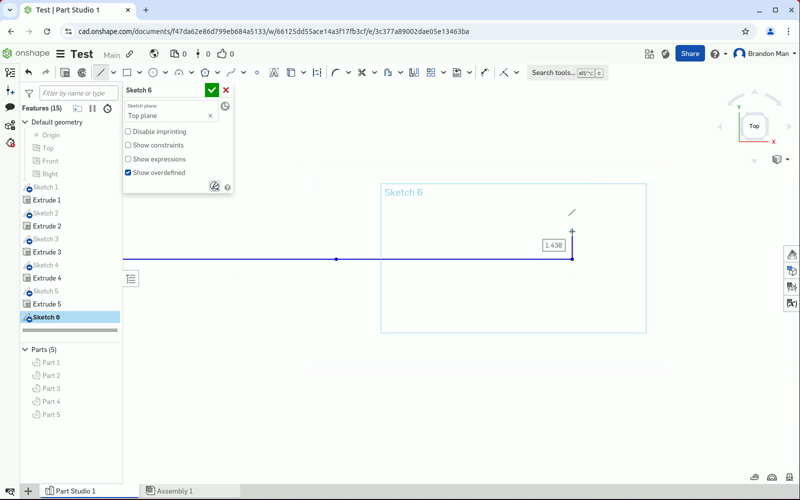
scroll(-6)
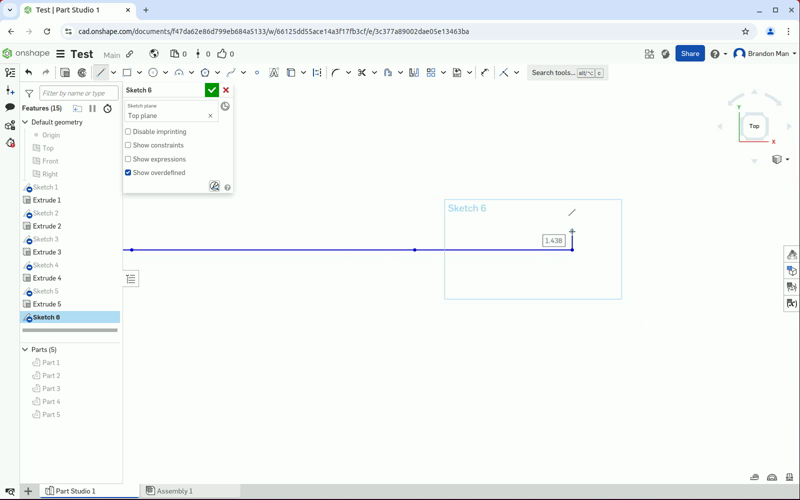
scroll(-6)
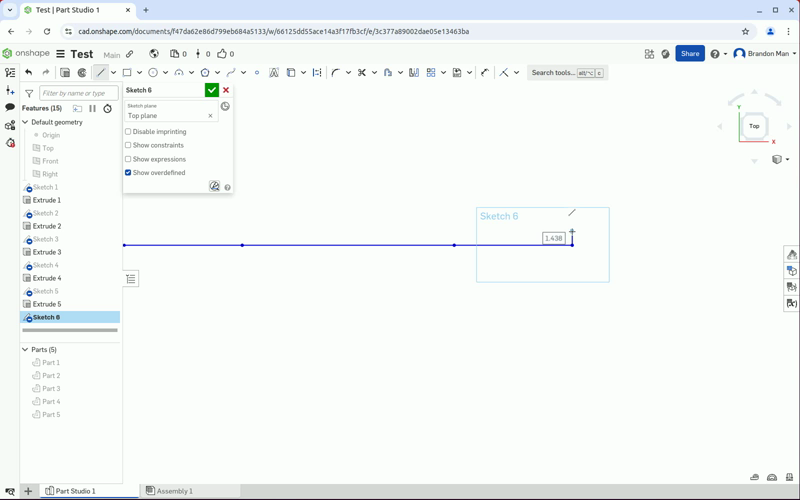
scroll(-6)
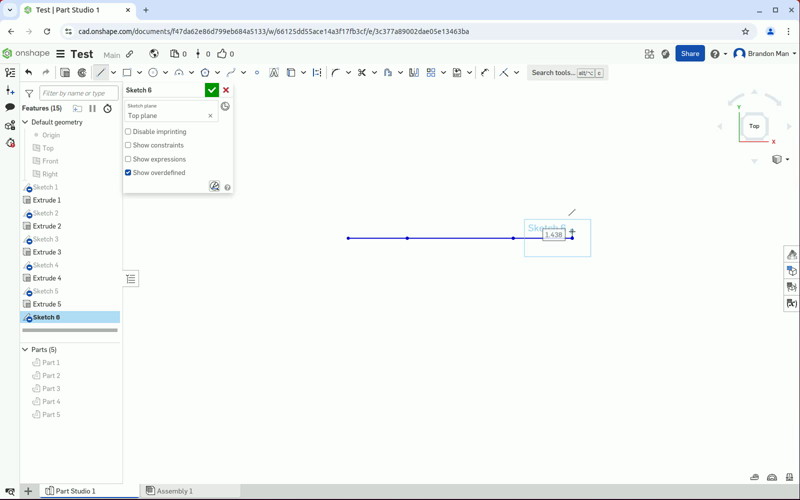
key_up(shift)
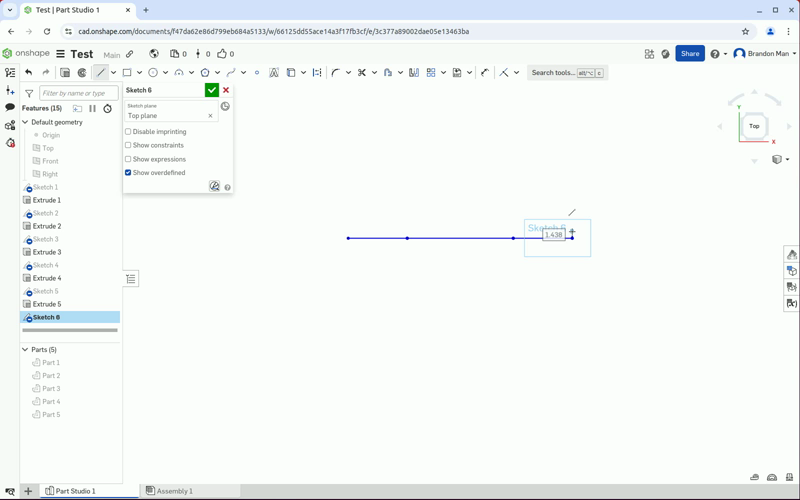
key_down(shift)
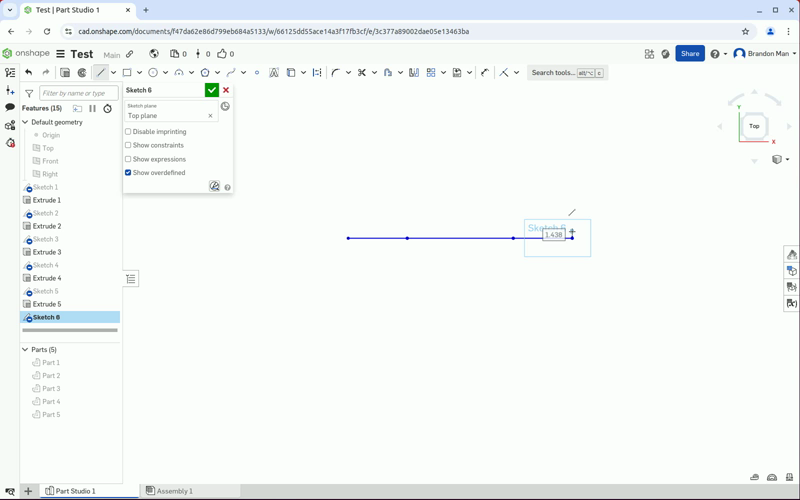
mouse_move(348, 231)
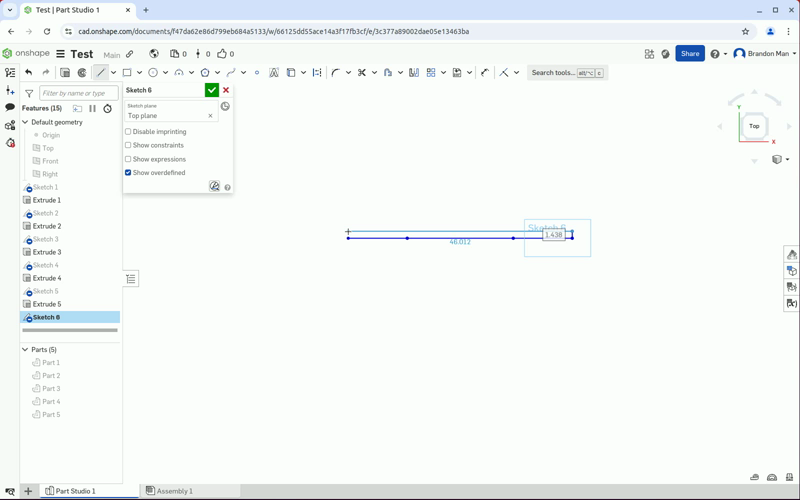
click(348, 231)
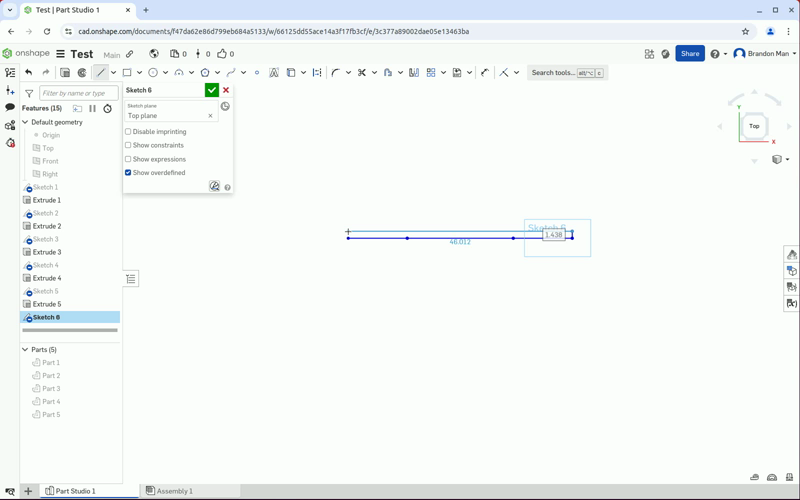
key_up(shift)
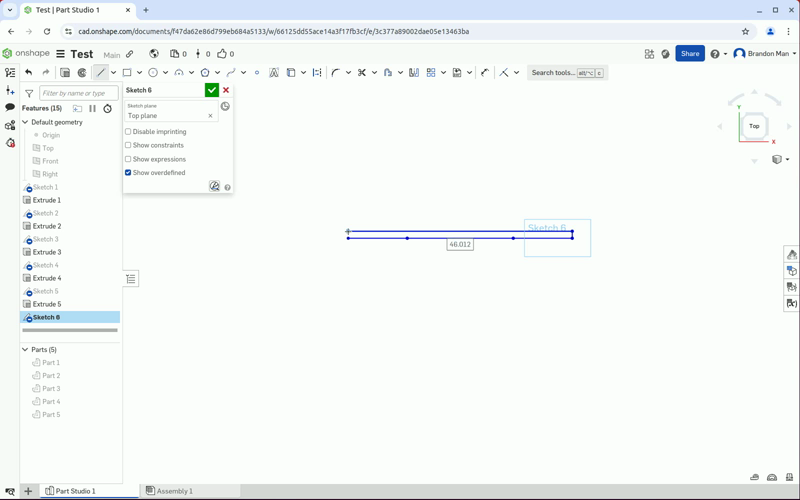
mouse_move(378, 231)
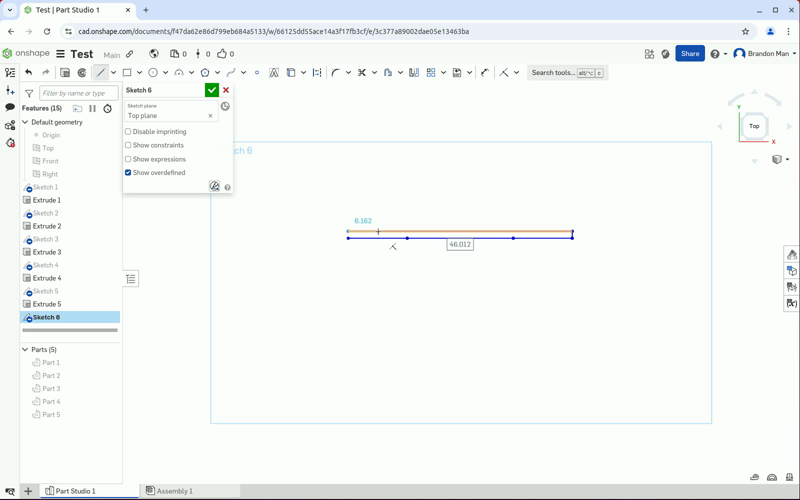
key_down(shift)
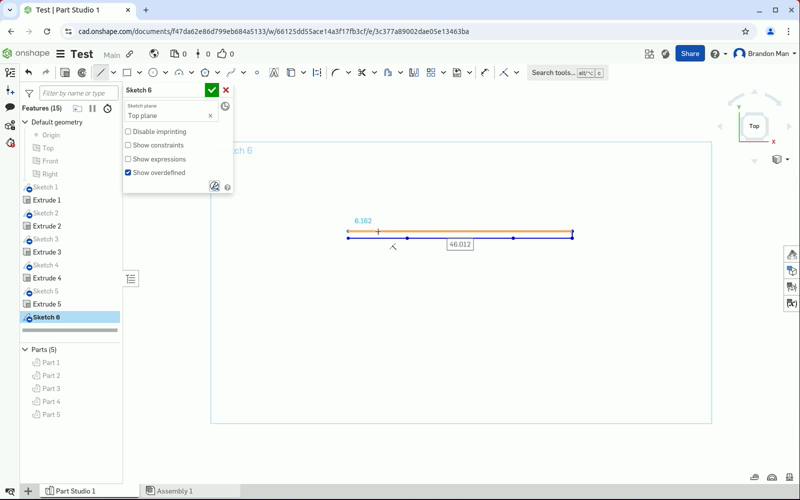
mouse_move(348, 238)
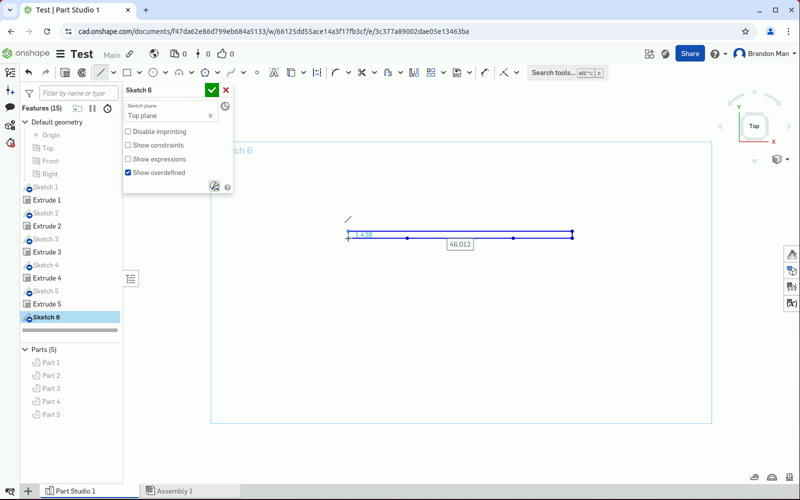
scroll(6)
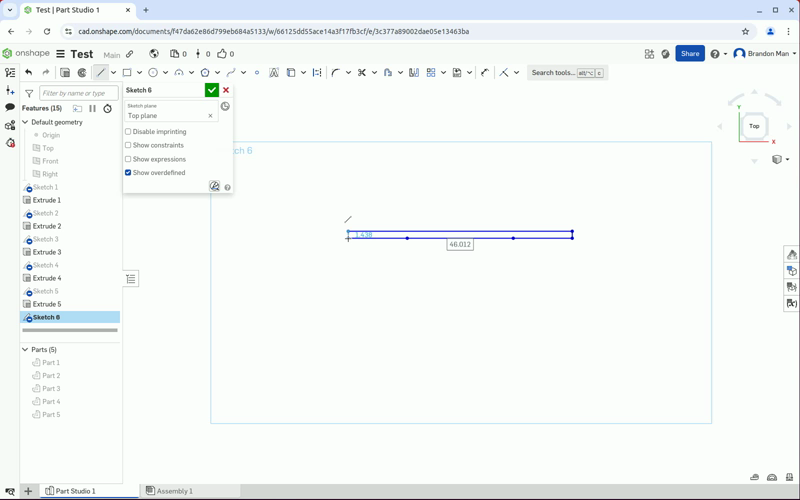
scroll(6)
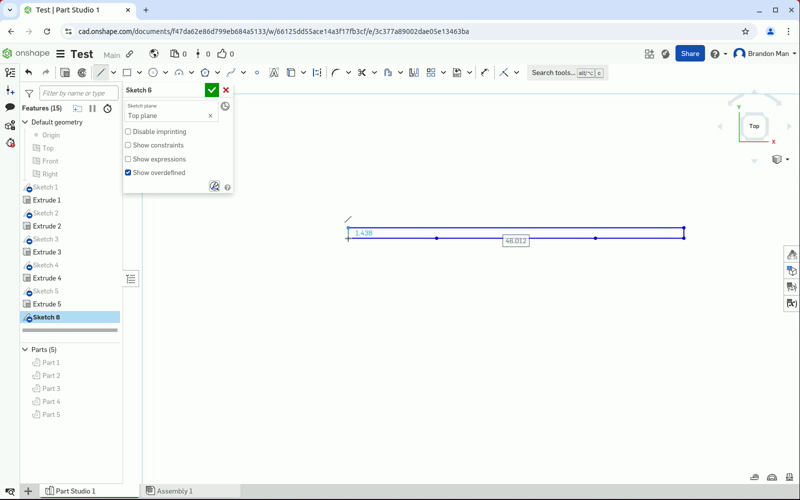
scroll(6)
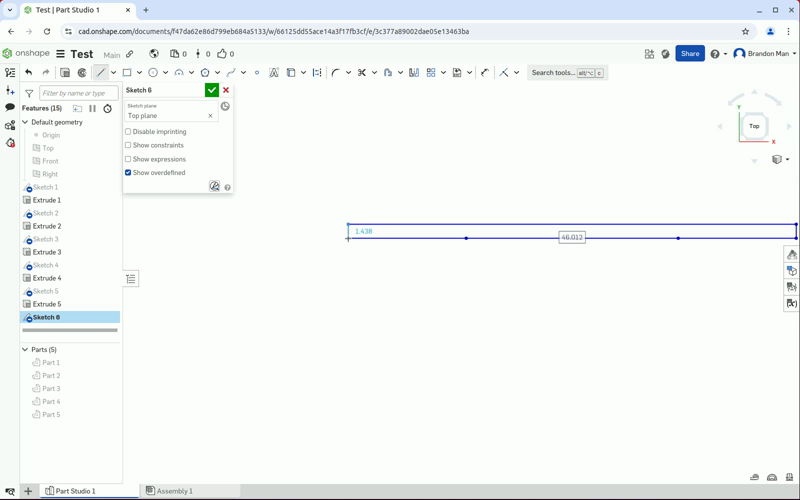
scroll(6)
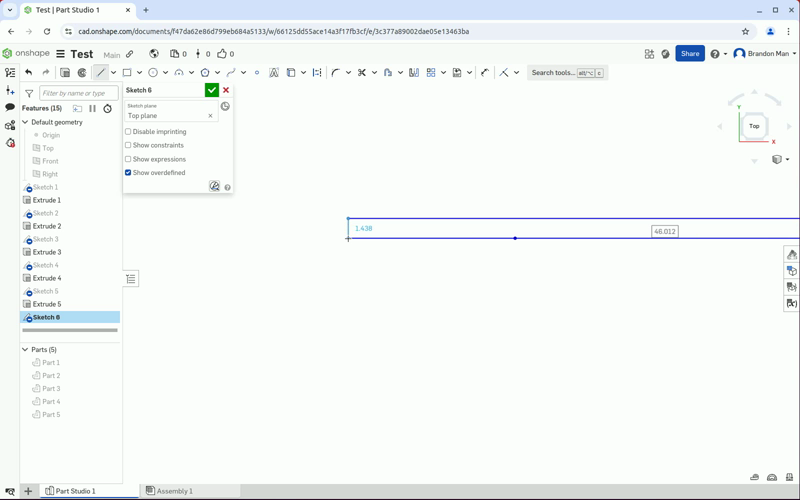
scroll(6)
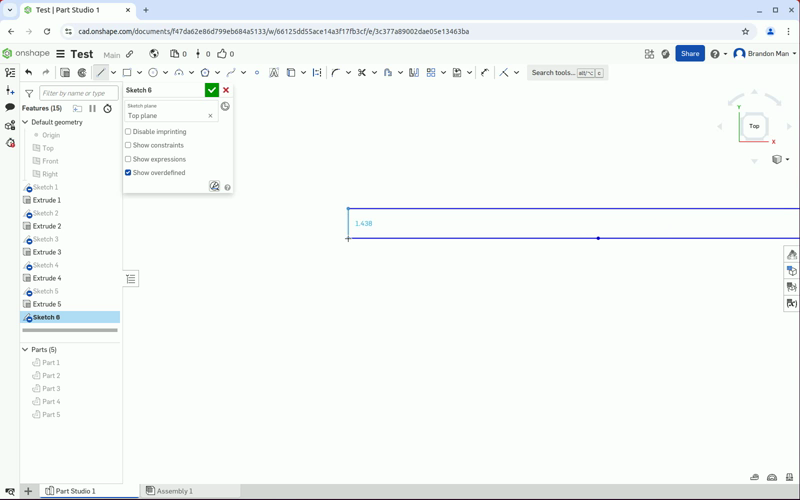
scroll(6)
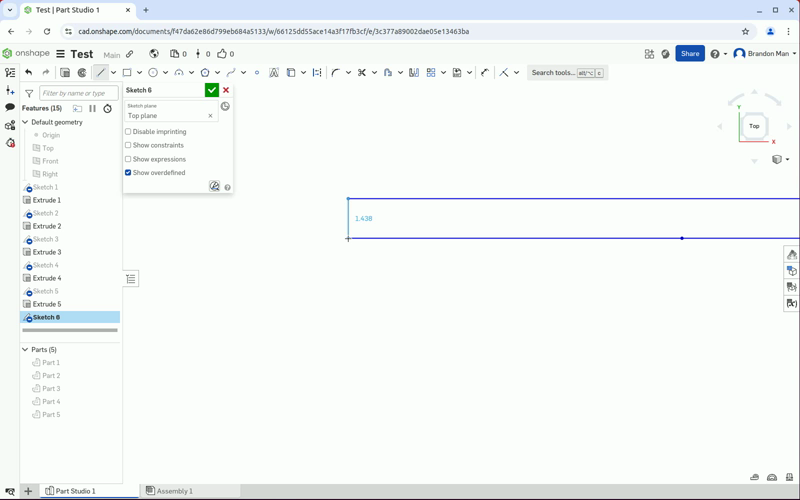
scroll(6)
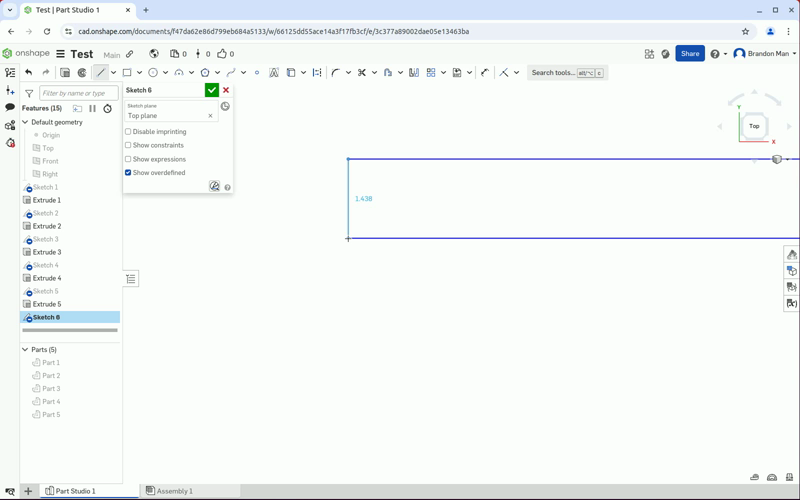
key_up(shift)
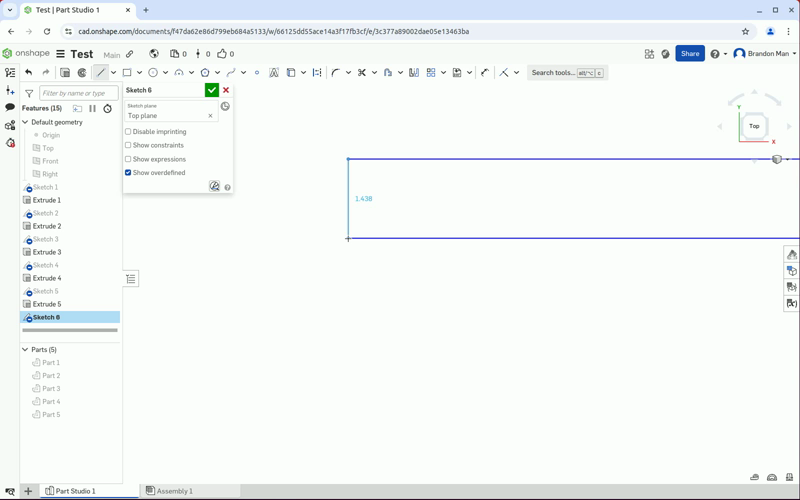
click(348, 238)
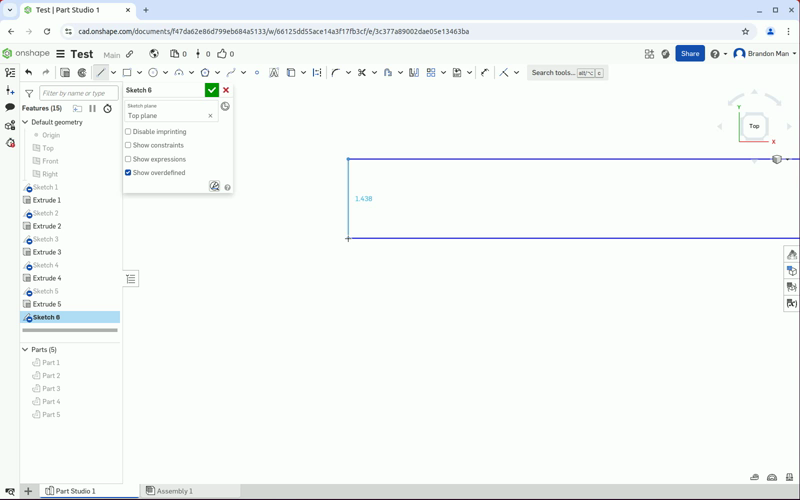
scroll(-6)
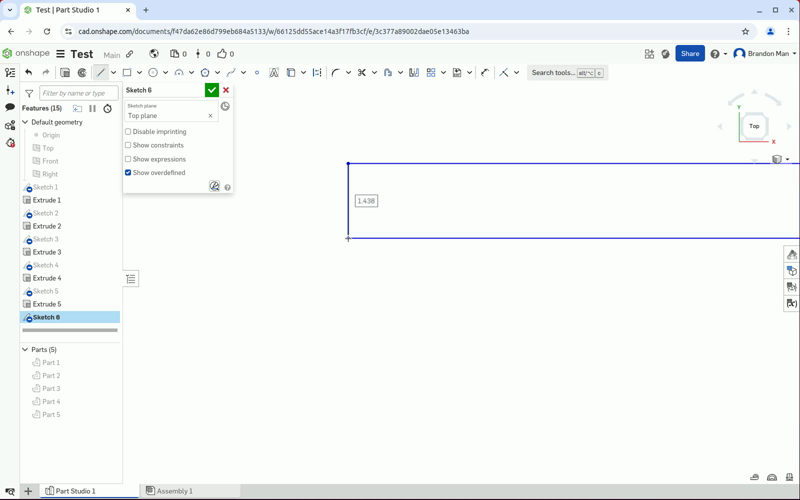
scroll(-6)
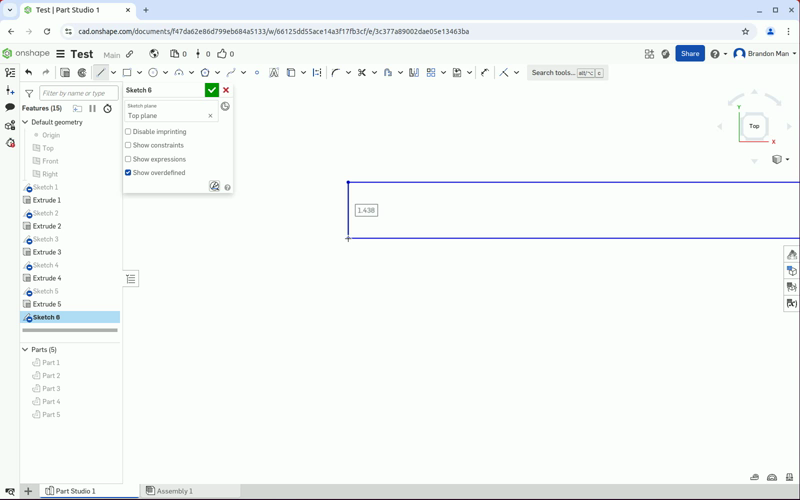
scroll(-6)
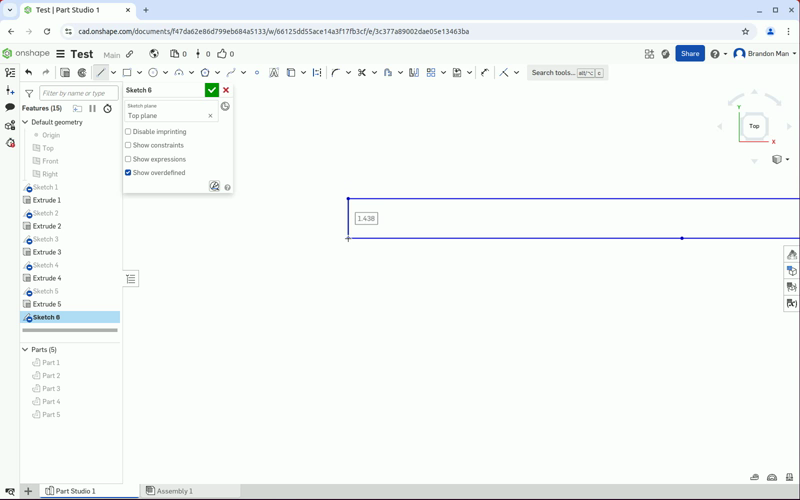
scroll(-6)
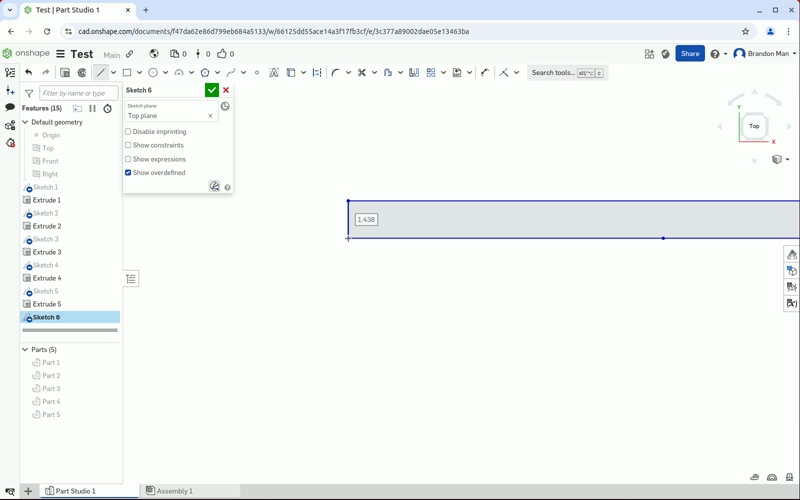
scroll(-6)
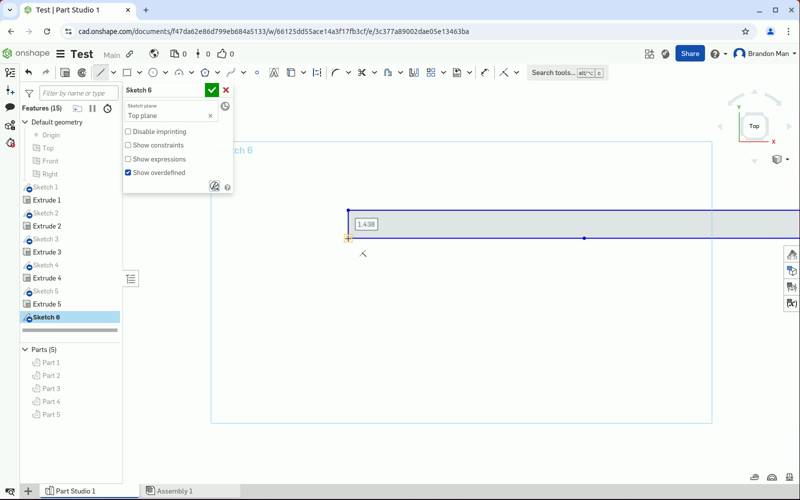
scroll(-6)
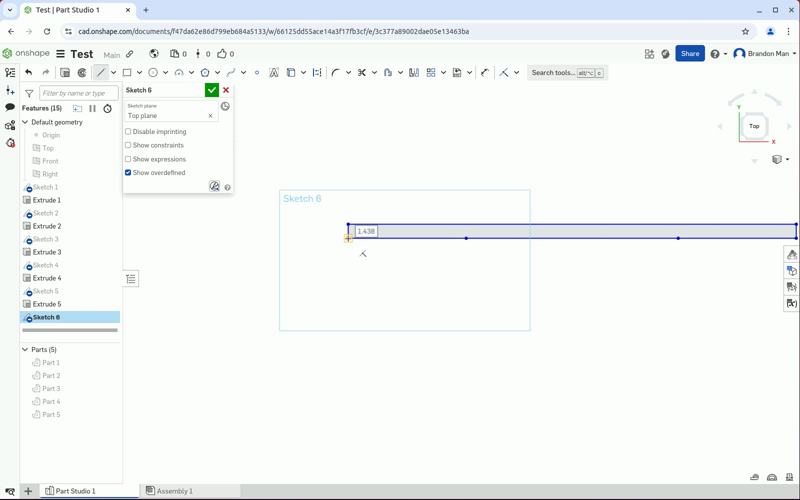
scroll(-6)
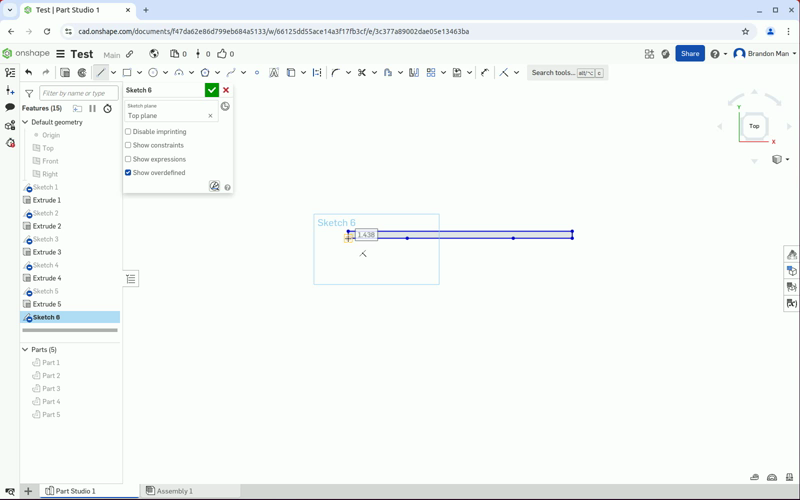
key(esc)
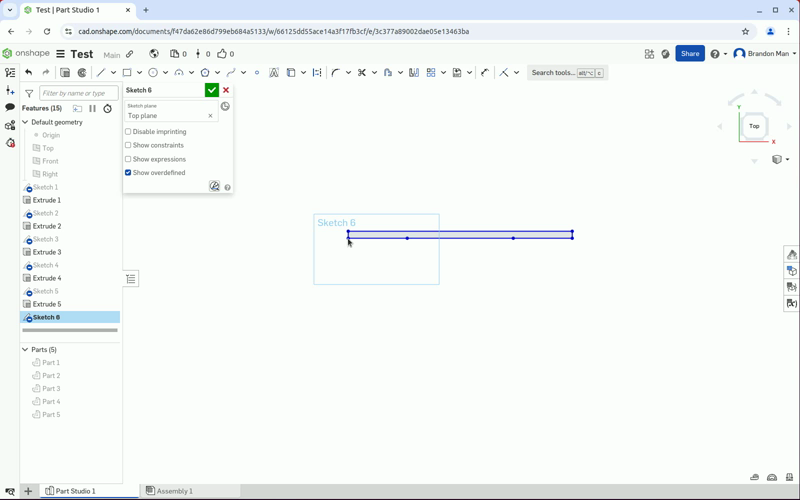
mouse_move(478, 233)
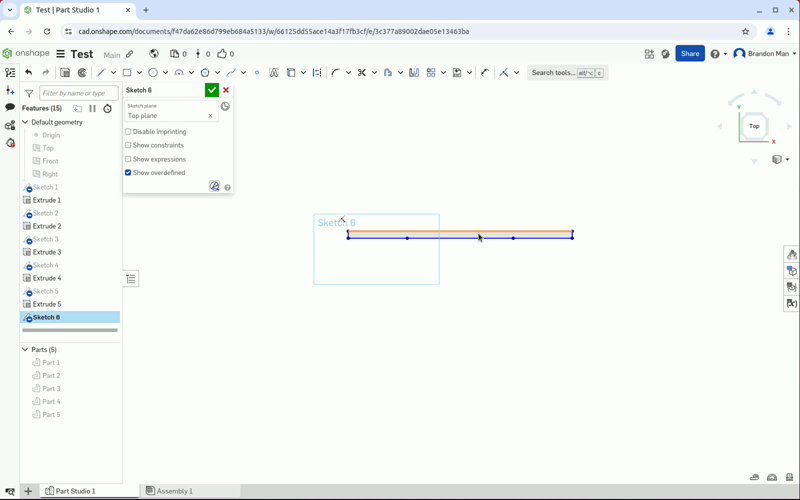
scroll(6)
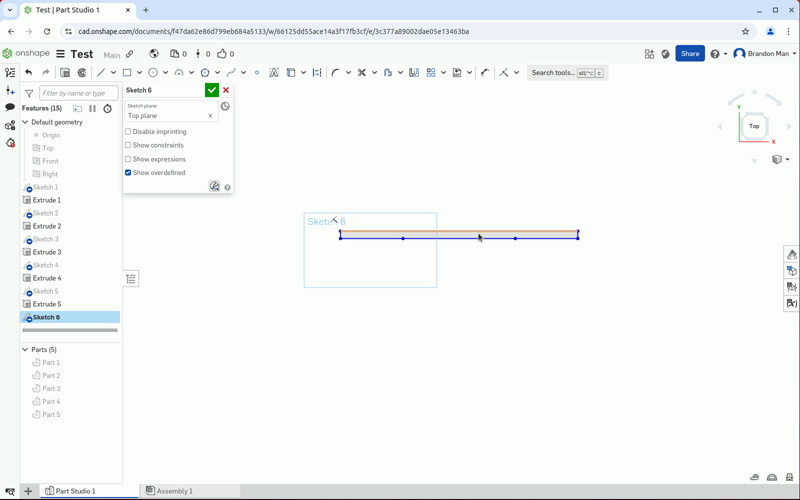
scroll(6)
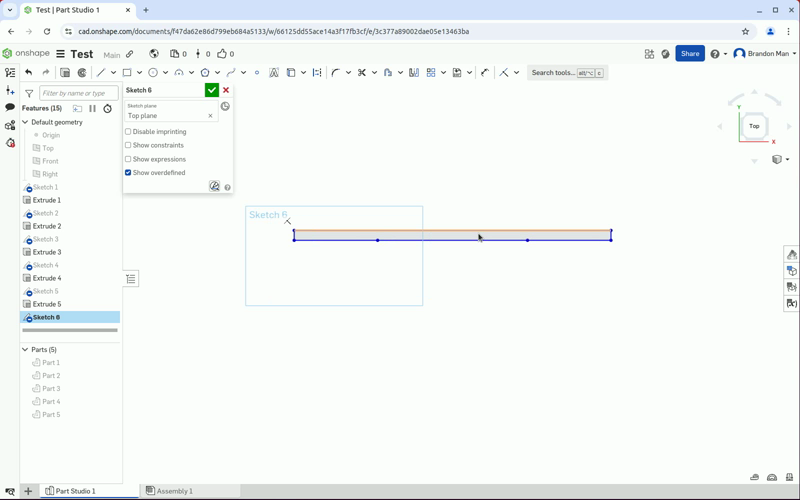
scroll(6)
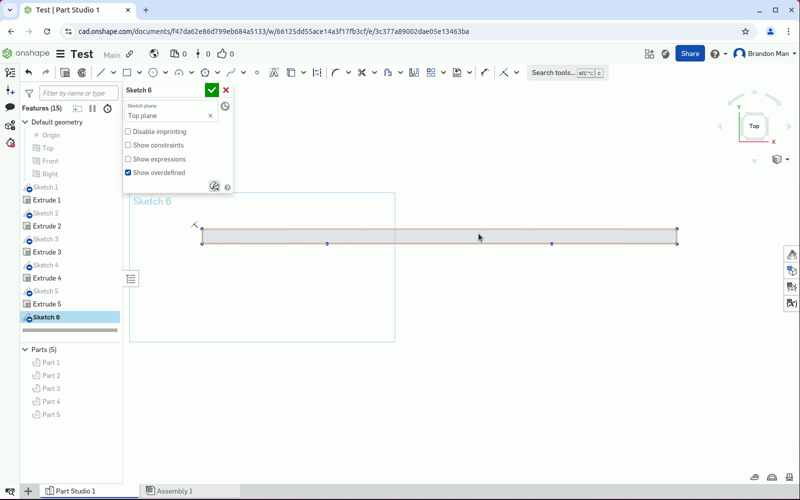
scroll(6)
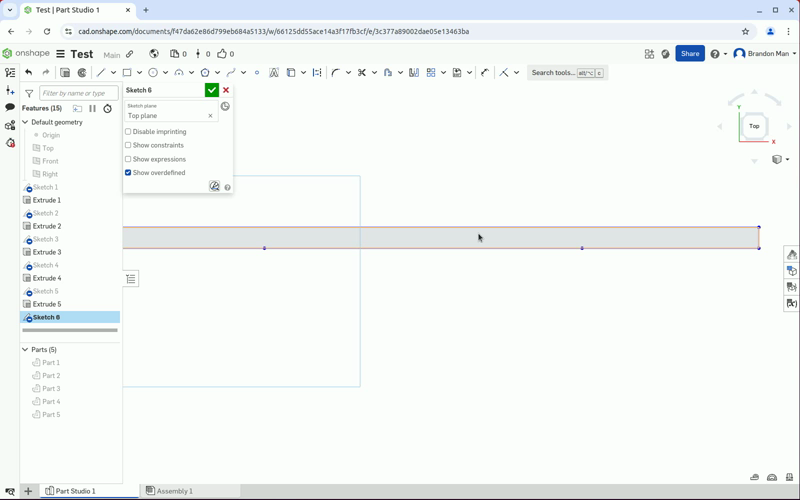
scroll(6)
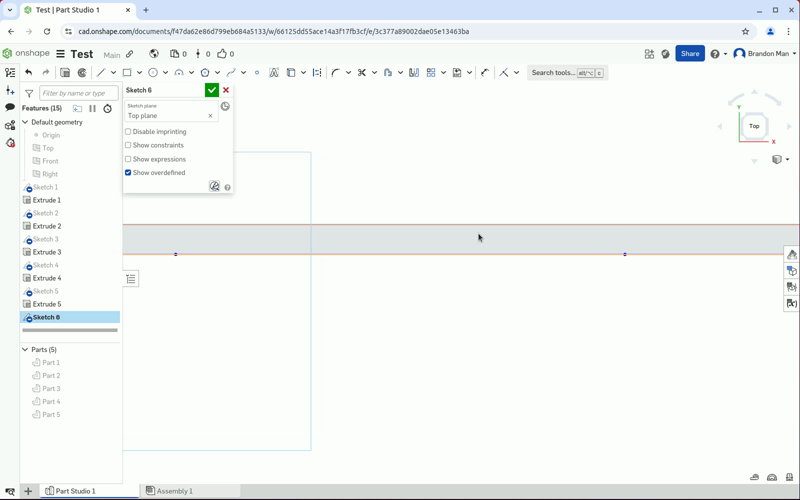
scroll(6)
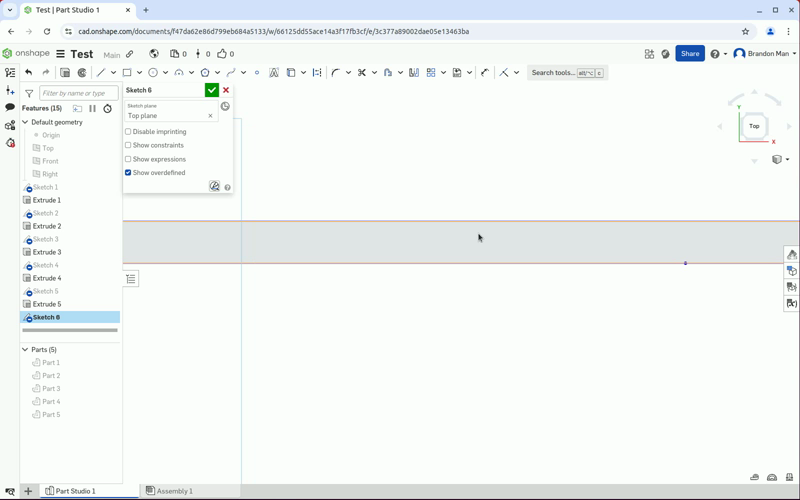
scroll(6)
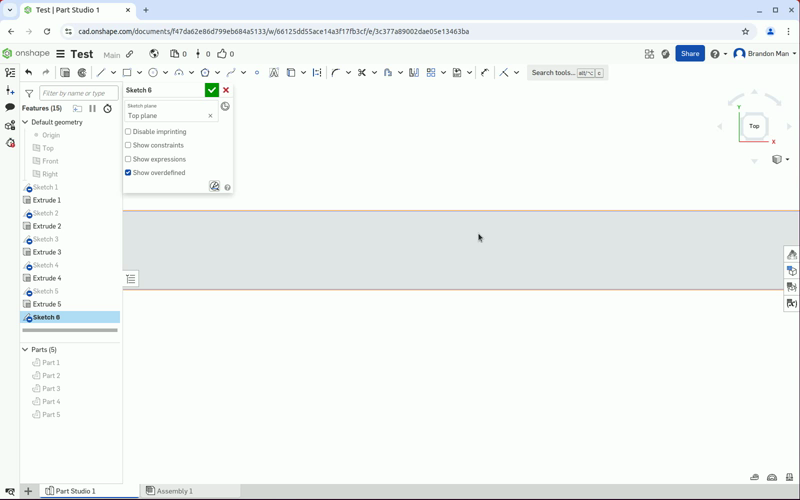
click(478, 233)
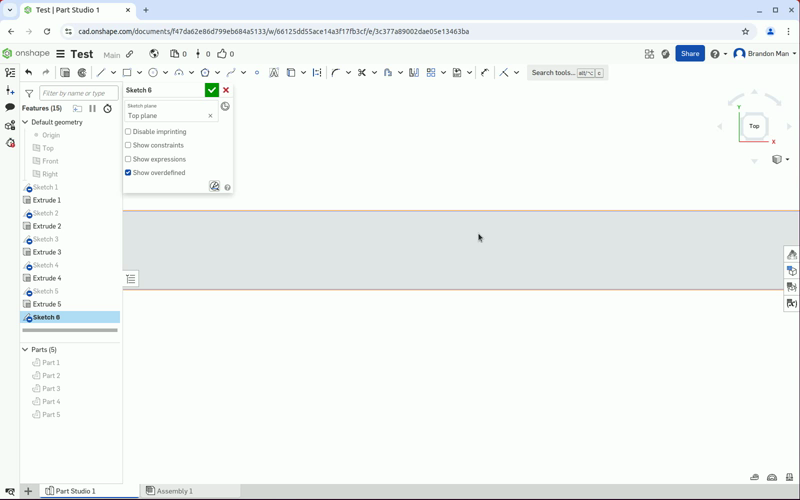
scroll(-6)
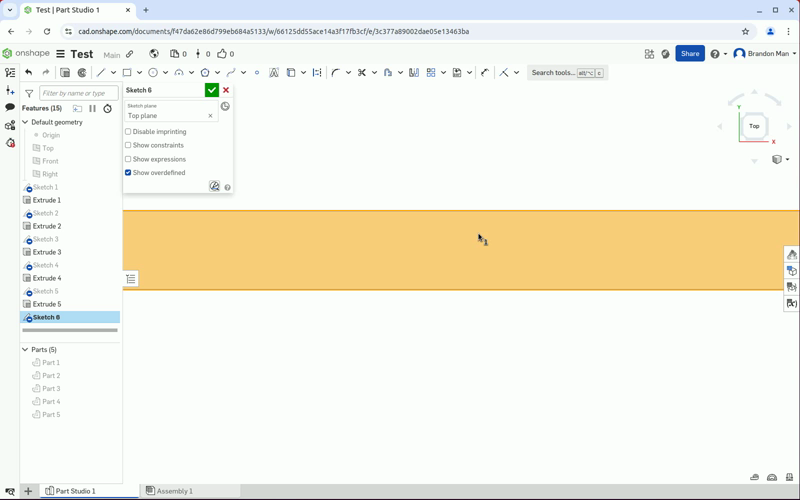
scroll(-6)
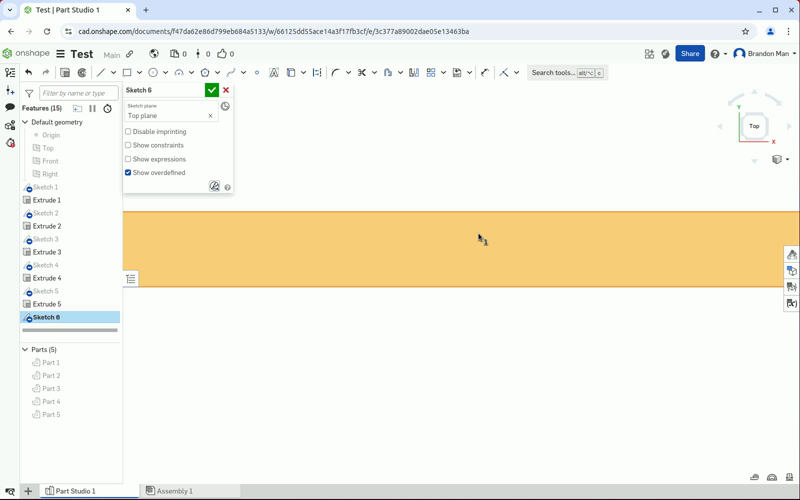
scroll(-6)
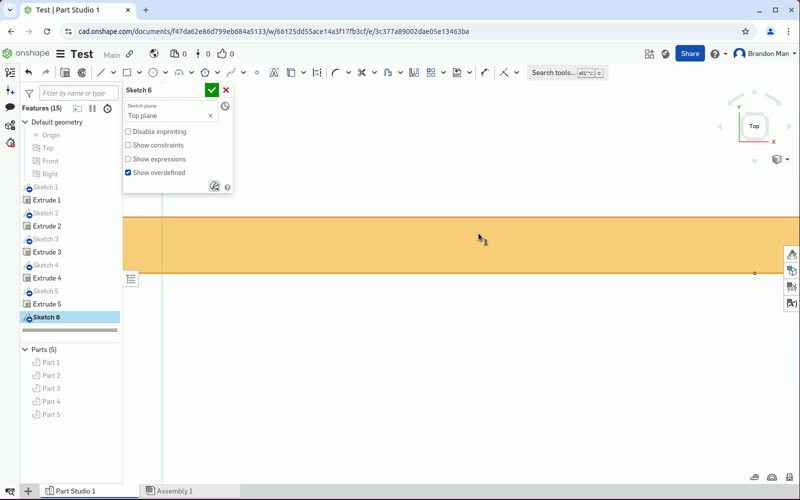
scroll(-6)
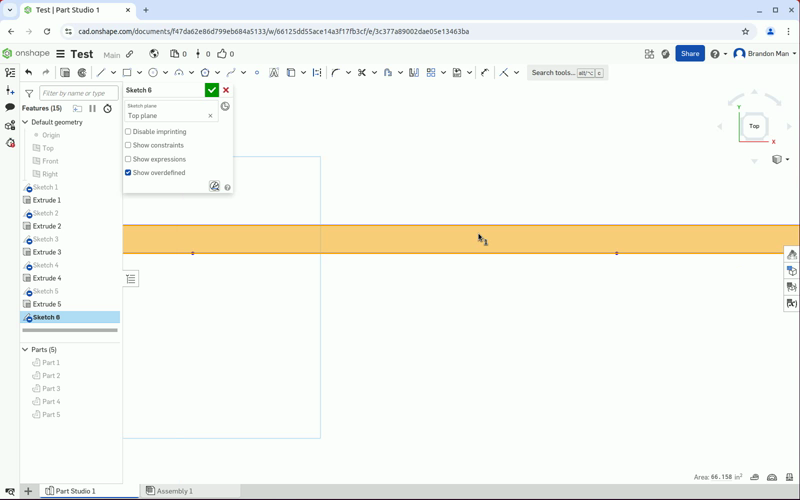
scroll(-6)
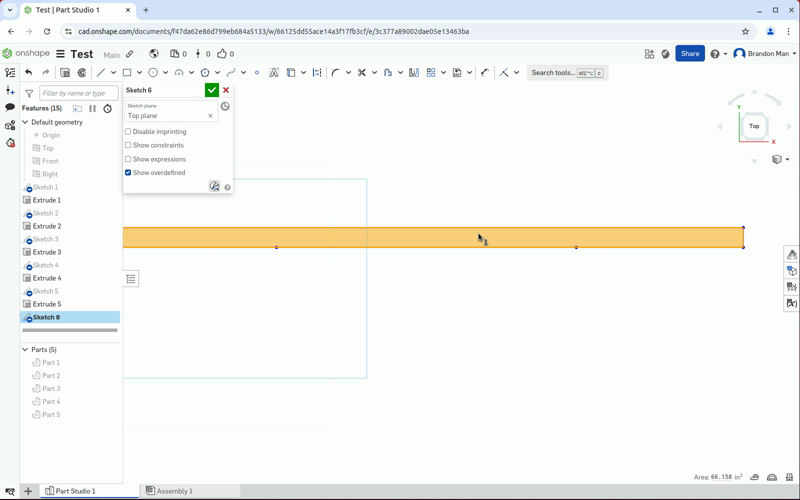
scroll(-6)
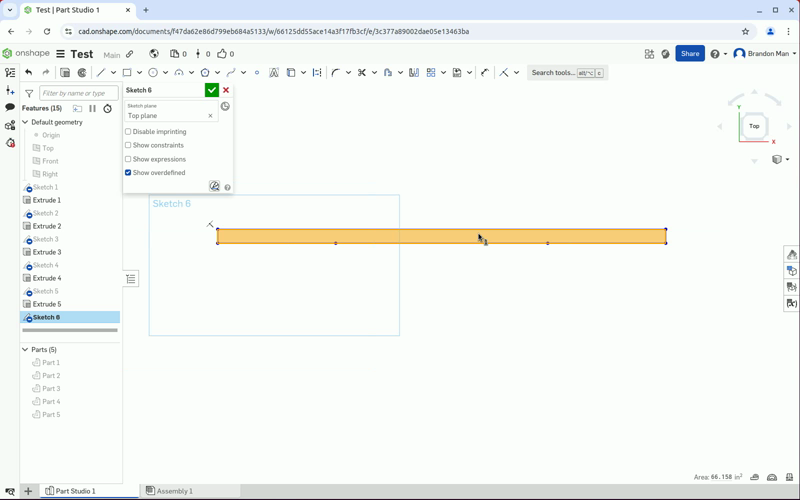
scroll(-6)
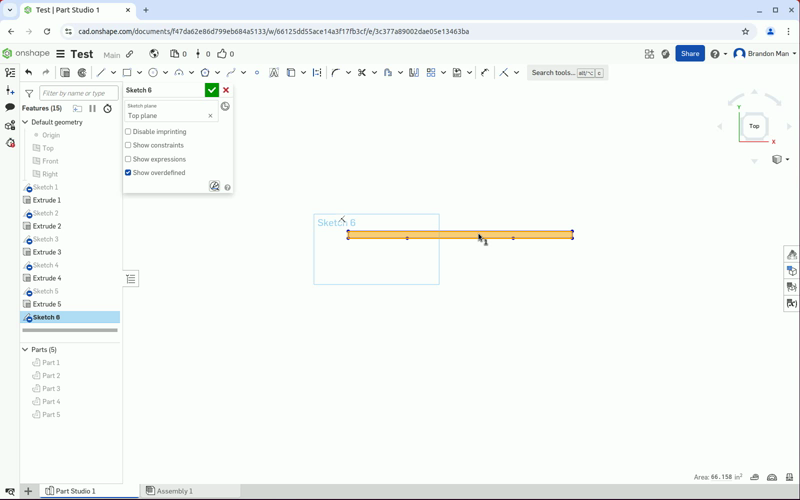
mouse_move(73, 352)
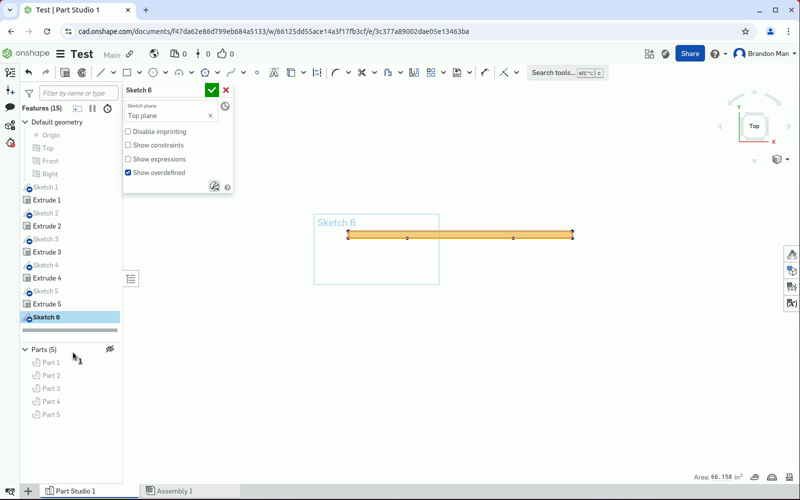
key(shift+y)
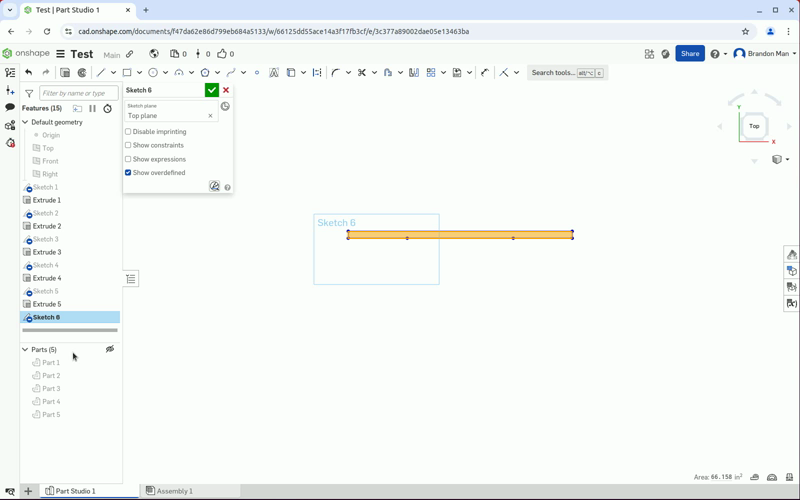
key(shift+e)
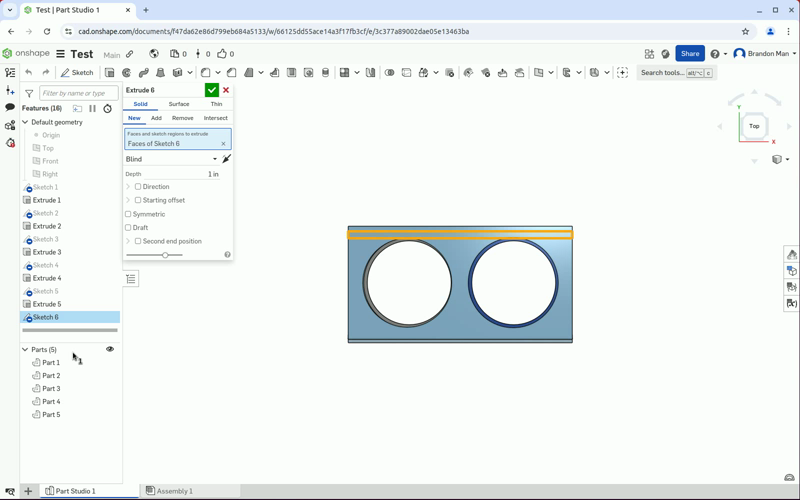
mouse_move(143, 106)
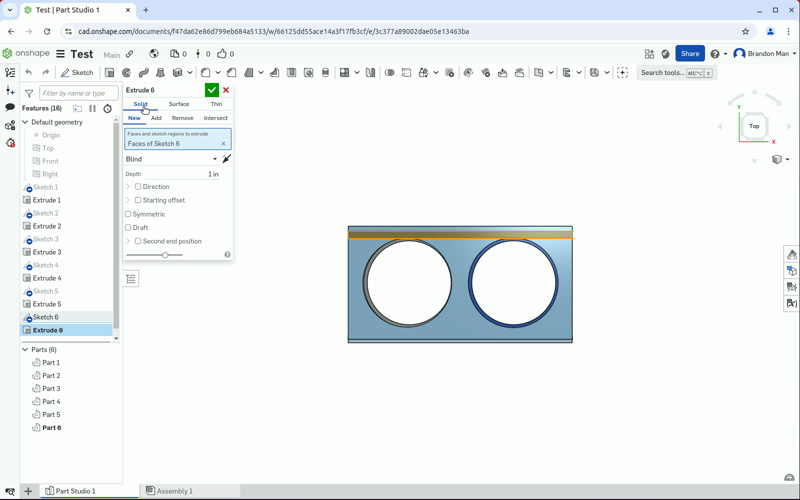
click(143, 106)
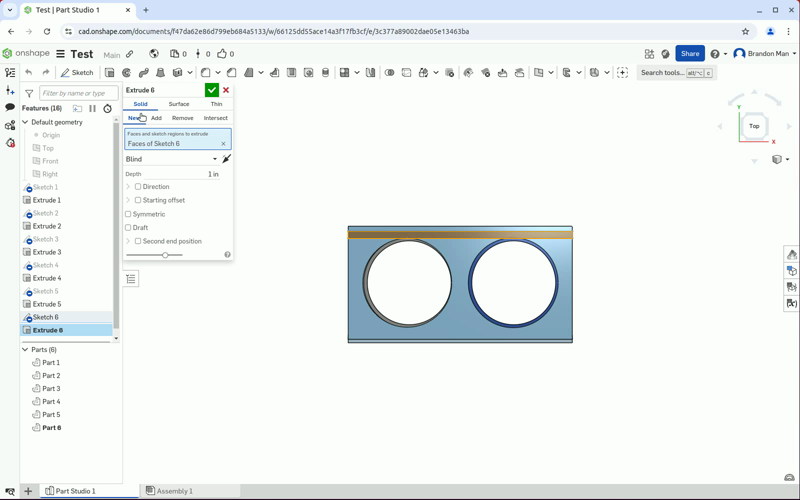
mouse_move(137, 120)
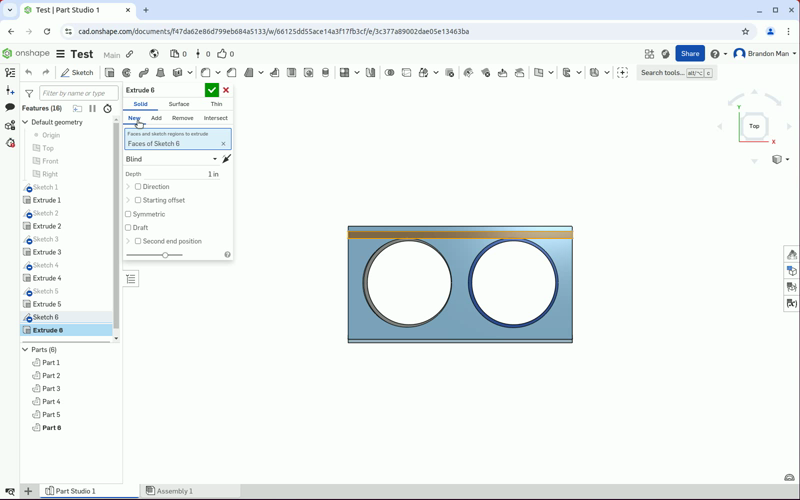
click(137, 120)
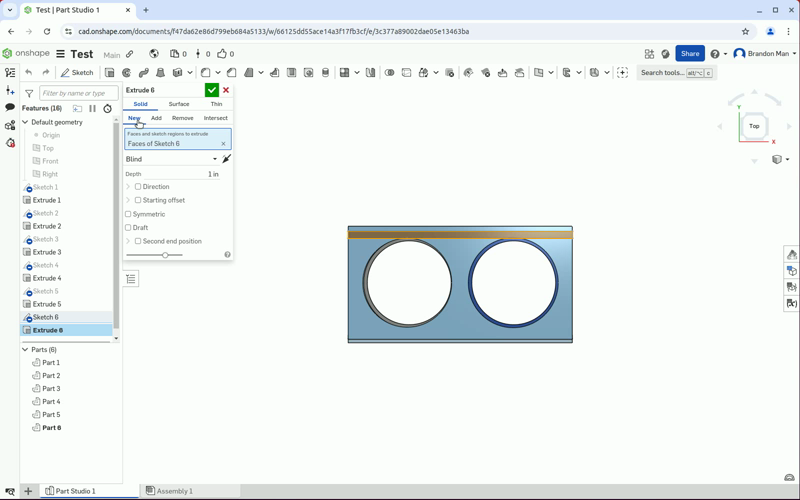
key(tab, 4)
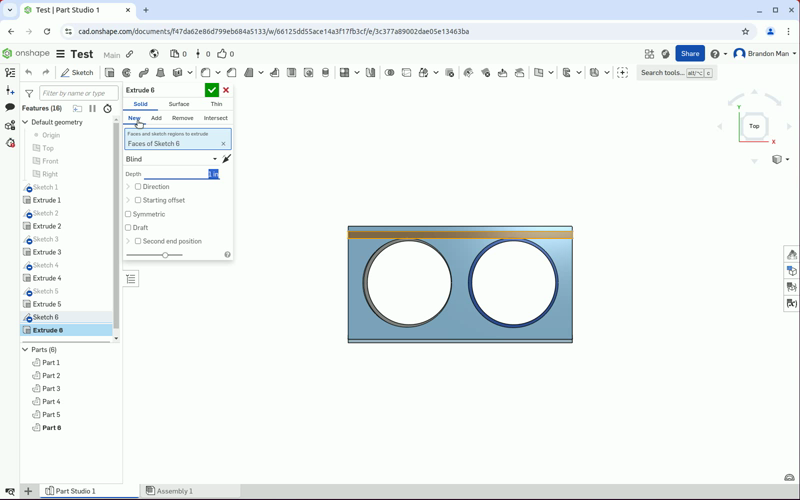
text(-0.722)
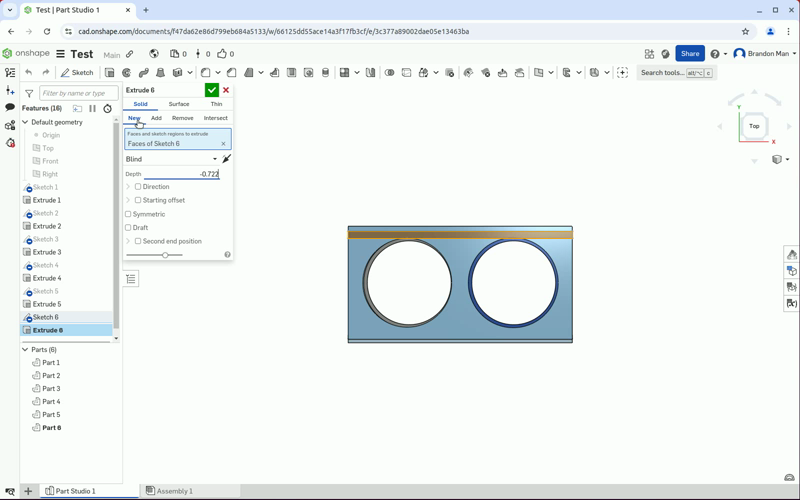
key(enter)
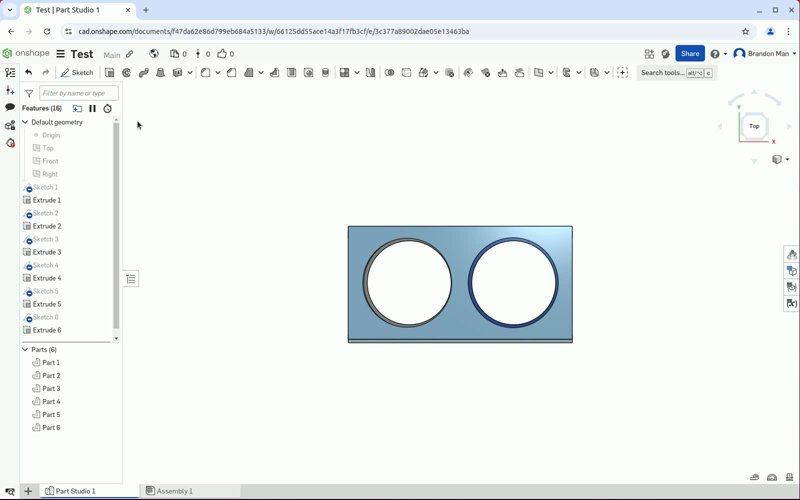
key(shift+h)
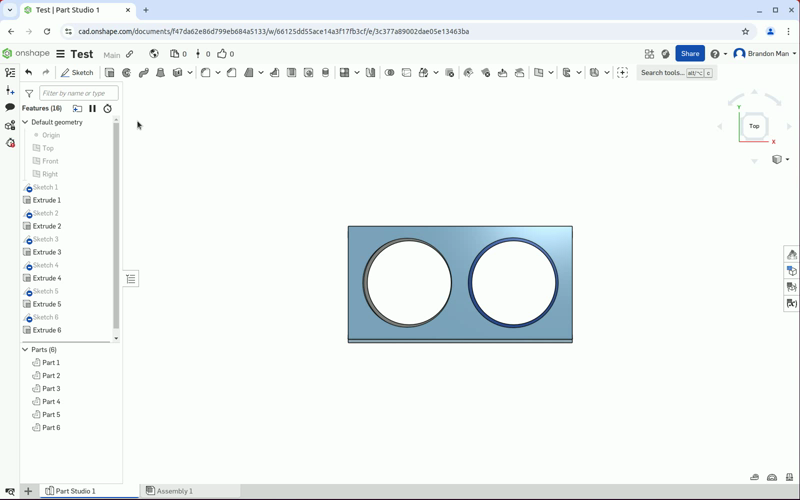
key(shift+h)
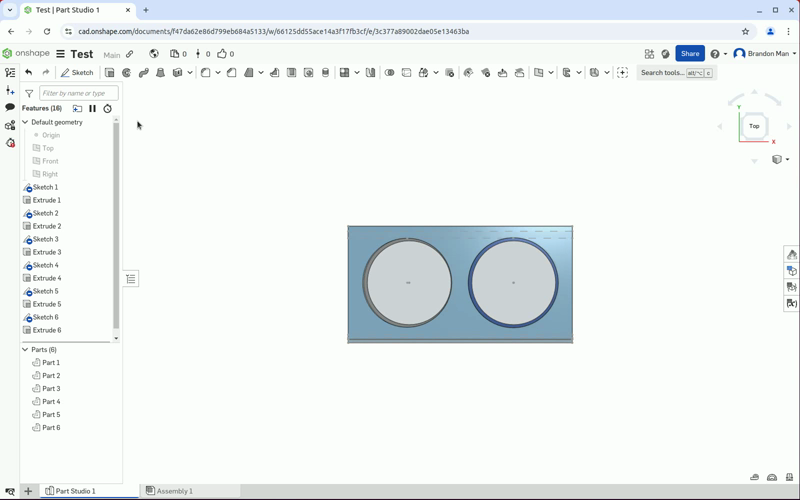
key(shift+7)
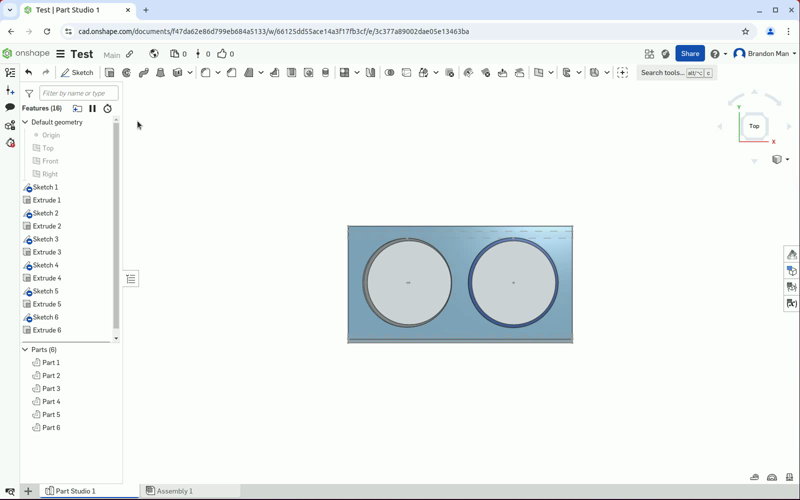
key(up, 3)
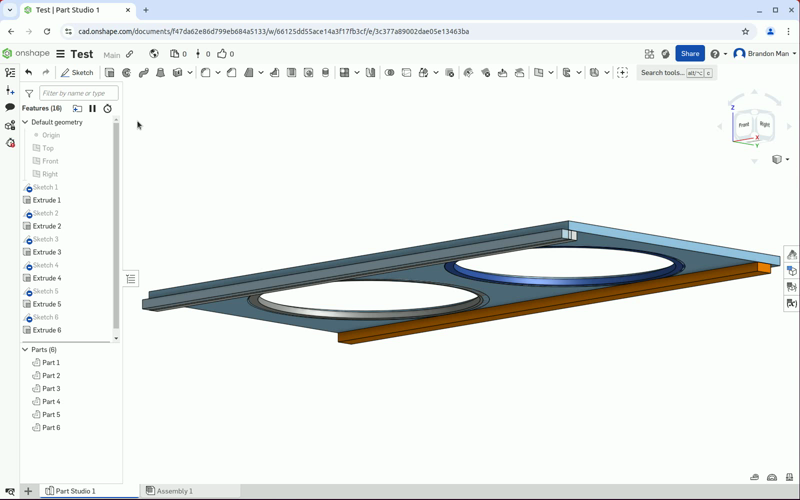
key(left, 3)
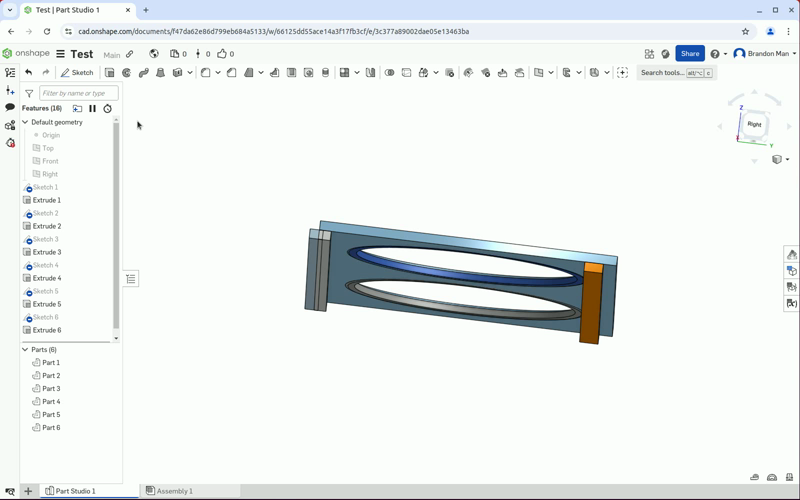
key(right, 3)
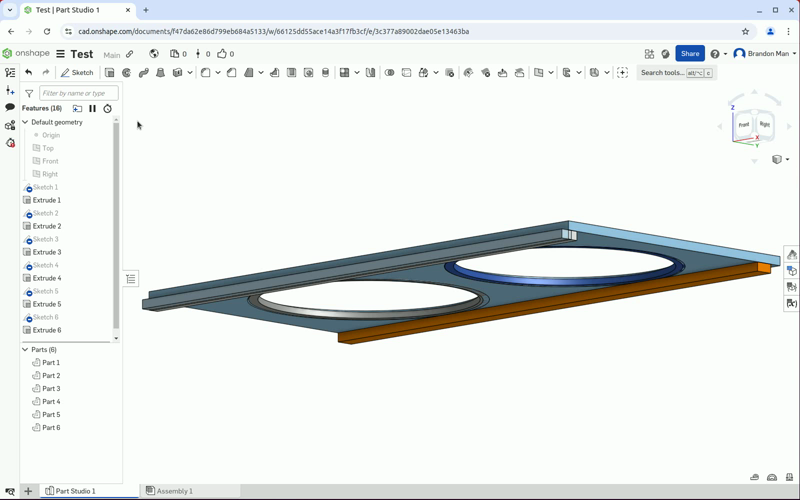
key(down, 3)
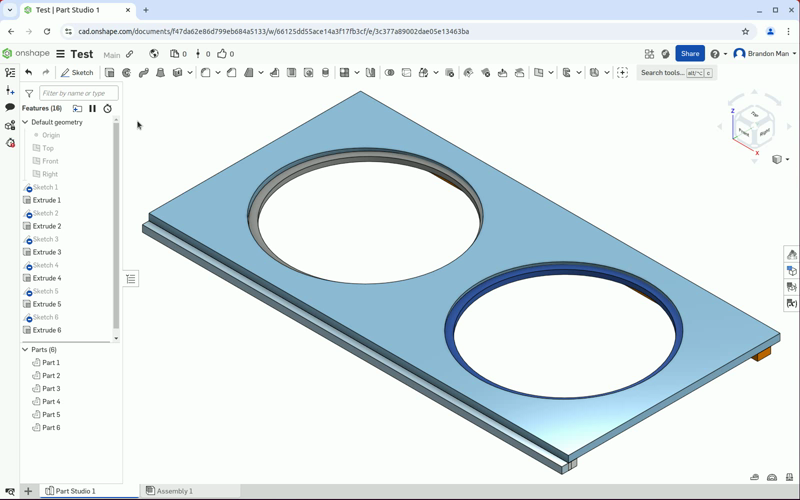
mouse_move(69, 189)
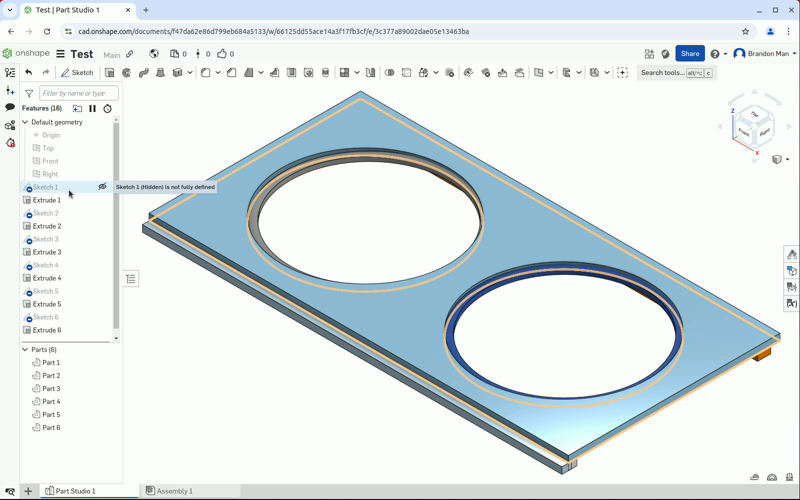
click(69, 189)